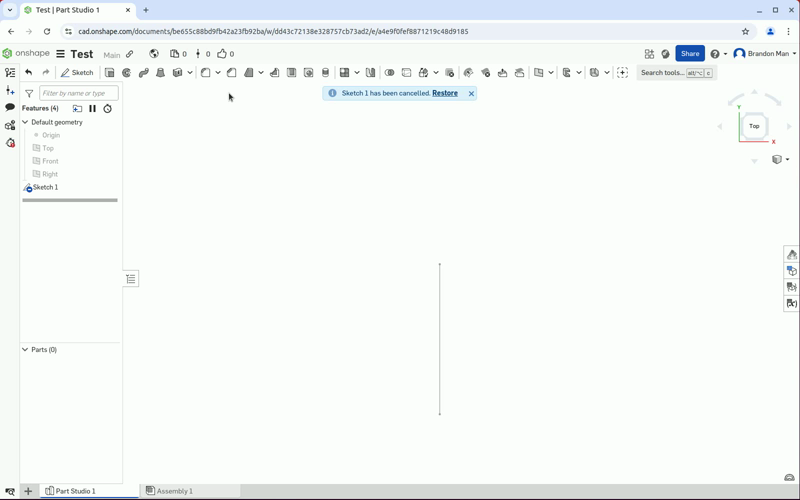
key(shift+h)
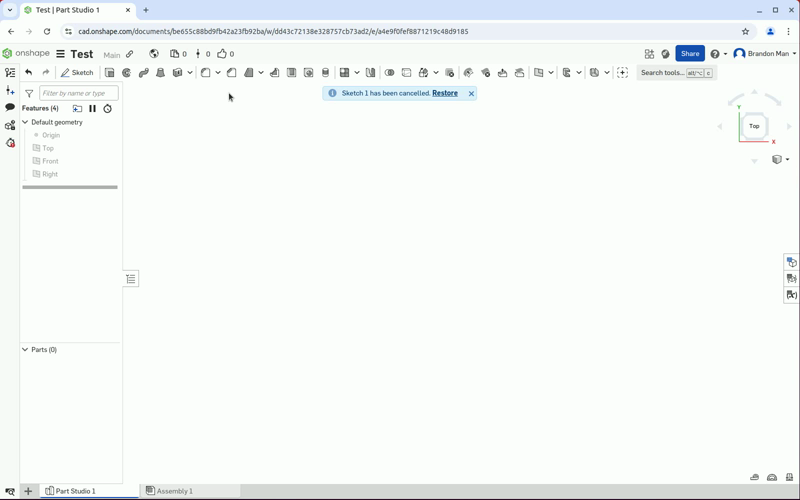
mouse_move(73, 352)
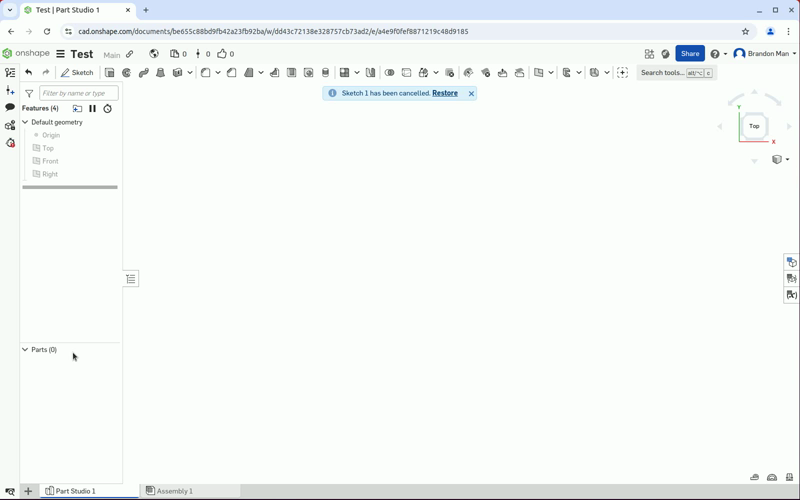
key(y)
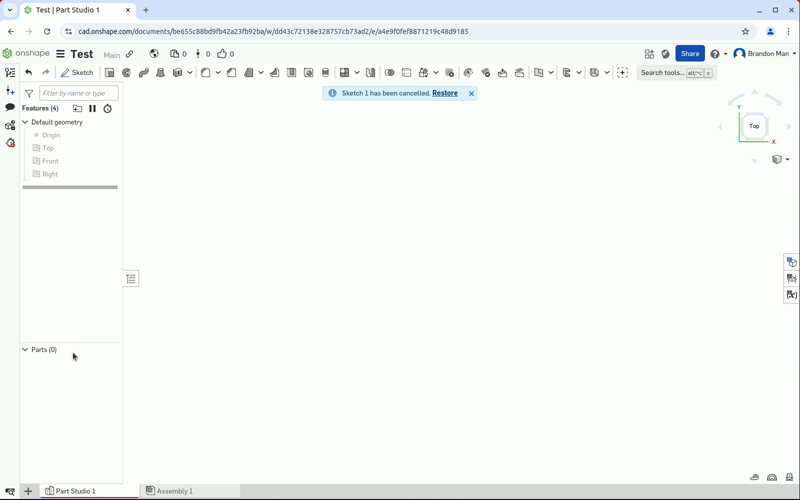
key(shift+p)
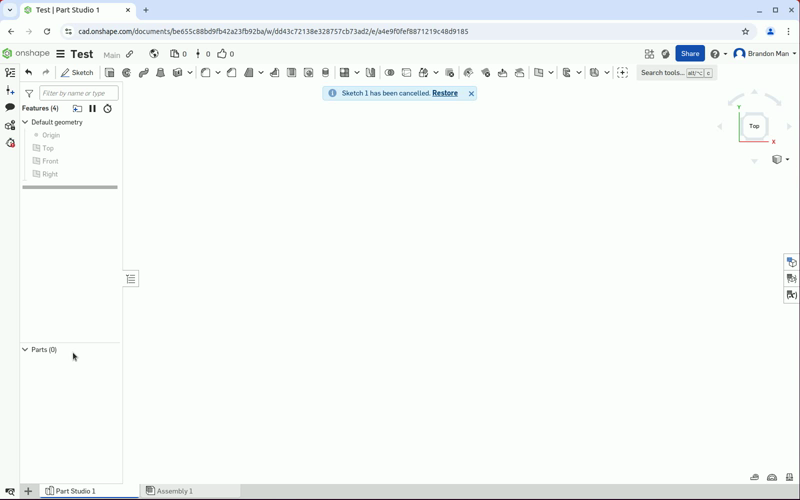
key(space)
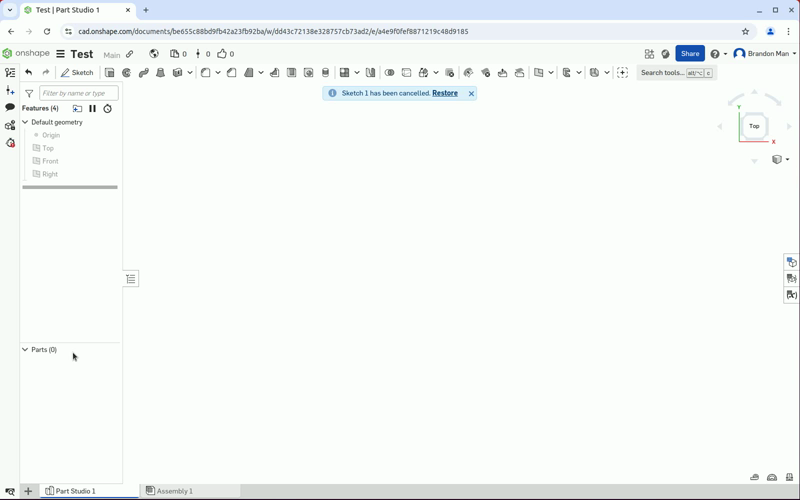
key_down(shift)
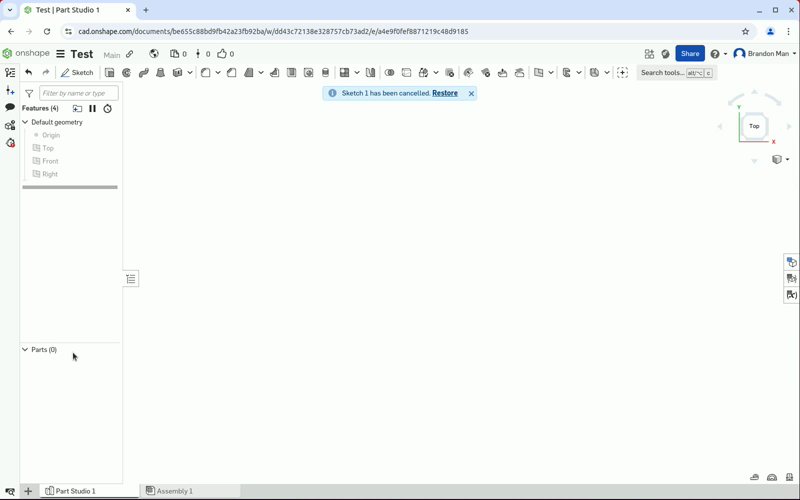
key(up)
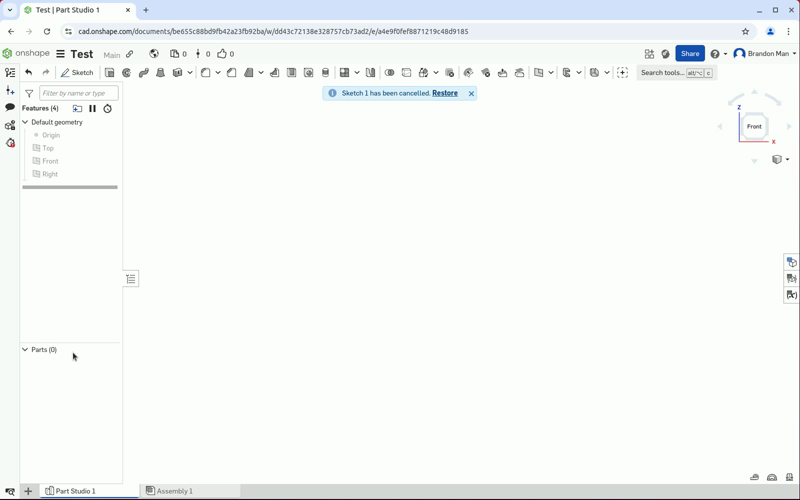
key_up(shift)
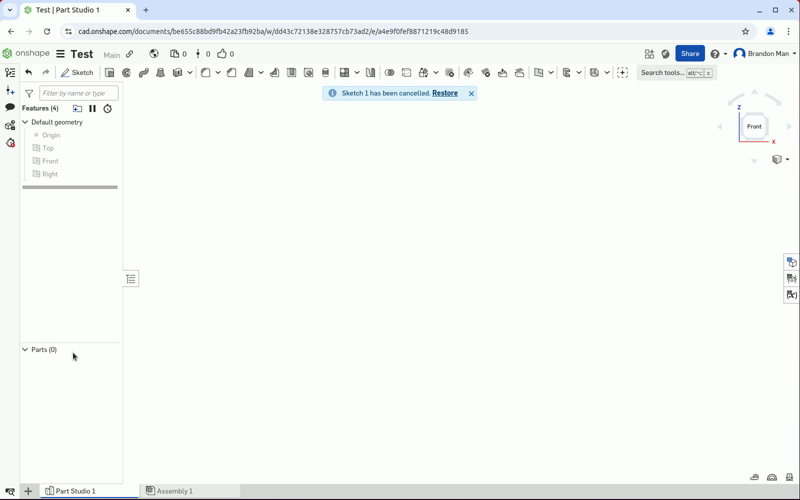
mouse_move(73, 352)
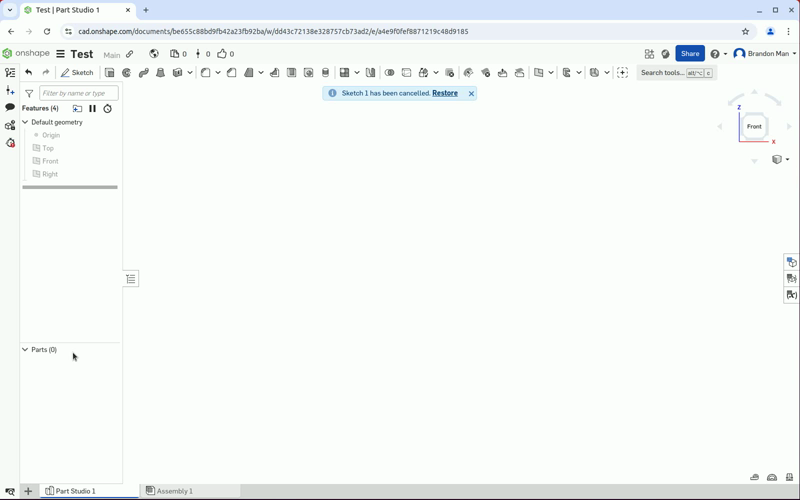
key(shift+y)
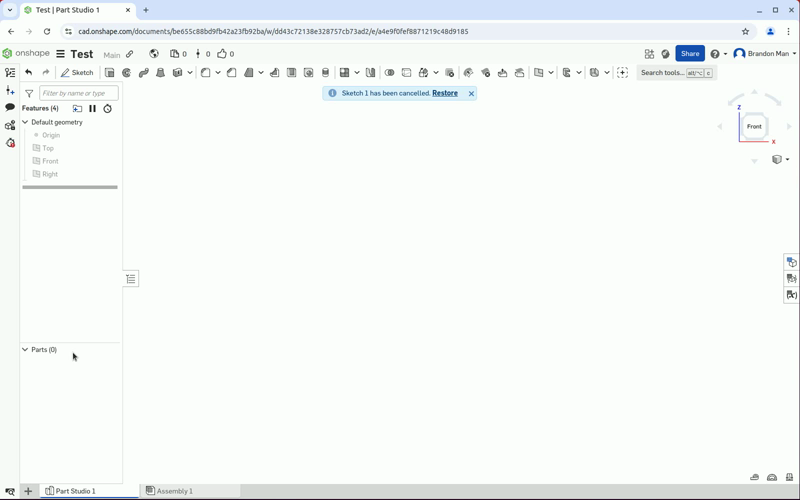
key(shift+s)
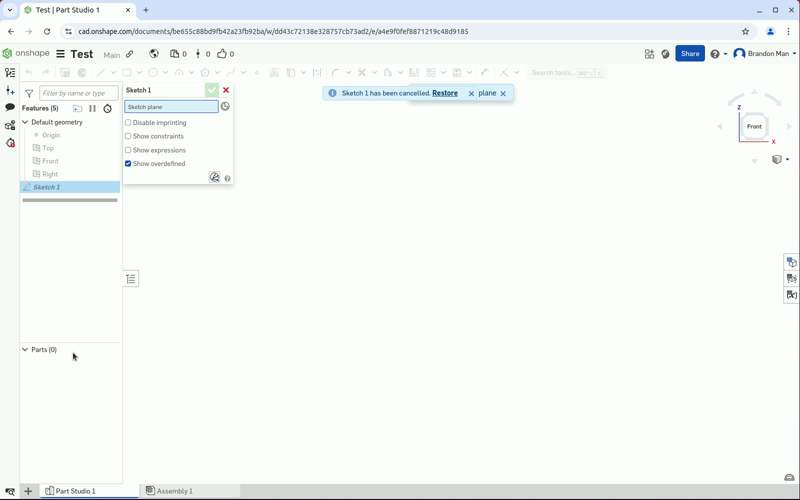
mouse_move(73, 163)
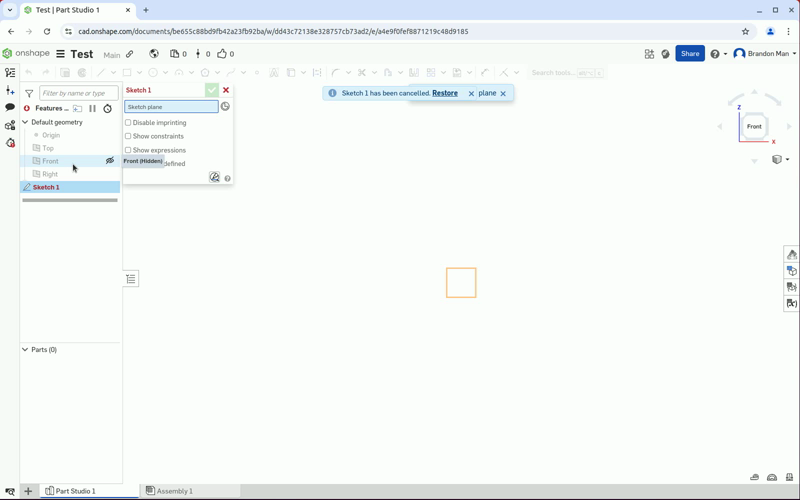
click(73, 163)
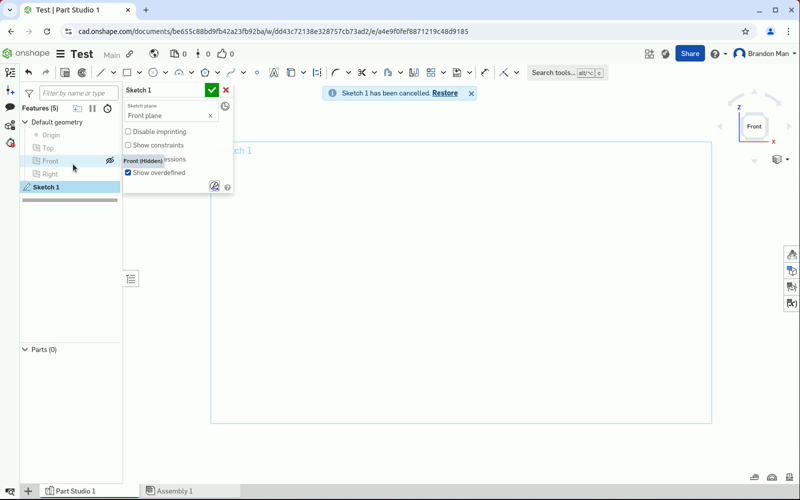
mouse_move(73, 352)
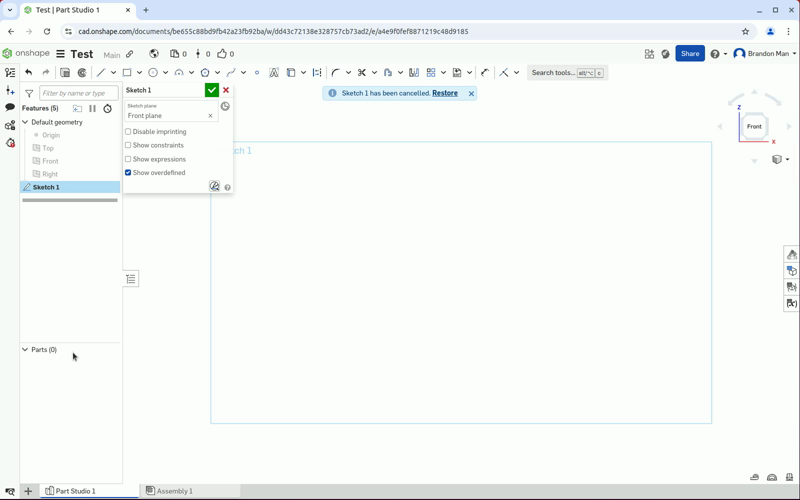
key(y)
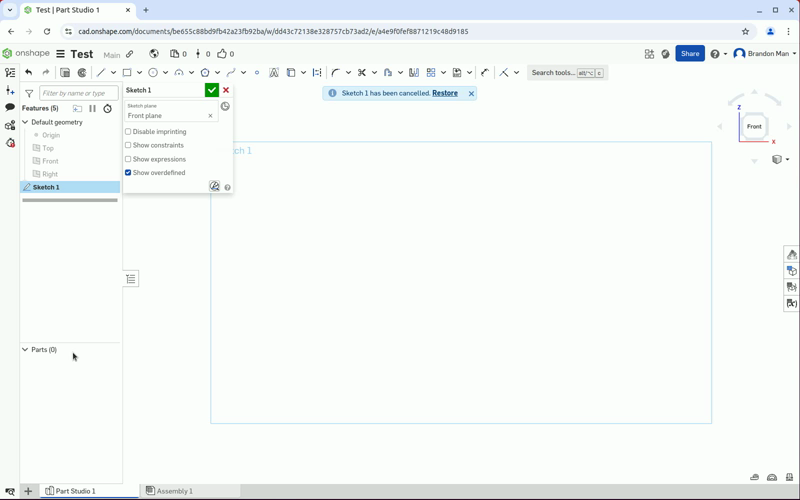
key(c)
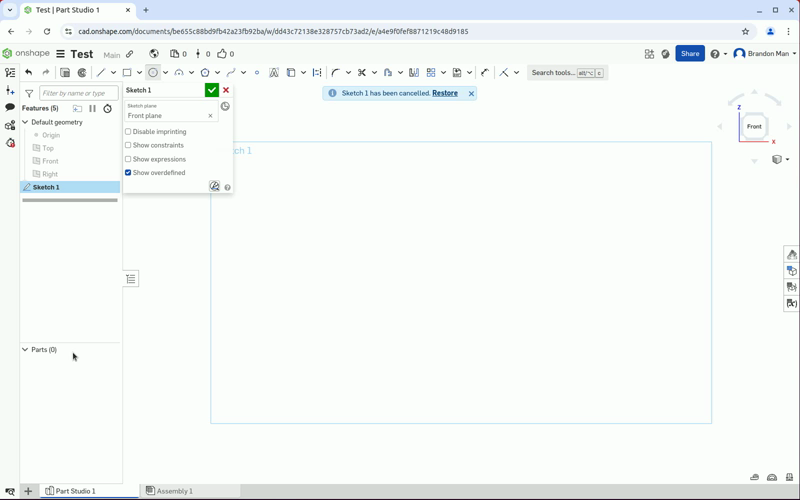
key_down(shift)
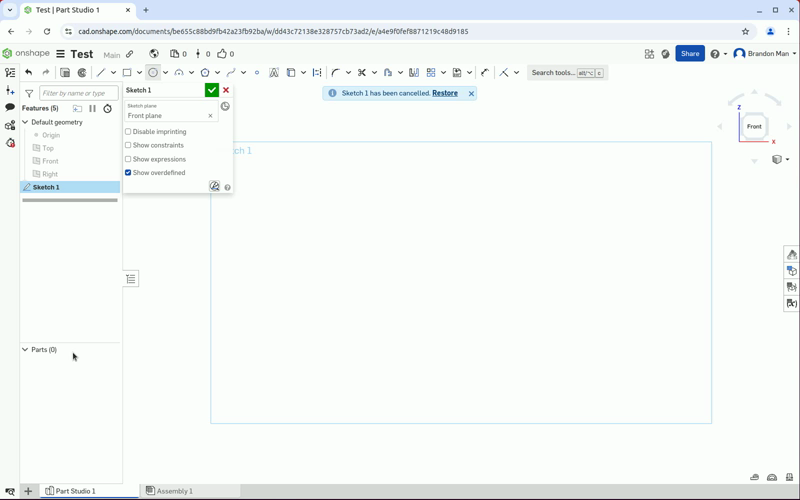
mouse_move(461, 178)
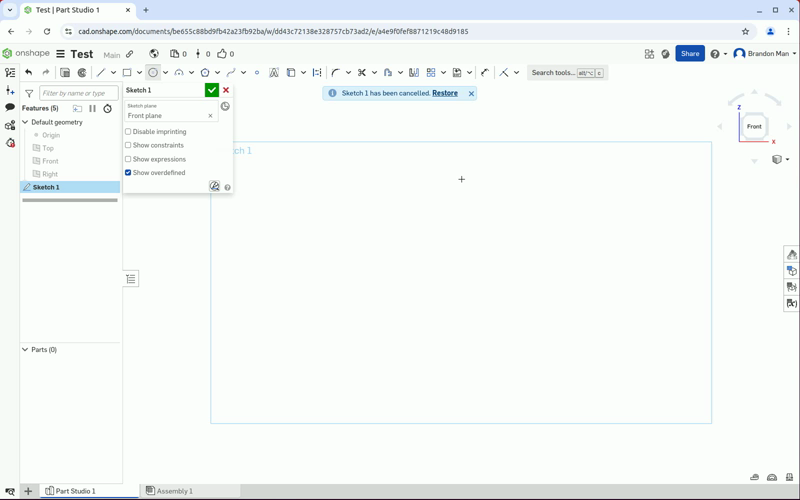
click(461, 178)
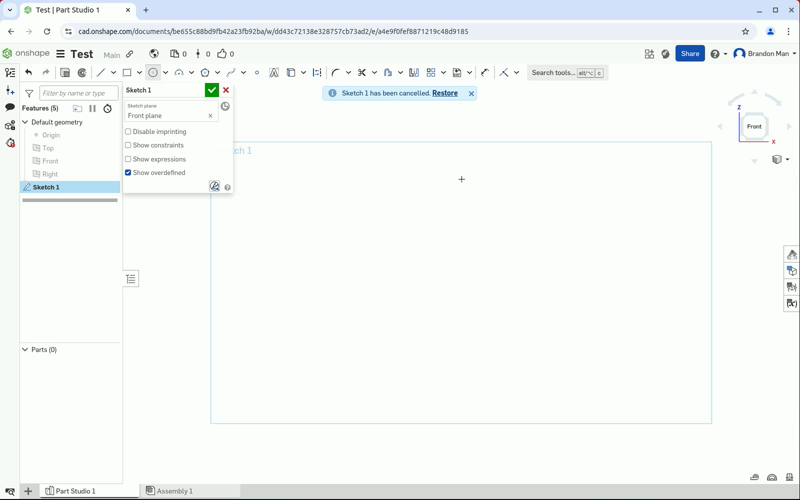
key_up(shift)
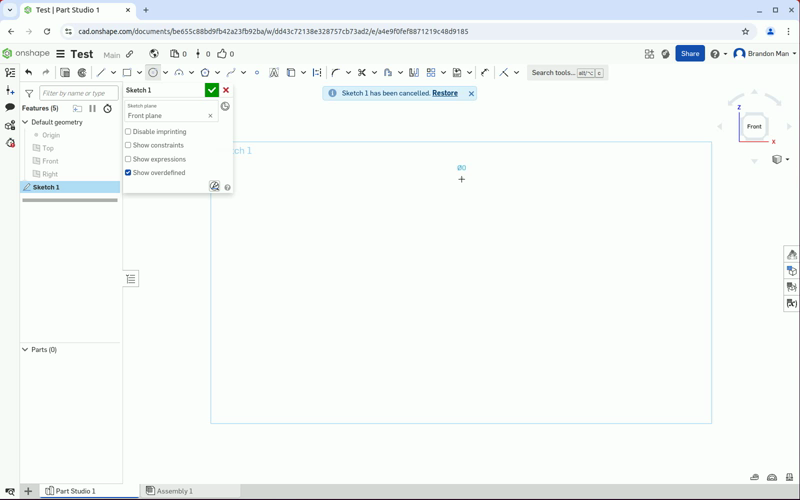
mouse_move(471, 178)
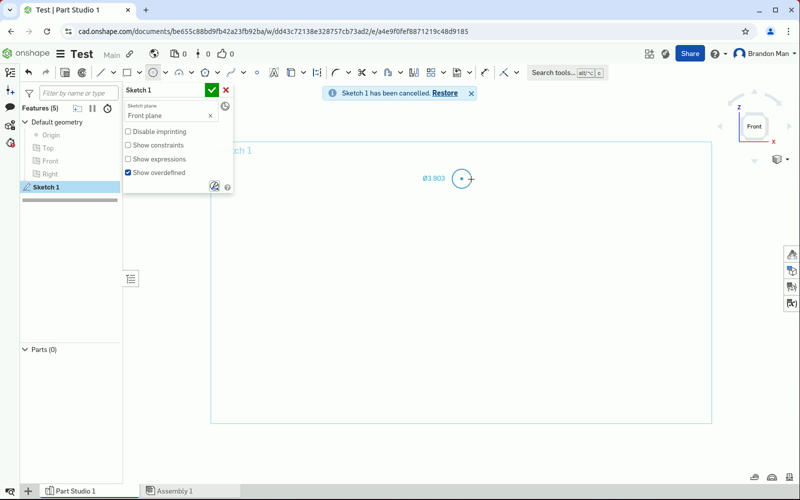
click(471, 178)
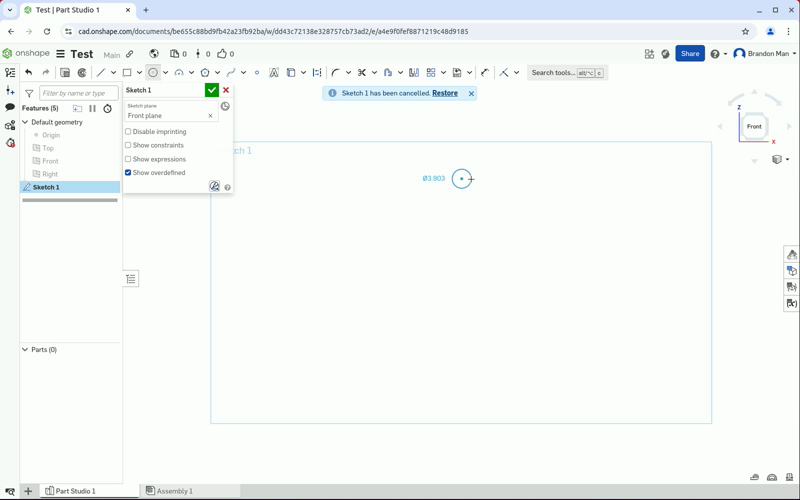
key(esc)
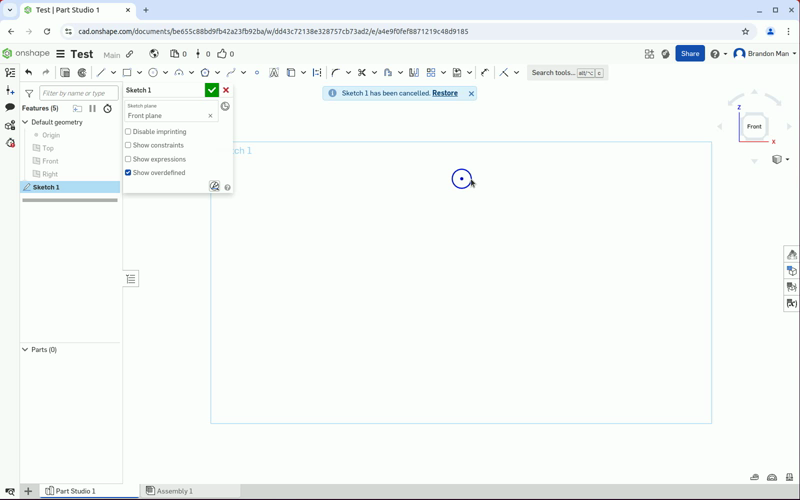
key(c)
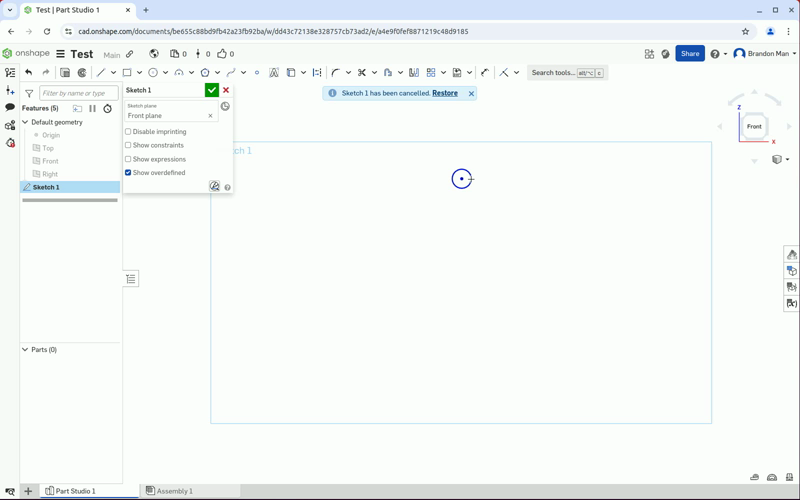
key_down(shift)
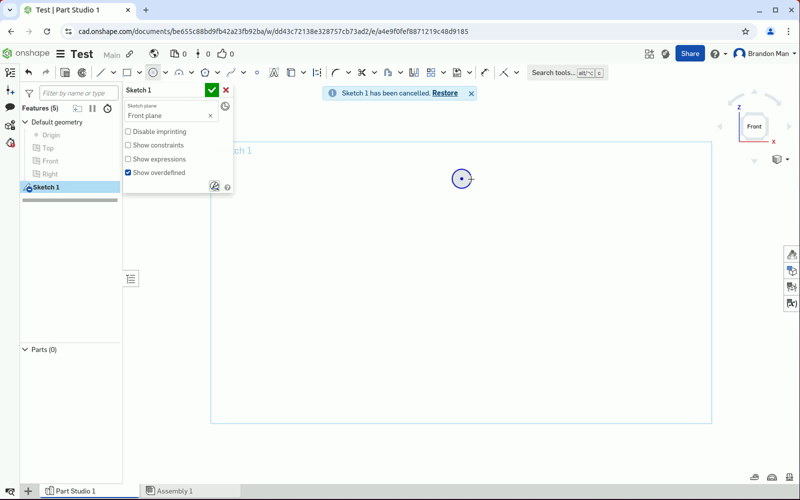
mouse_move(461, 178)
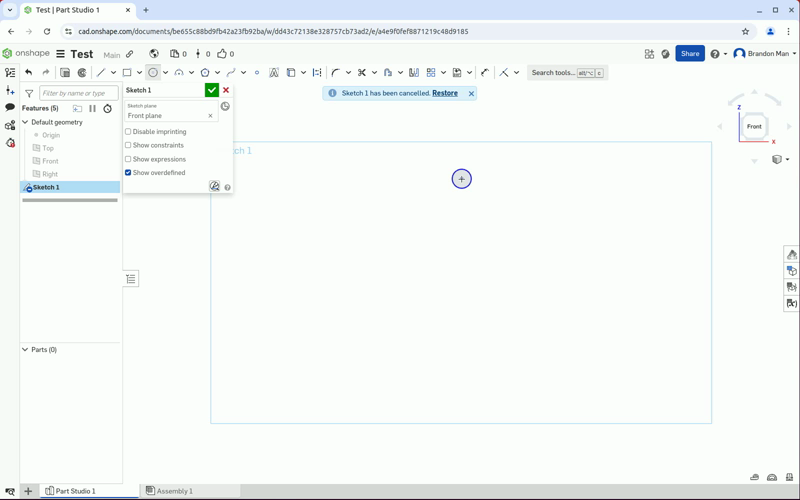
click(461, 178)
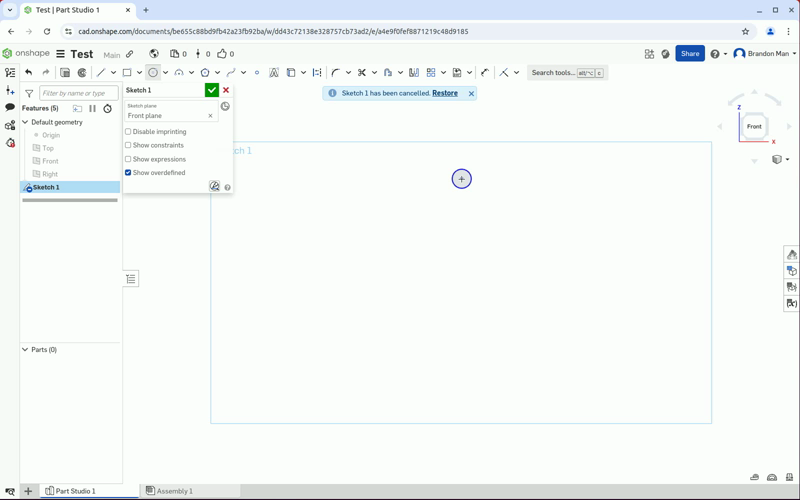
key_up(shift)
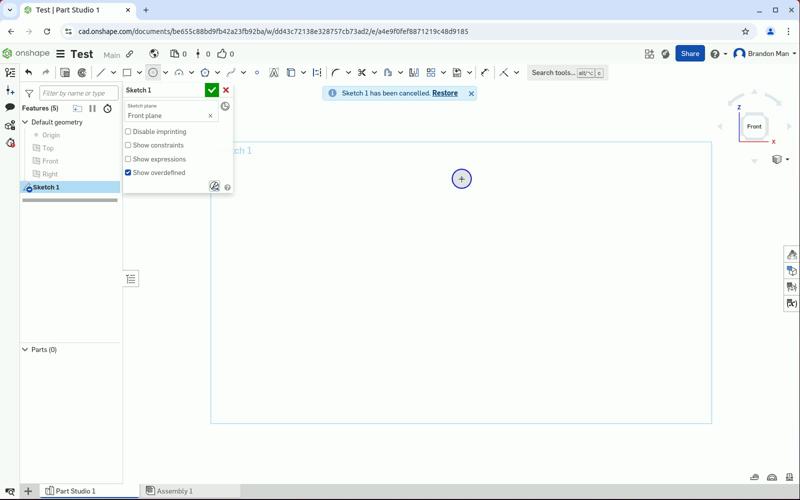
mouse_move(464, 178)
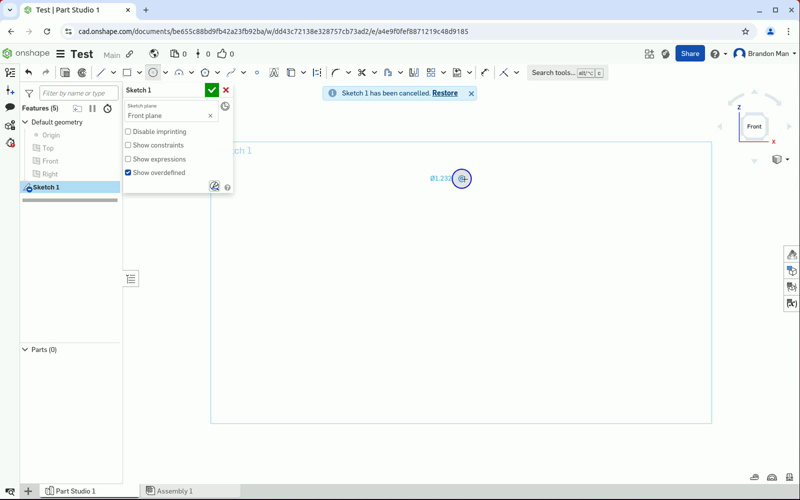
scroll(6)
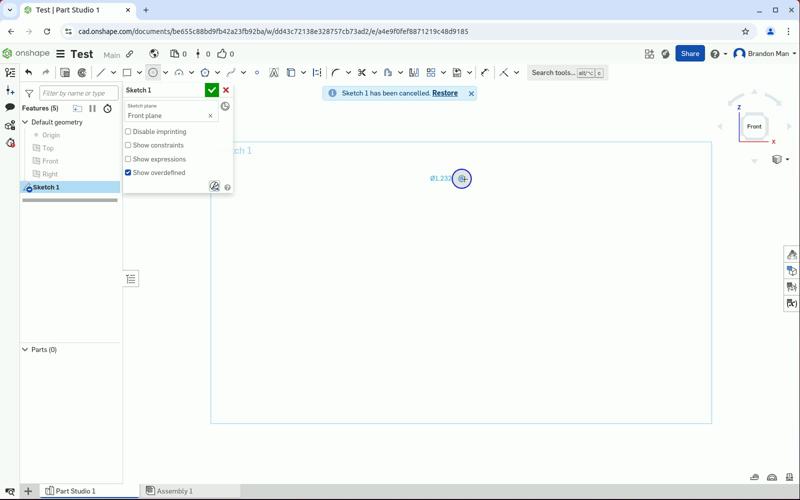
scroll(6)
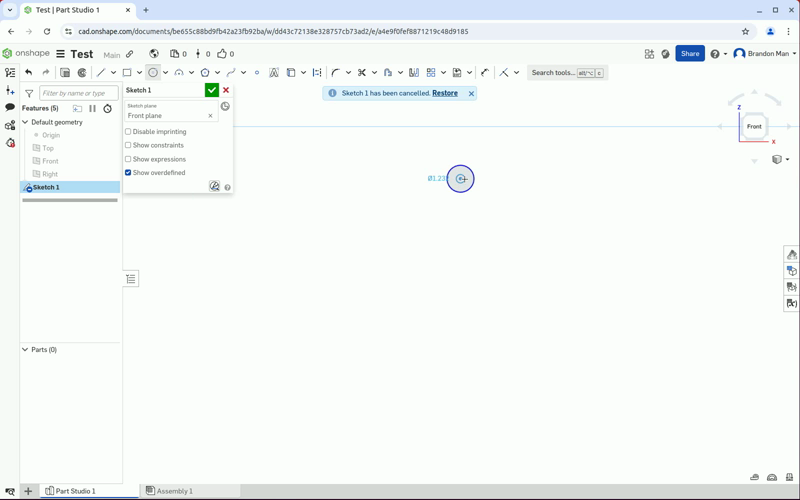
scroll(6)
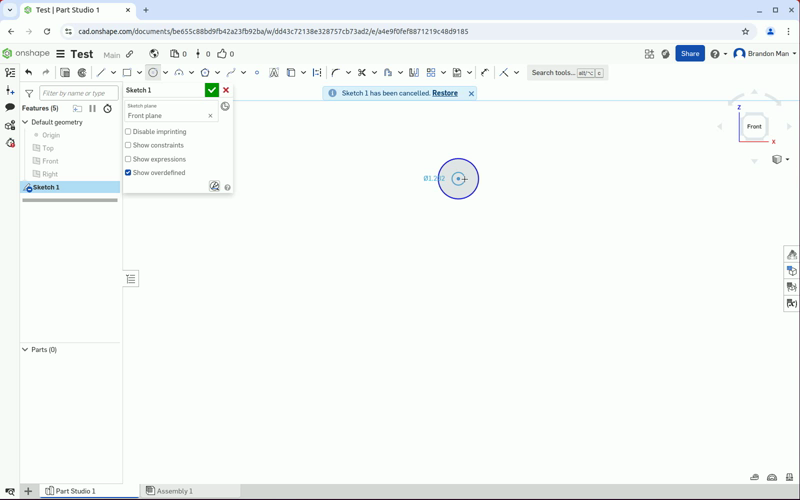
scroll(6)
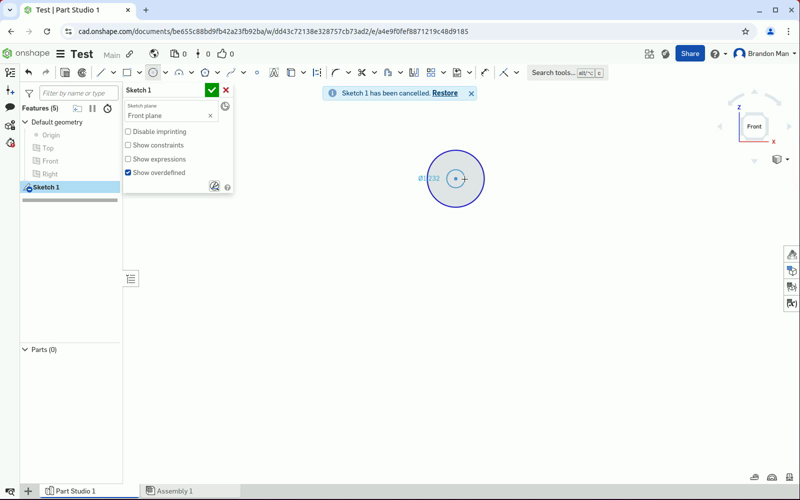
scroll(6)
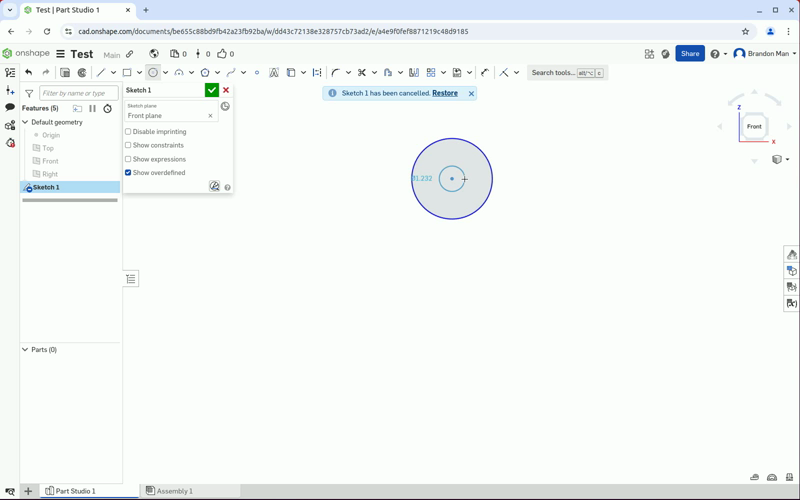
scroll(6)
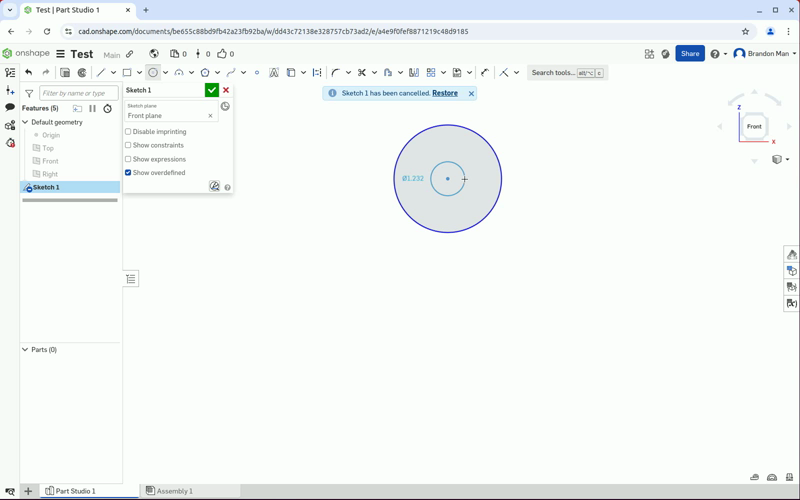
scroll(6)
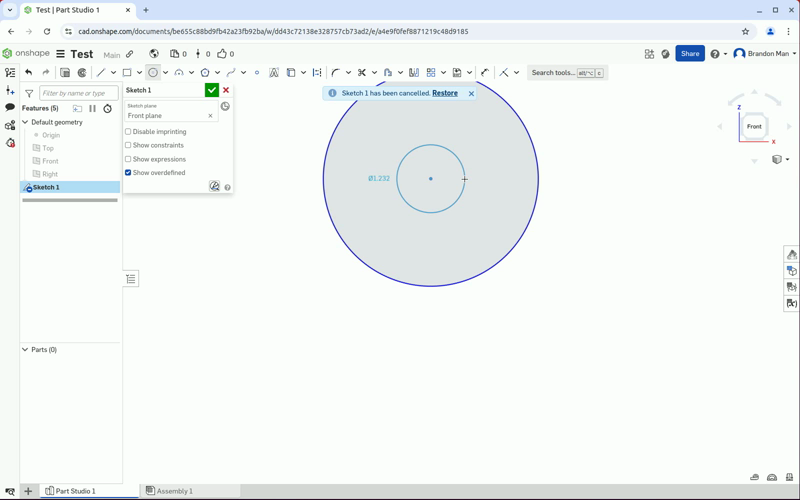
click(464, 178)
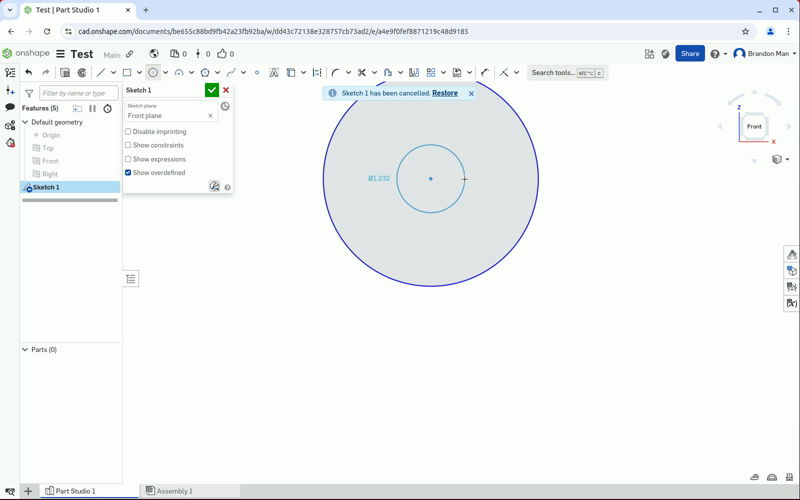
scroll(-6)
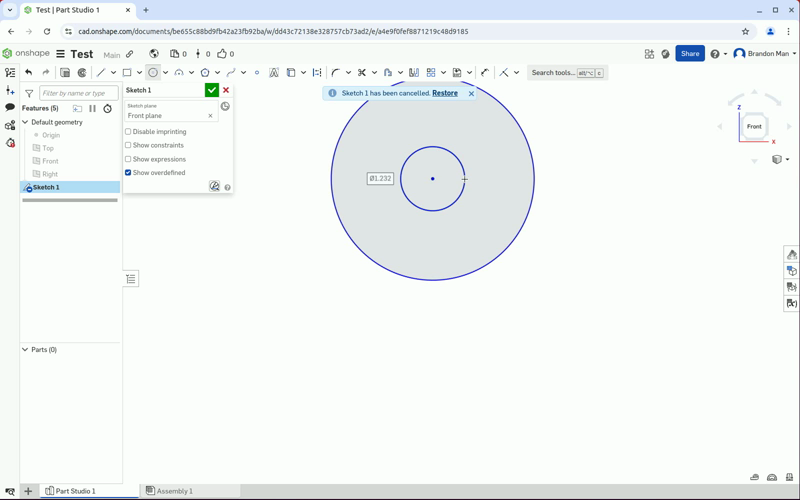
scroll(-6)
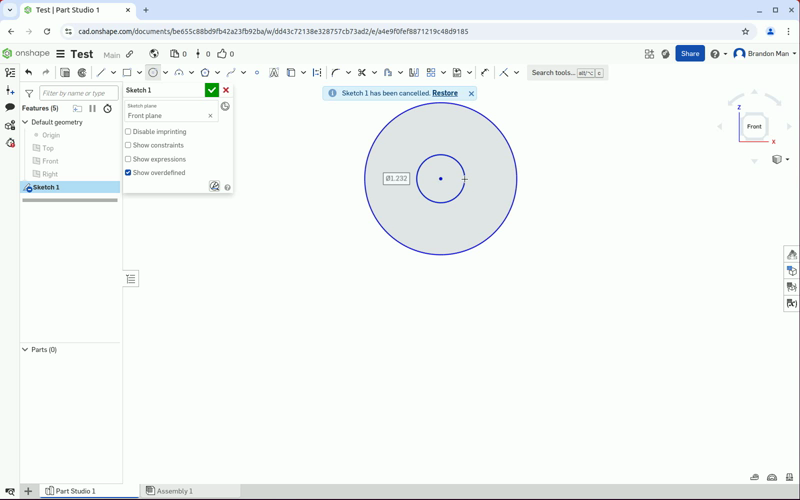
scroll(-6)
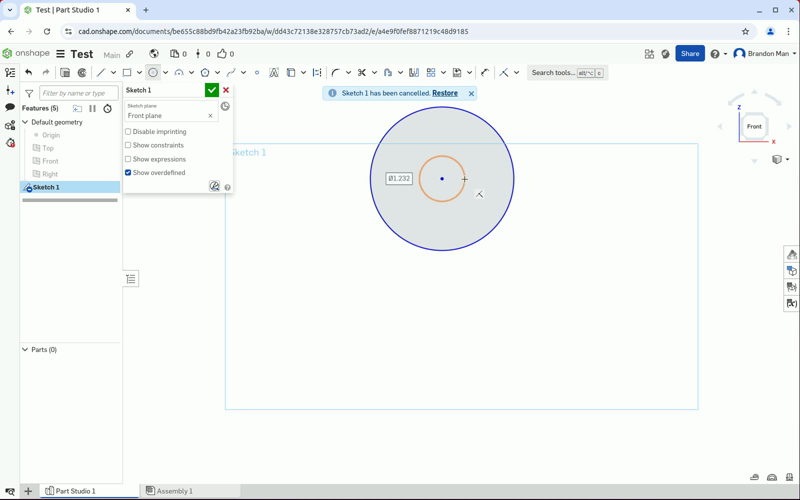
scroll(-6)
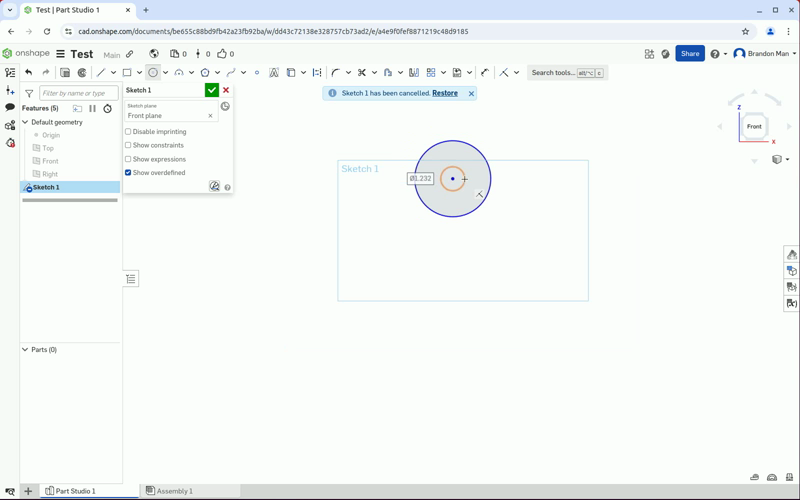
scroll(-6)
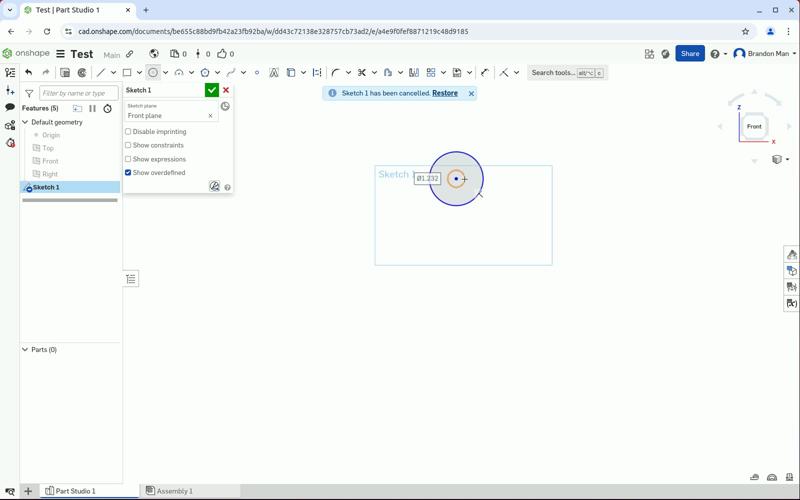
scroll(-6)
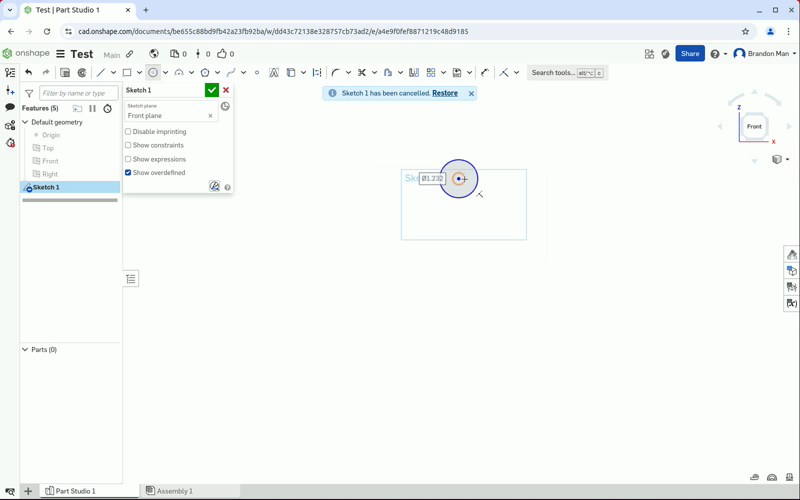
scroll(-6)
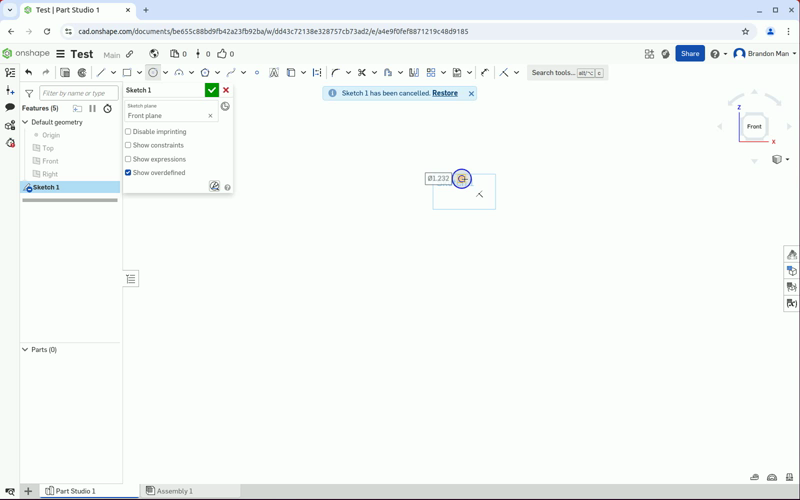
key(esc)
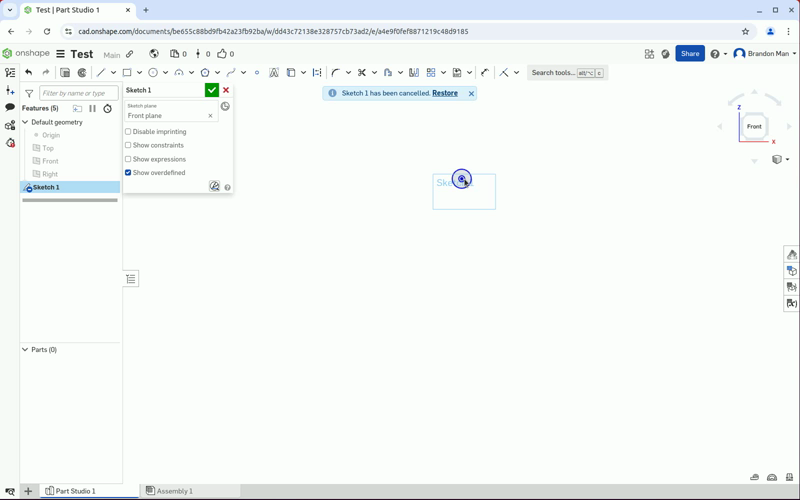
mouse_move(463, 170)
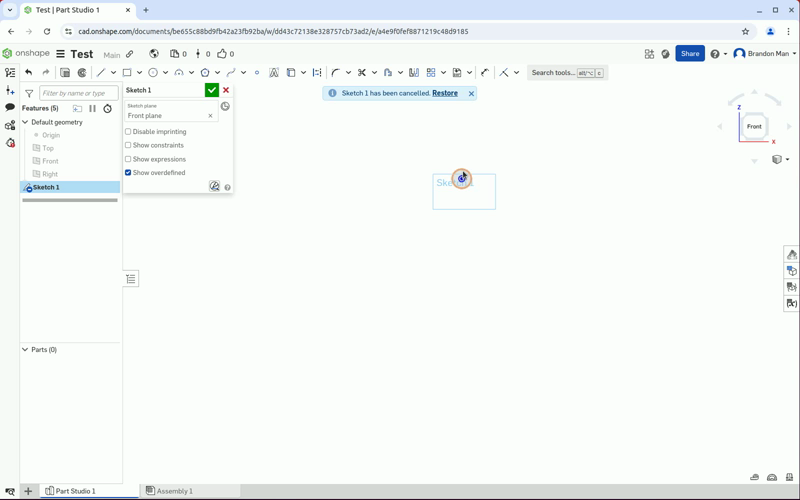
scroll(6)
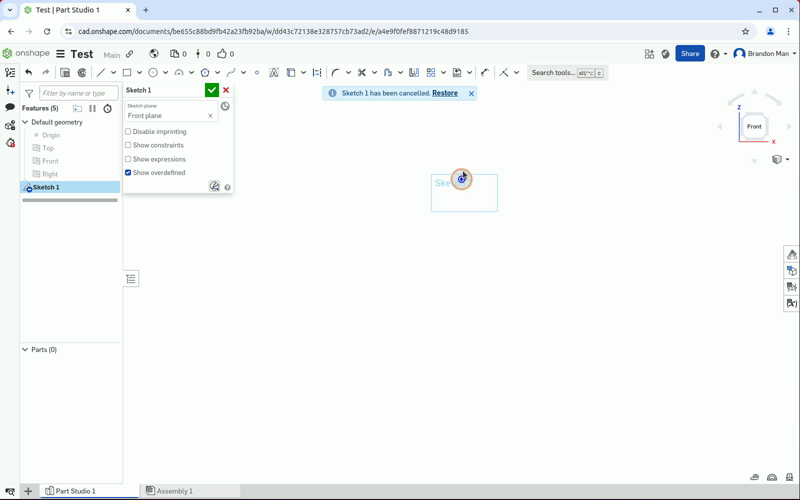
scroll(6)
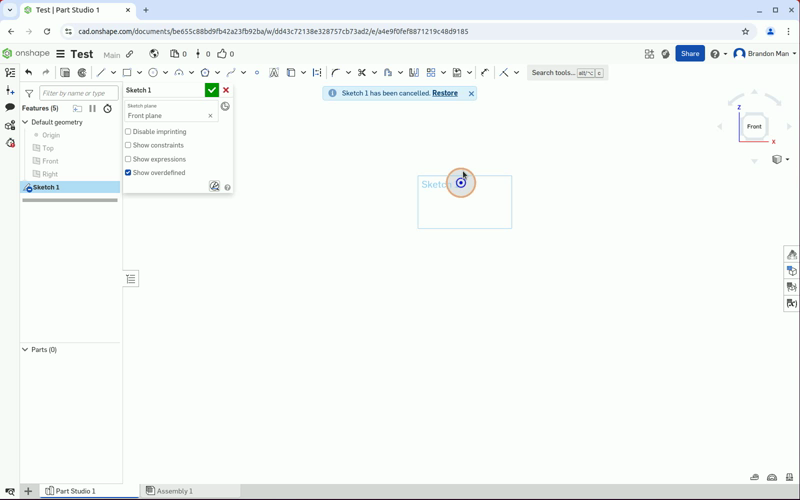
scroll(6)
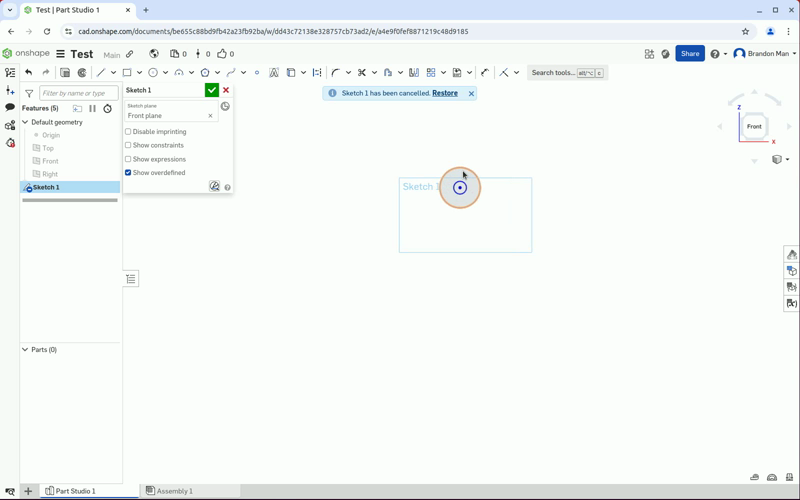
scroll(6)
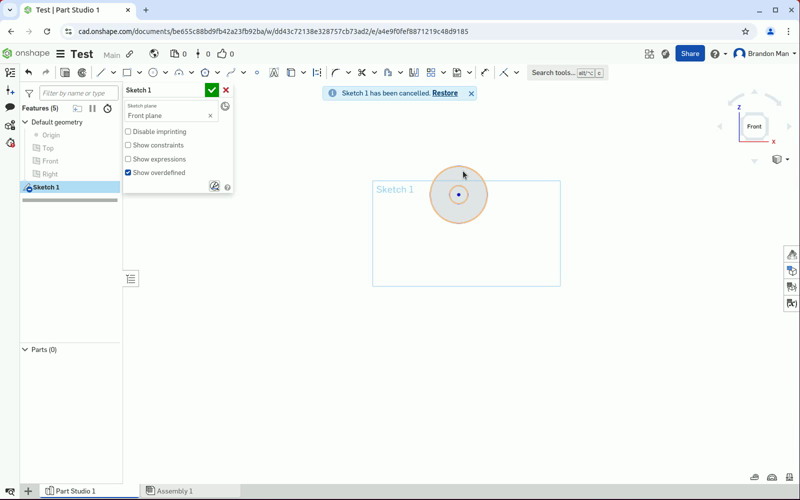
scroll(6)
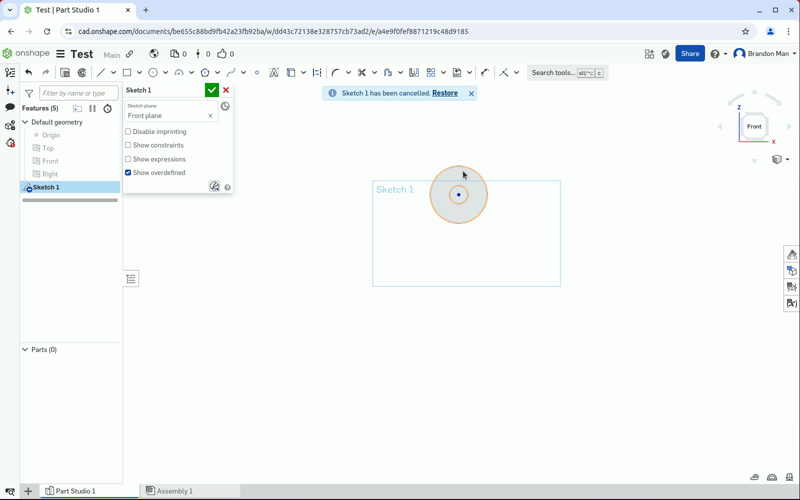
scroll(6)
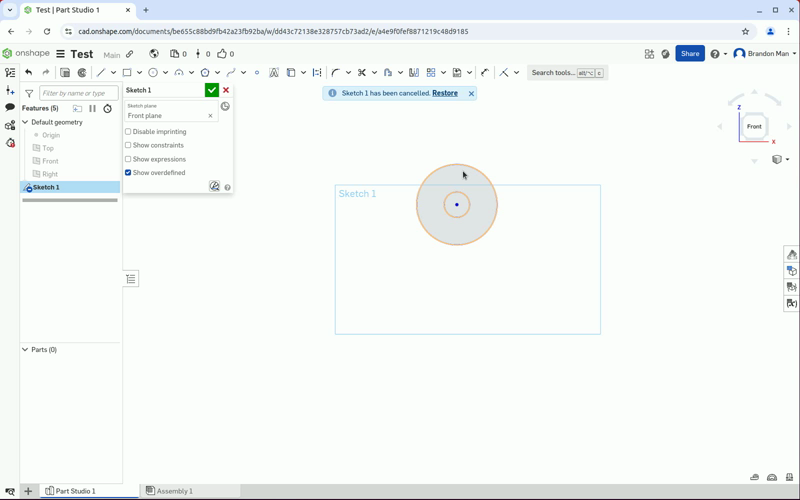
scroll(6)
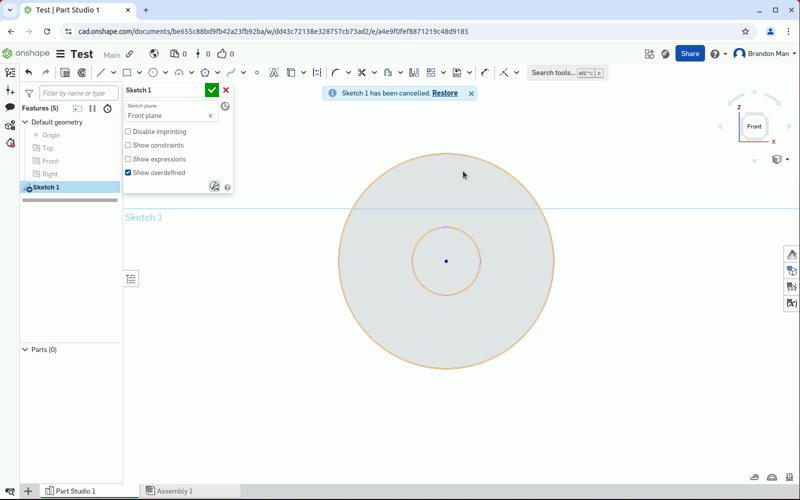
click(463, 170)
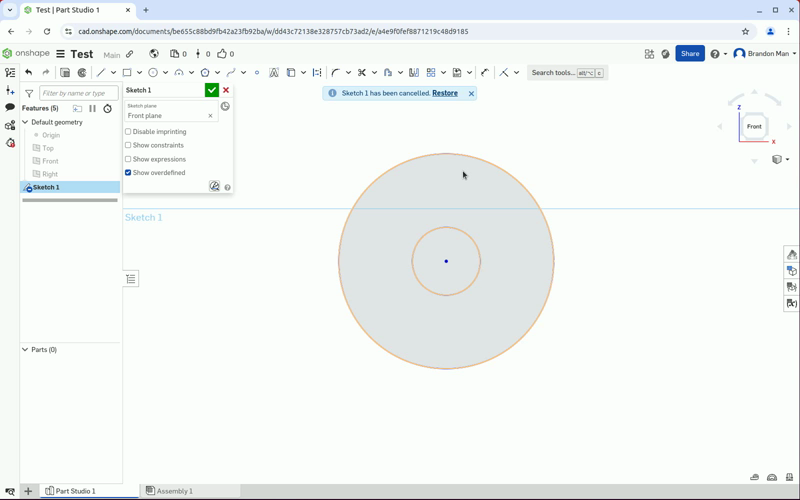
scroll(-6)
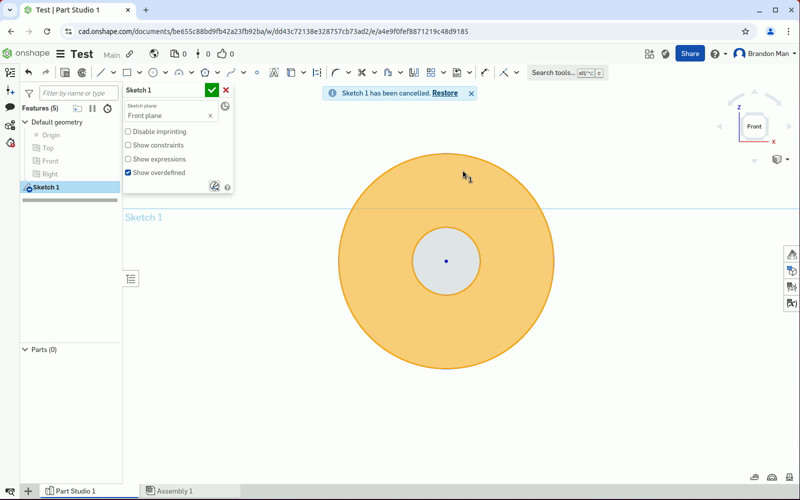
scroll(-6)
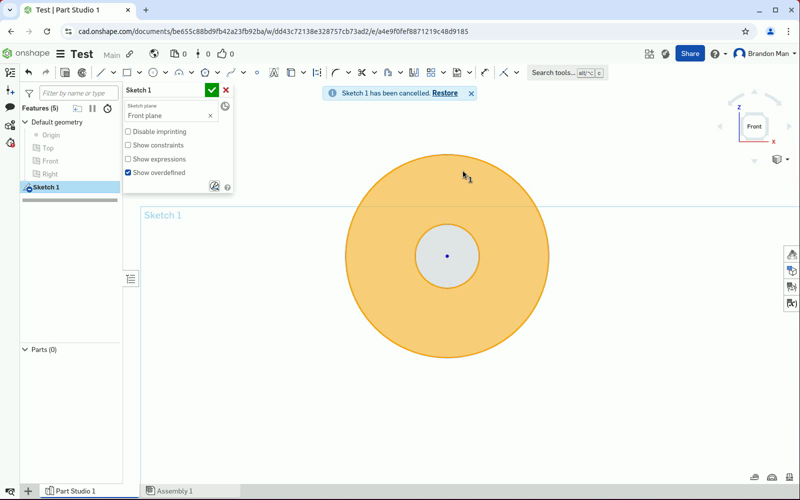
scroll(-6)
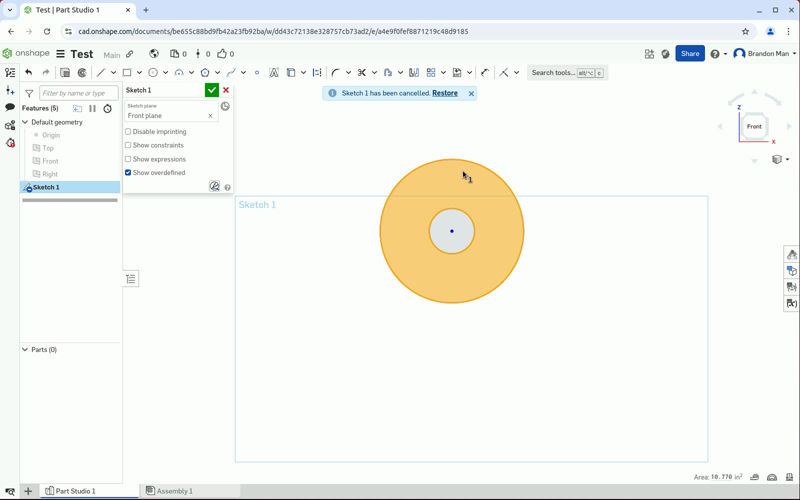
scroll(-6)
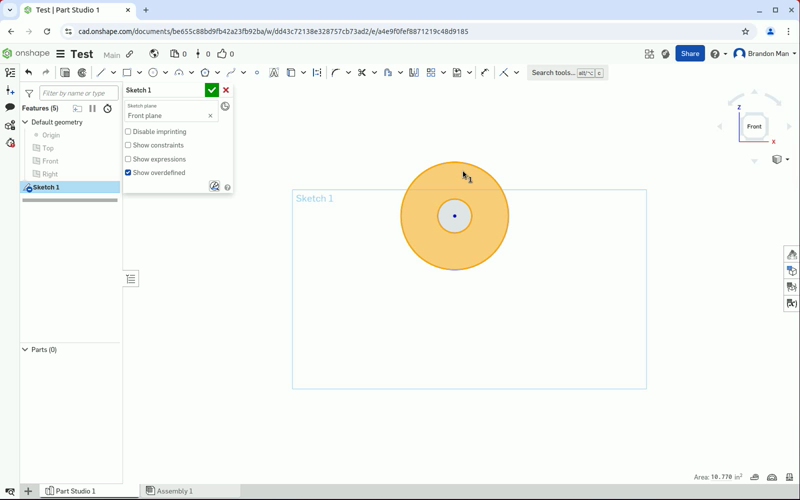
scroll(-6)
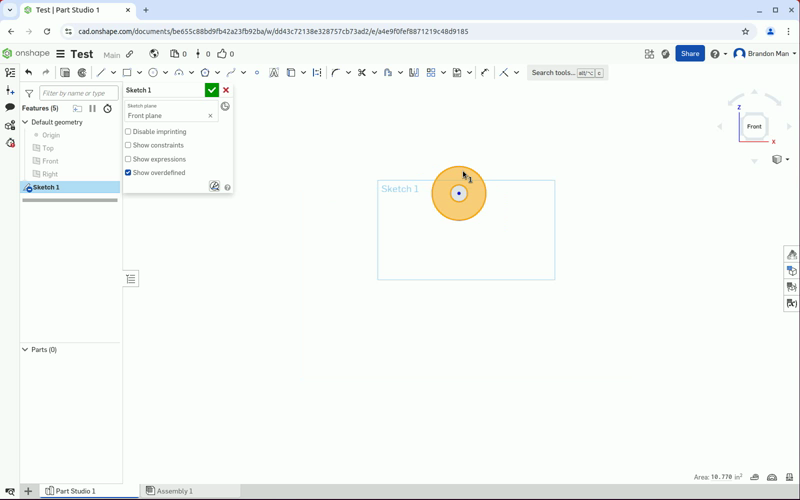
scroll(-6)
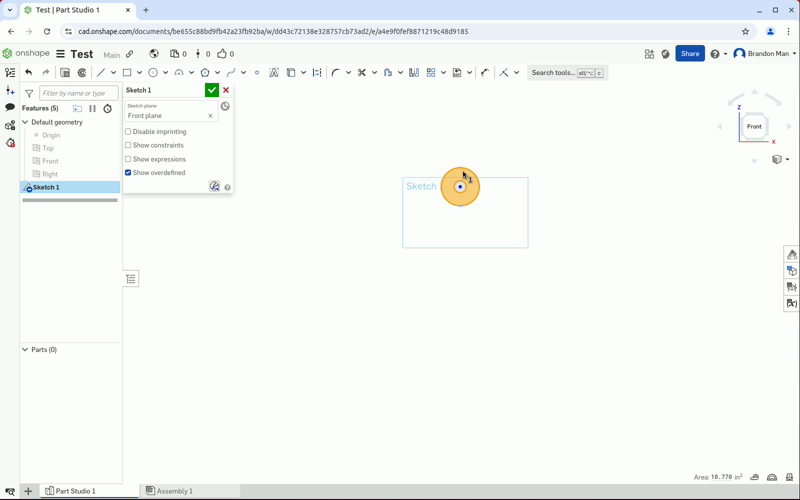
scroll(-6)
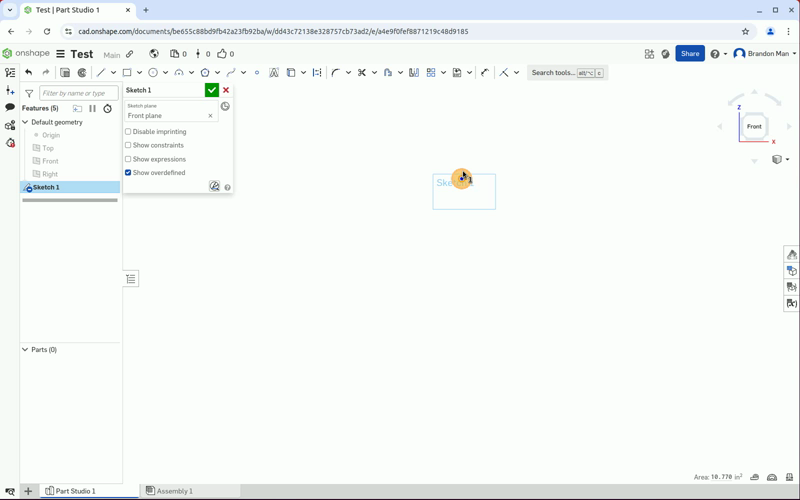
mouse_move(73, 352)
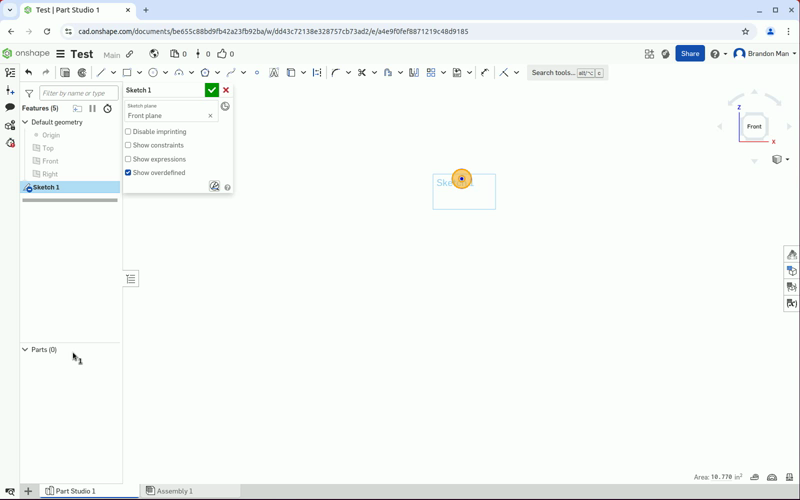
key(shift+y)
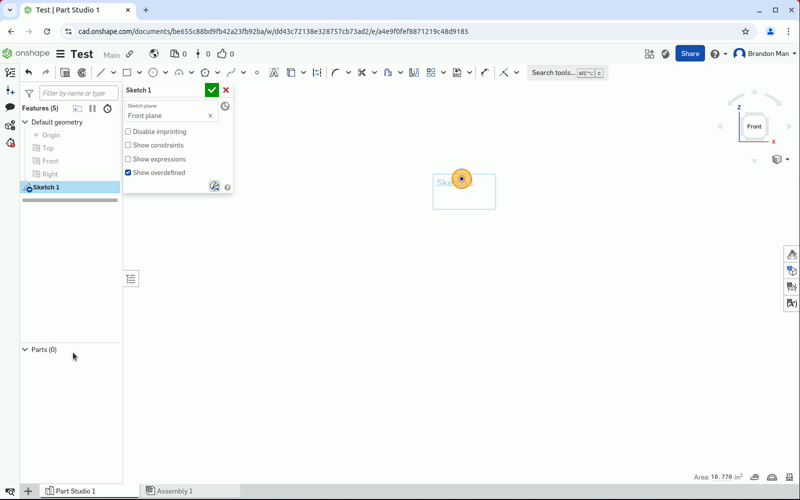
key(shift+e)
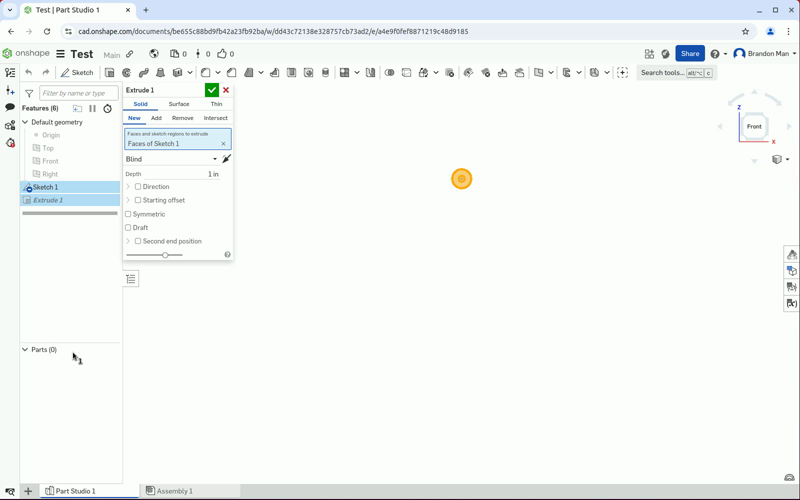
mouse_move(143, 106)
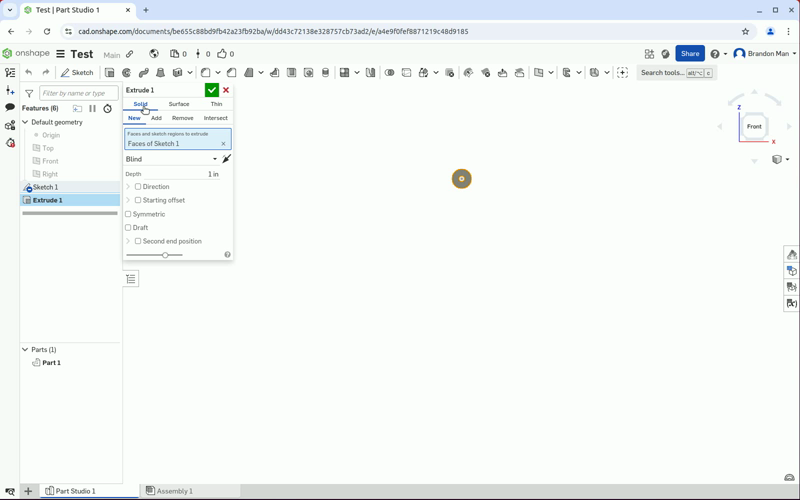
click(143, 106)
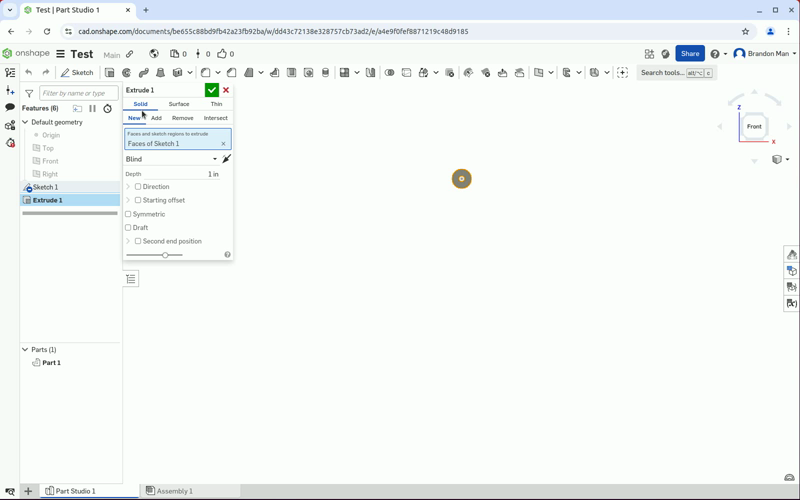
mouse_move(137, 120)
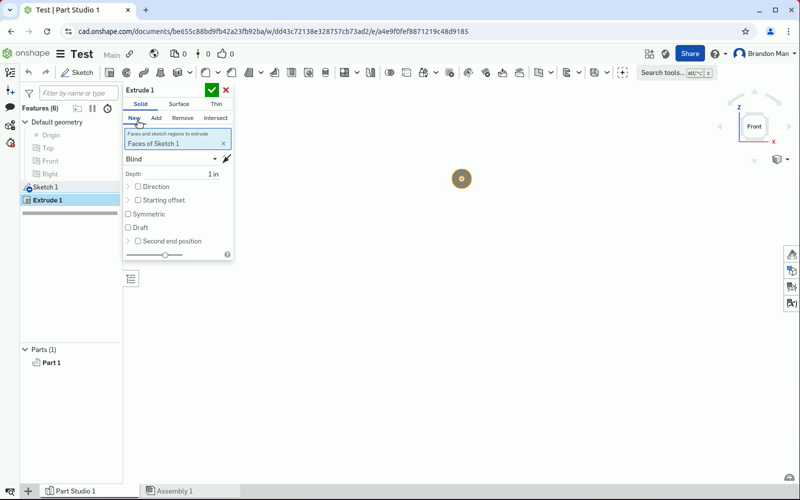
click(137, 120)
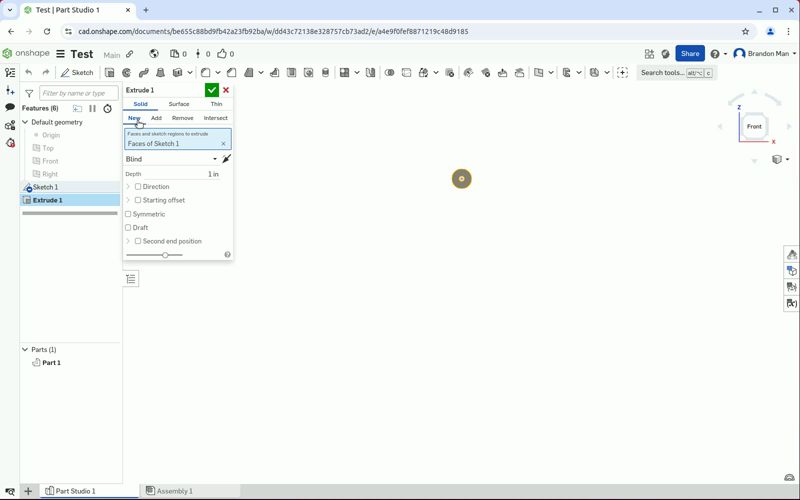
key(tab, 4)
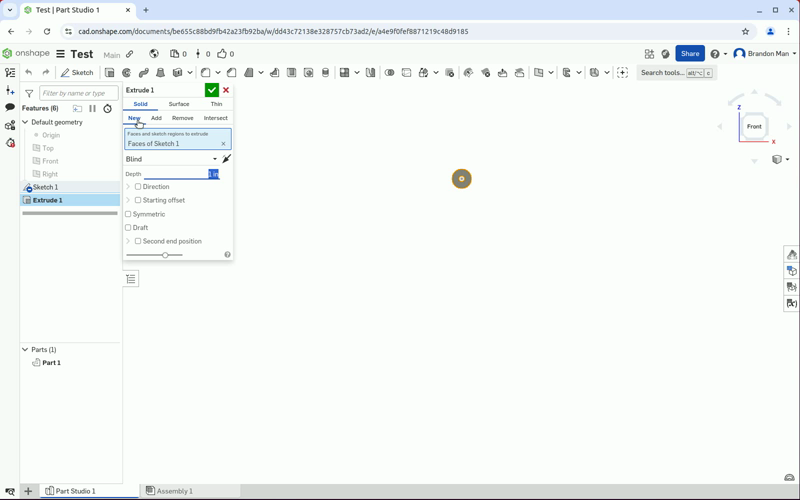
text(0.481)
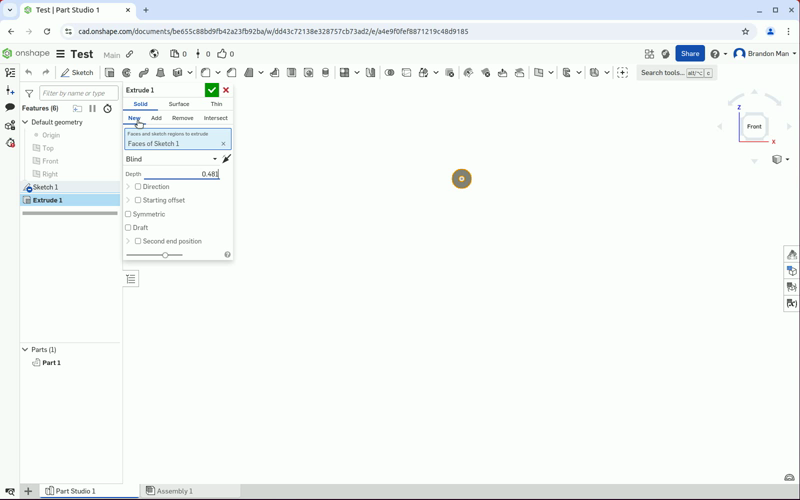
key(enter)
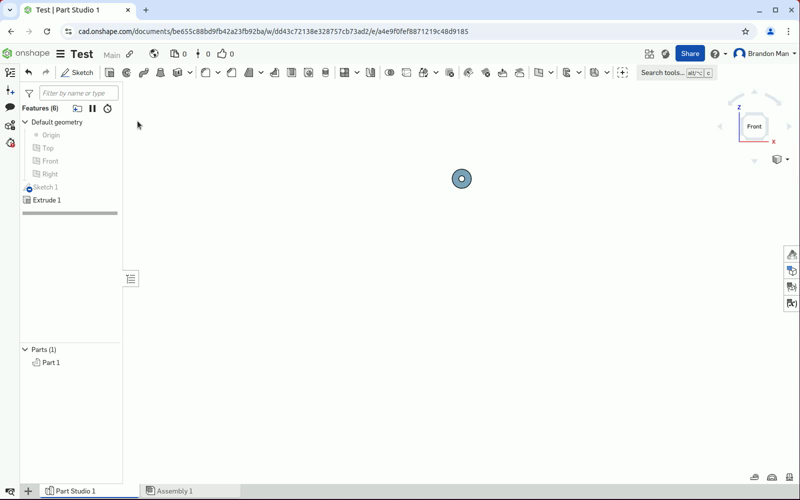
key(shift+h)
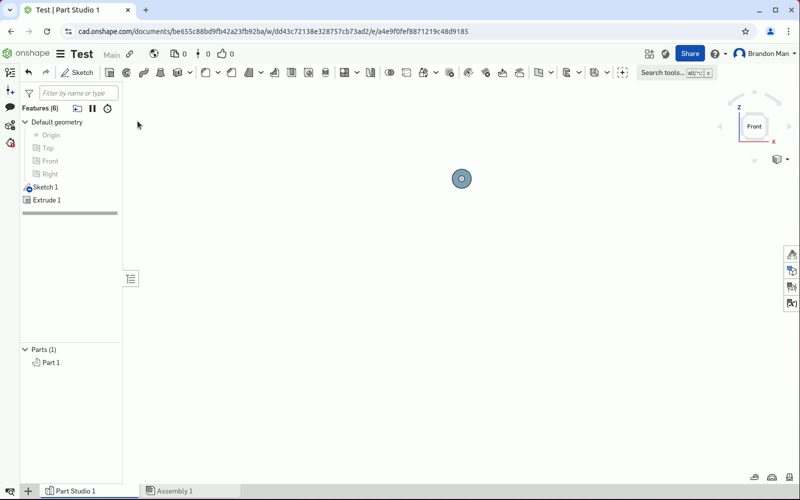
key(shift+h)
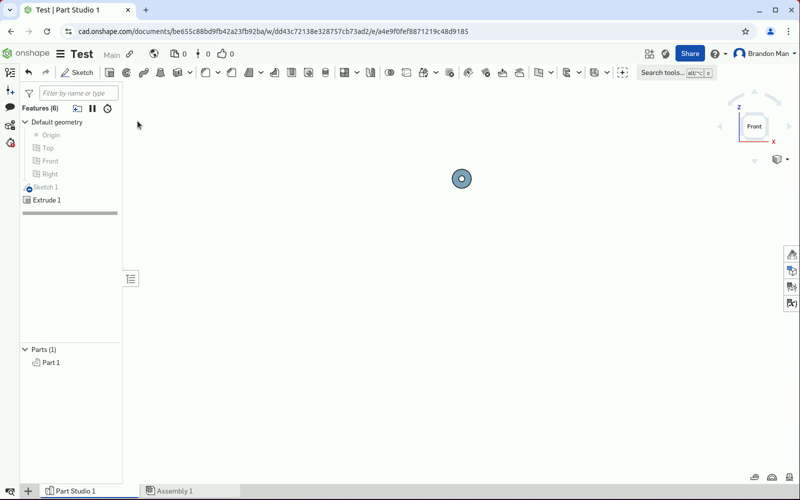
mouse_move(73, 189)
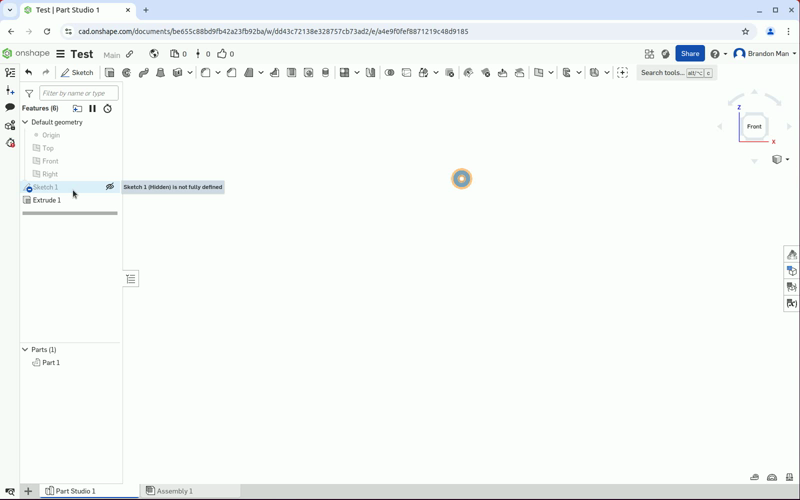
click(73, 189)
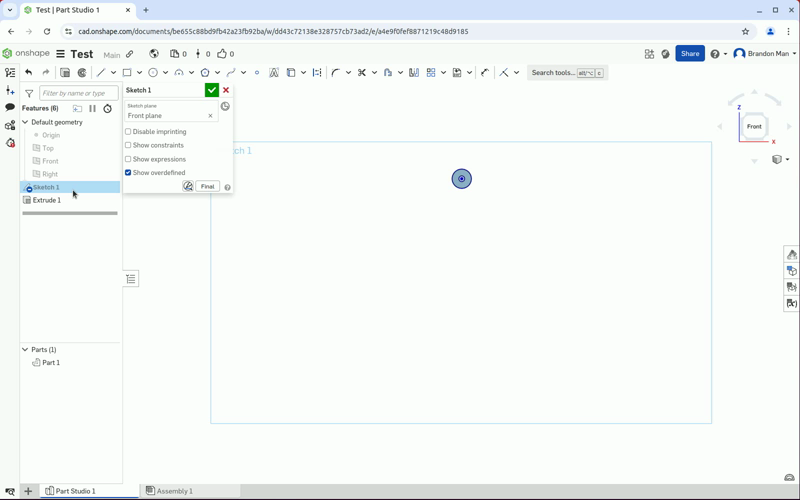
mouse_move(229, 92)
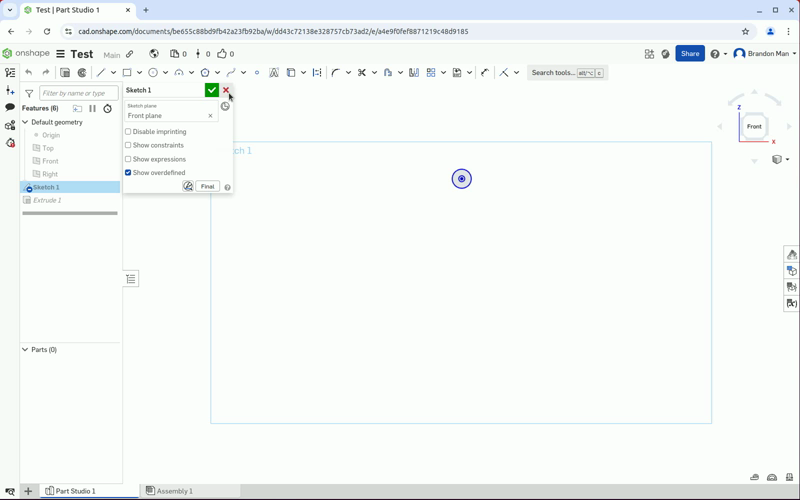
click(229, 92)
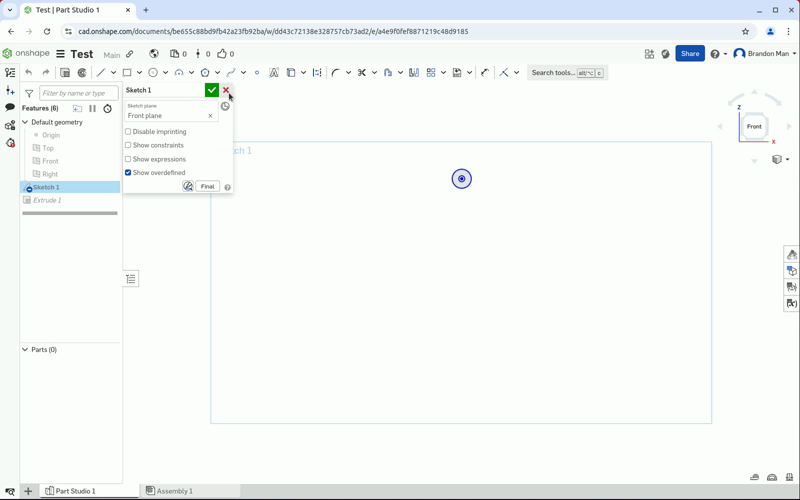
key(shift+s)
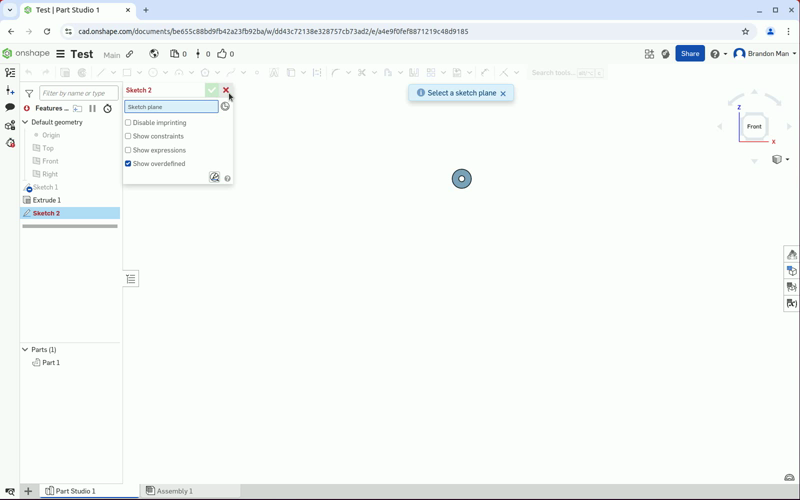
mouse_move(73, 163)
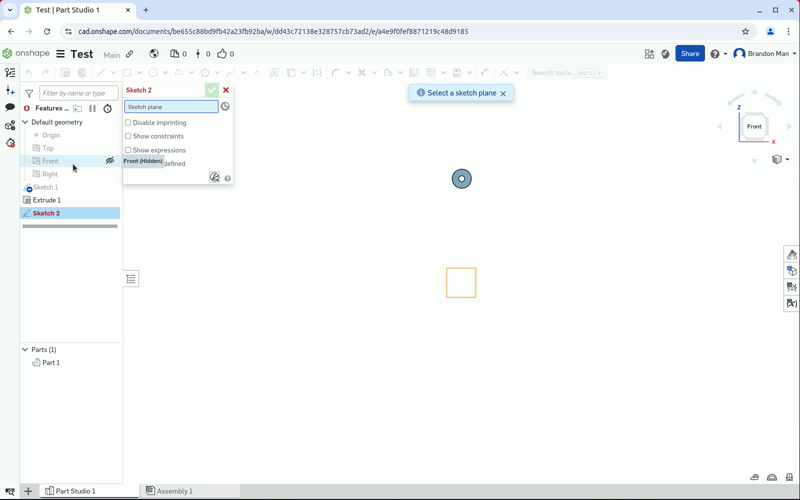
click(73, 163)
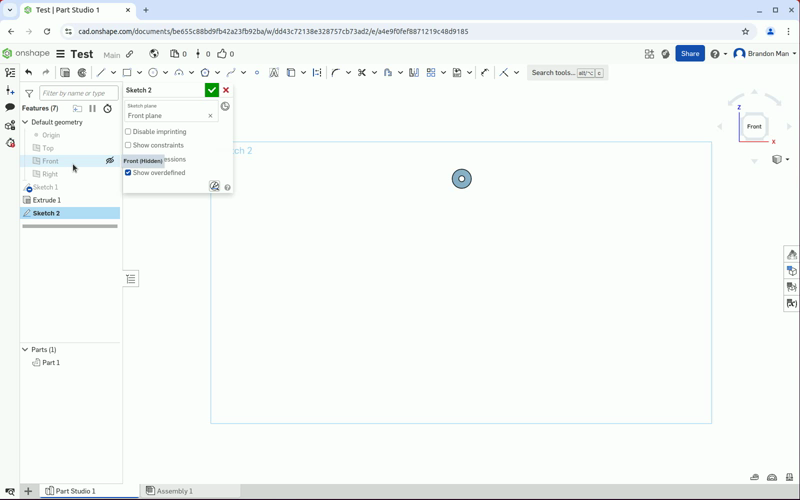
mouse_move(73, 352)
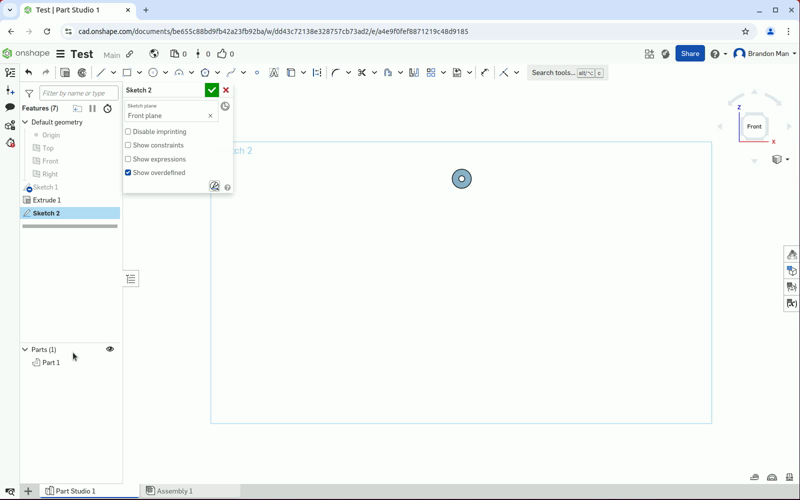
key(y)
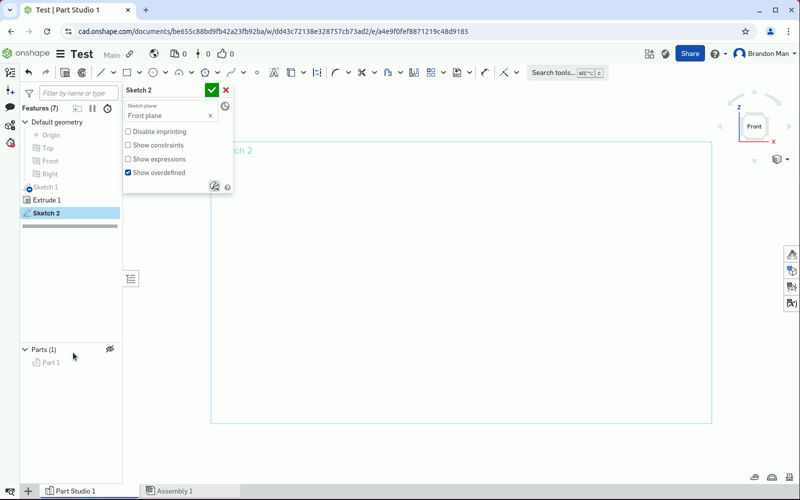
key(a)
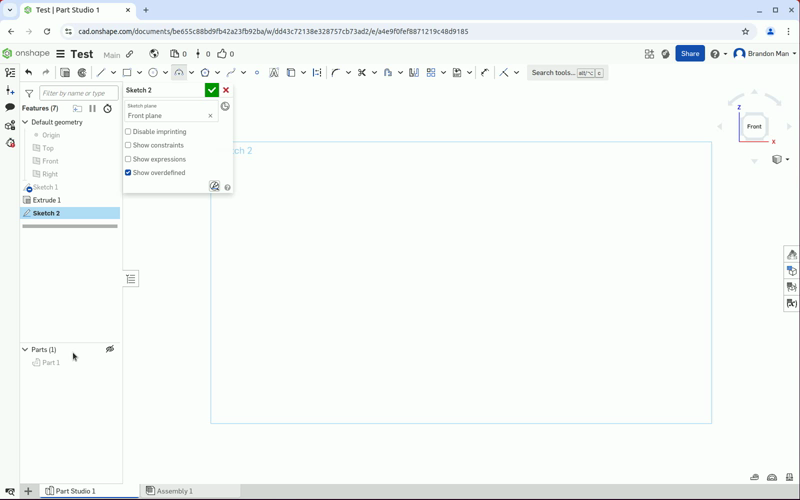
key_down(shift)
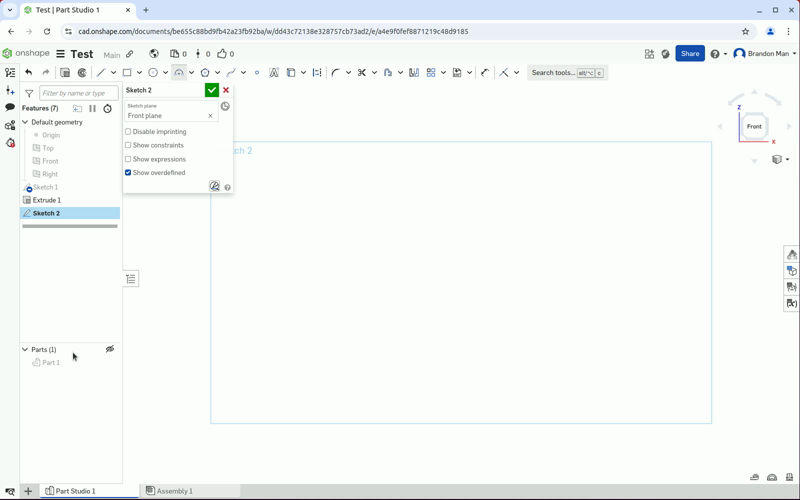
mouse_move(446, 223)
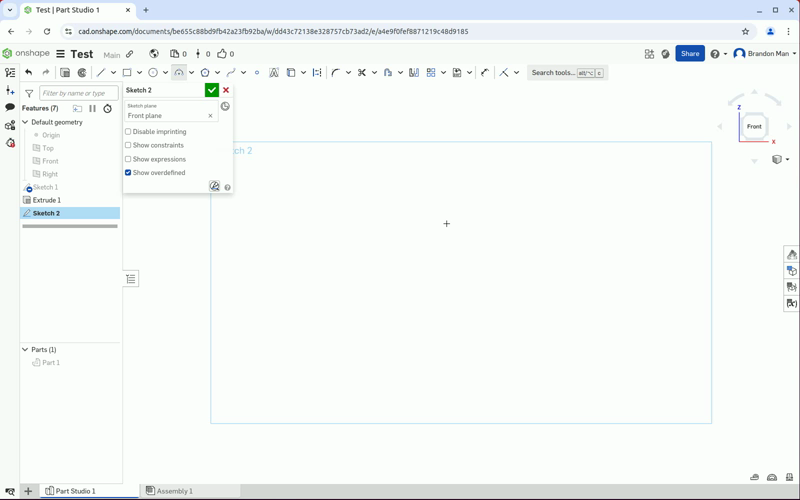
click(446, 223)
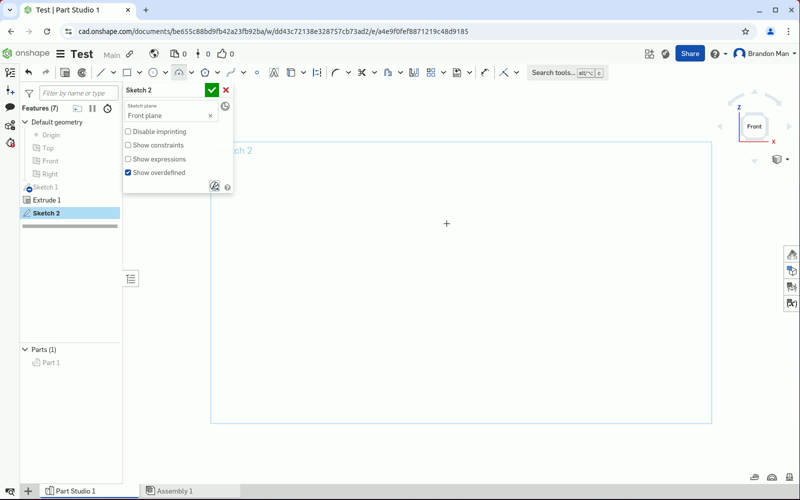
key_up(shift)
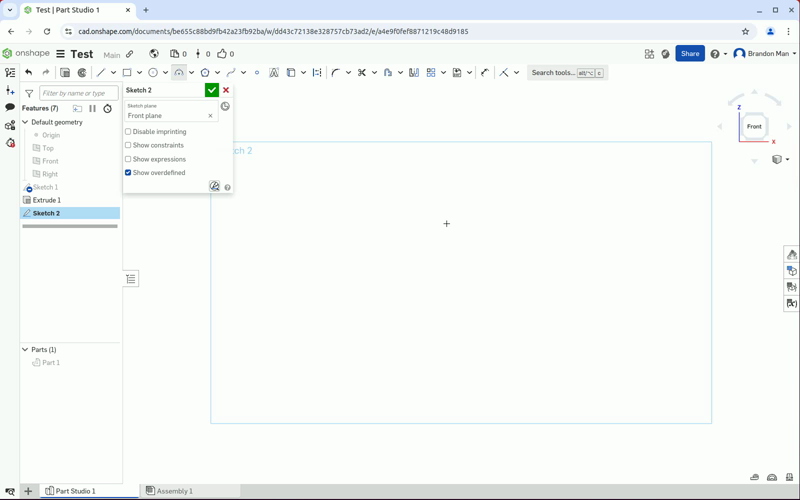
key_down(shift)
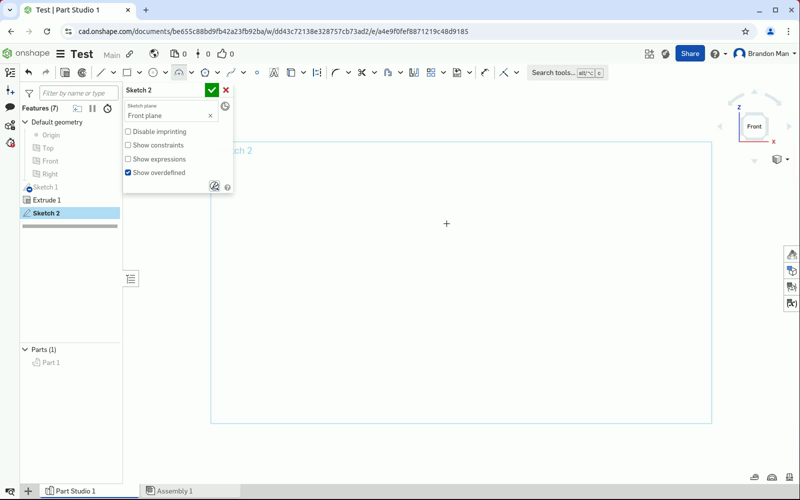
mouse_move(476, 223)
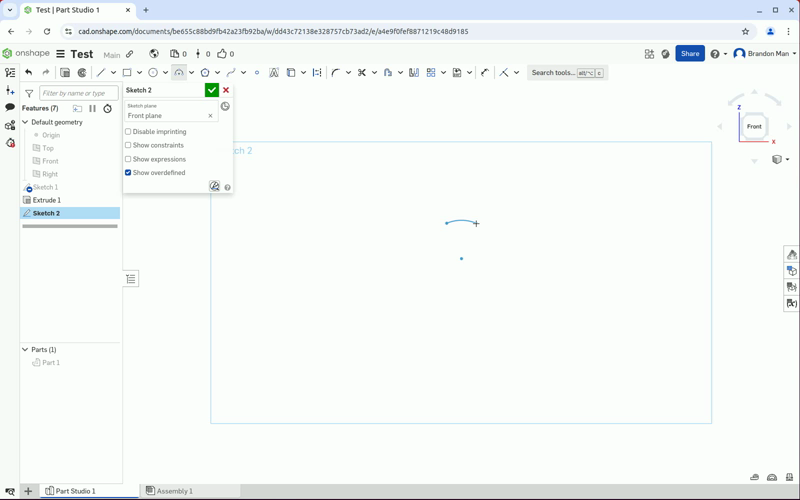
click(476, 223)
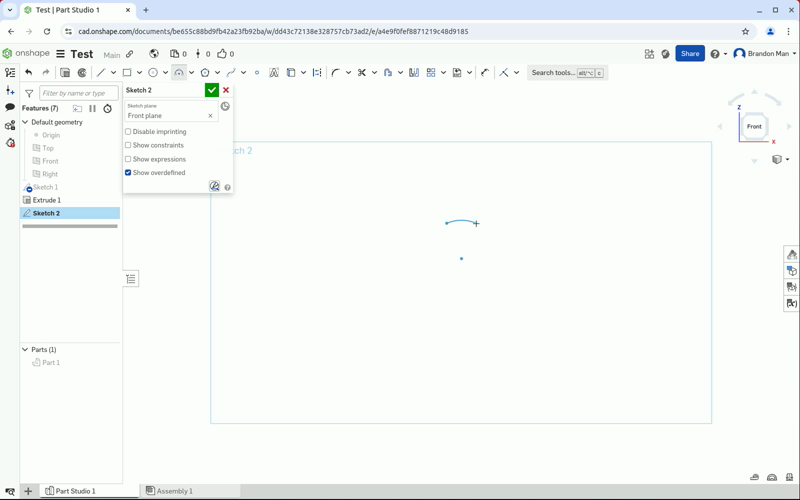
mouse_move(461, 210)
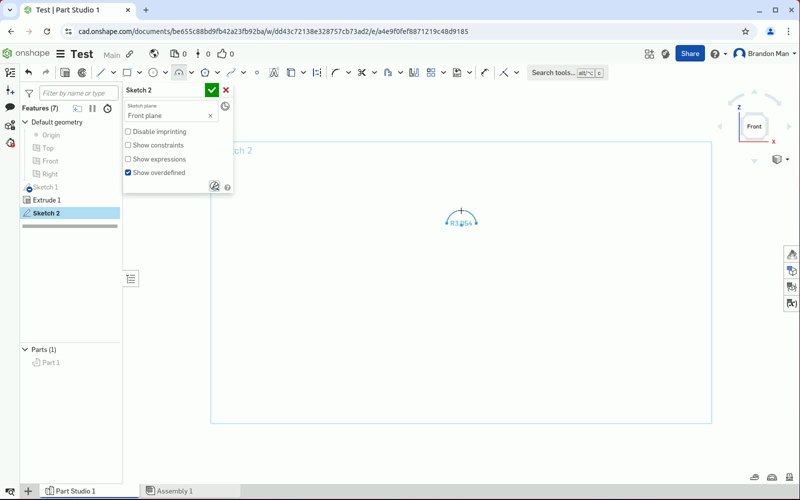
click(461, 210)
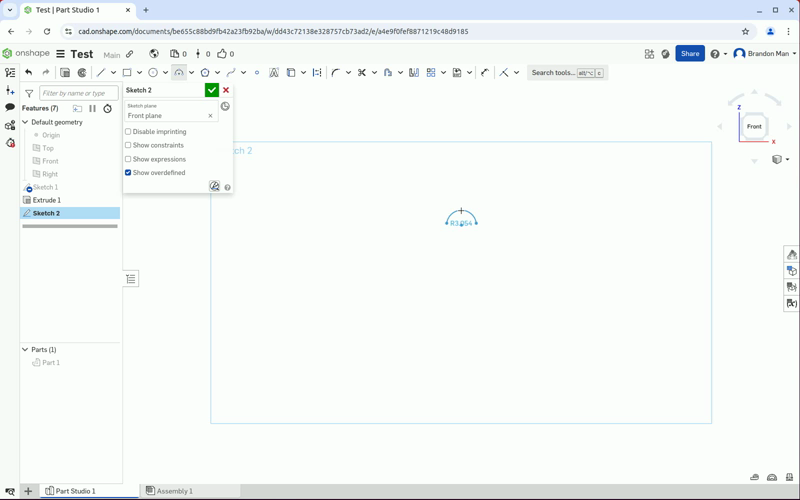
key_up(shift)
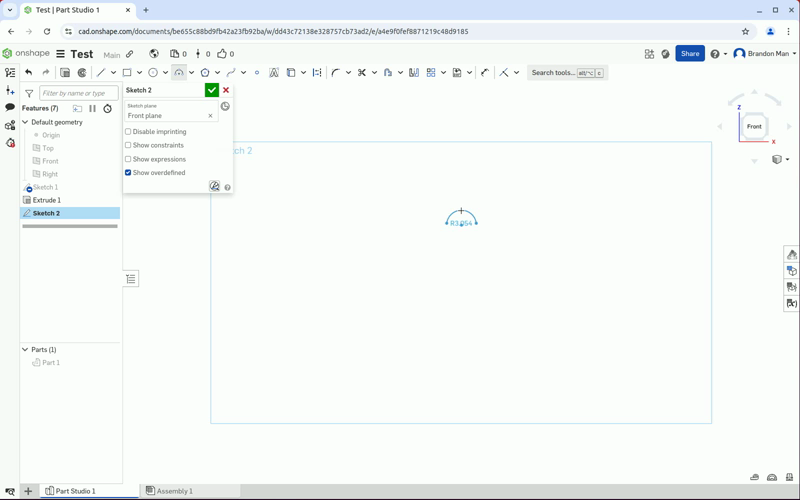
key(esc)
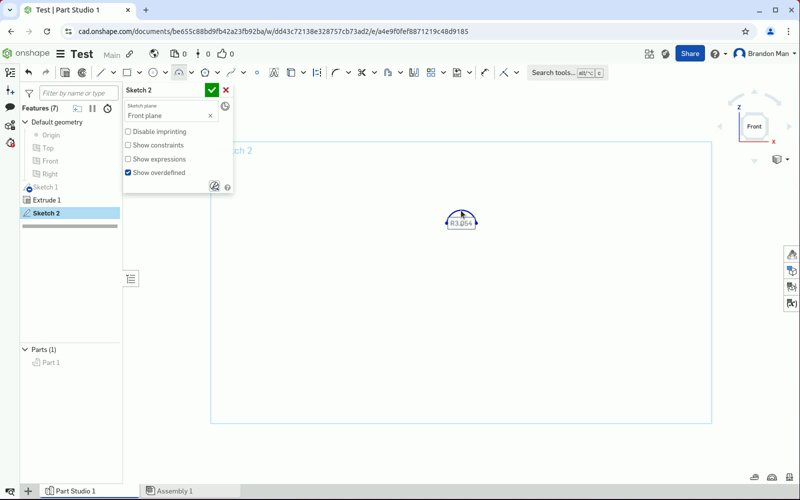
key(l)
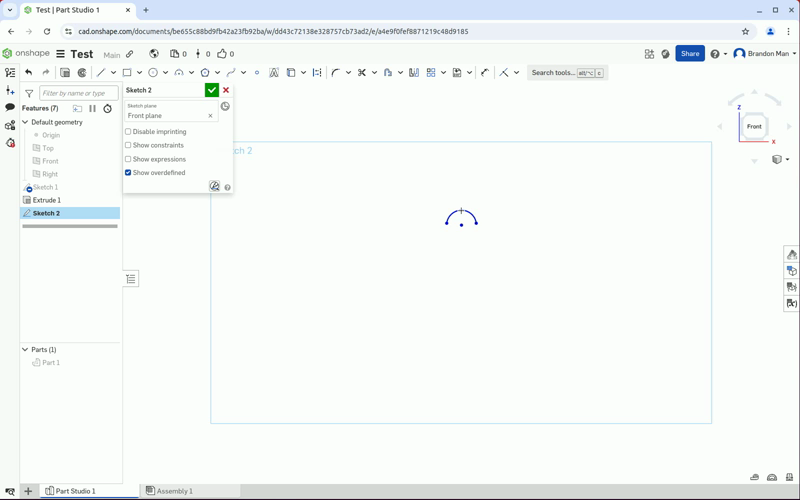
mouse_move(476, 223)
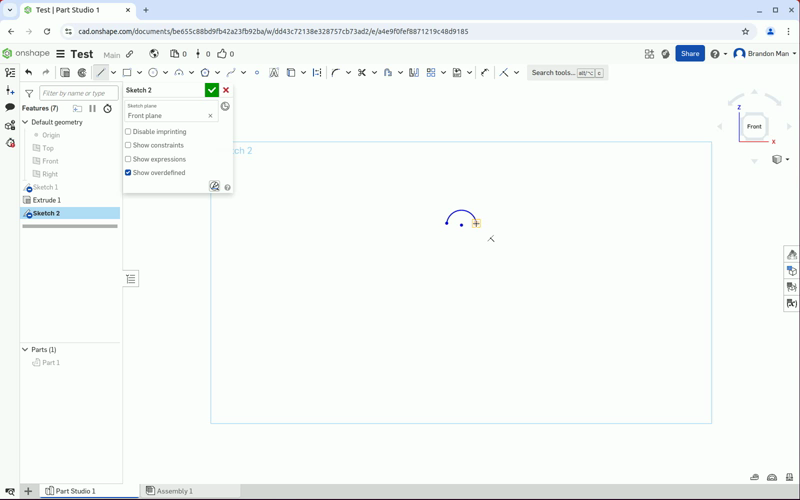
click(476, 223)
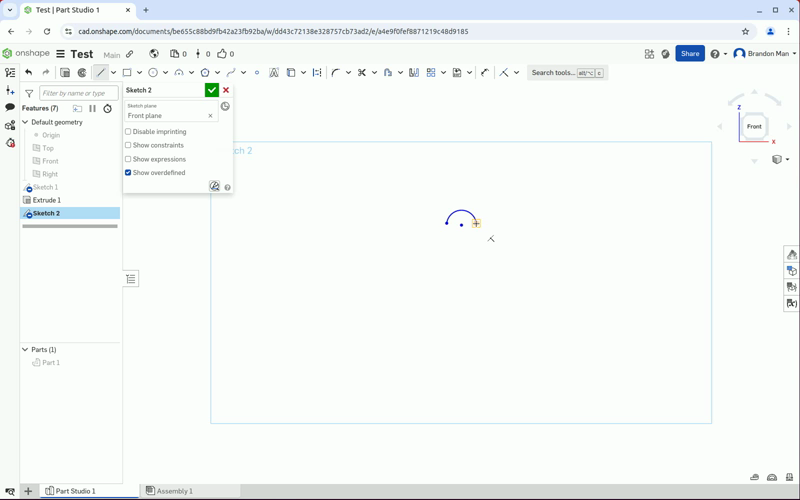
key_down(shift)
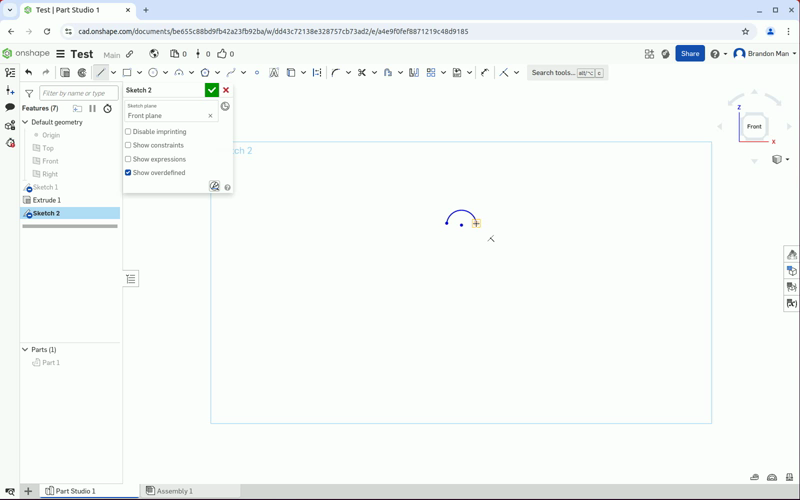
mouse_move(506, 223)
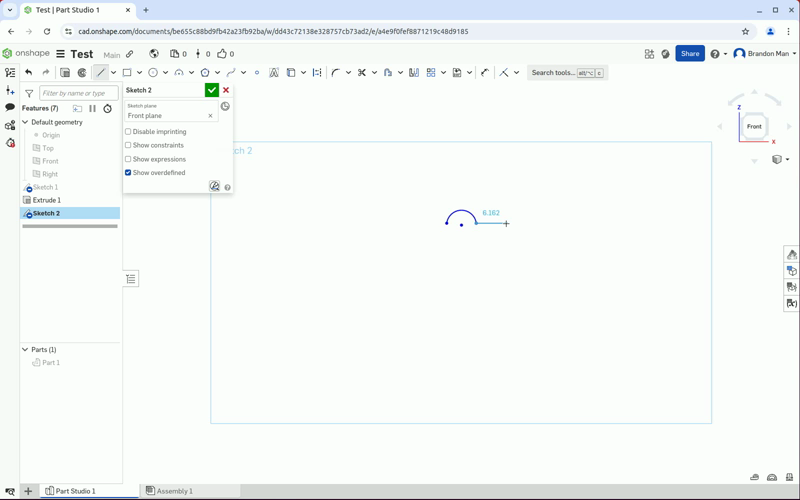
mouse_move(470, 176)
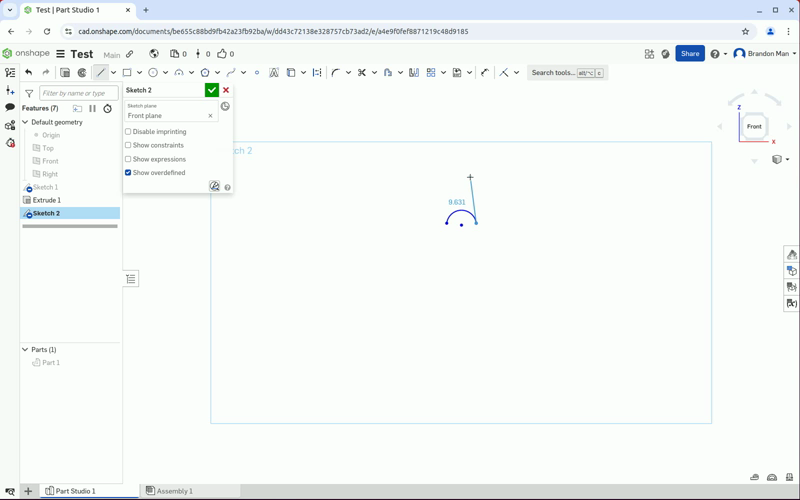
click(470, 176)
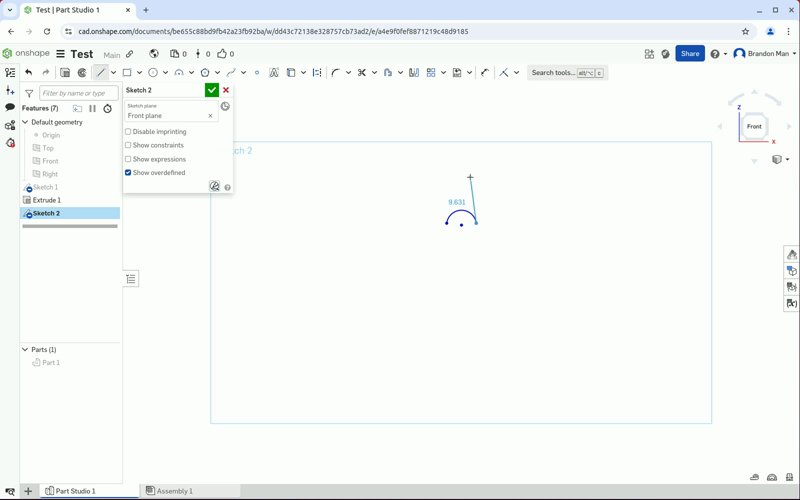
key_up(shift)
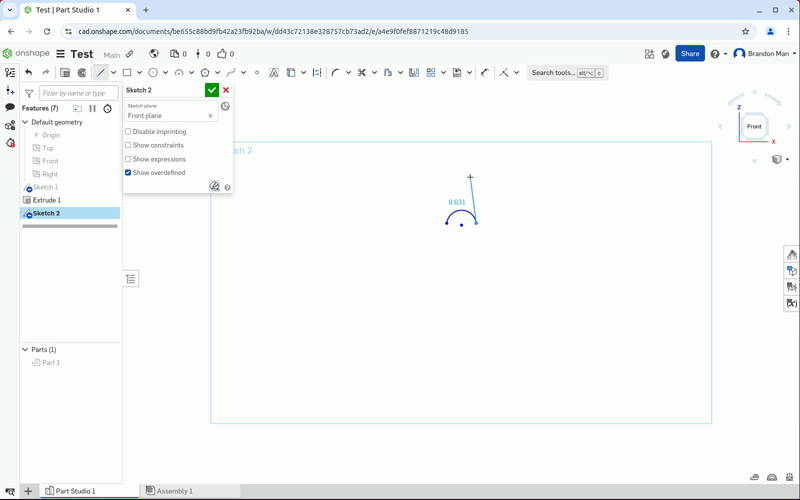
key(esc)
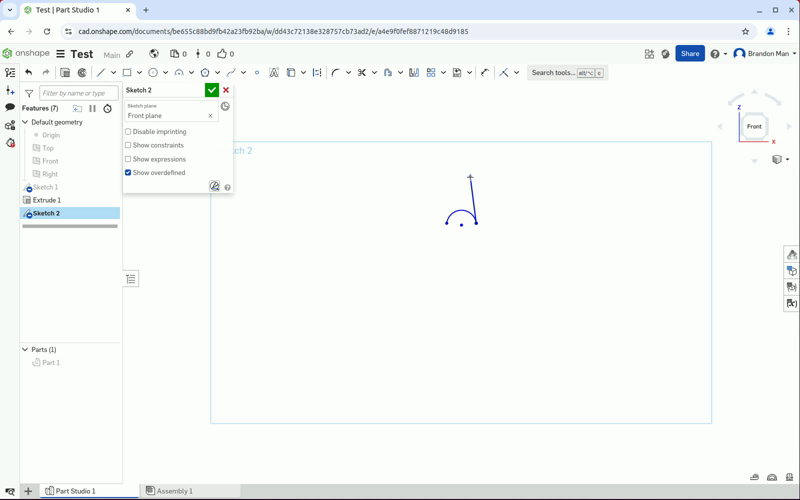
key(a)
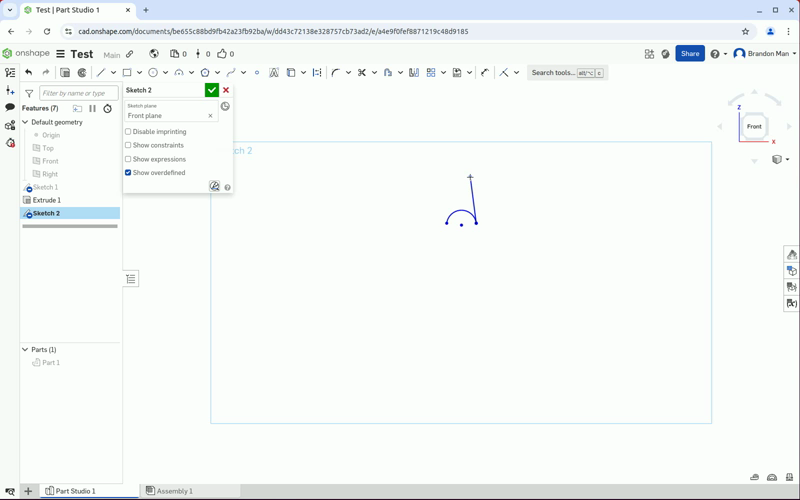
mouse_move(470, 176)
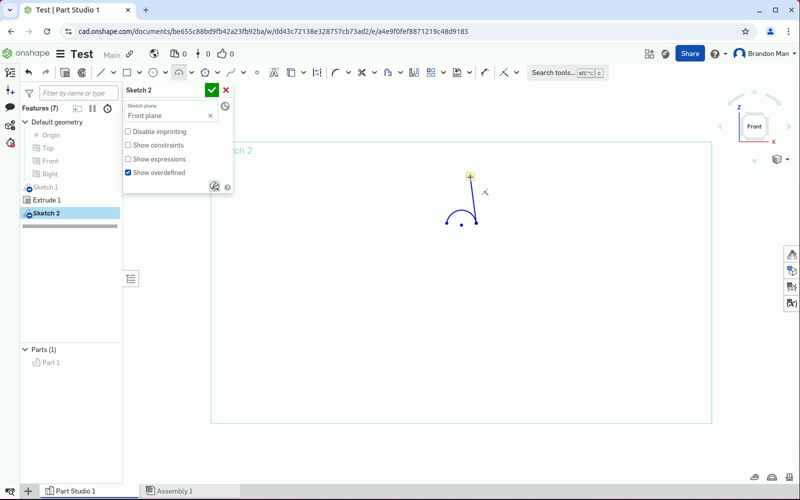
click(470, 176)
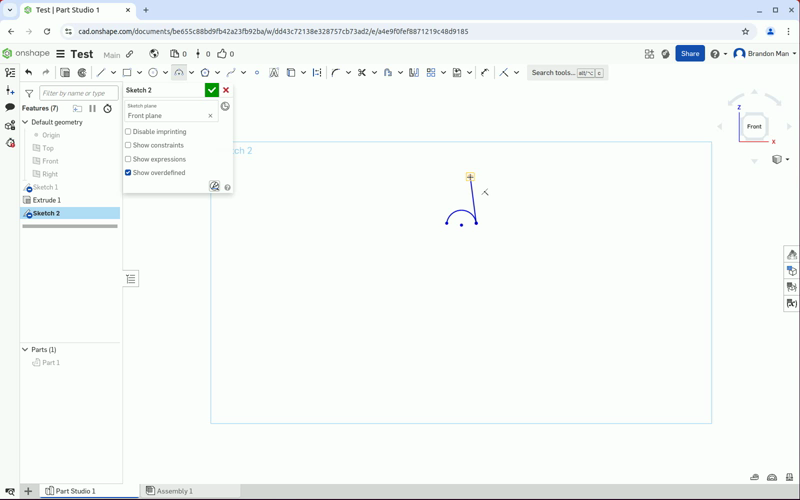
key_down(shift)
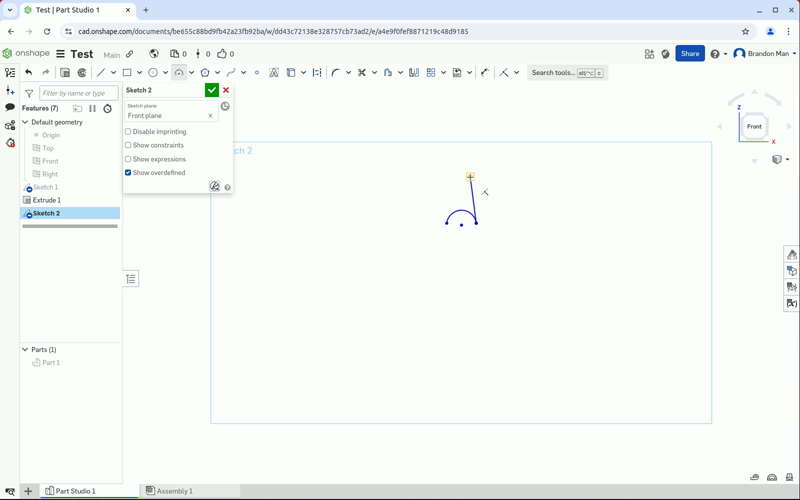
mouse_move(452, 176)
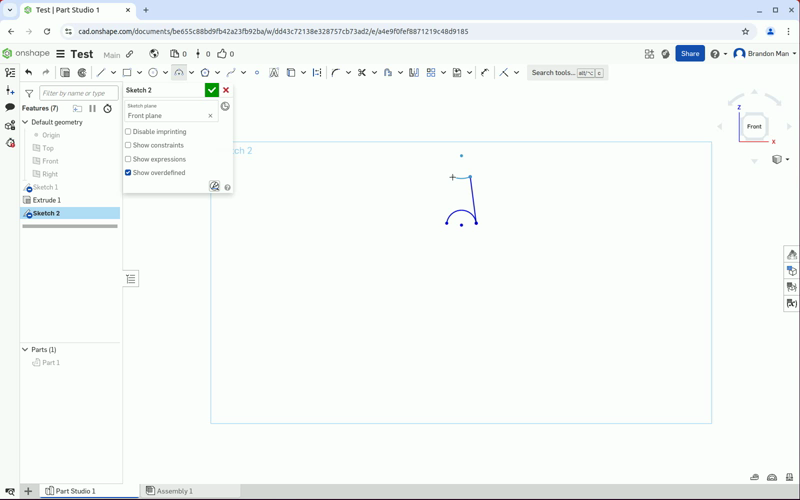
click(452, 176)
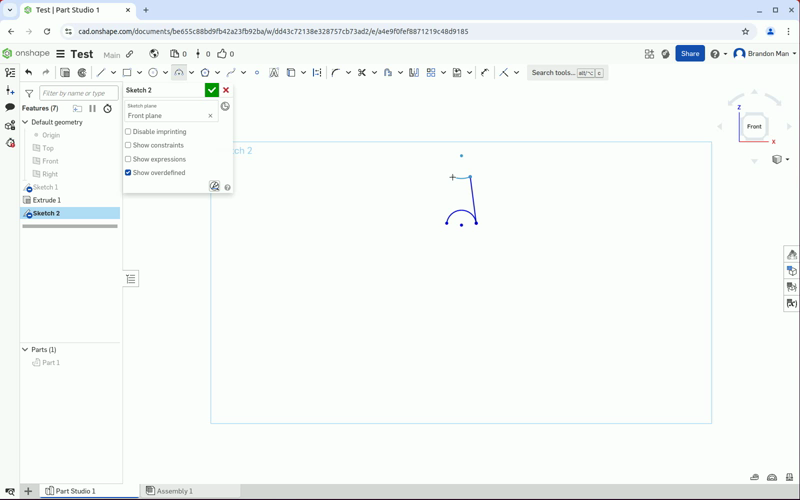
mouse_move(461, 186)
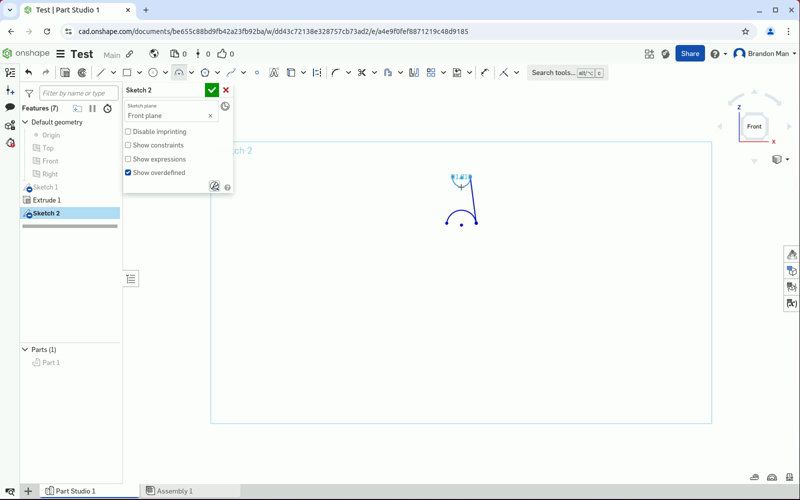
click(461, 186)
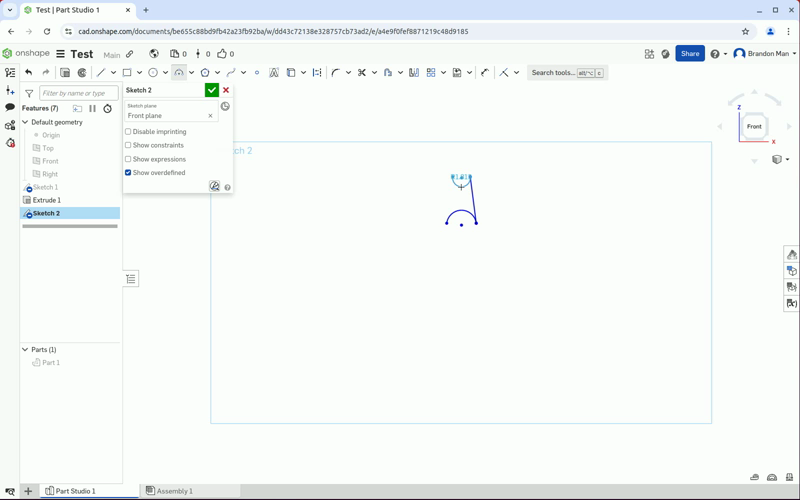
key_up(shift)
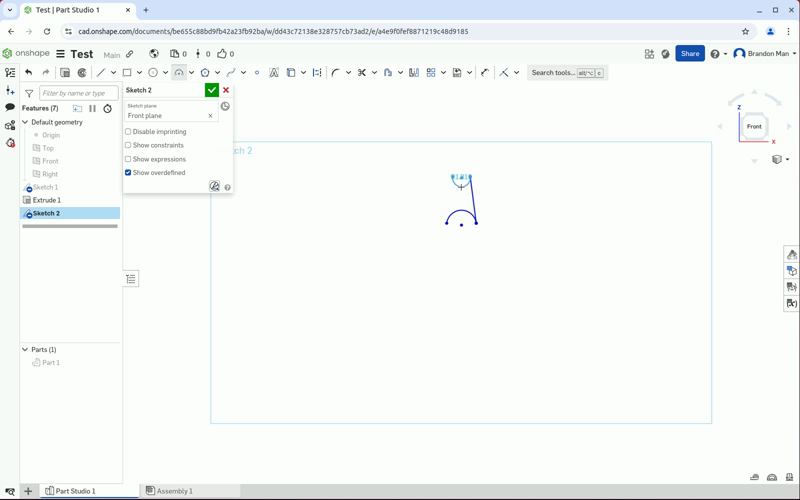
key(esc)
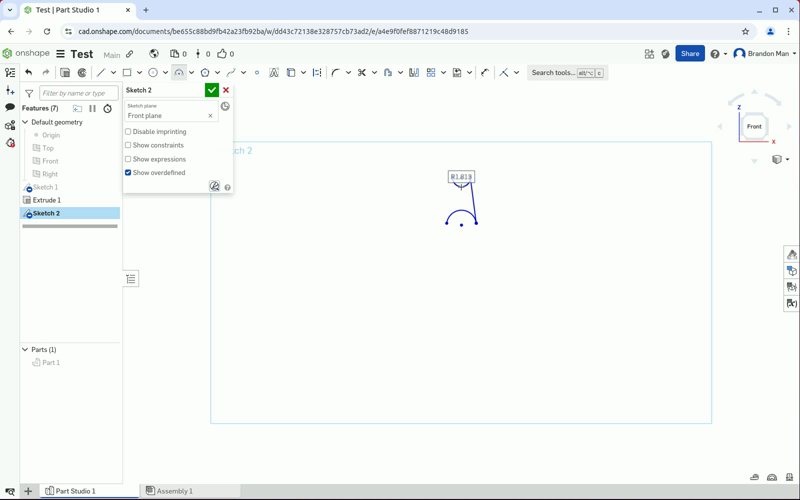
key(l)
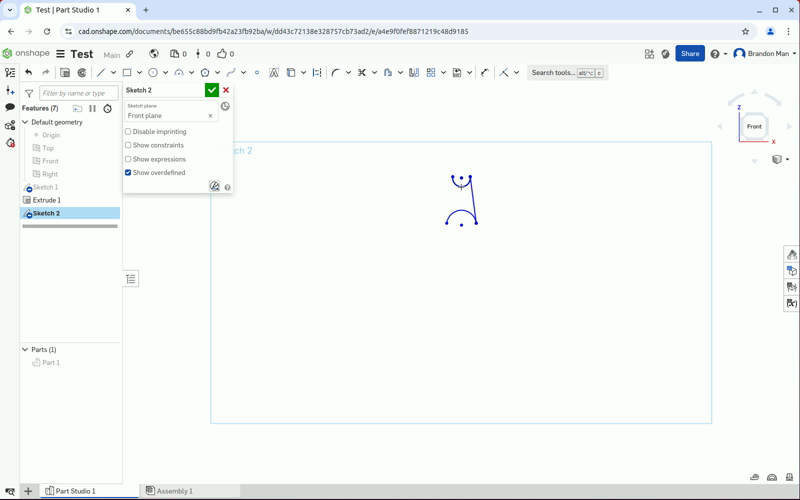
mouse_move(452, 176)
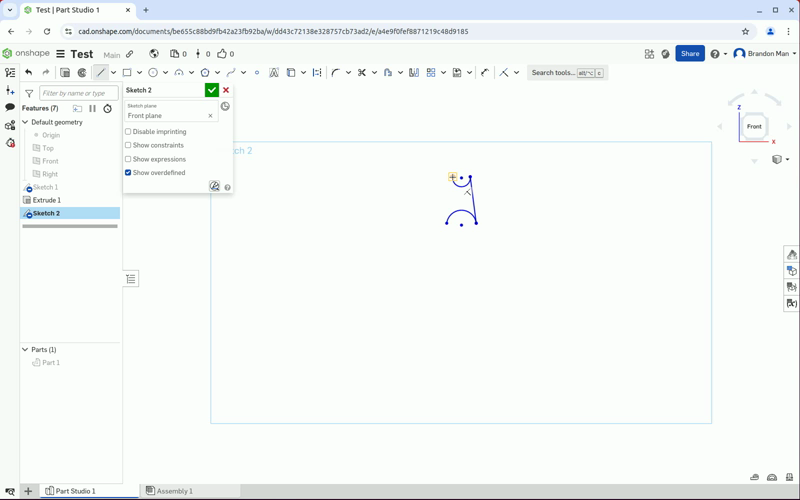
click(452, 176)
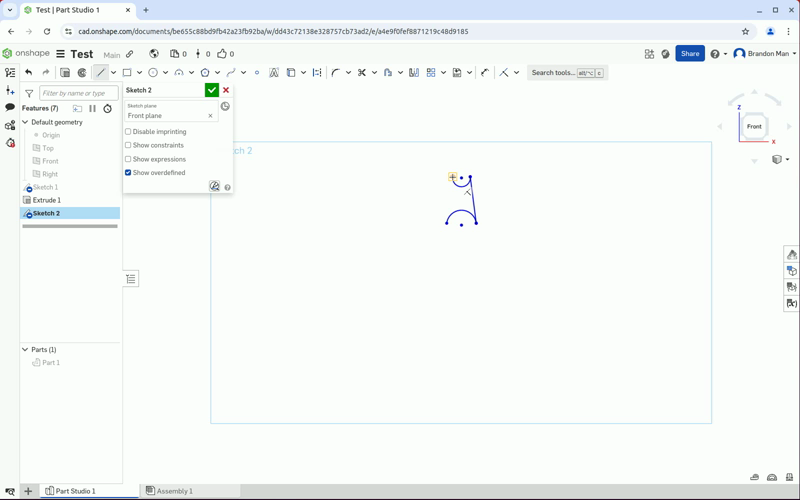
mouse_move(482, 176)
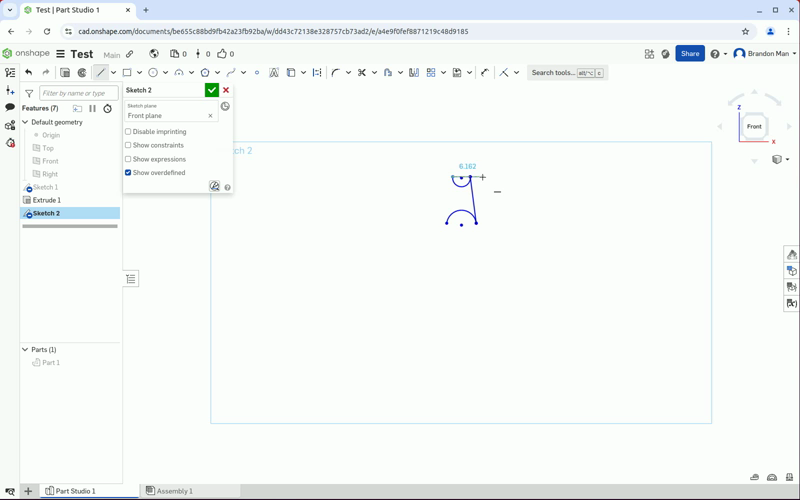
key_down(shift)
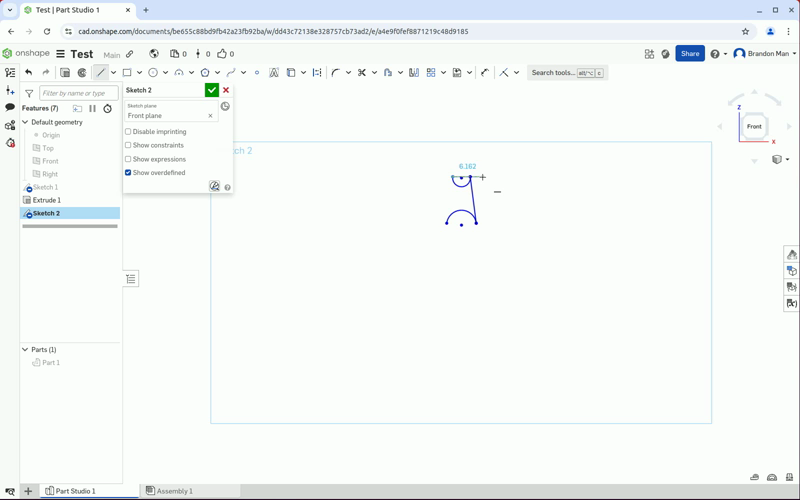
mouse_move(446, 223)
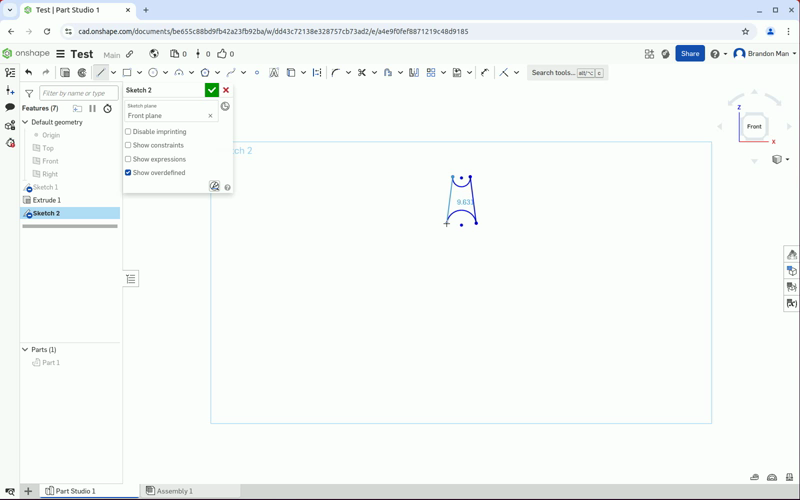
key_up(shift)
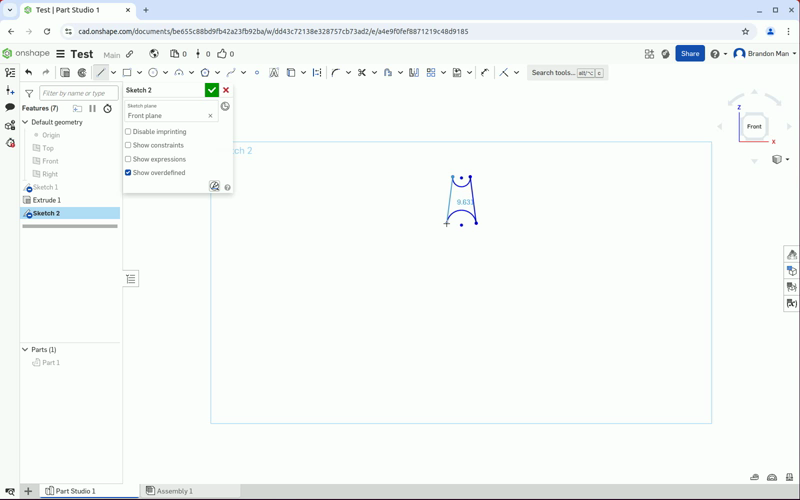
click(446, 223)
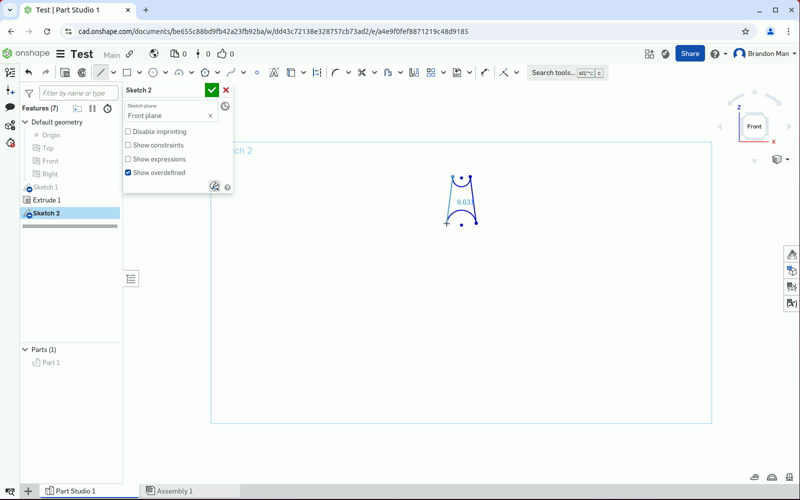
key(esc)
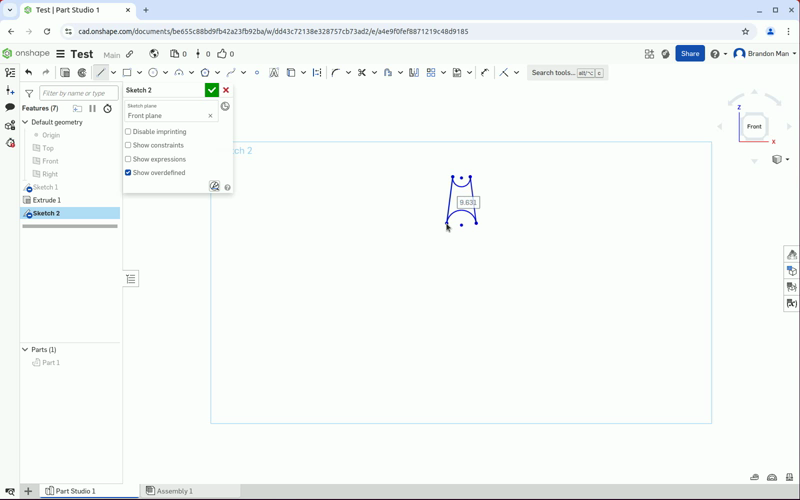
key(c)
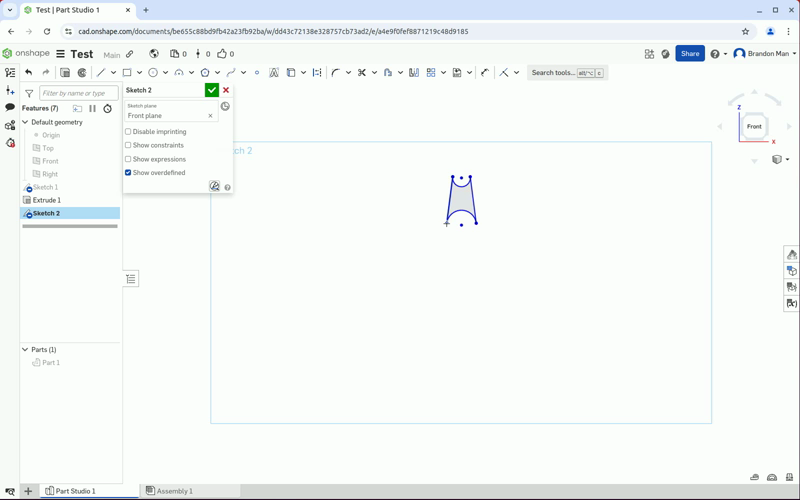
key_down(shift)
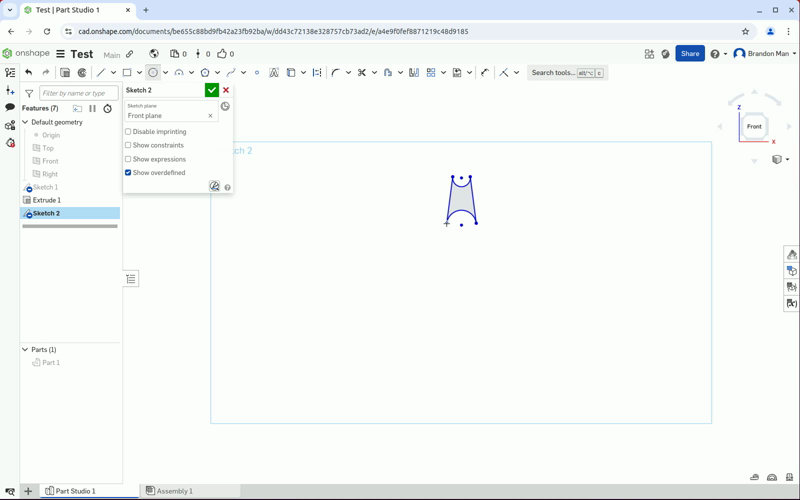
mouse_move(458, 191)
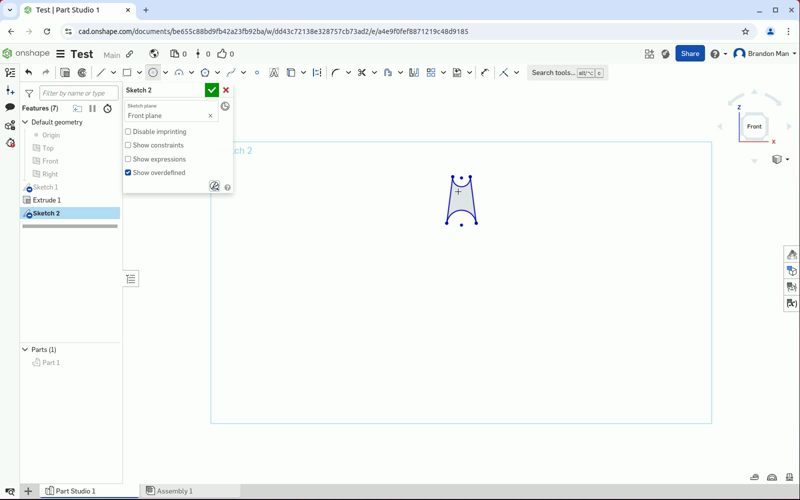
click(458, 191)
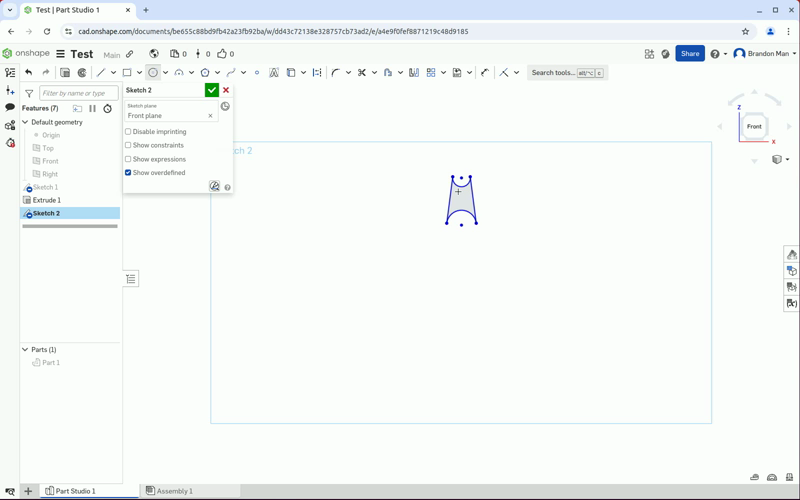
key_up(shift)
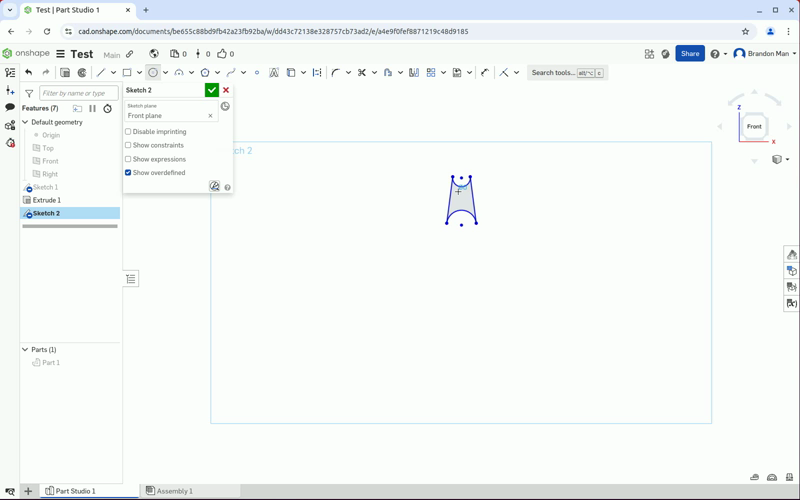
mouse_move(461, 191)
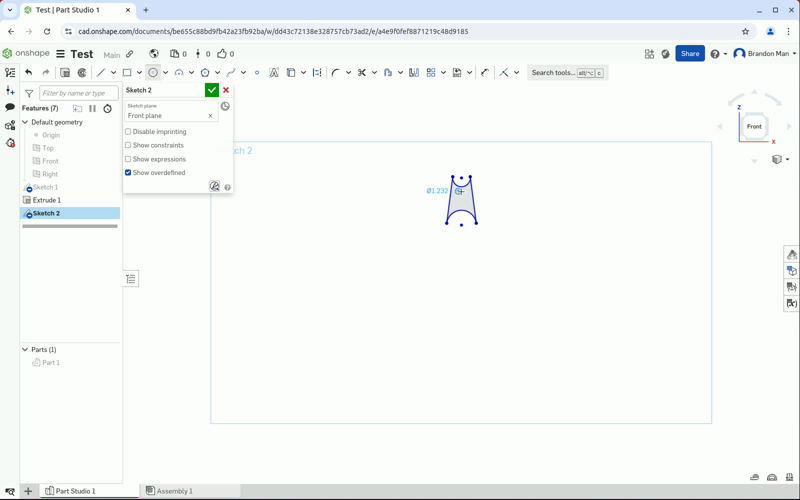
scroll(6)
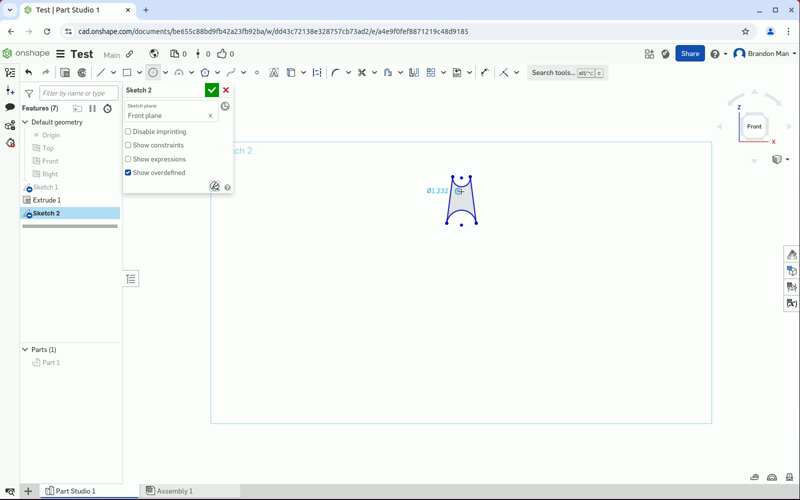
scroll(6)
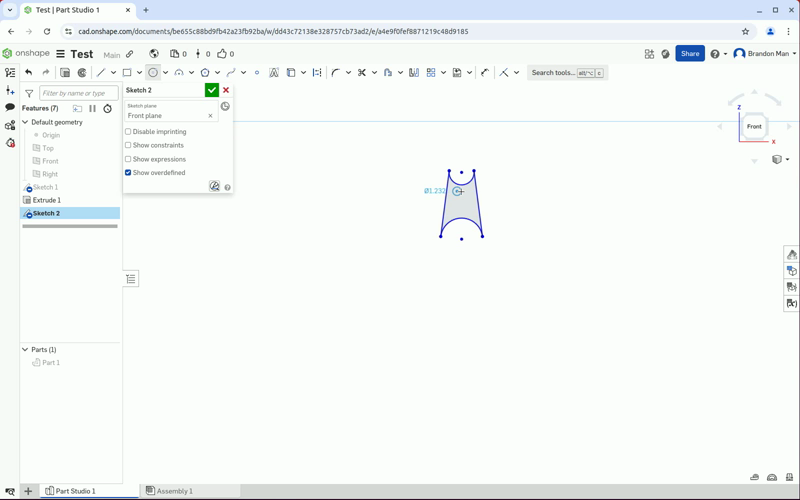
scroll(6)
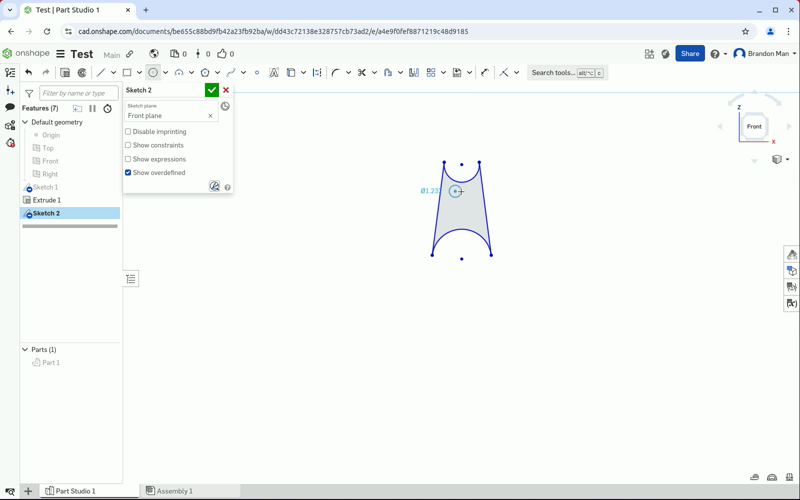
scroll(6)
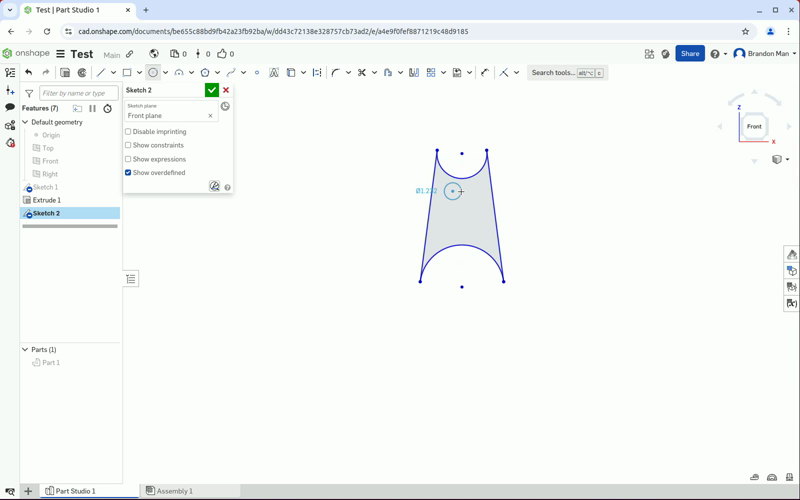
scroll(6)
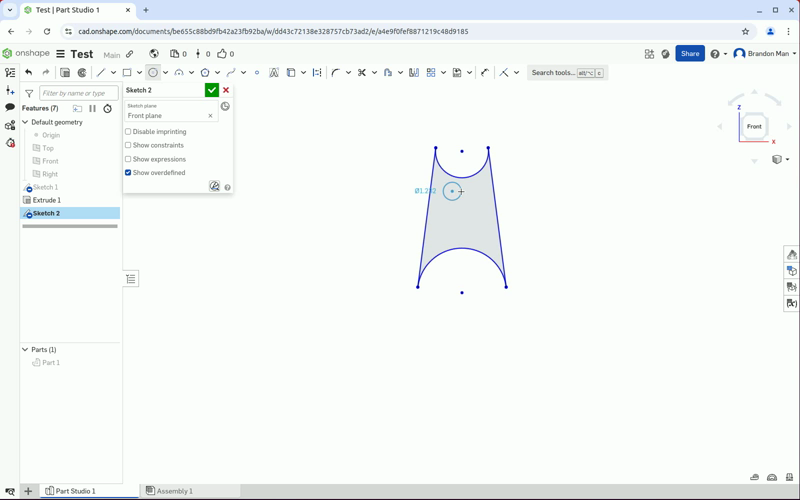
scroll(6)
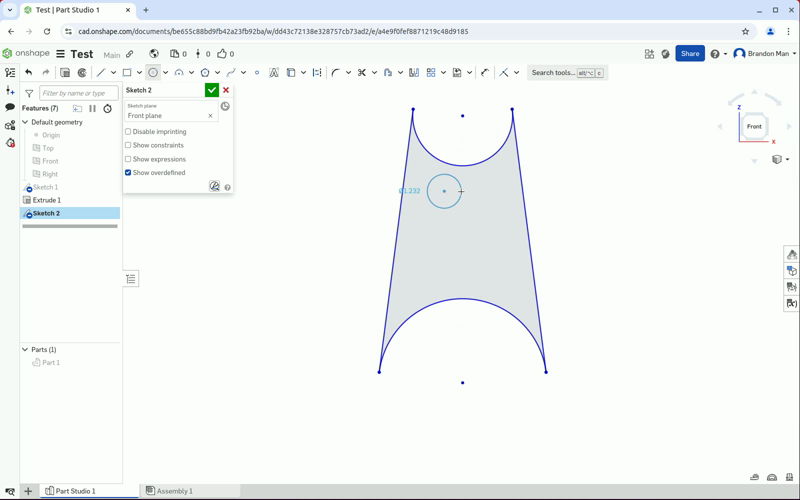
scroll(6)
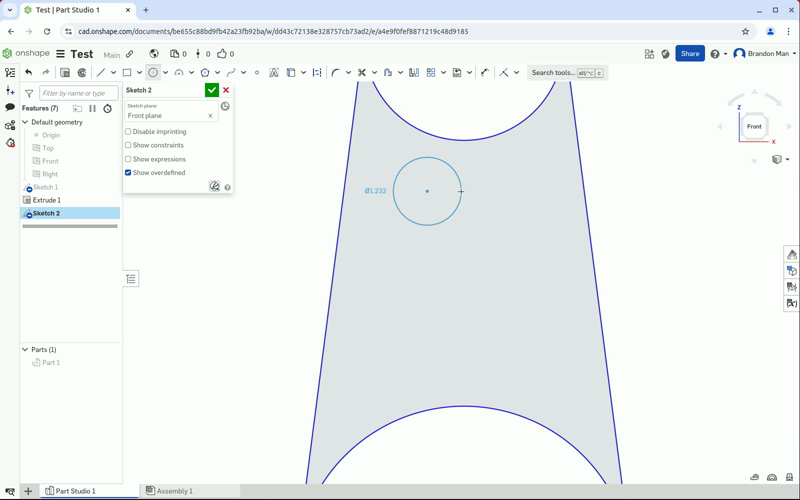
click(461, 191)
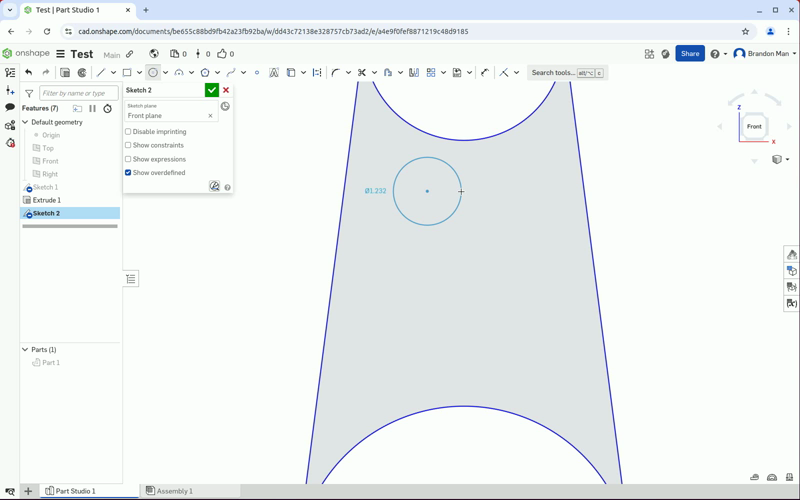
scroll(-6)
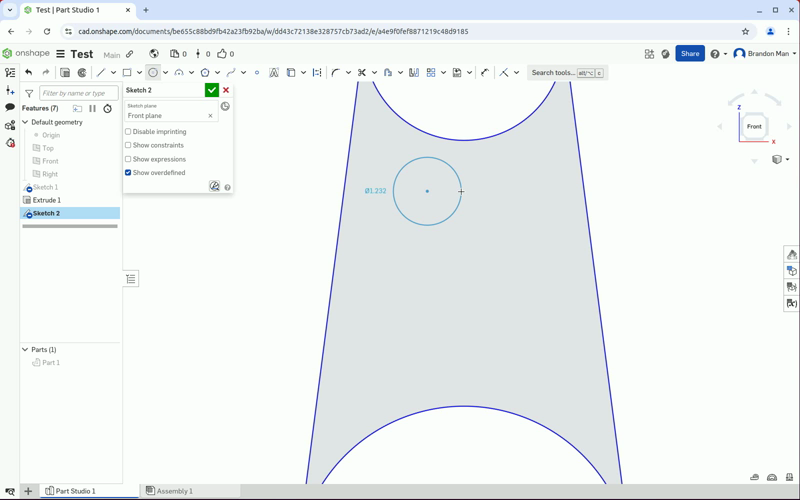
scroll(-6)
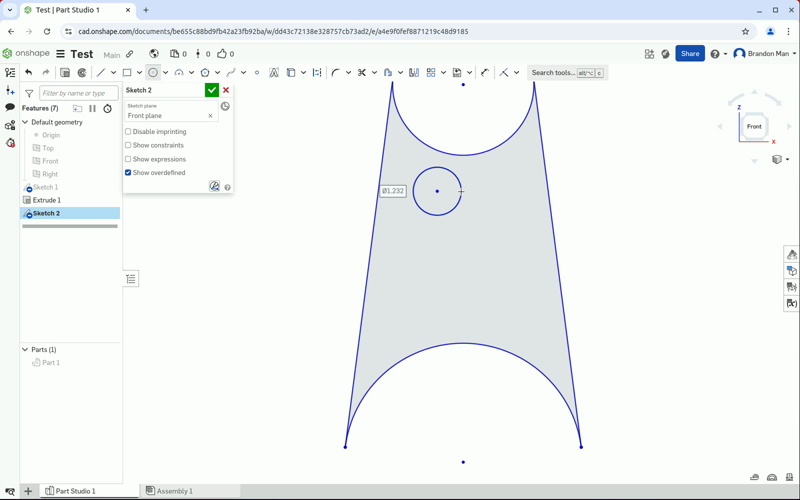
scroll(-6)
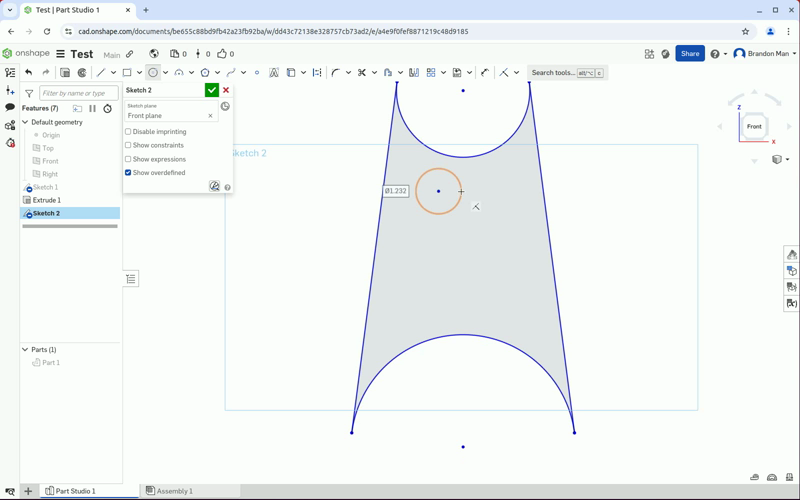
scroll(-6)
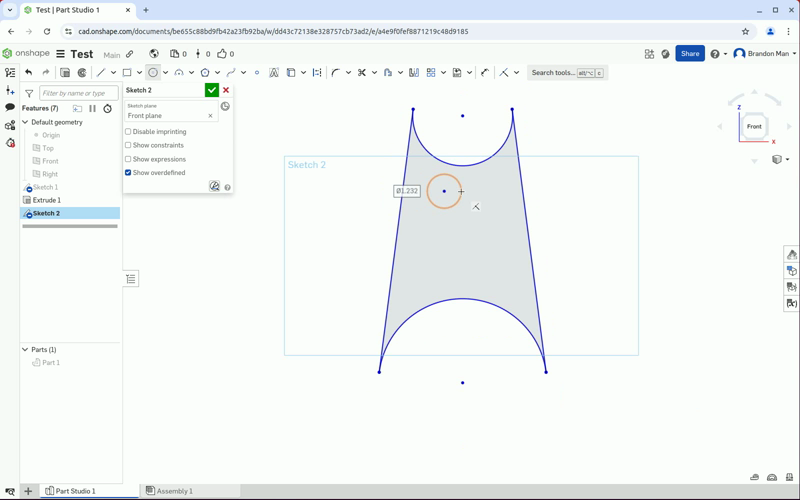
scroll(-6)
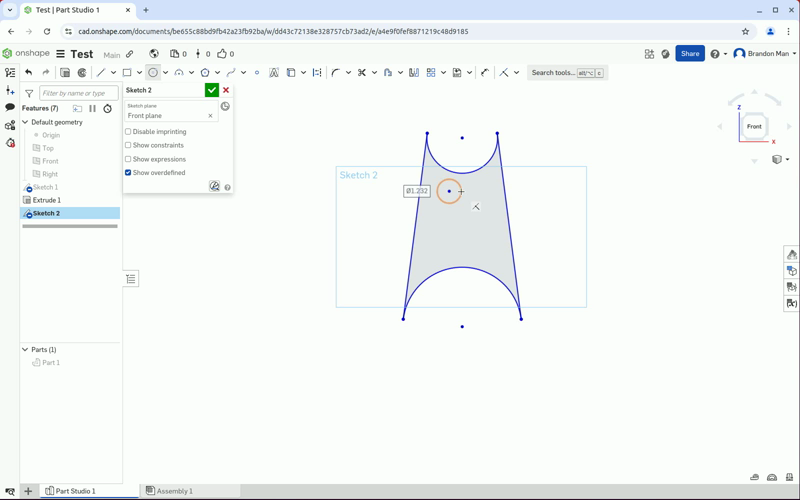
scroll(-6)
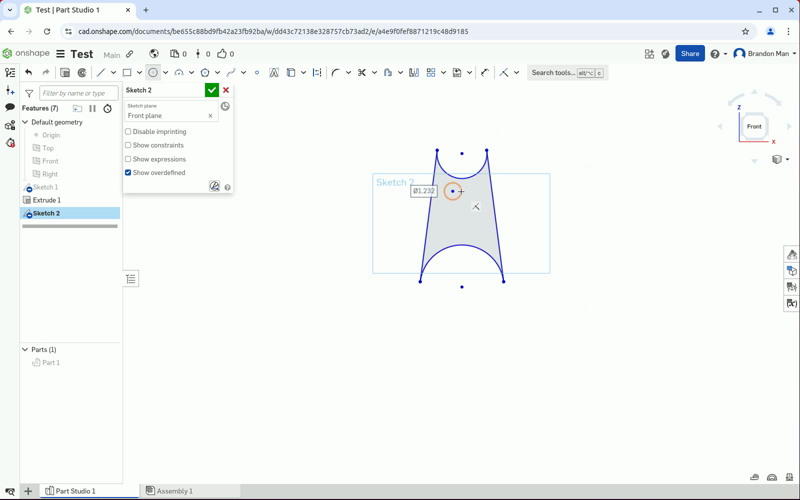
scroll(-6)
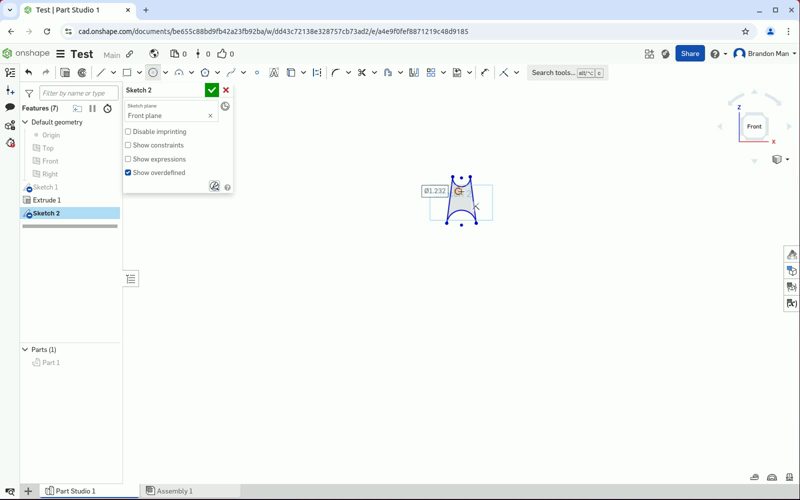
key(esc)
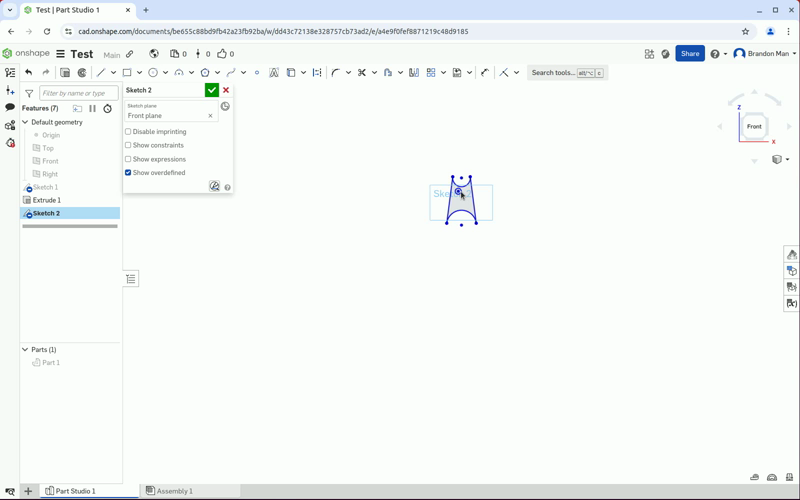
mouse_move(465, 201)
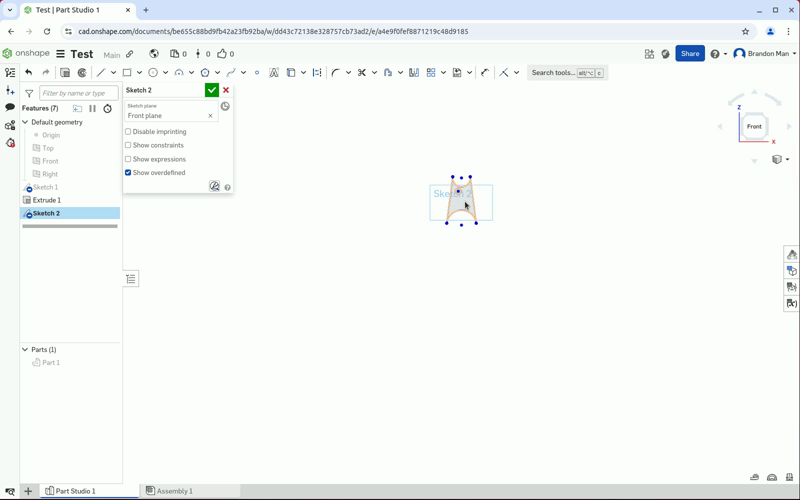
scroll(6)
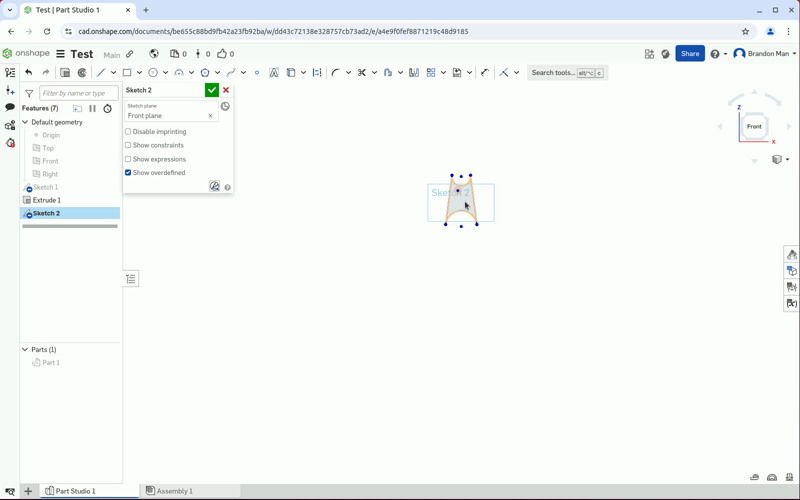
scroll(6)
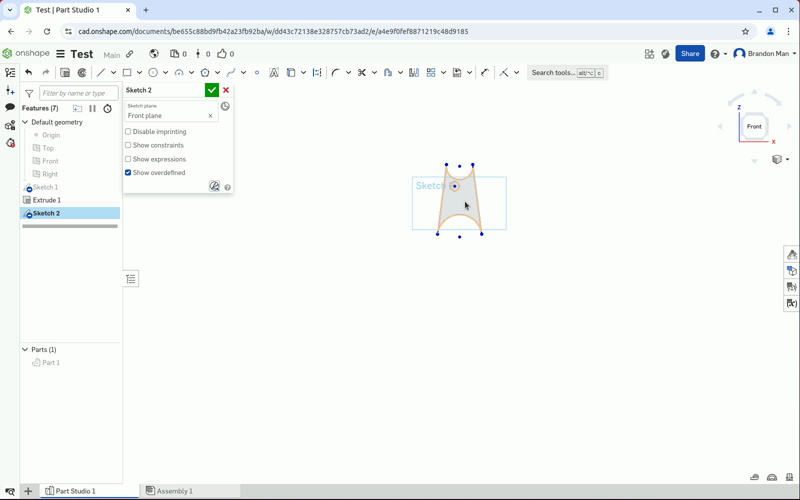
scroll(6)
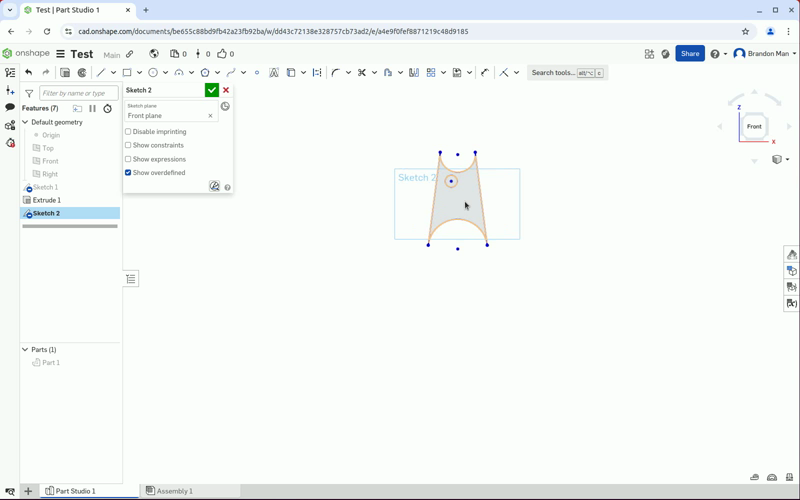
scroll(6)
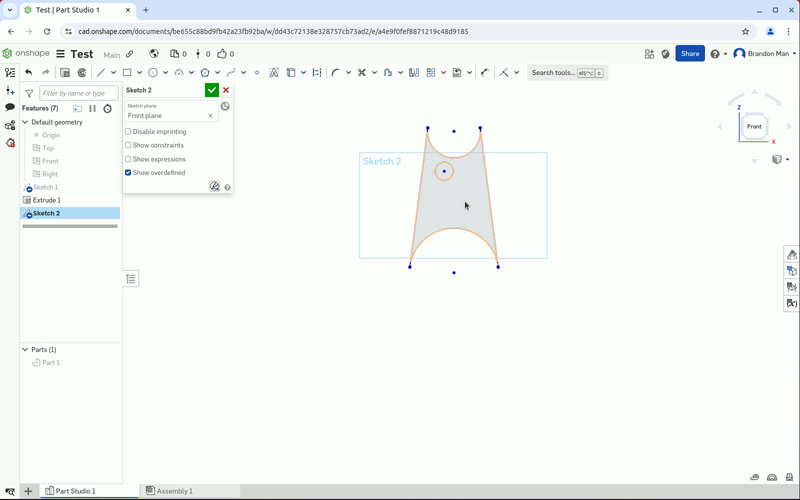
scroll(6)
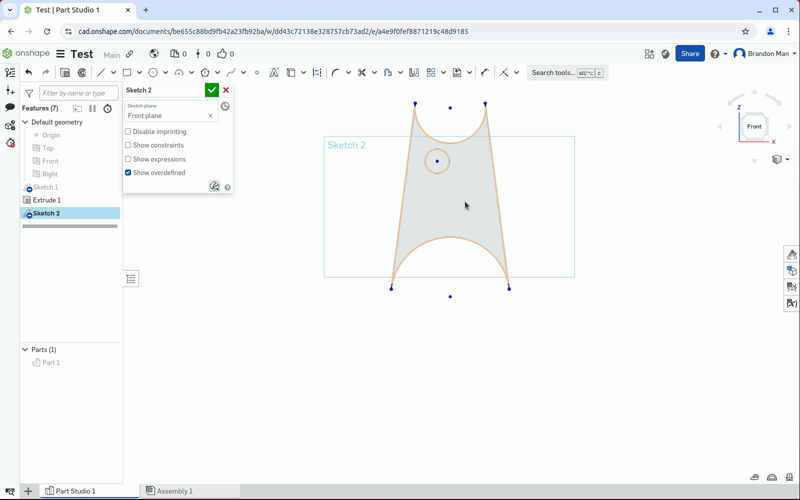
scroll(6)
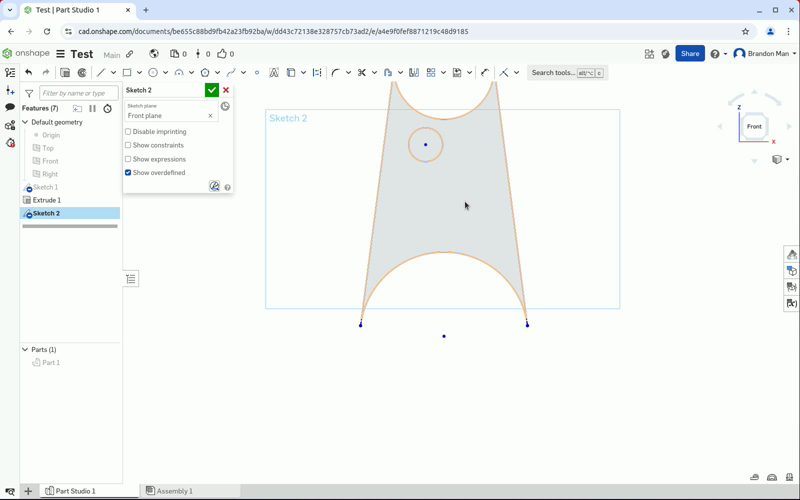
scroll(6)
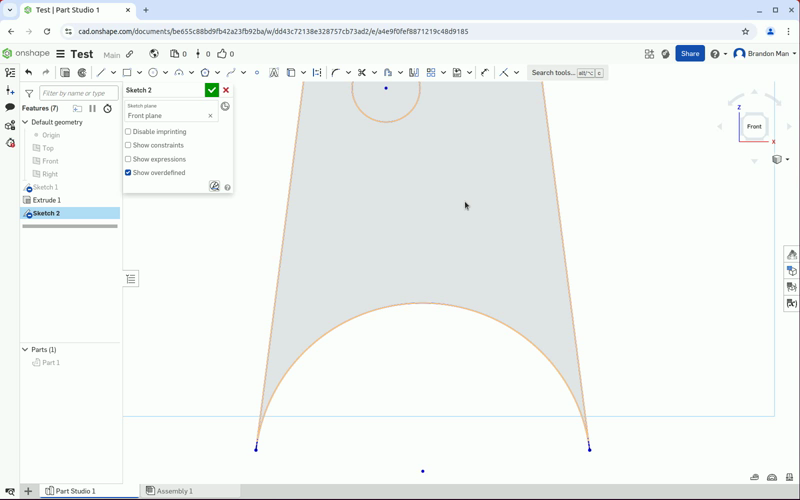
click(465, 201)
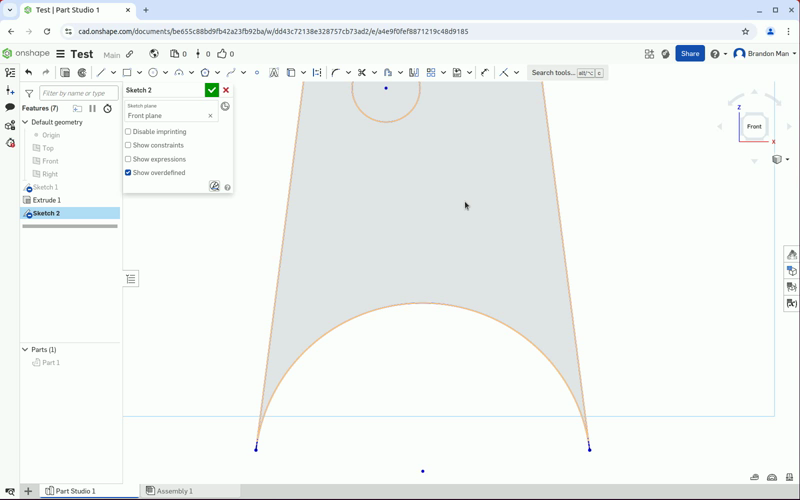
scroll(-6)
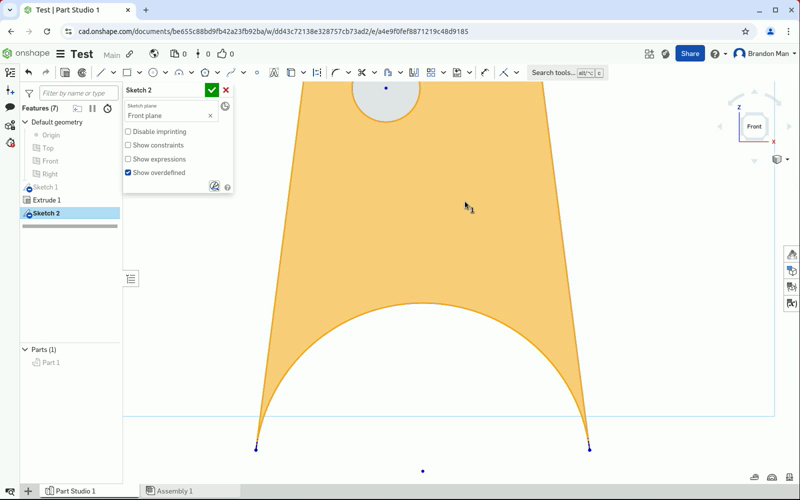
scroll(-6)
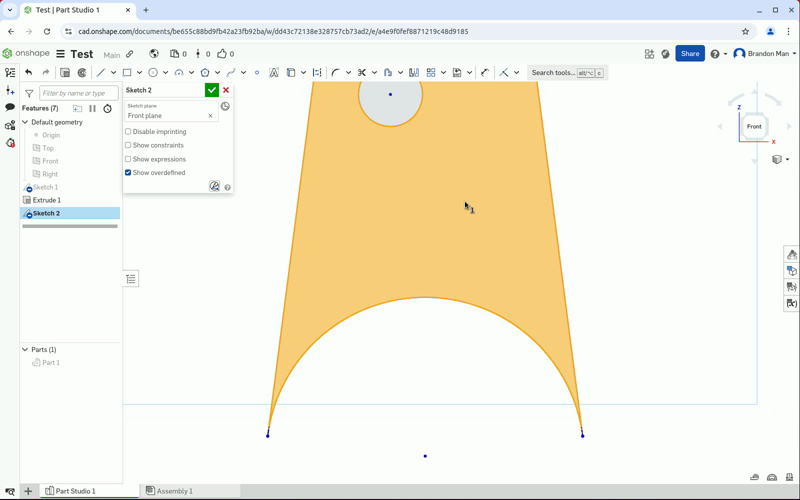
scroll(-6)
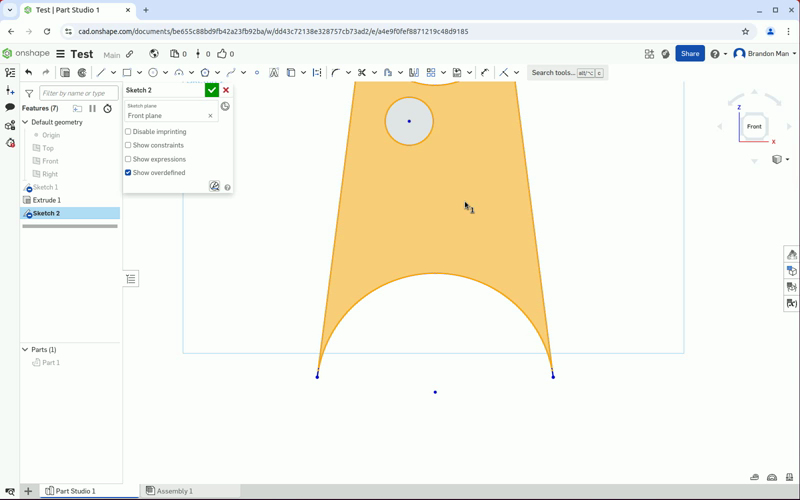
scroll(-6)
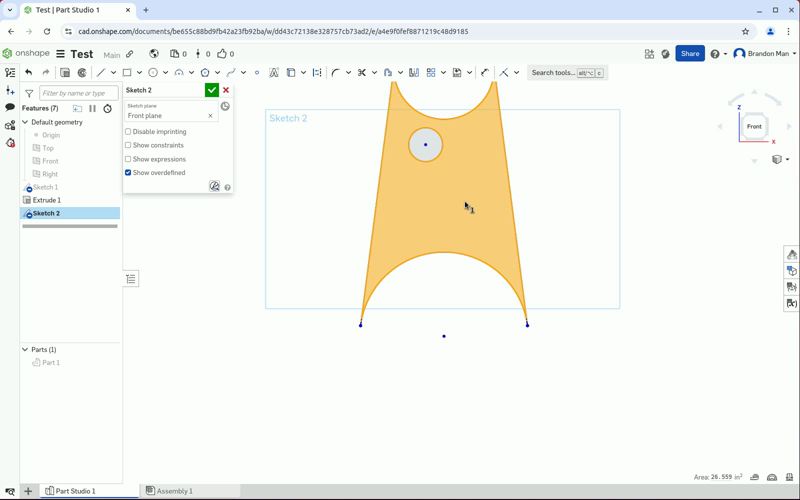
scroll(-6)
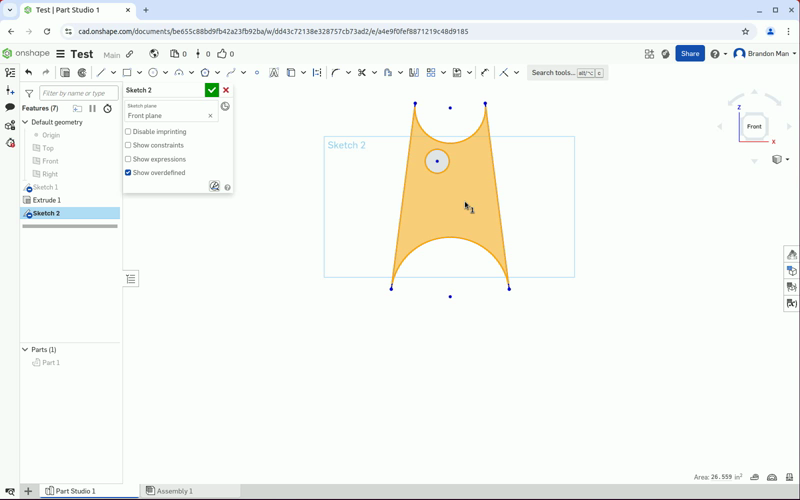
scroll(-6)
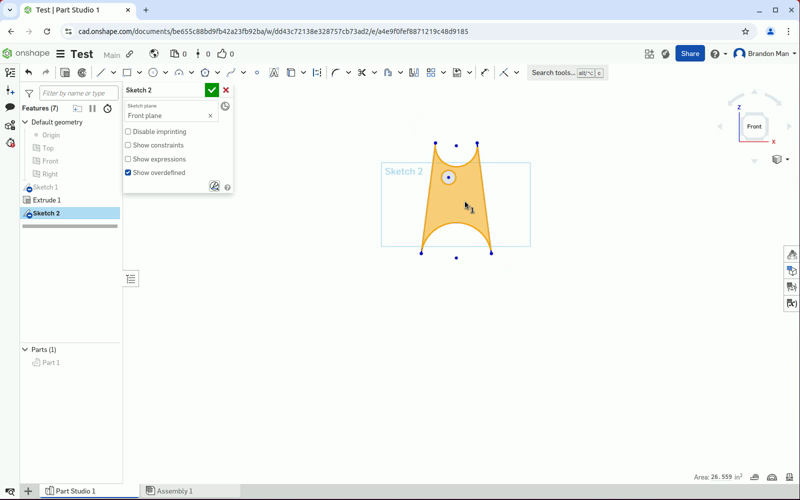
scroll(-6)
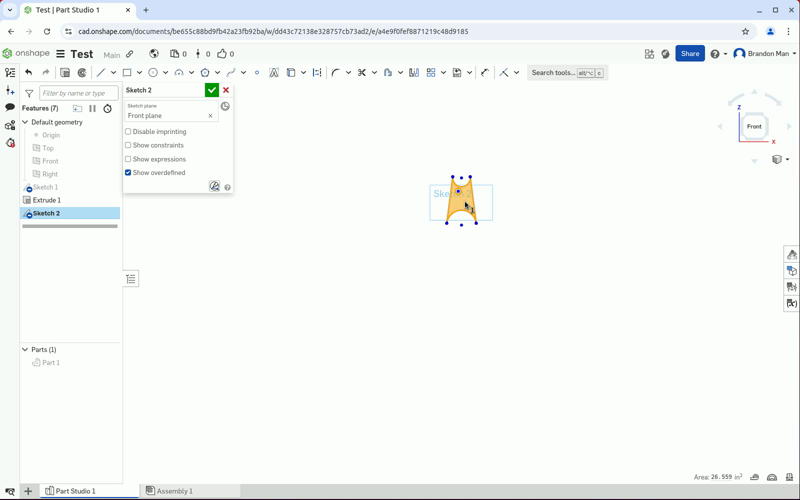
mouse_move(73, 352)
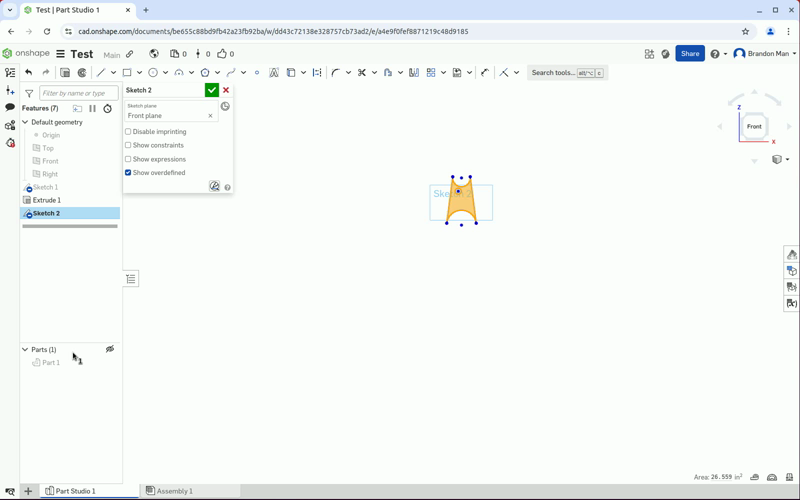
key(shift+y)
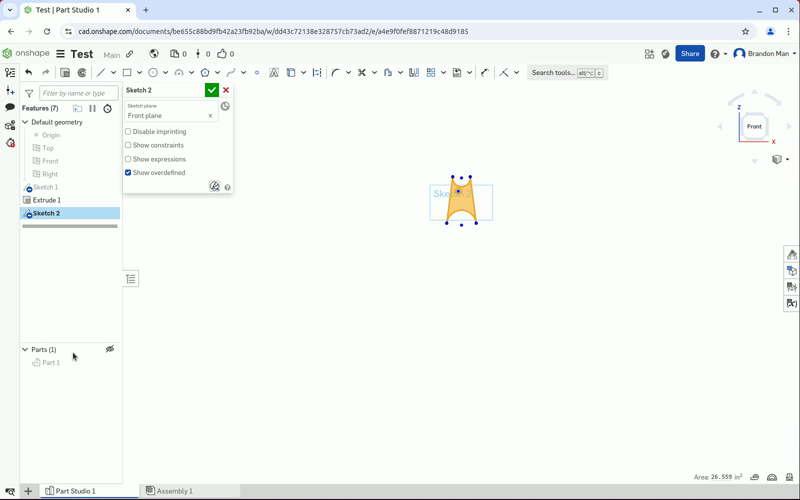
key(shift+e)
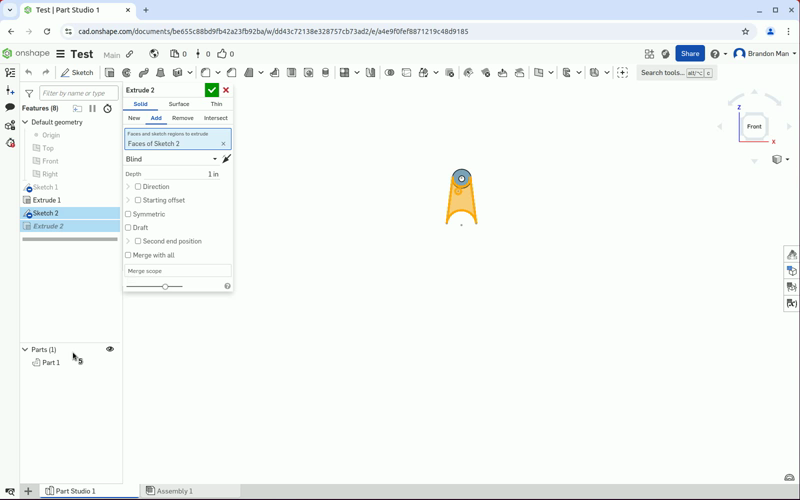
mouse_move(143, 106)
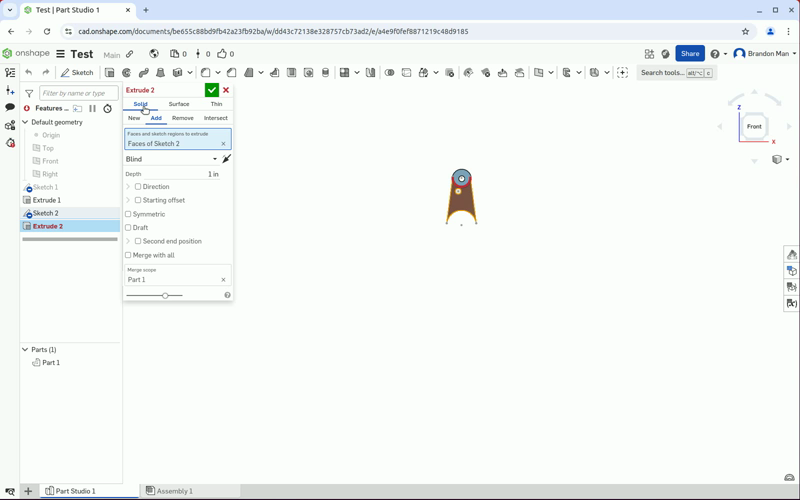
click(143, 106)
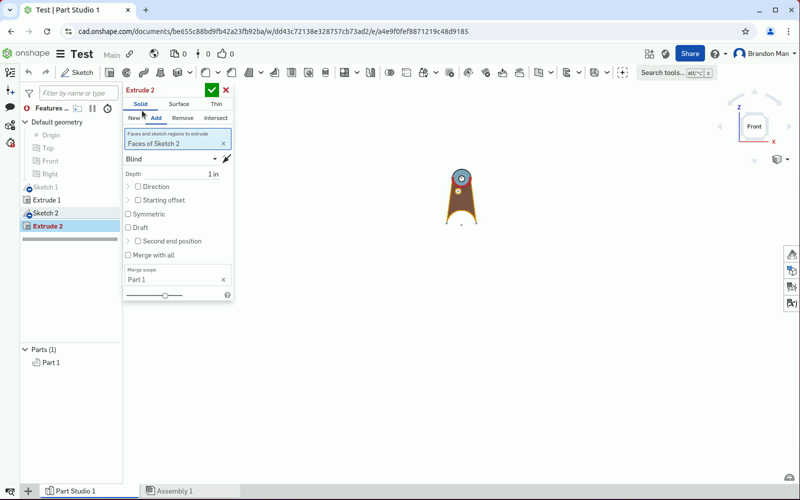
mouse_move(137, 120)
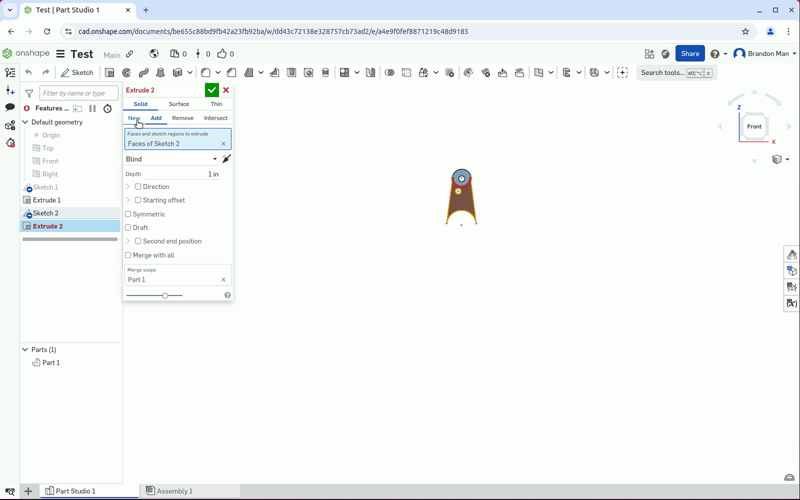
click(137, 120)
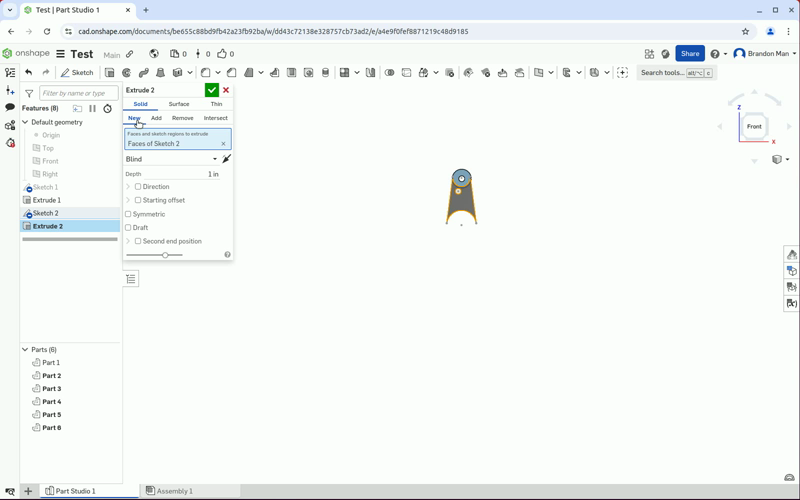
key(tab, 4)
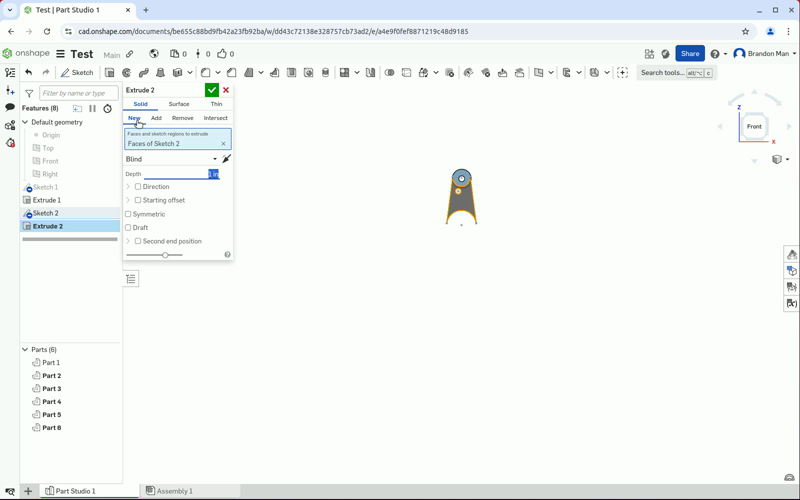
text(0.481)
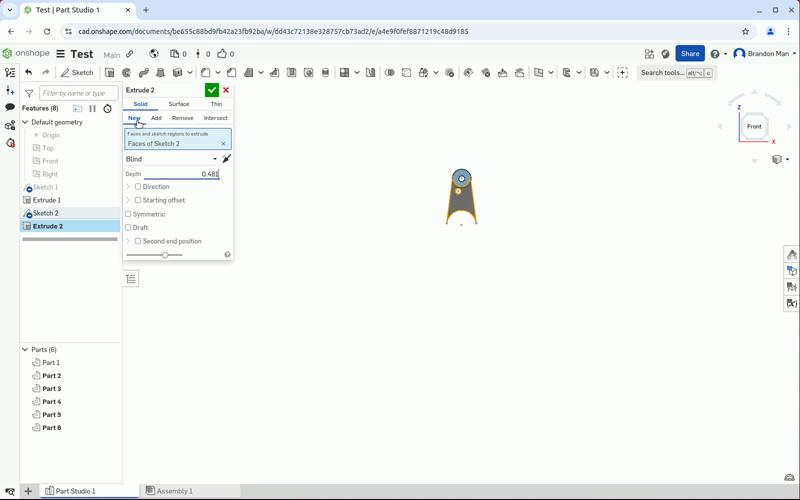
key(enter)
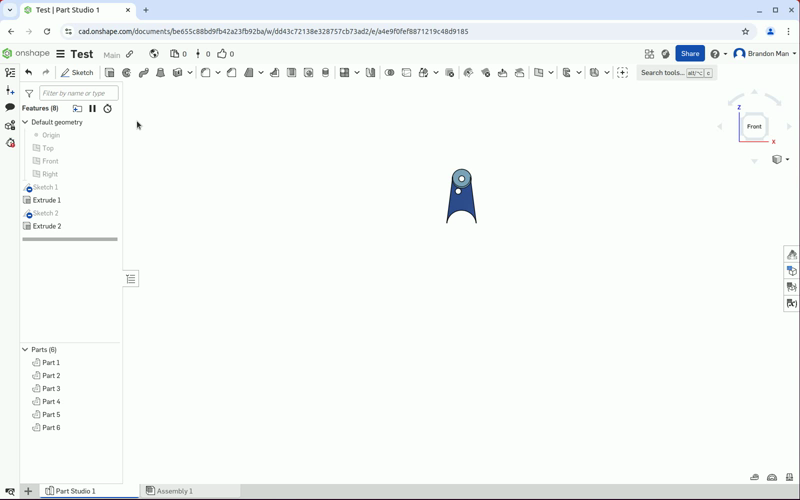
key(shift+h)
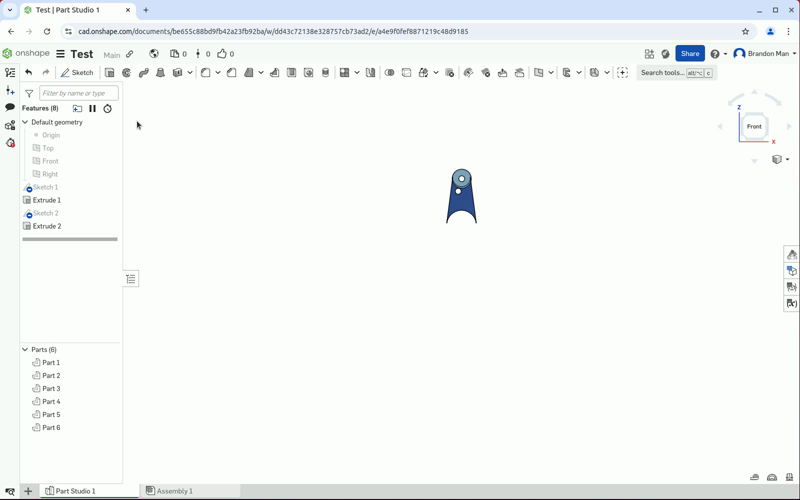
key(shift+h)
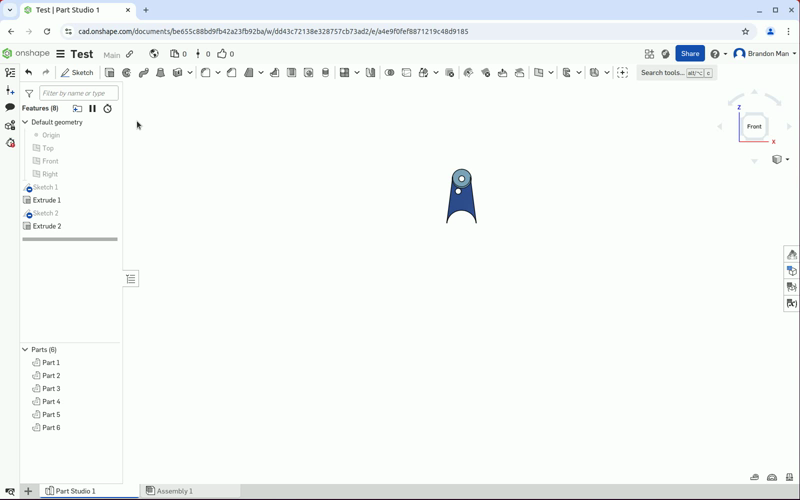
mouse_move(73, 189)
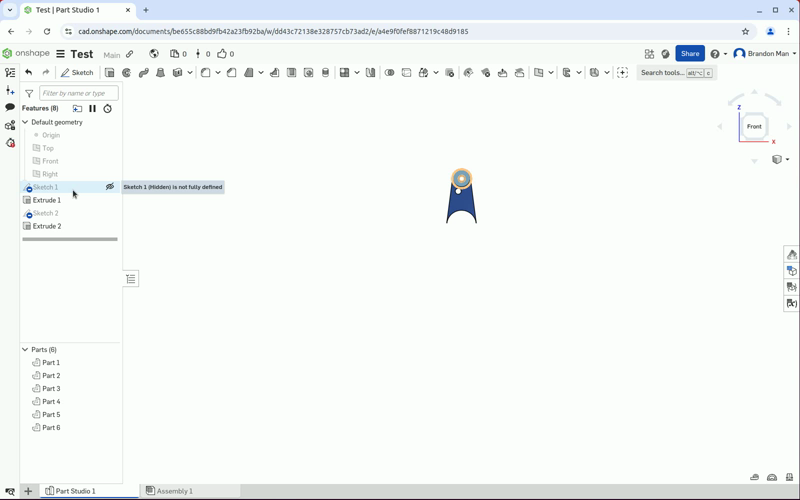
click(73, 189)
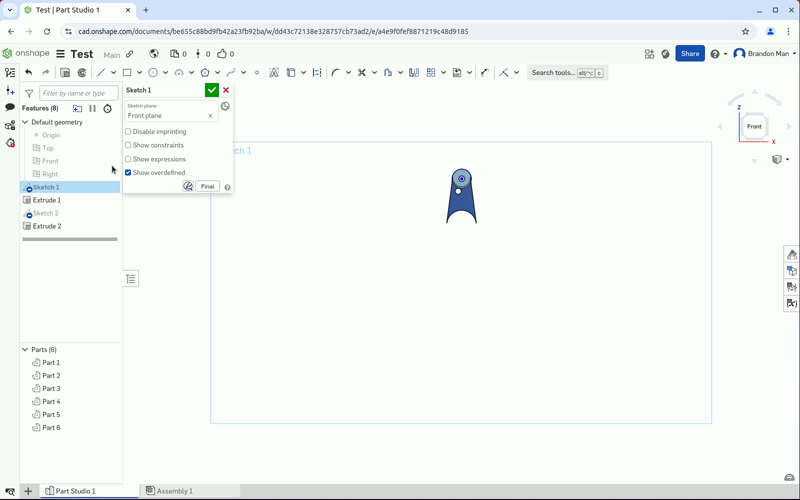
mouse_move(229, 92)
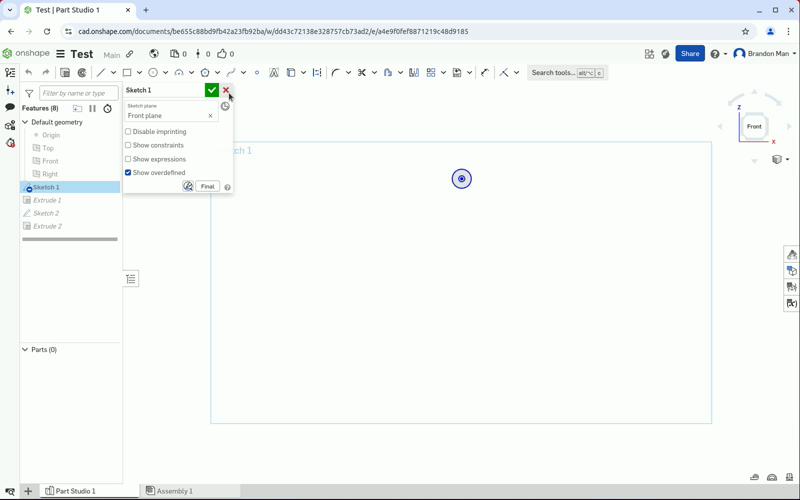
click(229, 92)
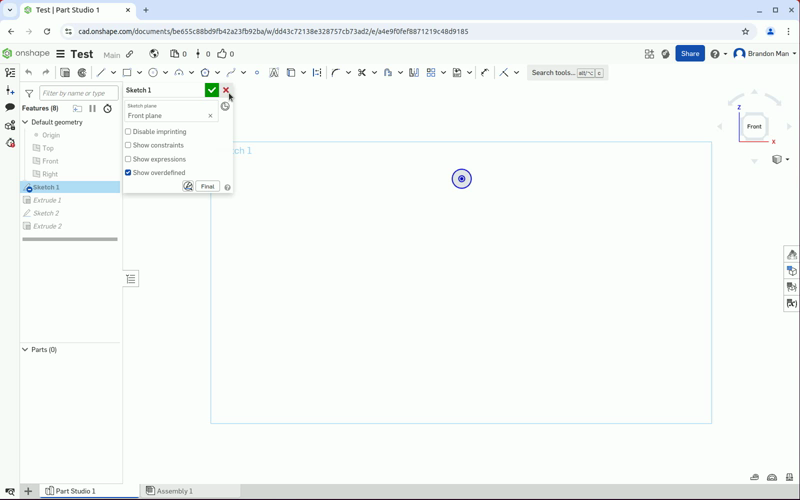
key(shift+s)
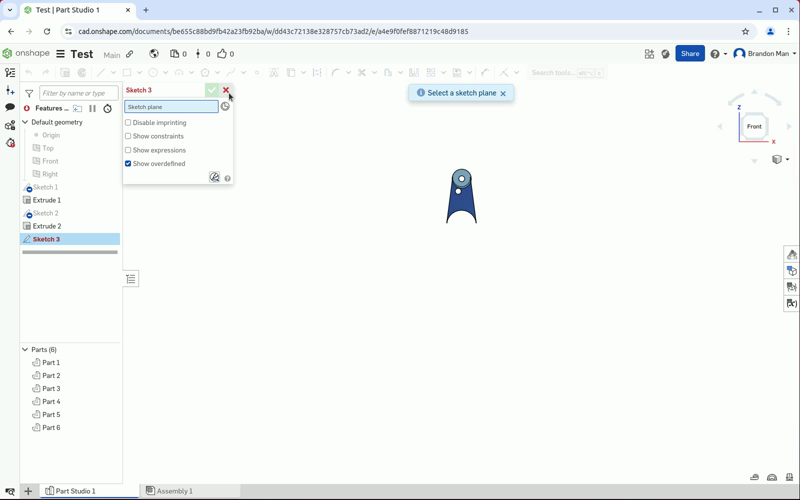
mouse_move(73, 163)
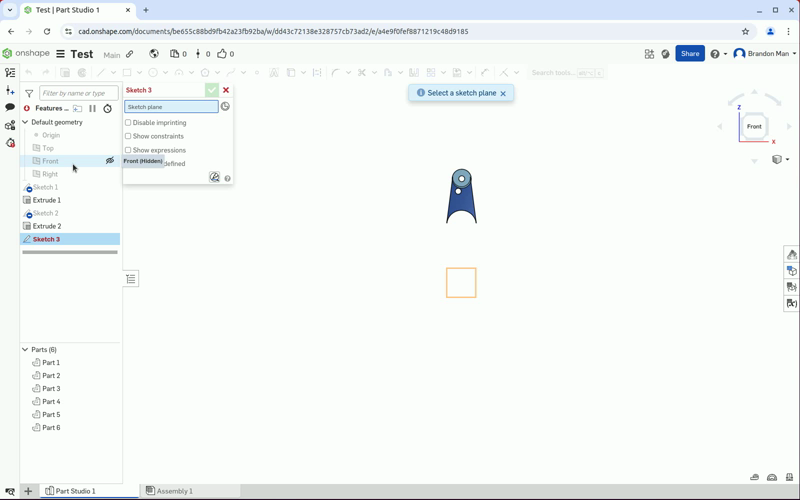
click(73, 163)
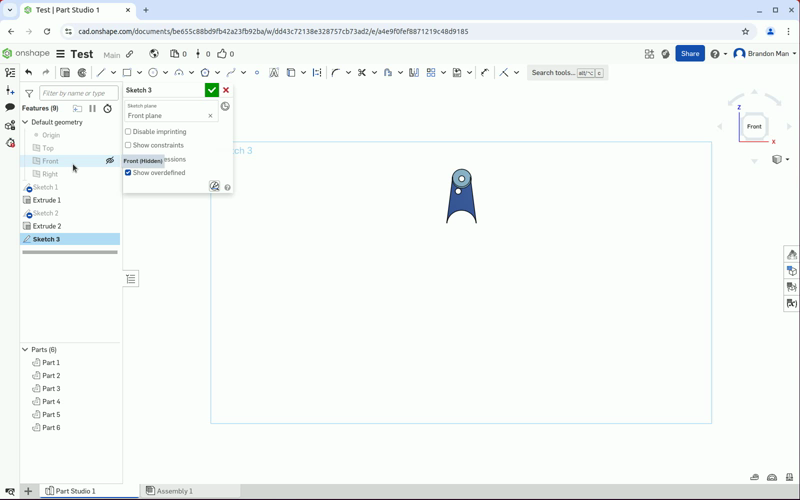
mouse_move(73, 352)
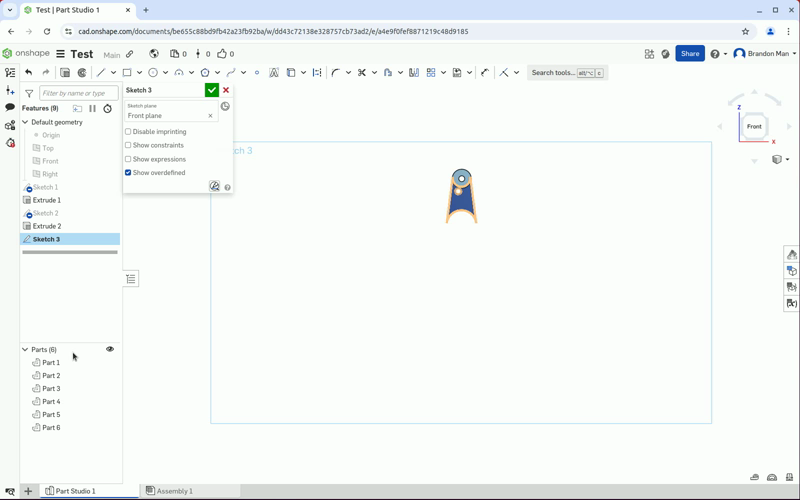
key(y)
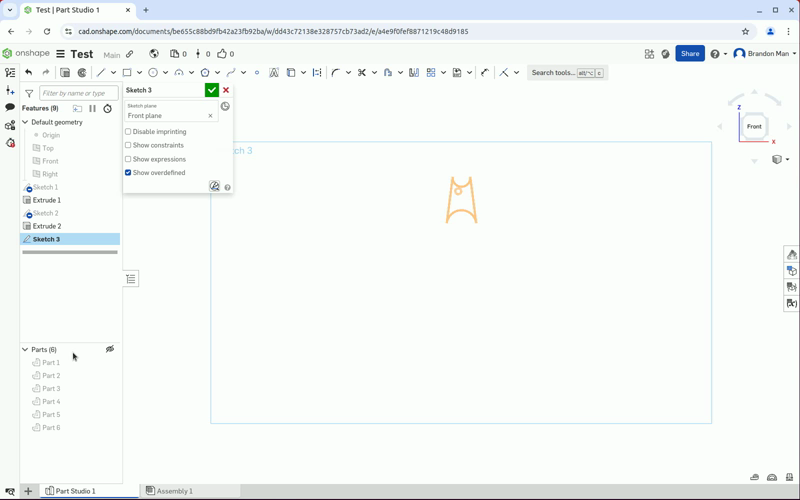
key(c)
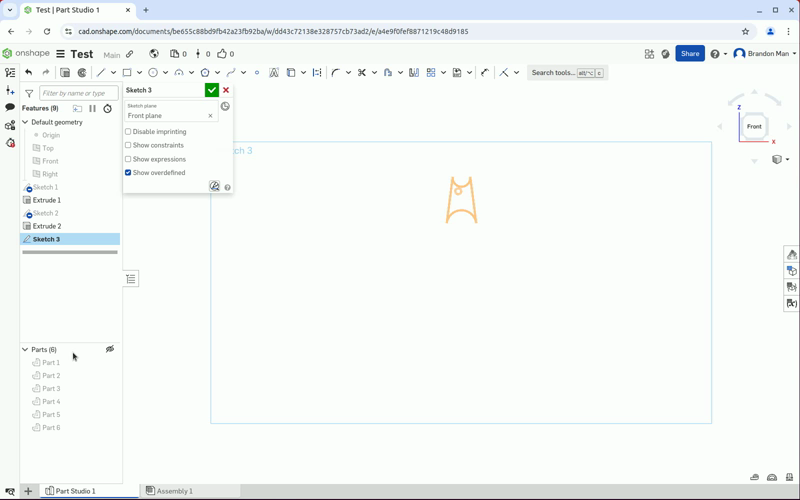
key_down(shift)
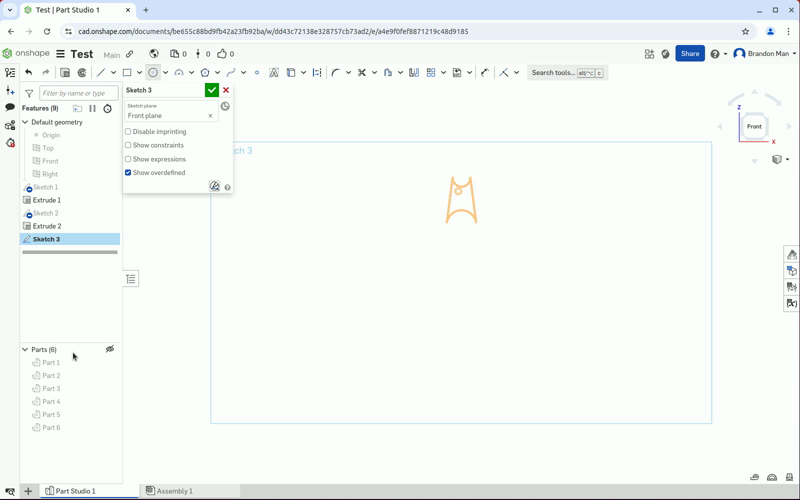
mouse_move(461, 225)
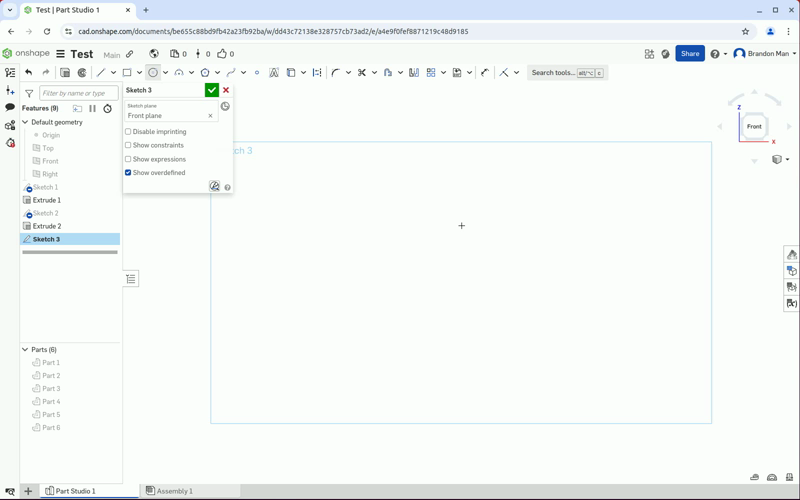
click(461, 225)
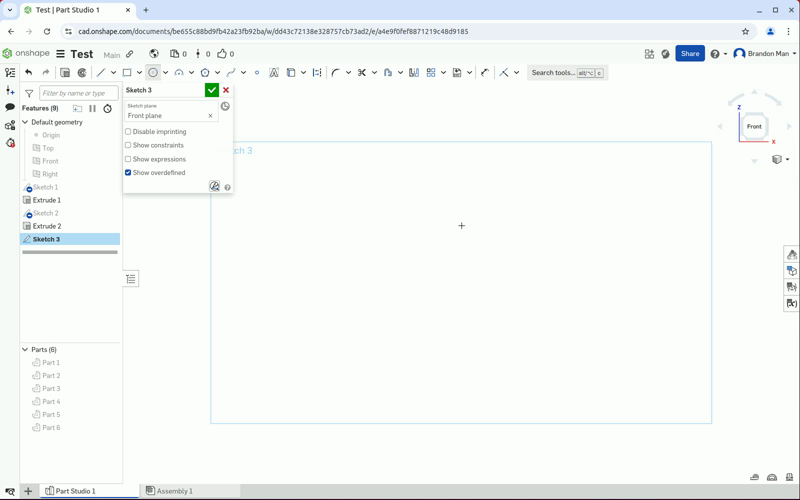
key_up(shift)
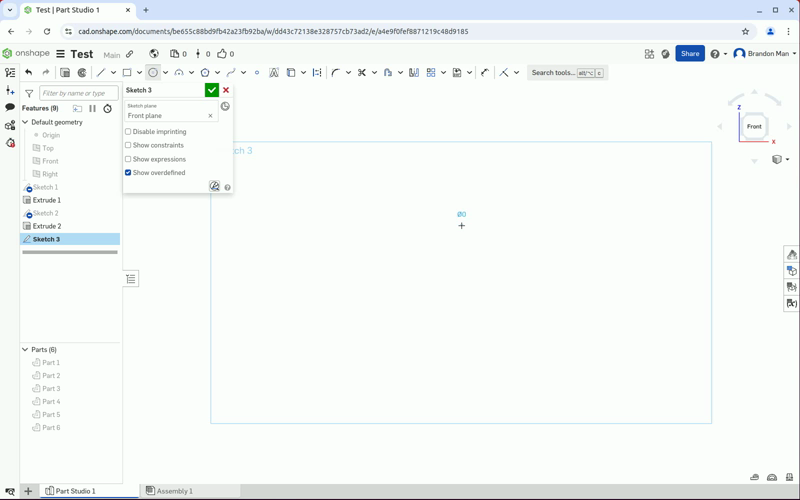
mouse_move(477, 225)
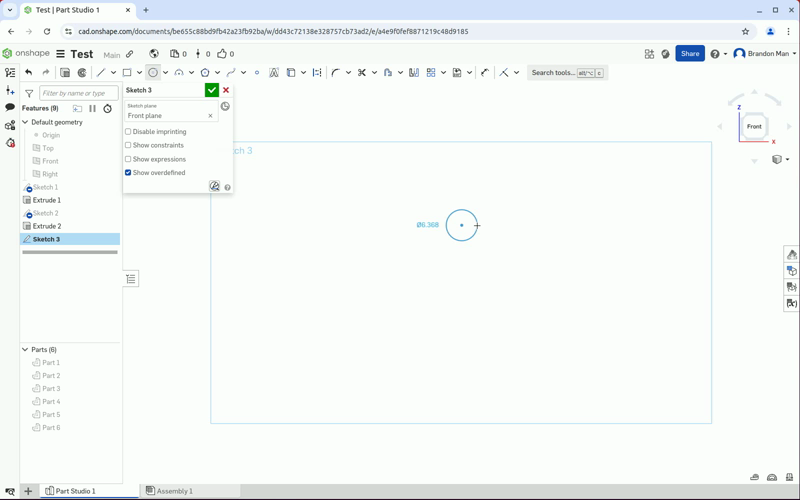
click(477, 225)
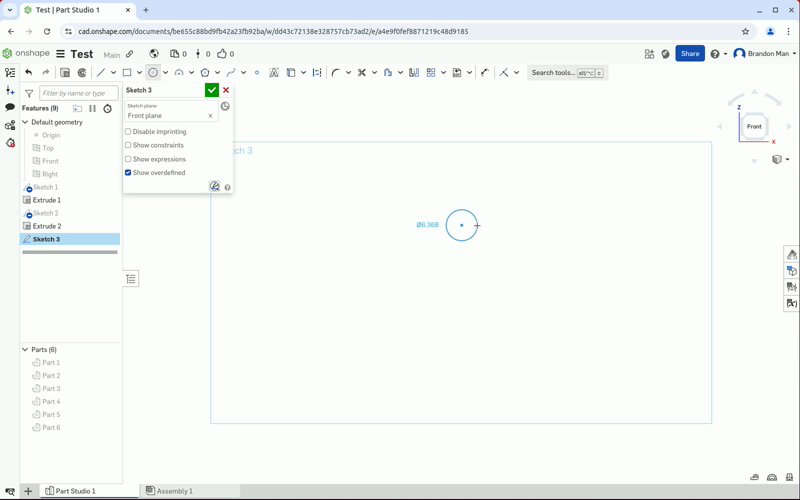
key(esc)
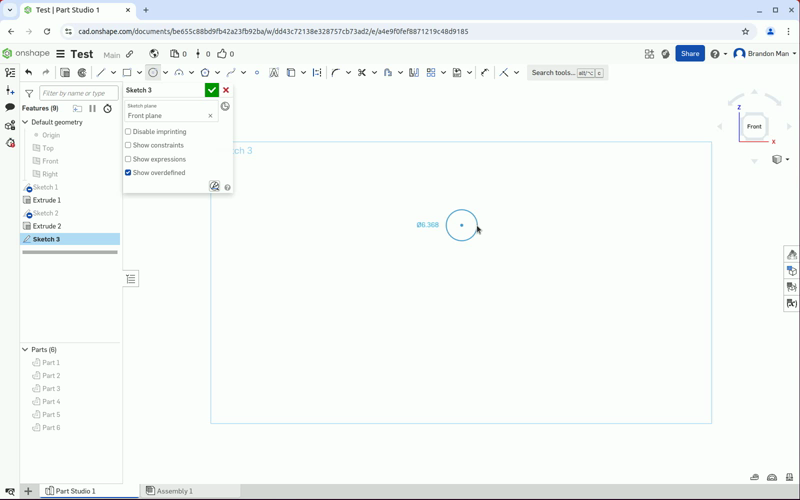
key(c)
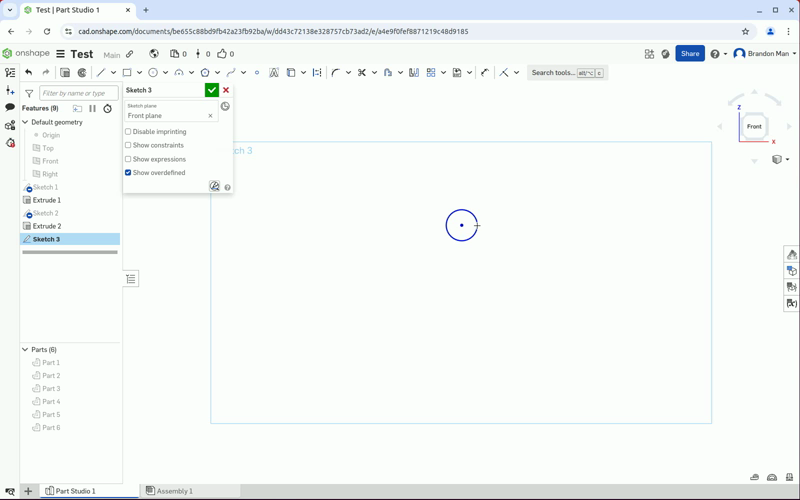
key_down(shift)
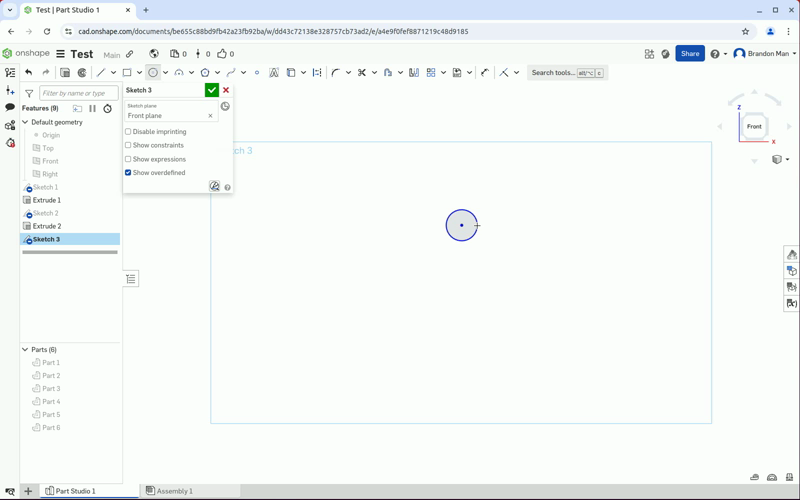
mouse_move(461, 225)
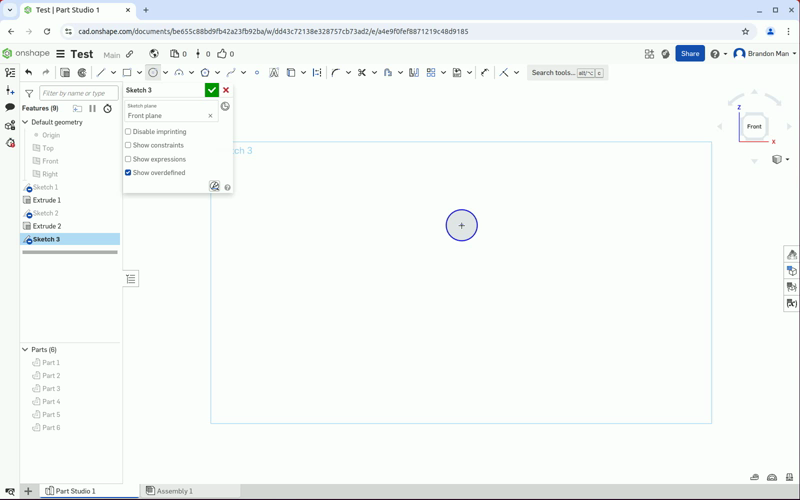
click(461, 225)
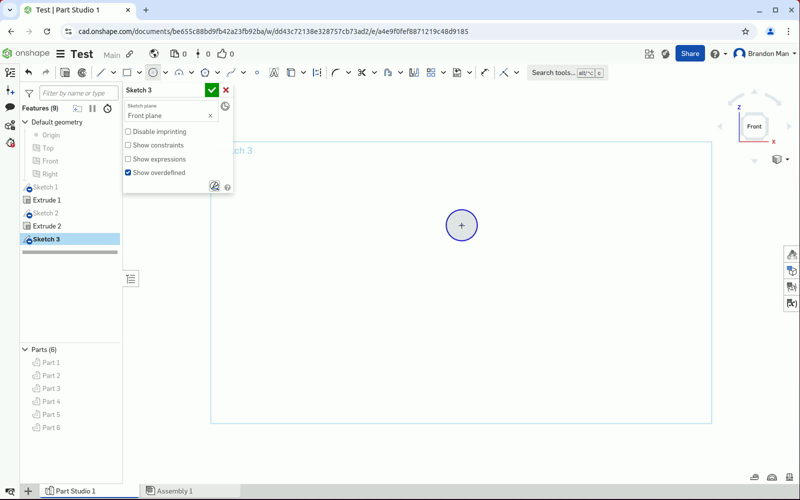
key_up(shift)
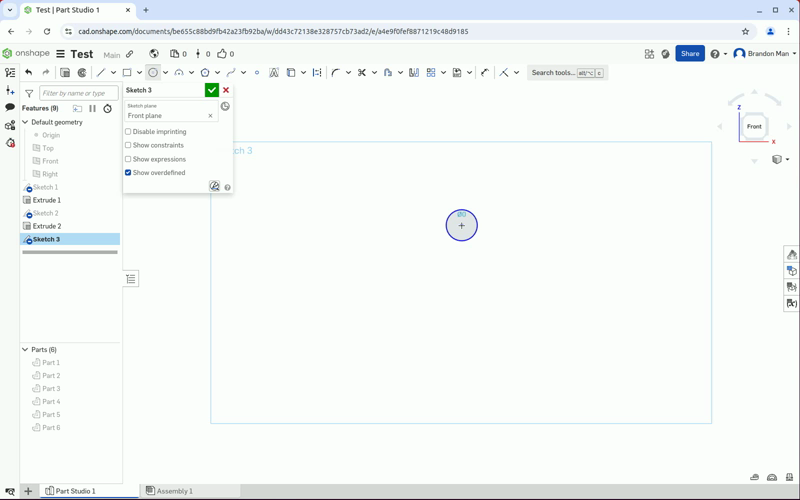
mouse_move(465, 225)
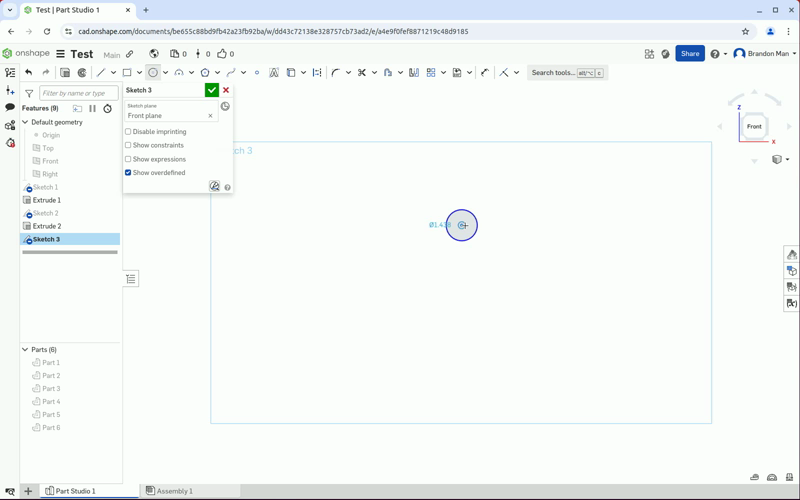
scroll(6)
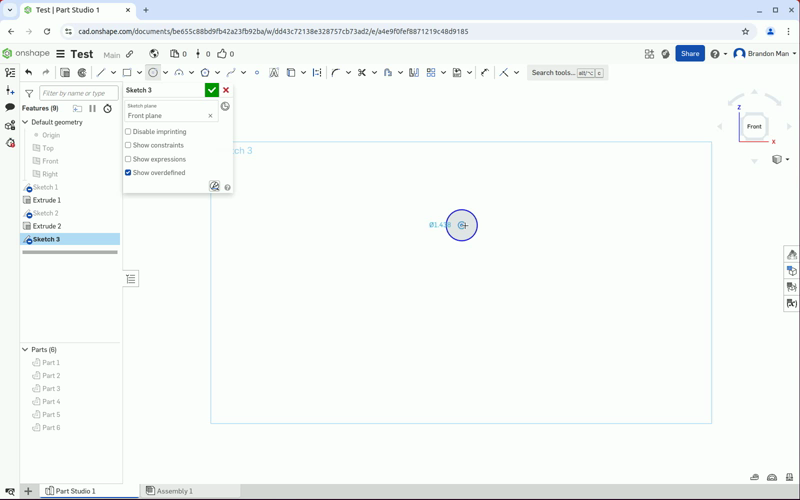
scroll(6)
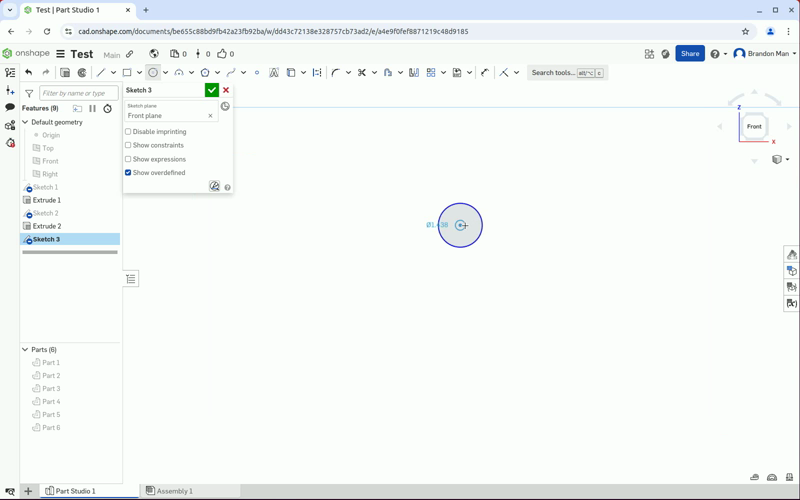
scroll(6)
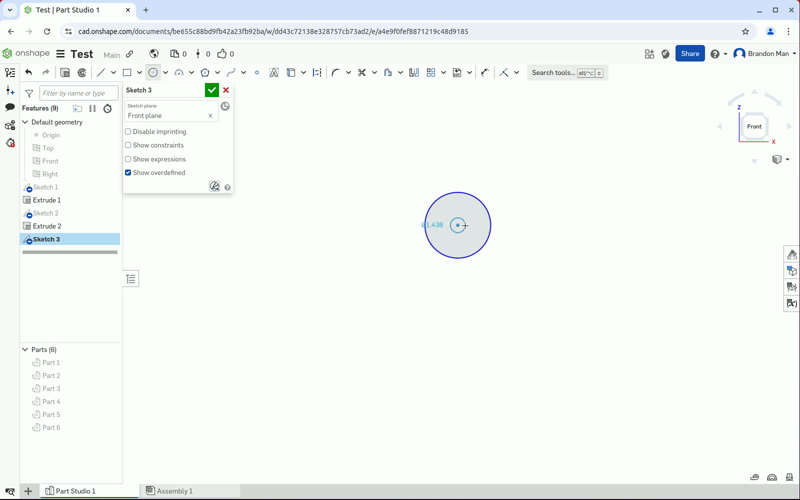
scroll(6)
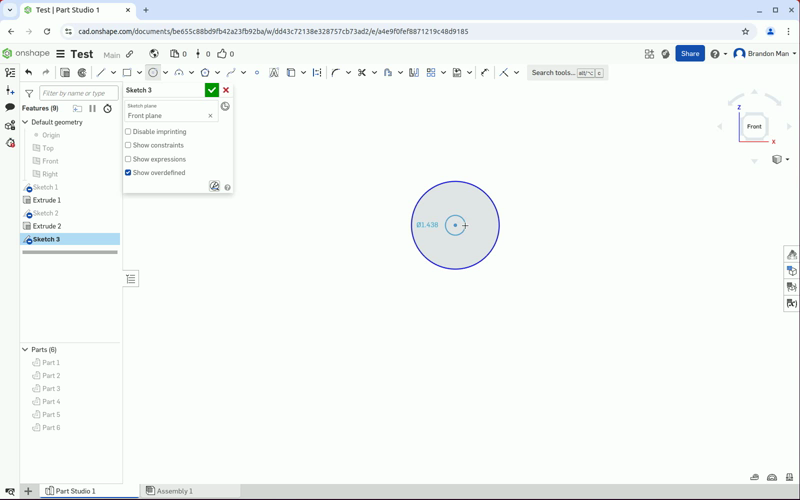
scroll(6)
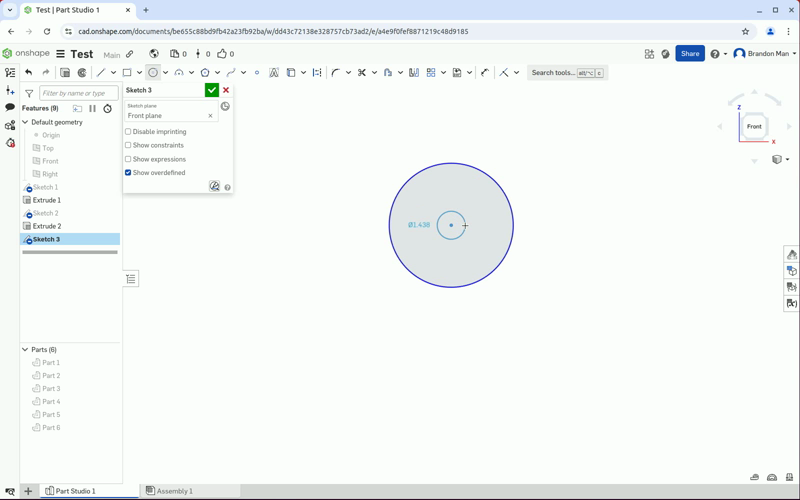
scroll(6)
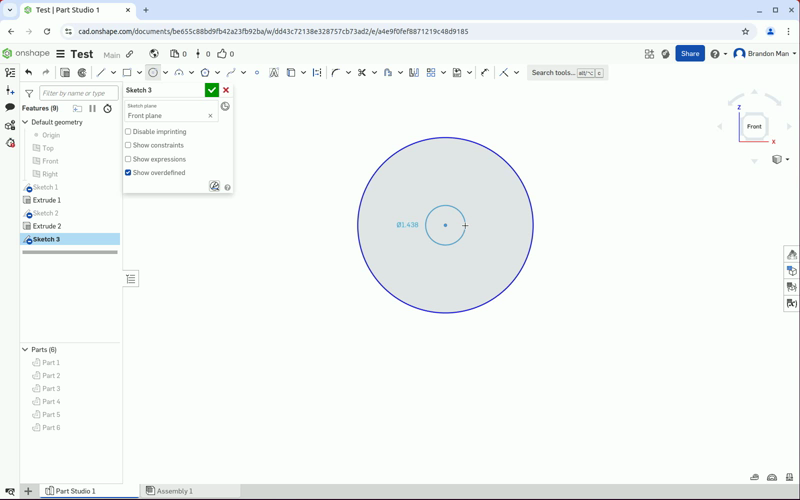
scroll(6)
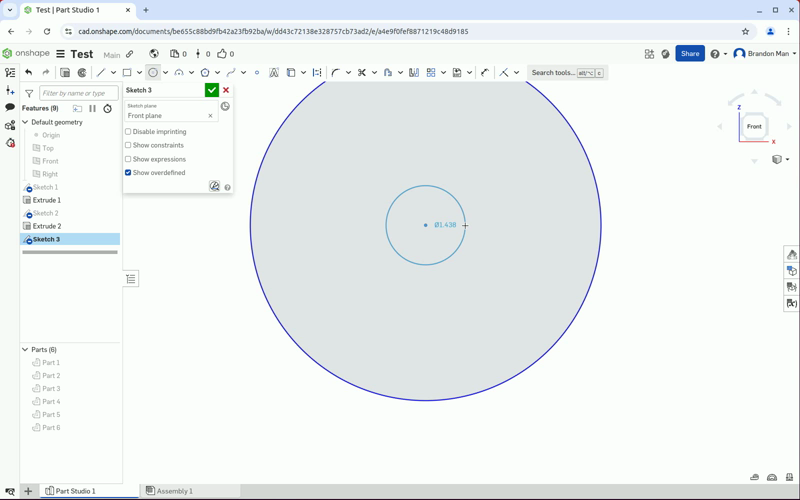
click(465, 225)
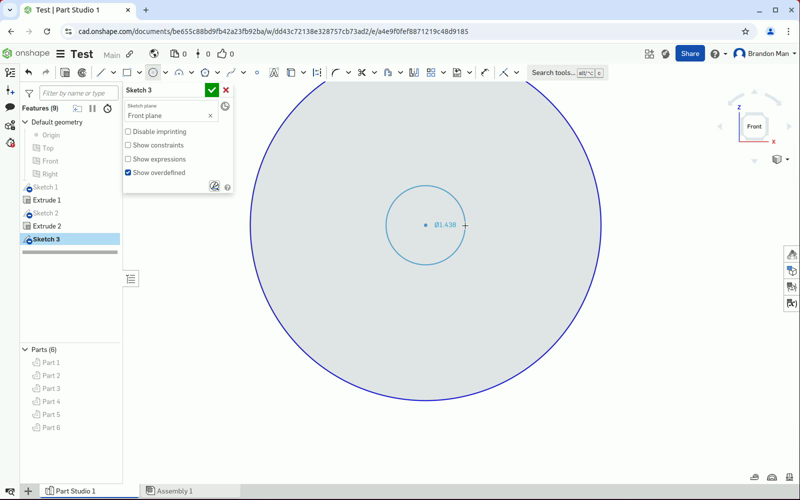
scroll(-6)
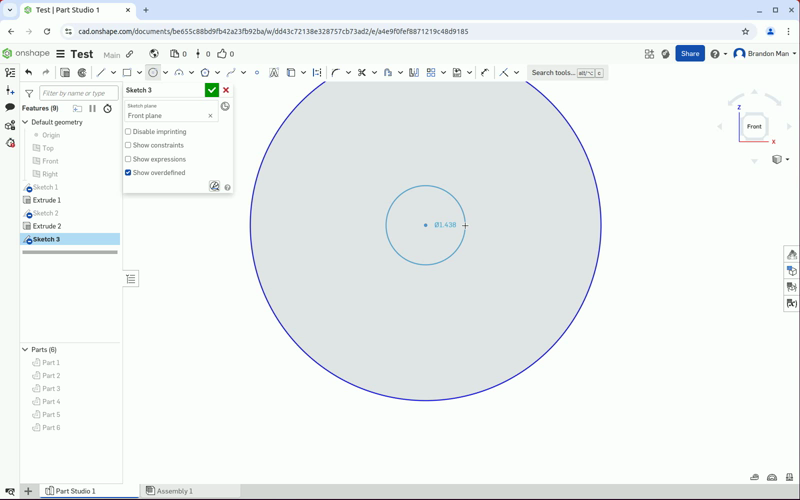
scroll(-6)
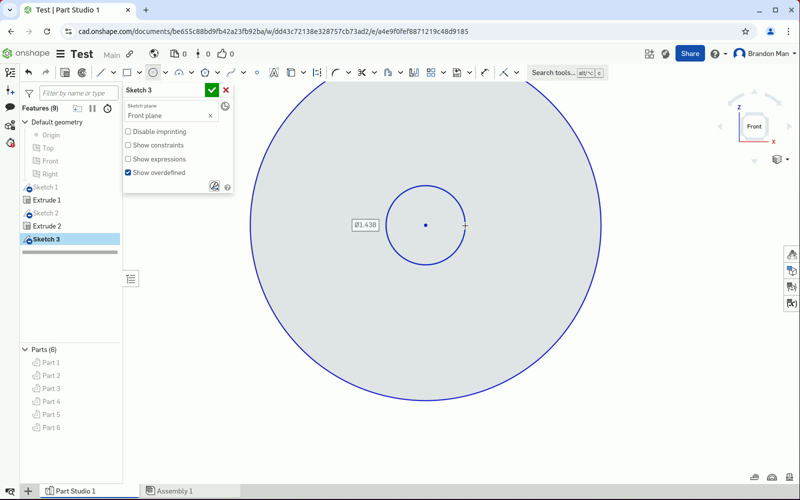
scroll(-6)
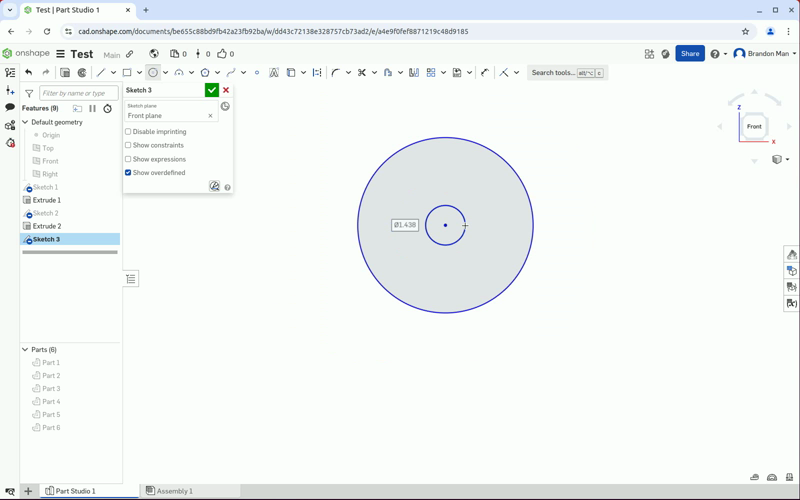
scroll(-6)
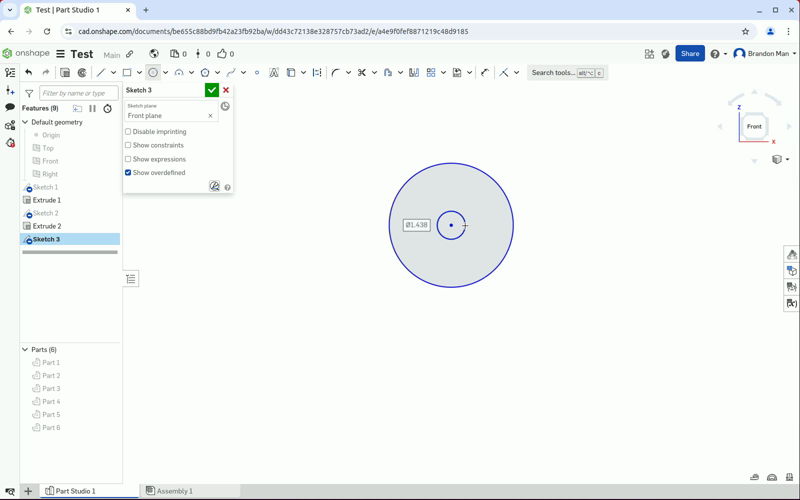
scroll(-6)
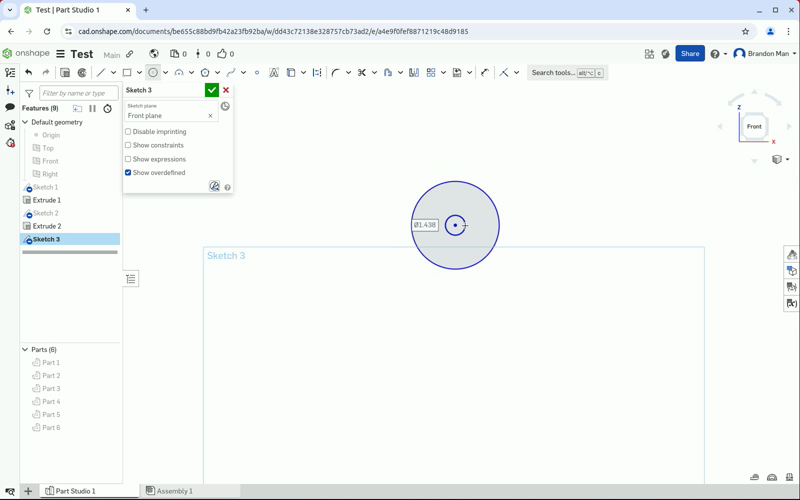
scroll(-6)
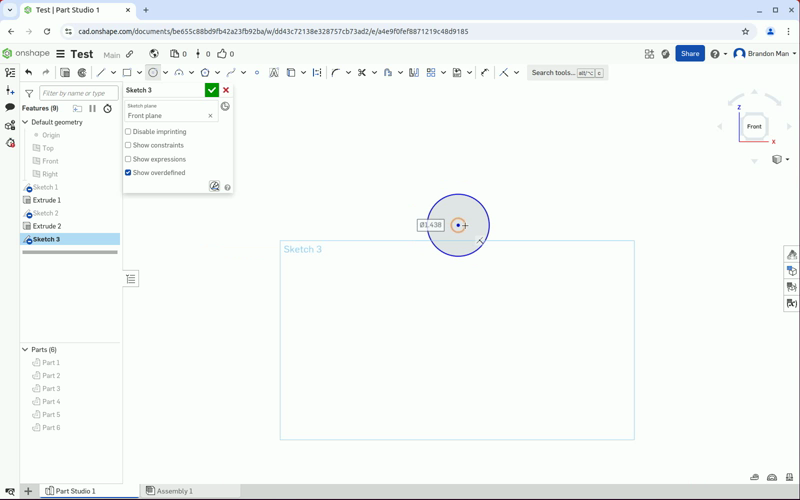
scroll(-6)
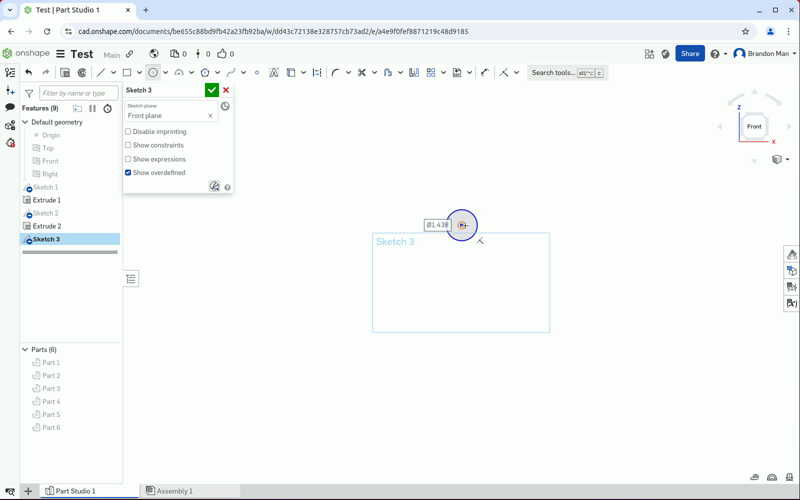
key(esc)
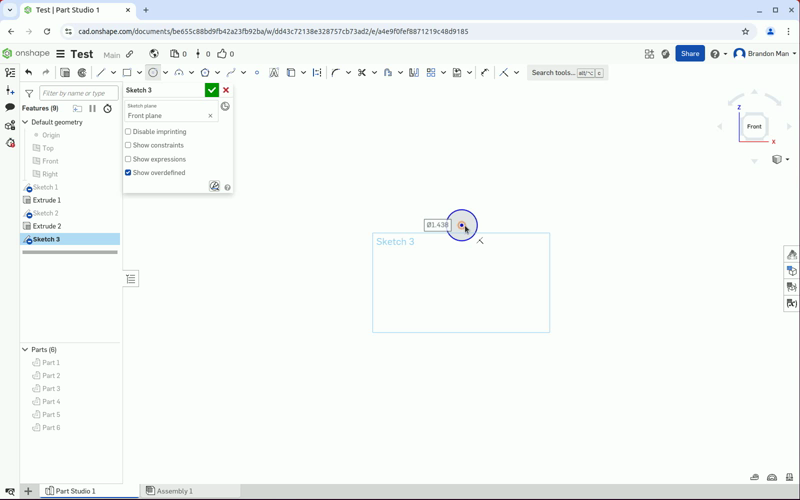
mouse_move(465, 222)
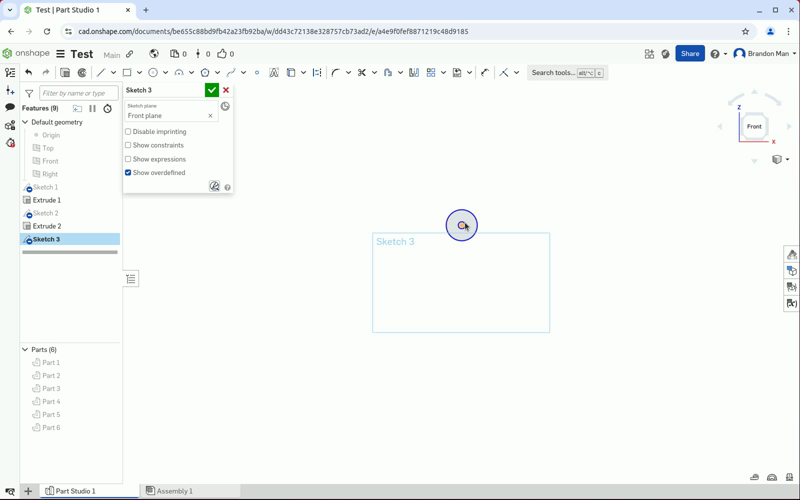
scroll(6)
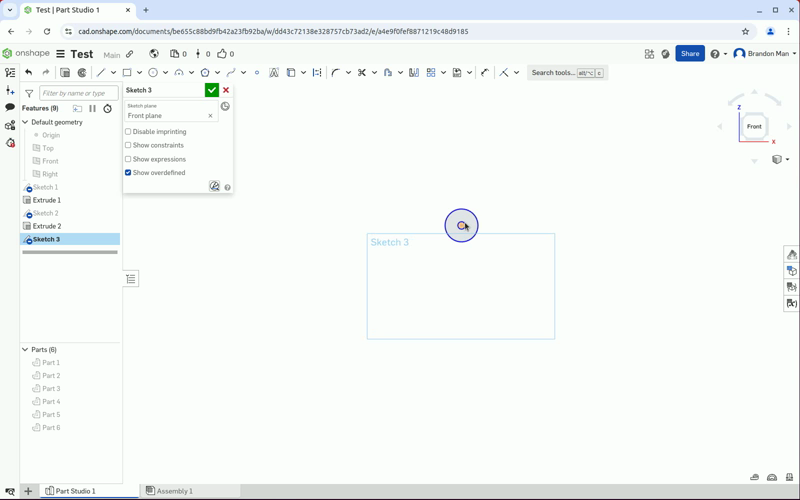
scroll(6)
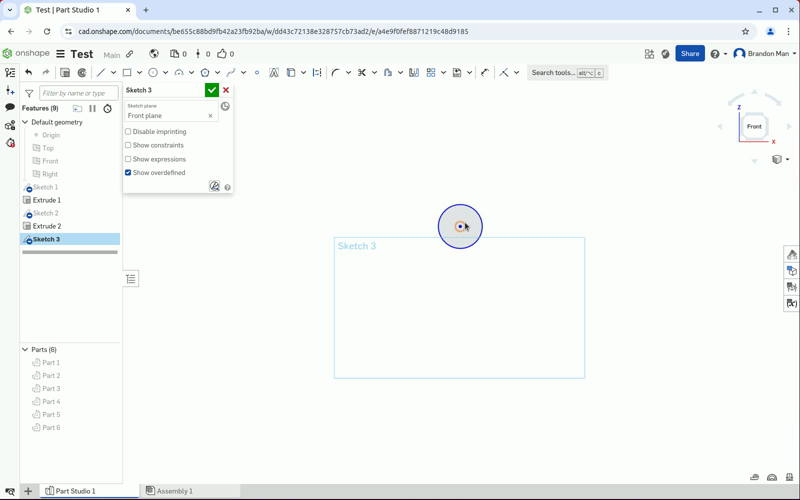
scroll(6)
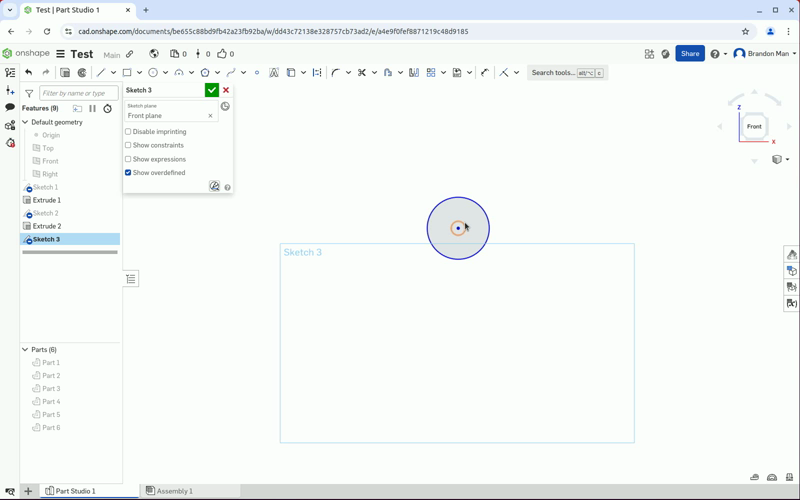
scroll(6)
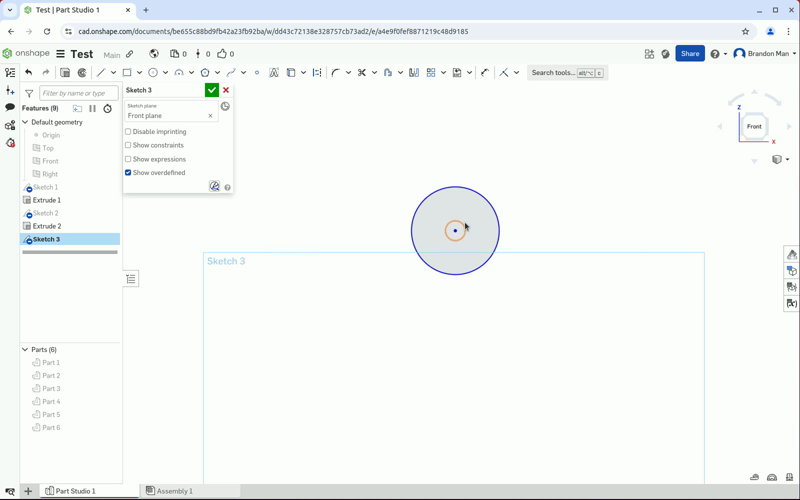
scroll(6)
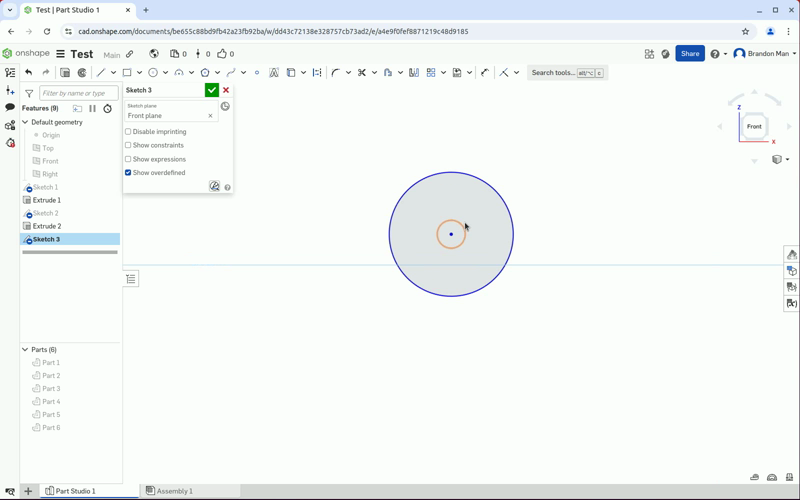
scroll(6)
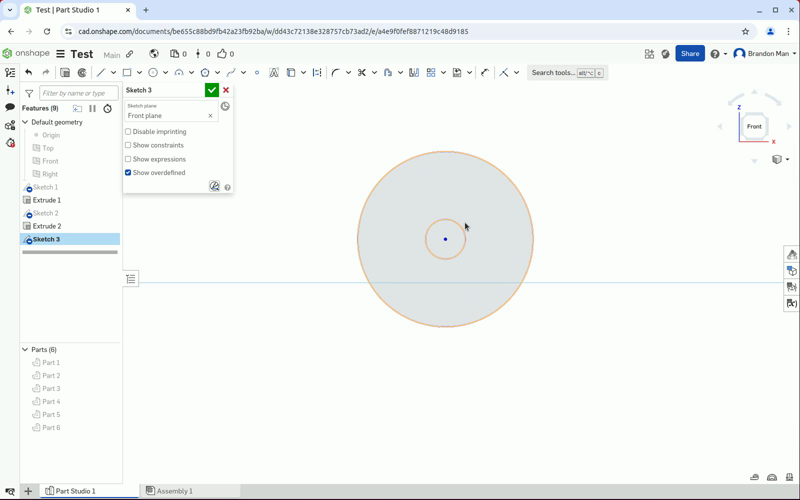
scroll(6)
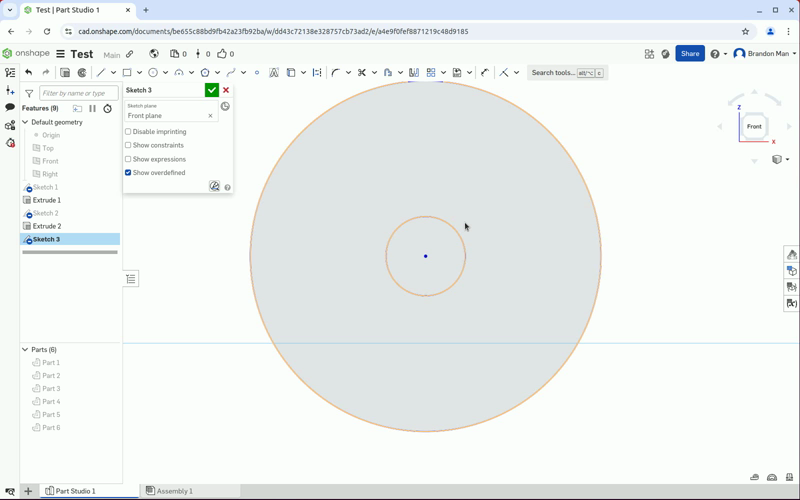
click(465, 222)
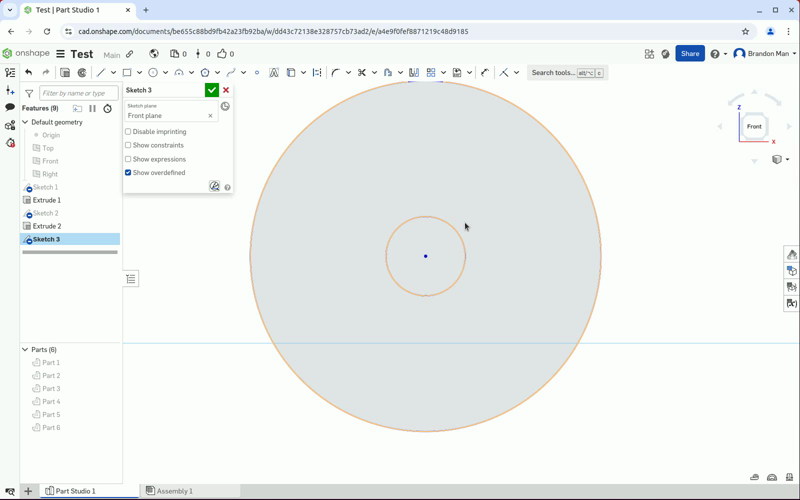
scroll(-6)
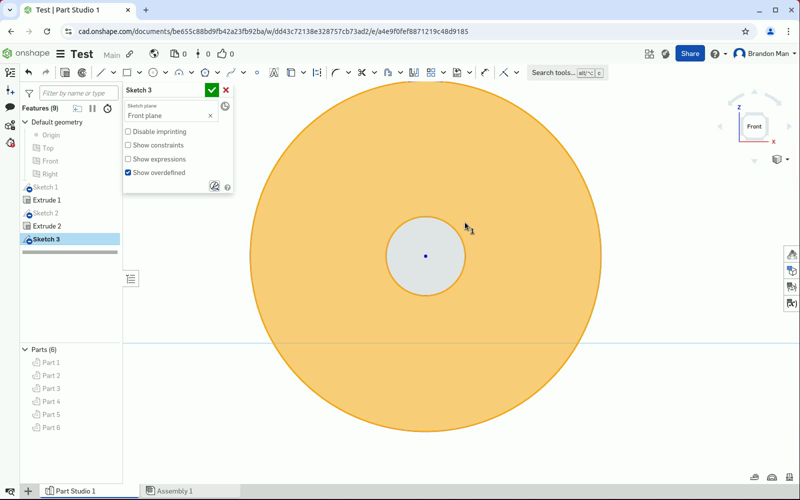
scroll(-6)
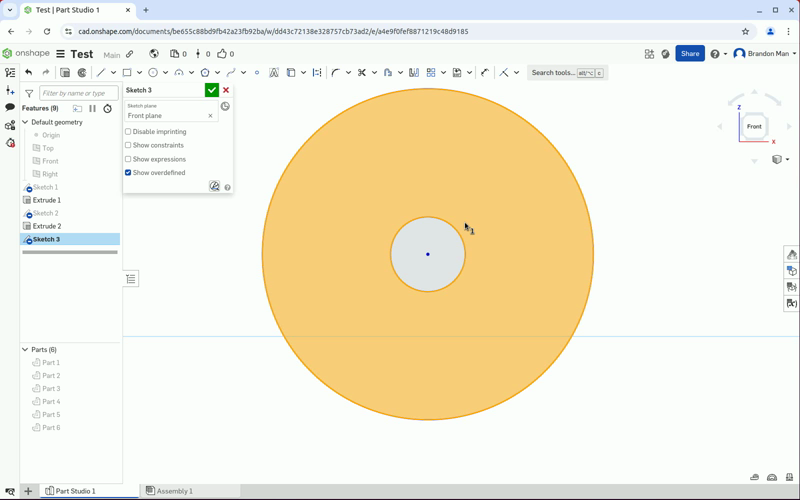
scroll(-6)
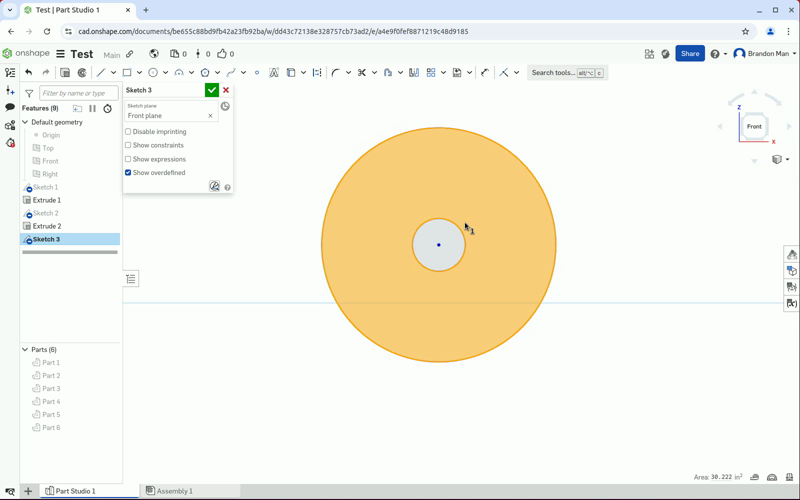
scroll(-6)
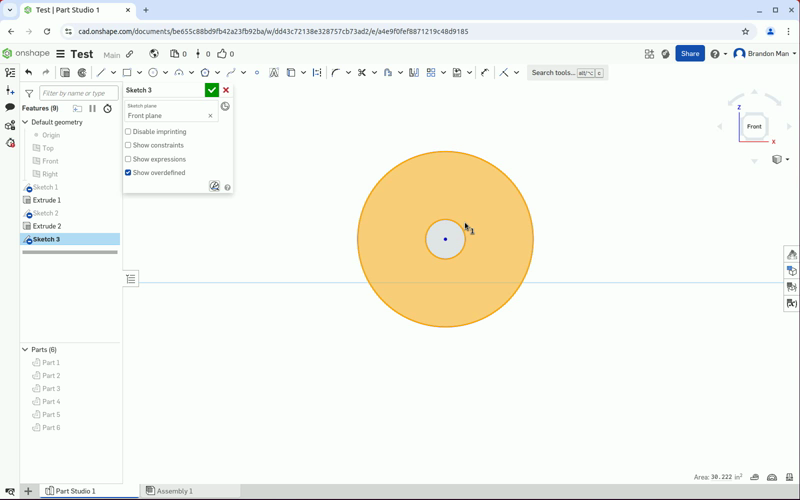
scroll(-6)
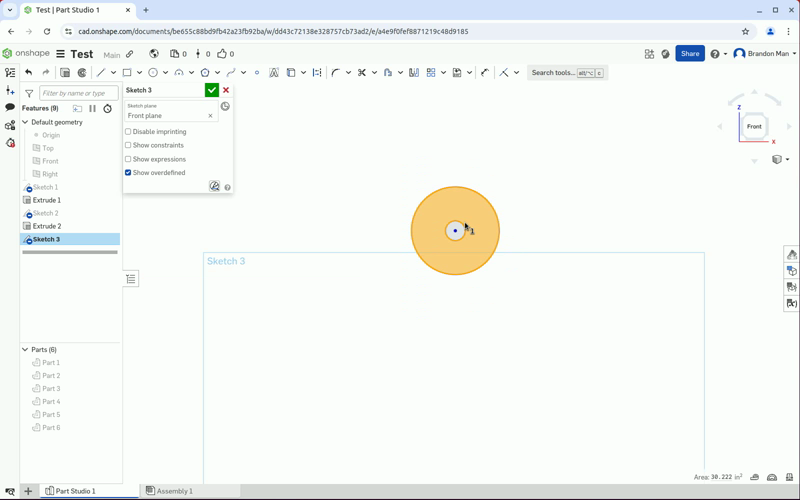
scroll(-6)
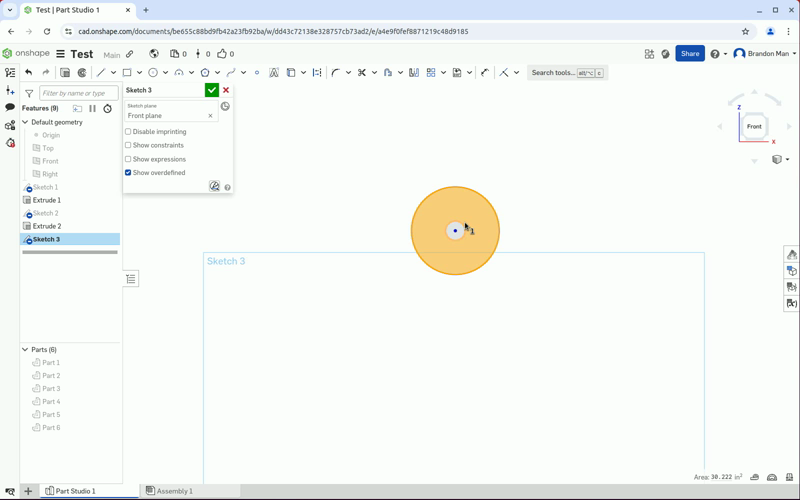
scroll(-6)
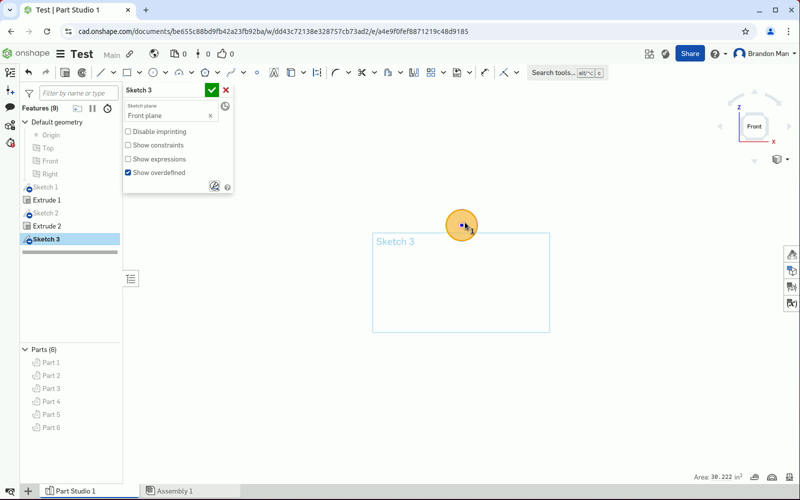
mouse_move(73, 352)
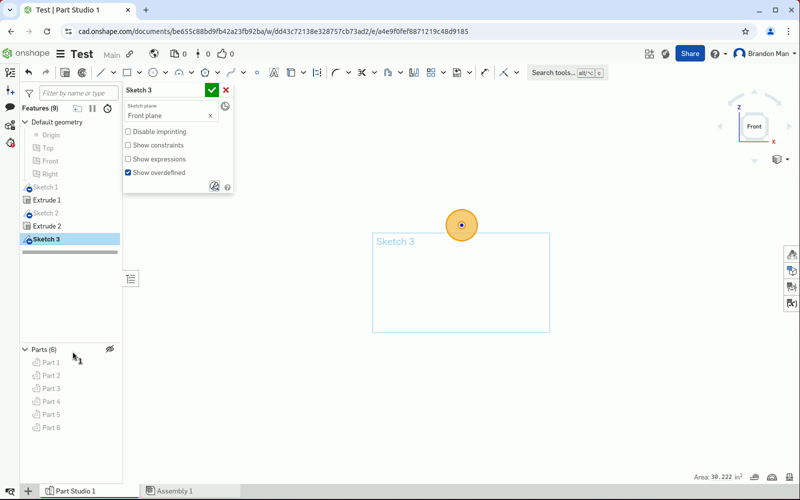
key(shift+y)
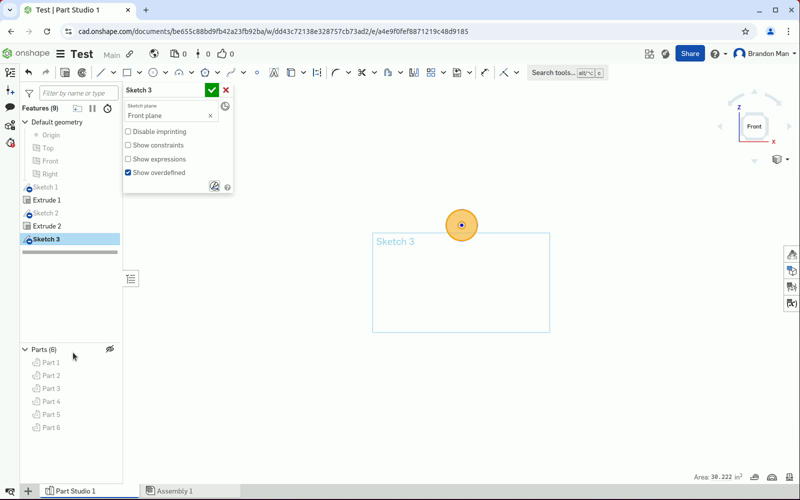
key(shift+e)
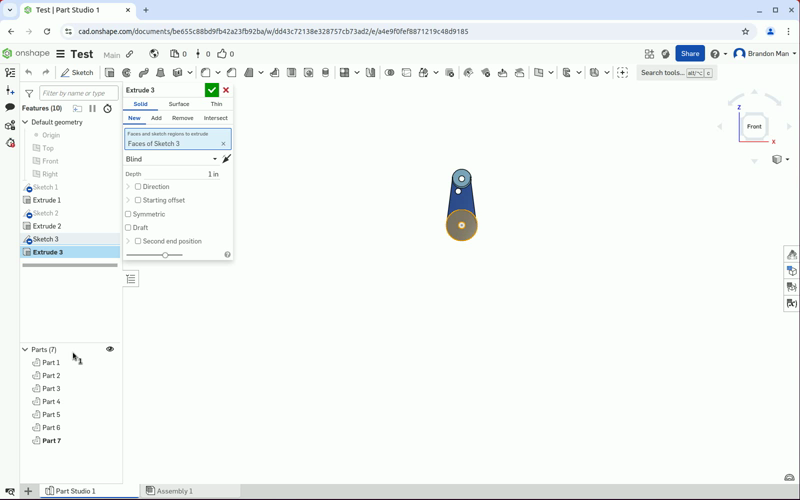
mouse_move(143, 106)
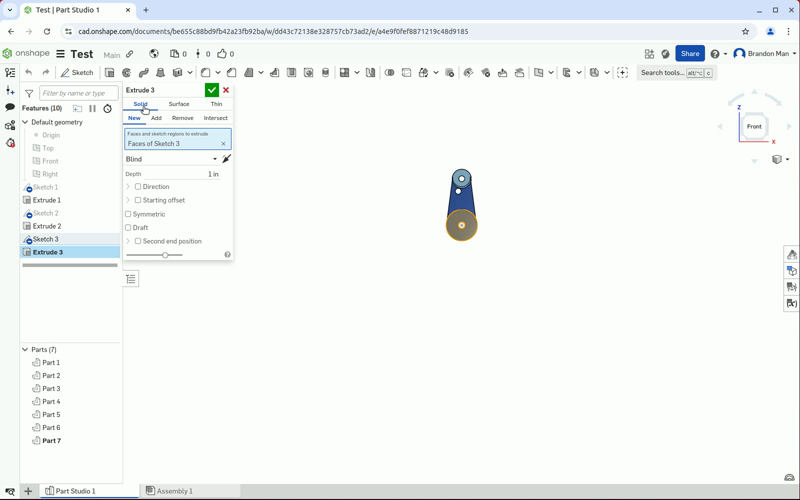
click(143, 106)
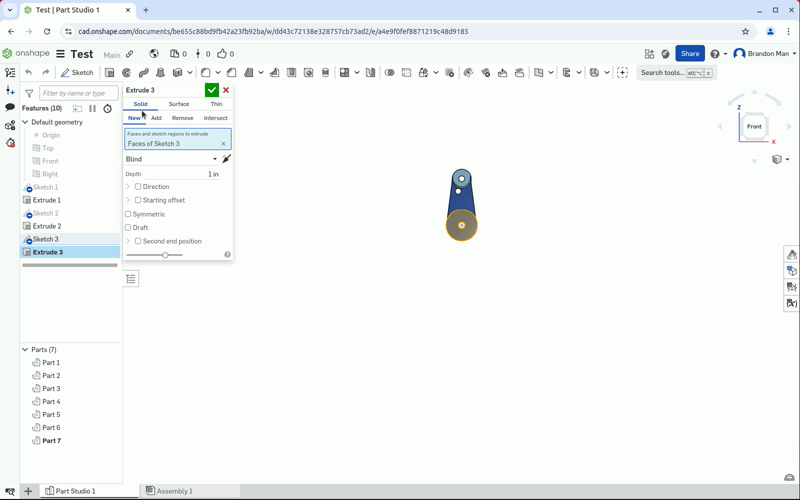
mouse_move(137, 120)
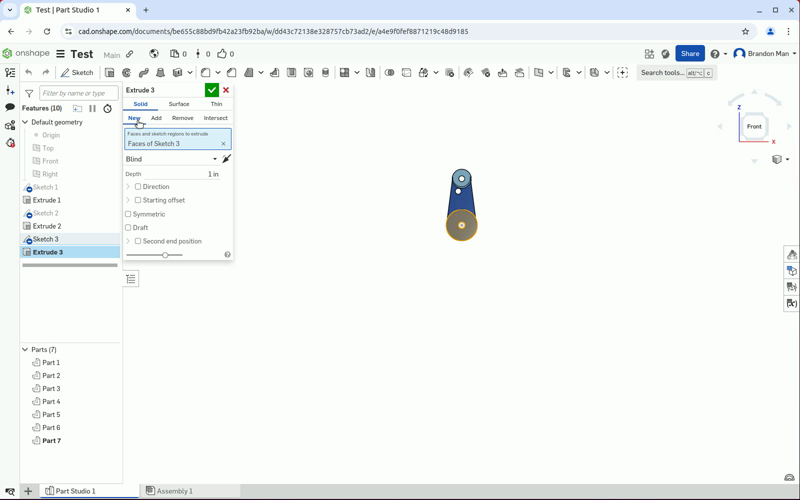
click(137, 120)
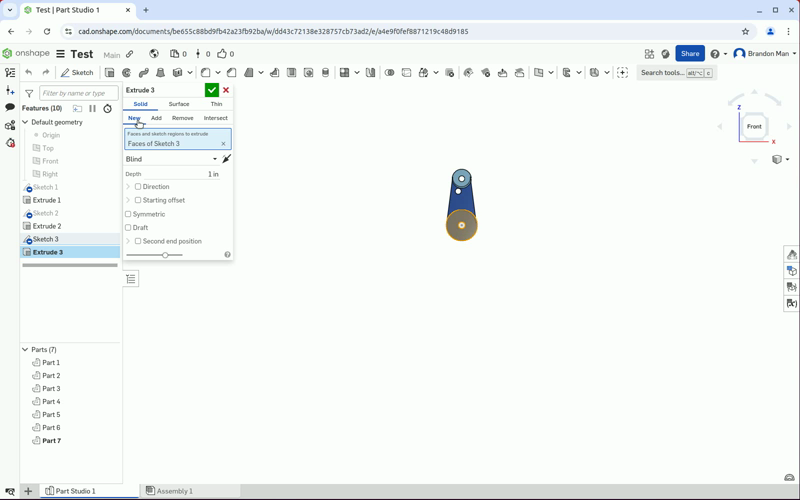
key(tab, 4)
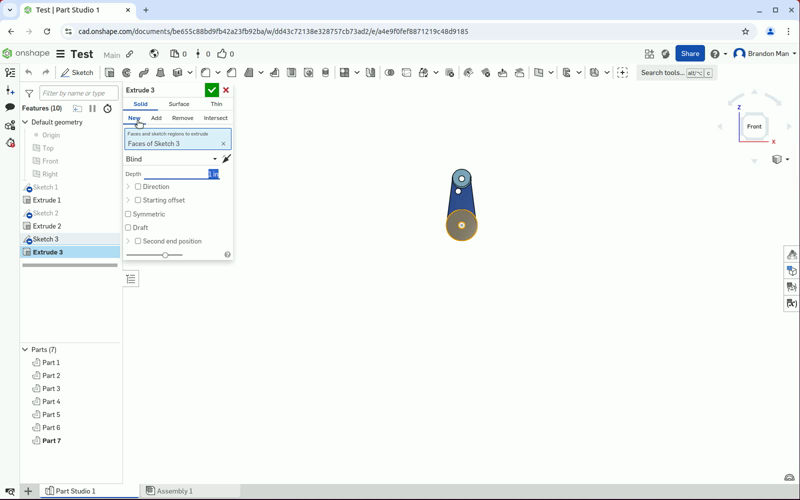
text(0.481)
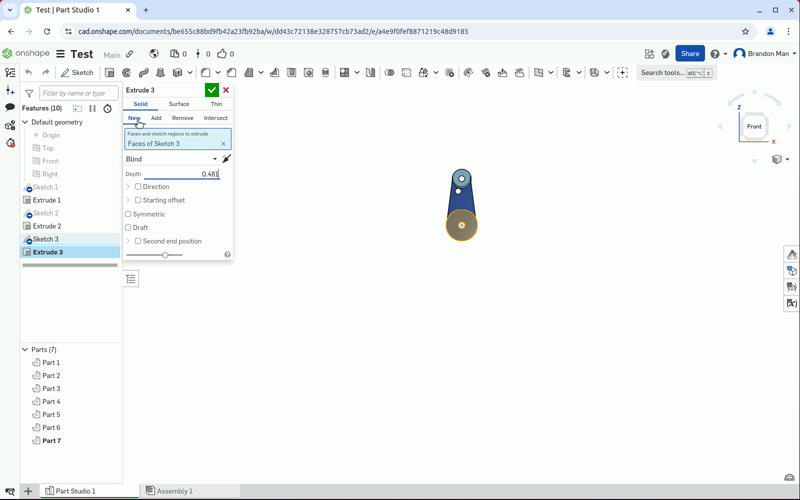
key(enter)
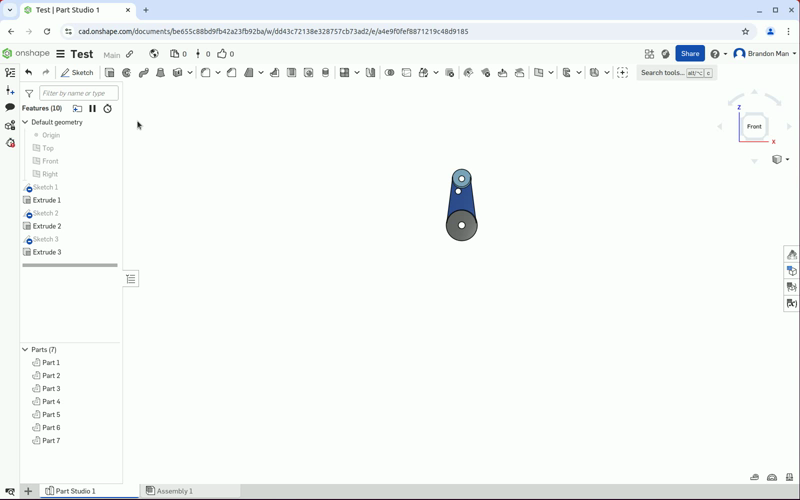
key(shift+h)
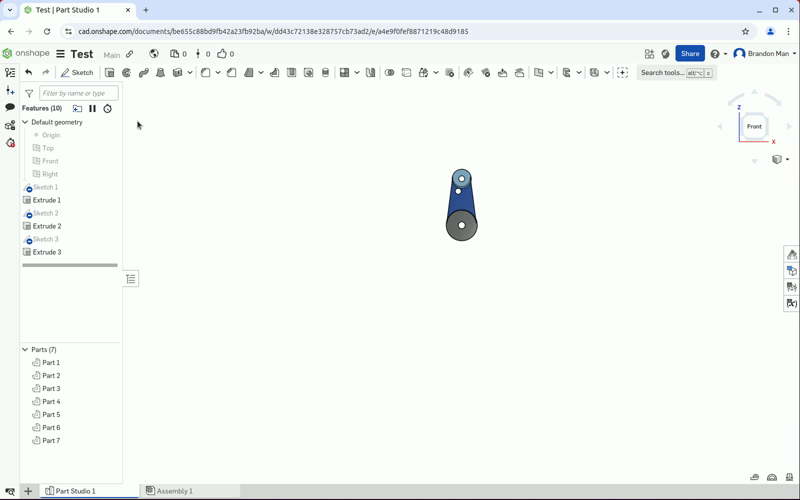
key(shift+h)
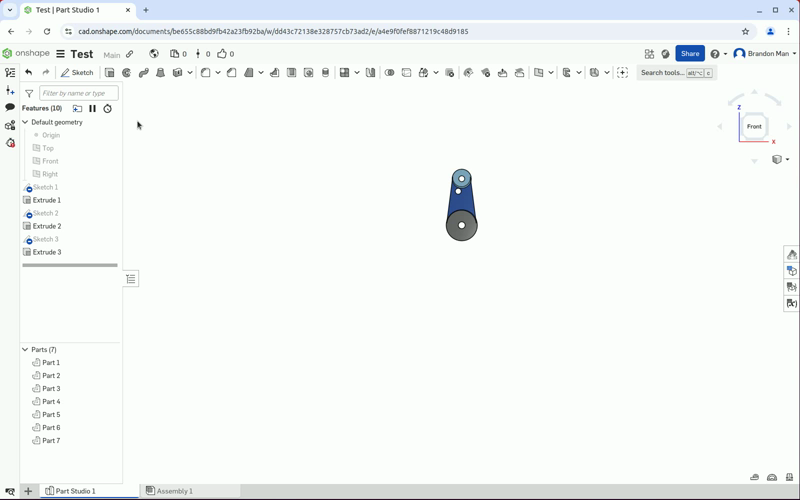
mouse_move(73, 189)
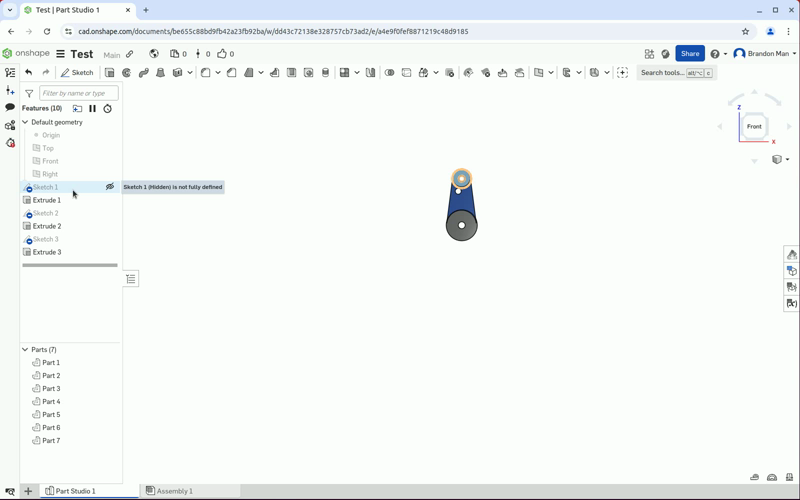
click(73, 189)
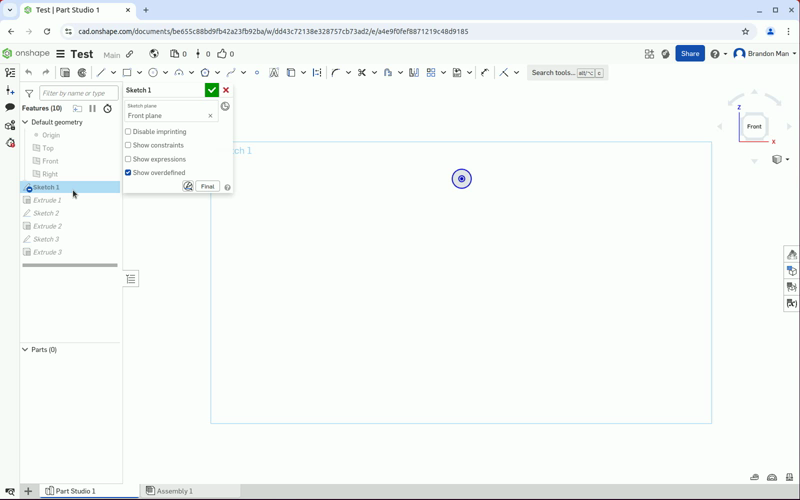
mouse_move(229, 92)
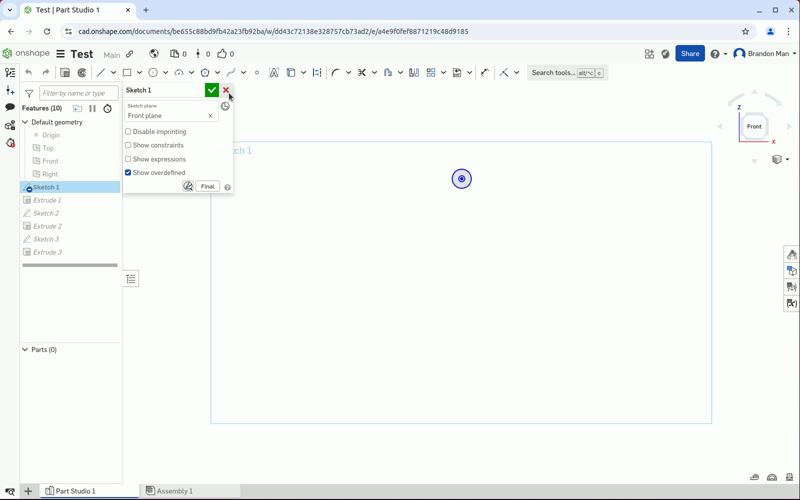
click(229, 92)
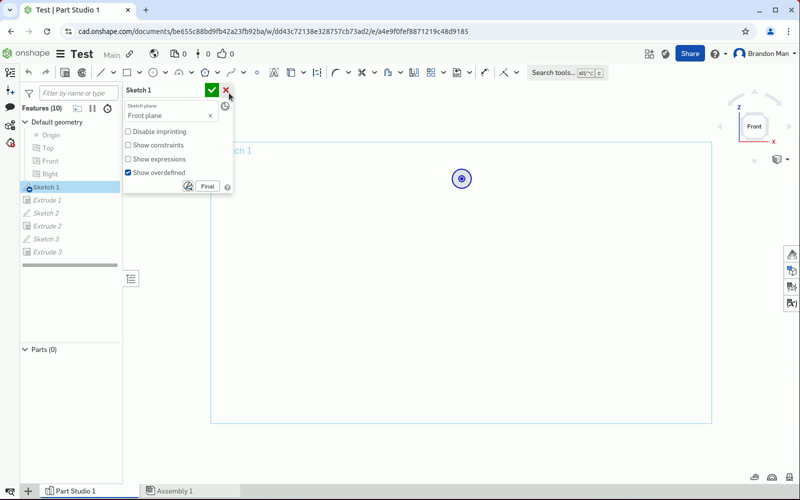
key(shift+s)
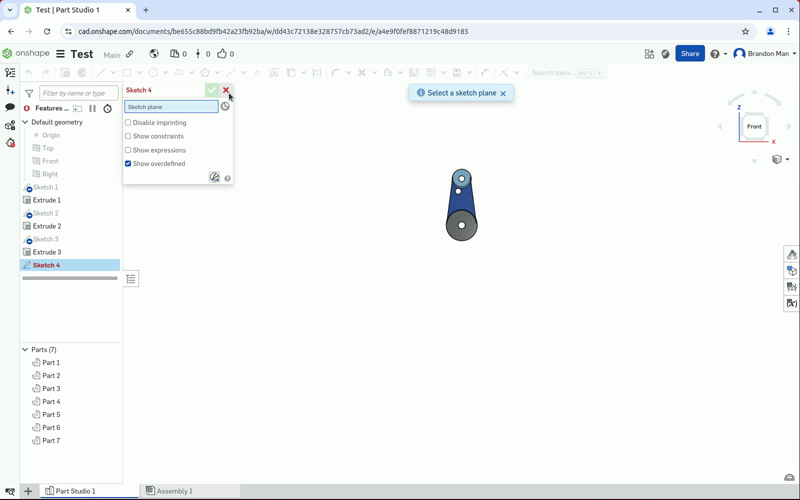
mouse_move(73, 163)
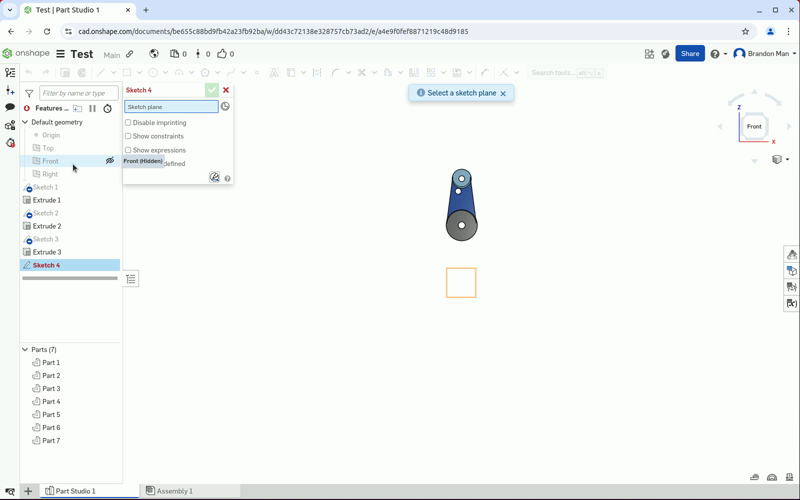
click(73, 163)
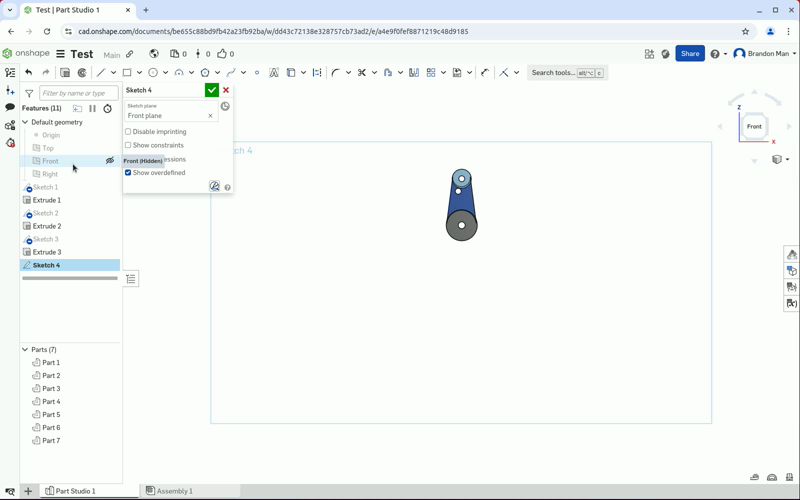
mouse_move(73, 352)
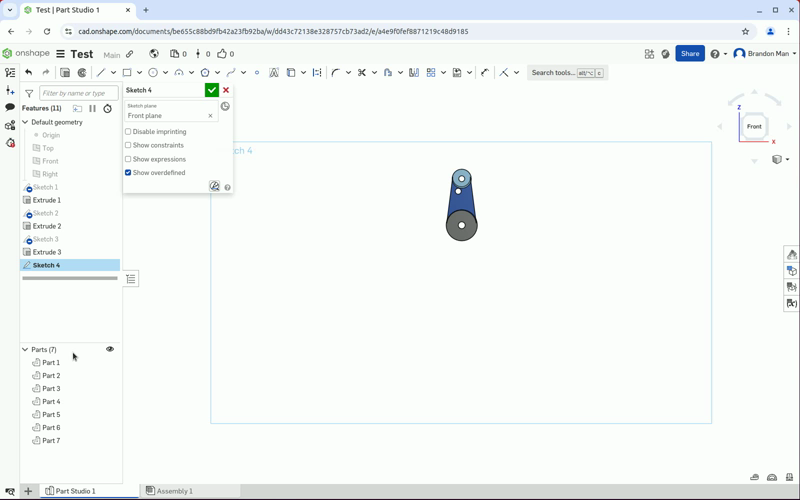
key(y)
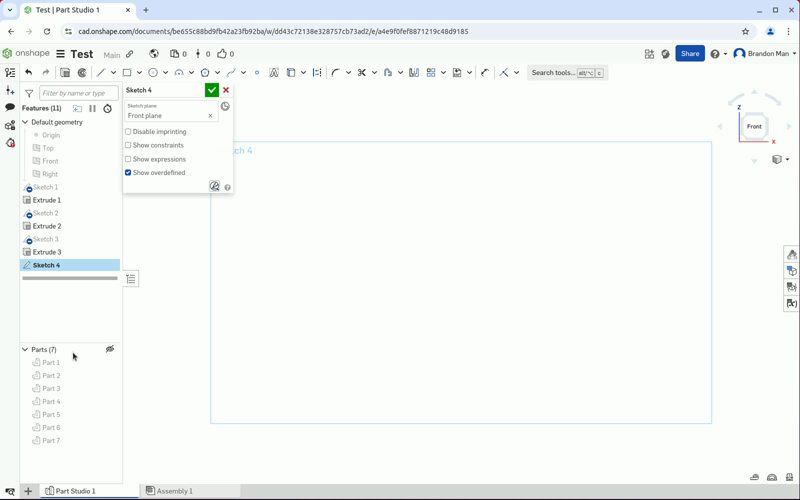
key(l)
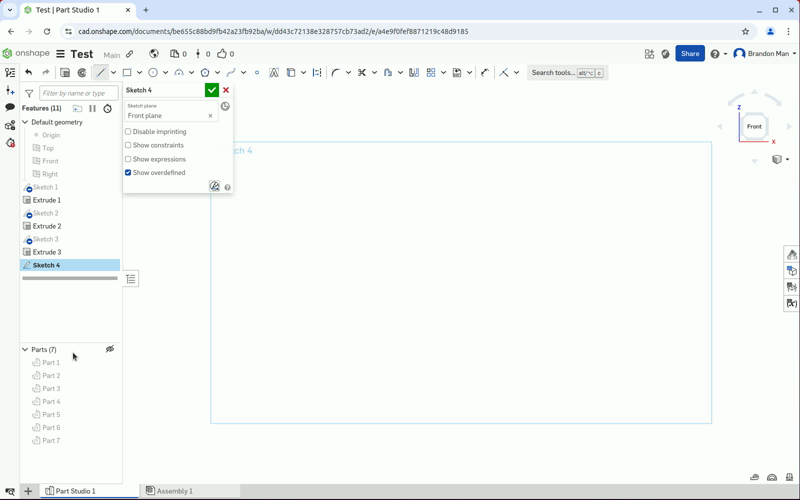
key_down(shift)
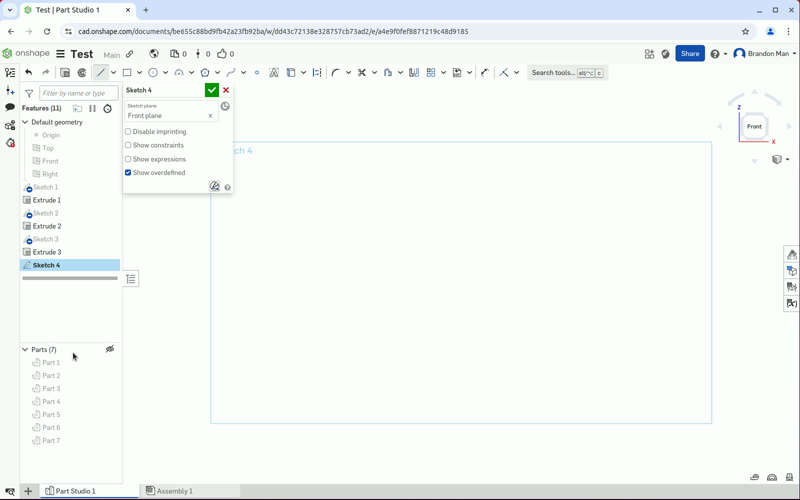
mouse_move(446, 226)
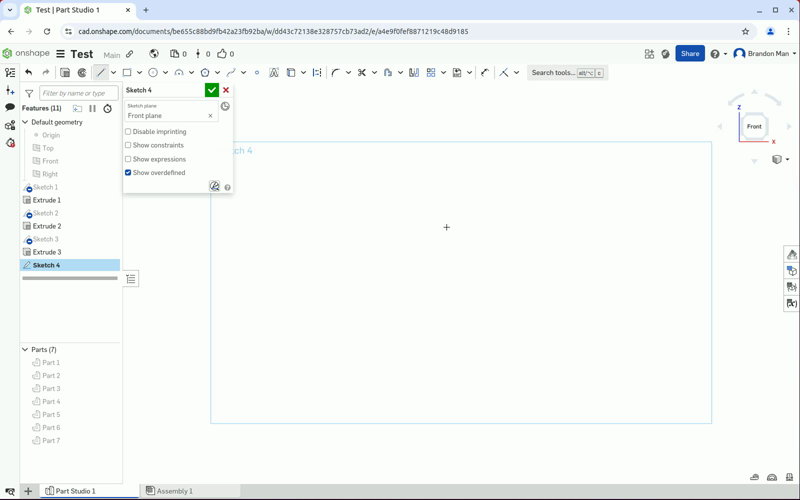
click(446, 226)
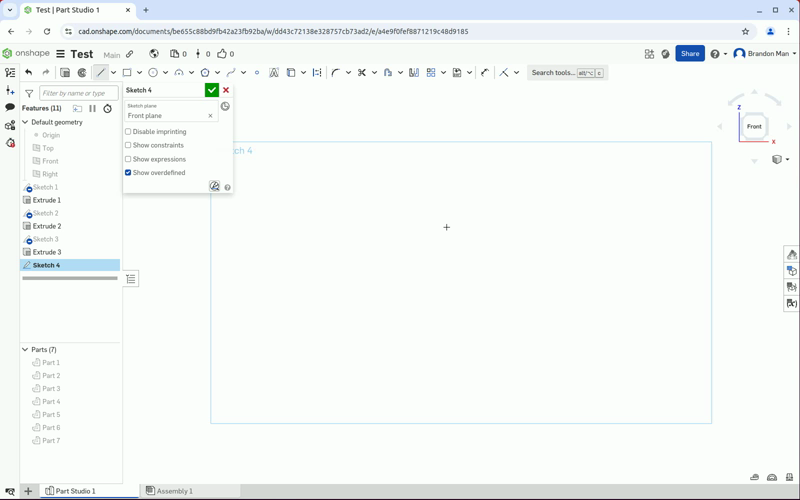
key_up(shift)
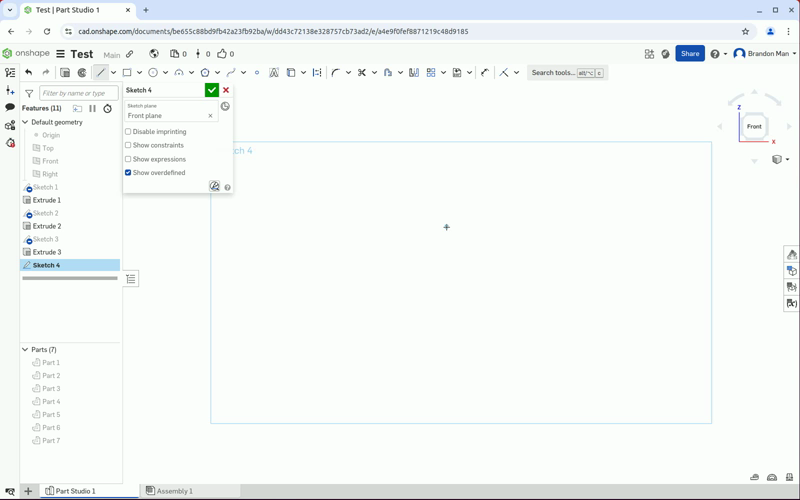
key_down(shift)
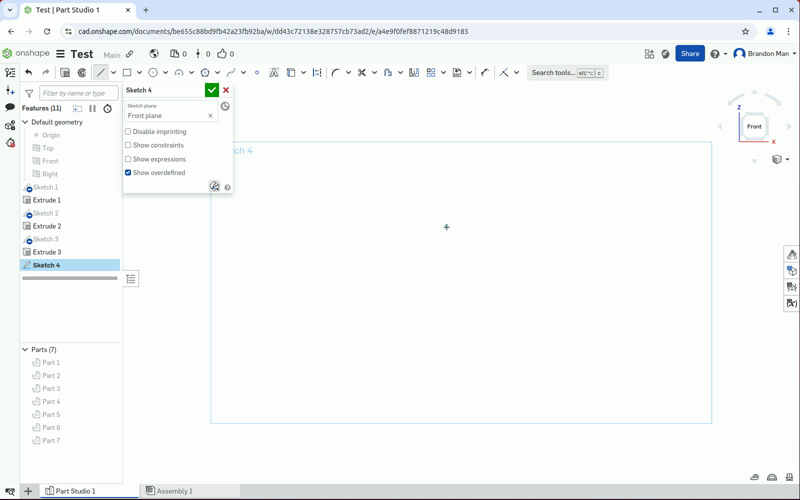
mouse_move(476, 226)
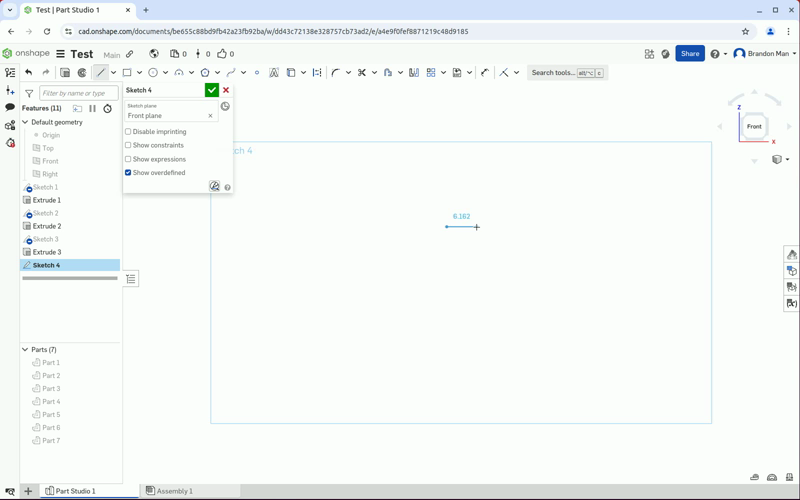
mouse_move(452, 284)
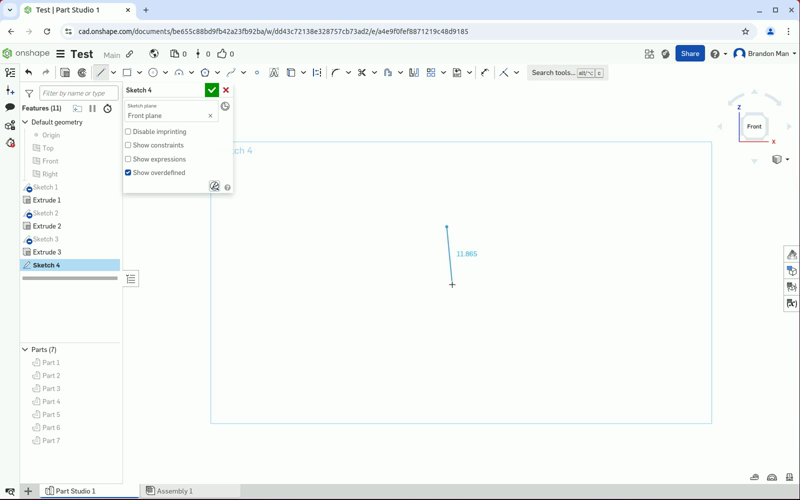
click(452, 284)
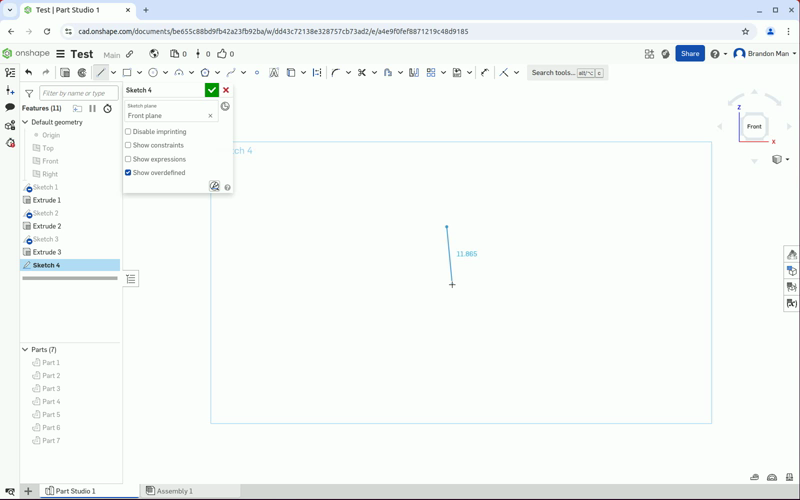
key_up(shift)
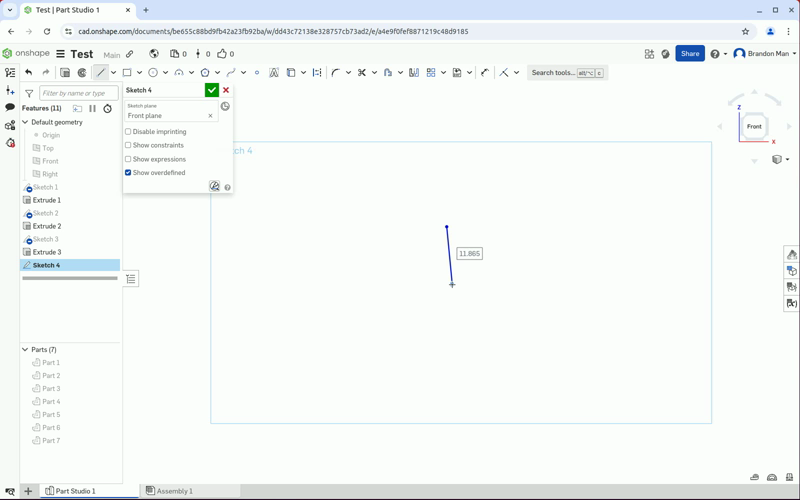
key(esc)
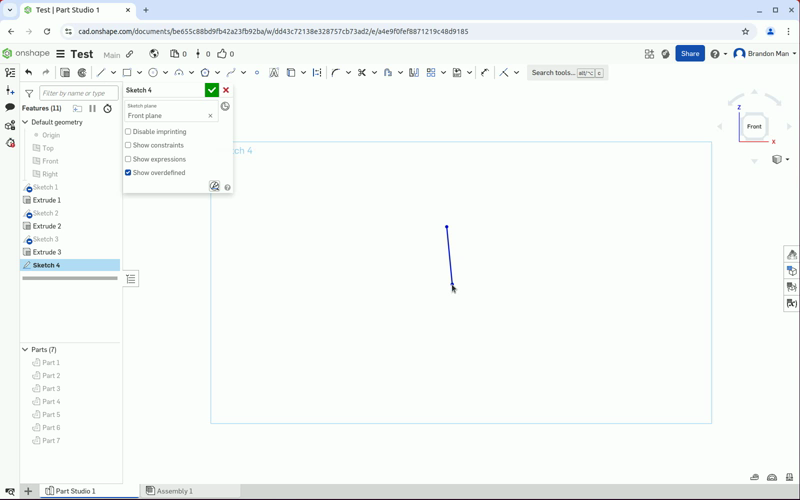
key(a)
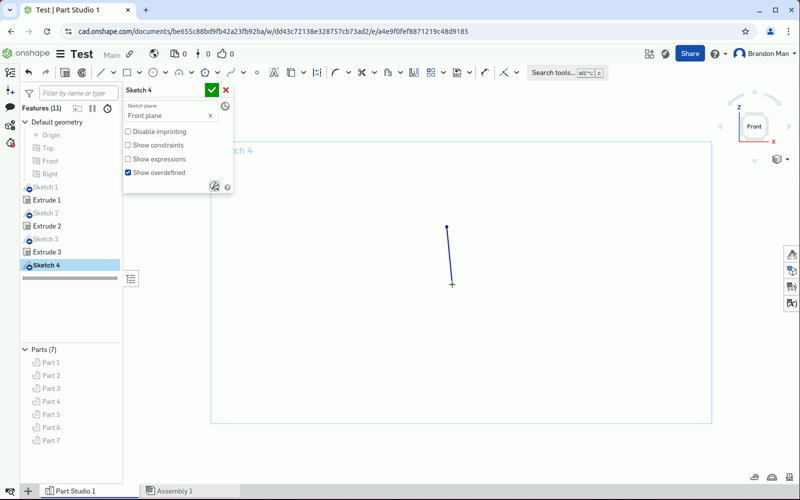
mouse_move(452, 284)
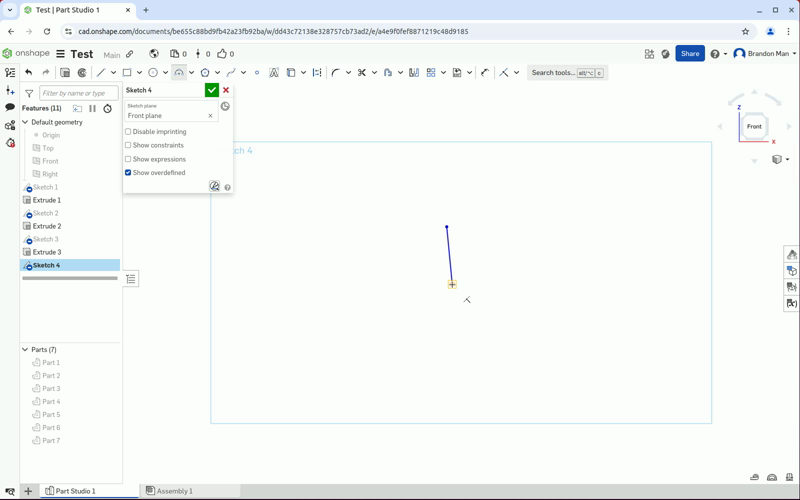
click(452, 284)
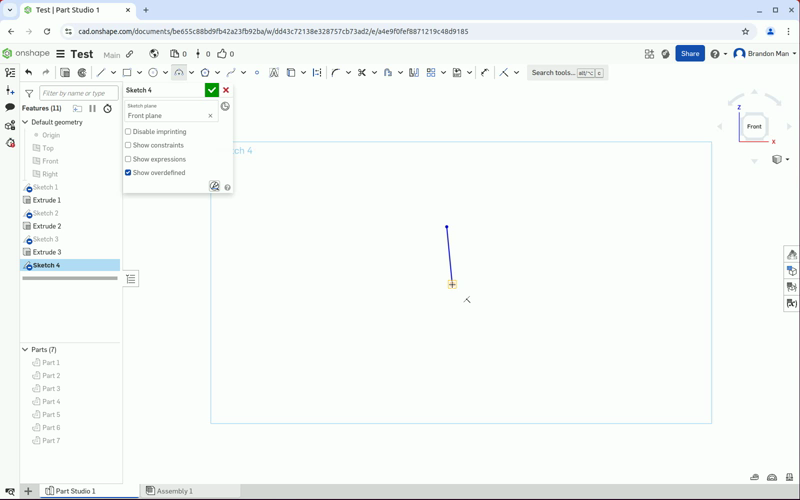
key_down(shift)
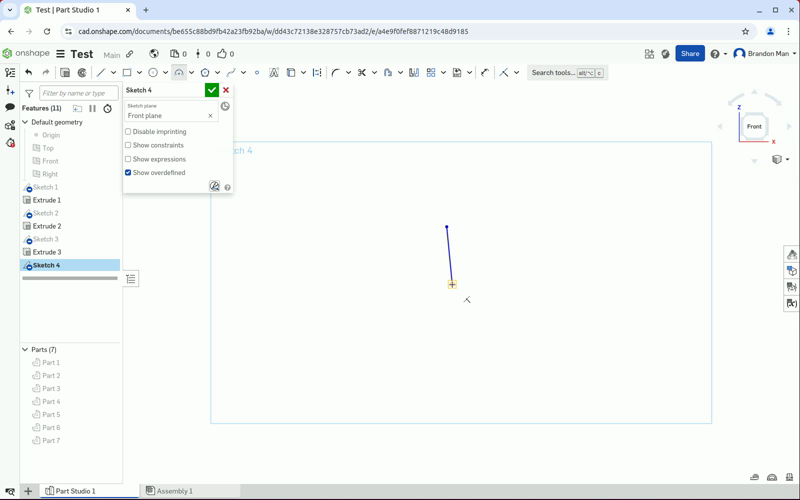
mouse_move(461, 291)
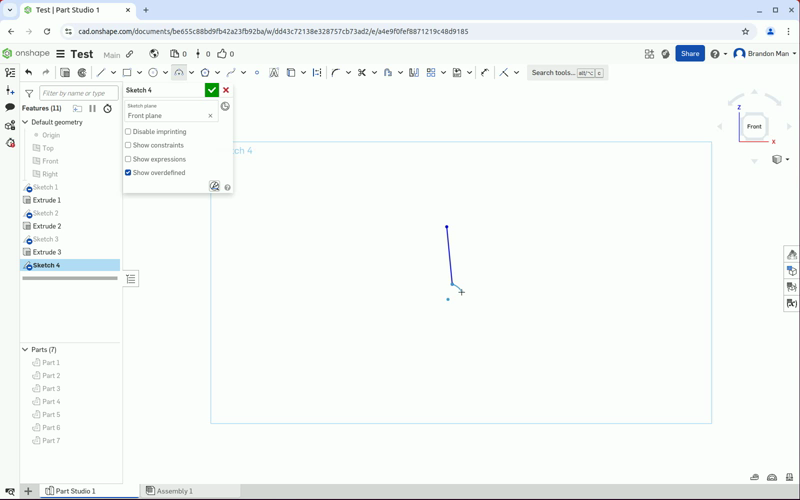
click(461, 291)
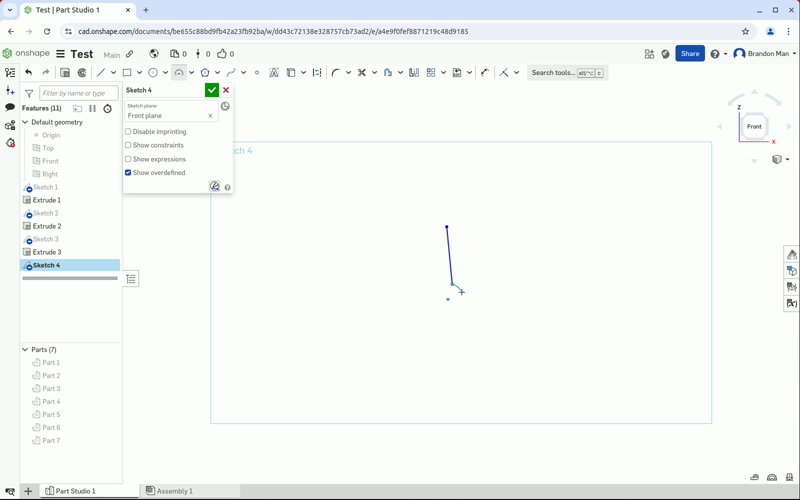
mouse_move(466, 276)
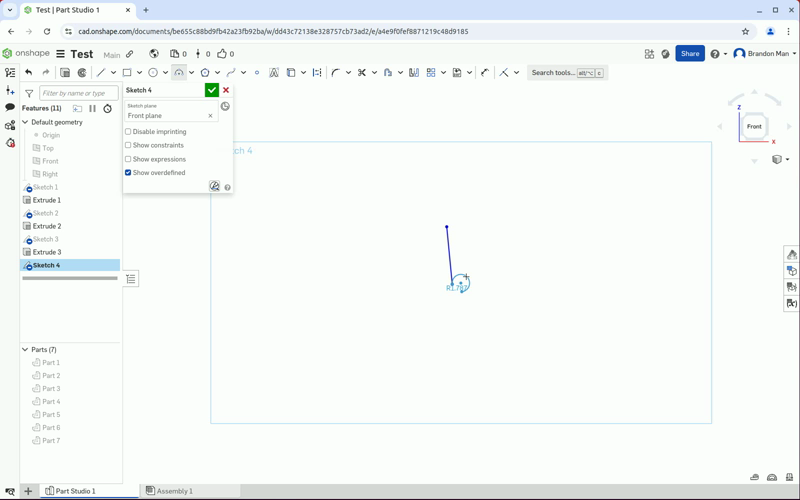
click(466, 276)
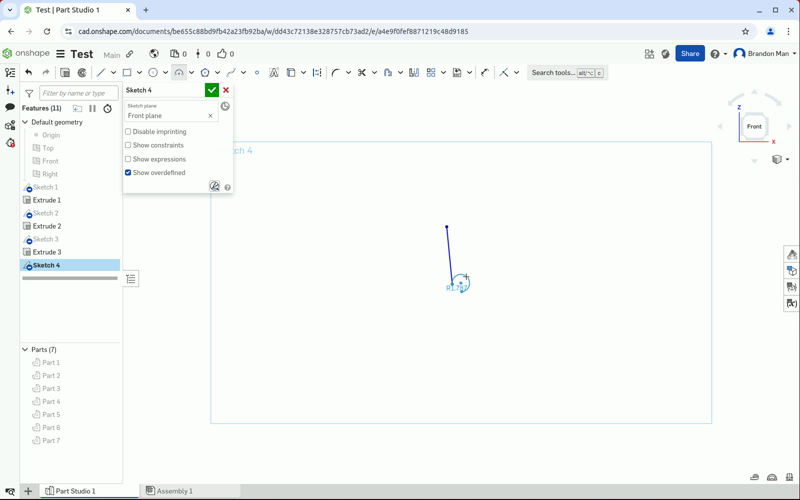
key_up(shift)
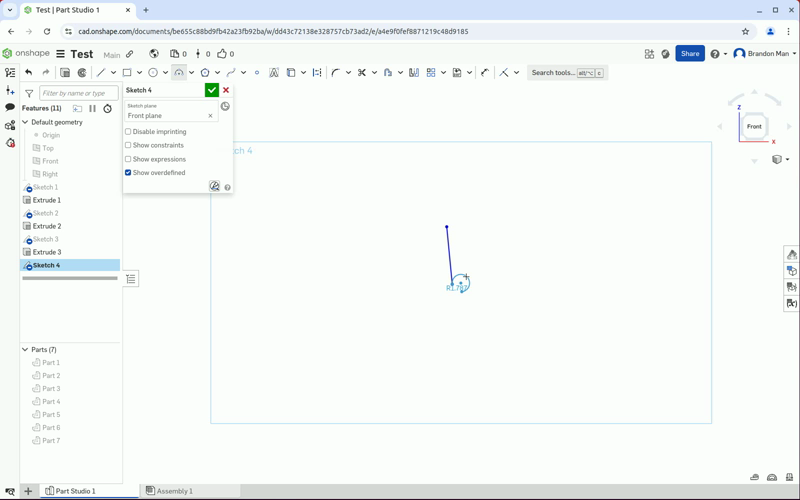
key(esc)
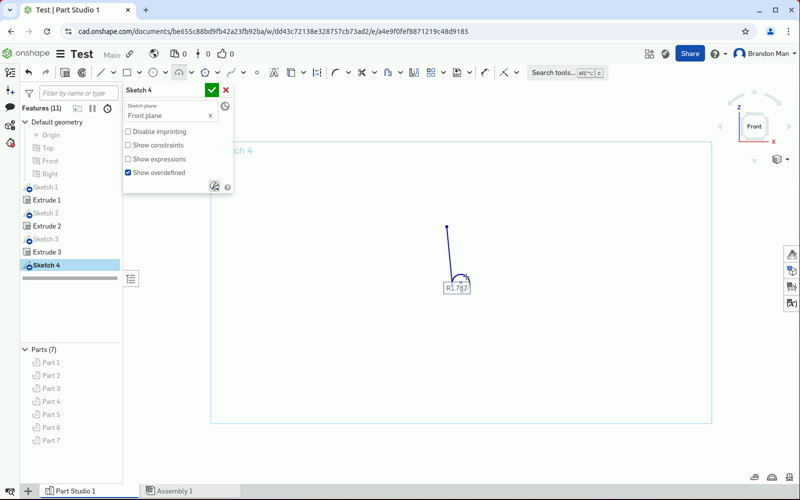
key(l)
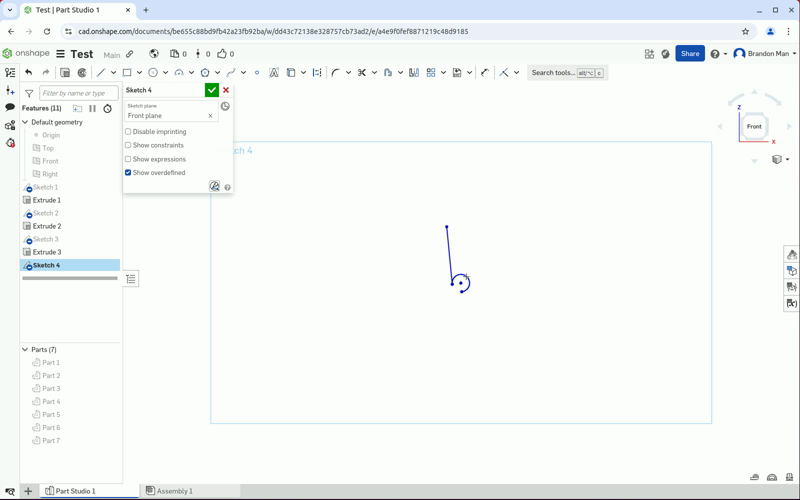
mouse_move(461, 291)
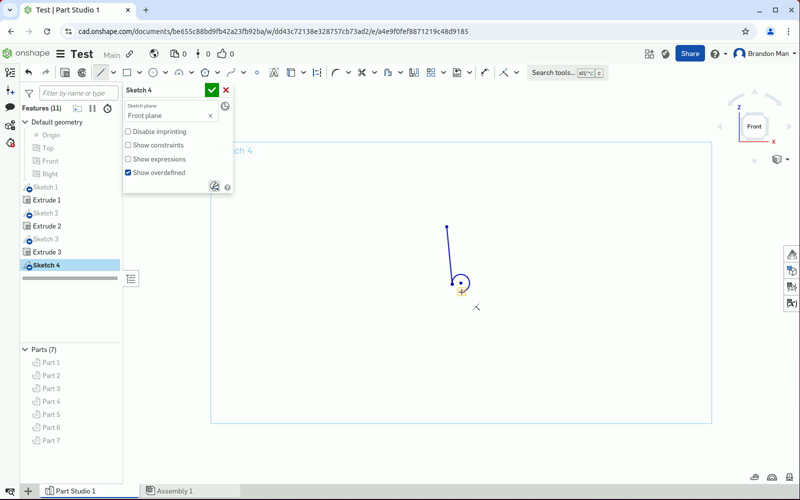
click(461, 291)
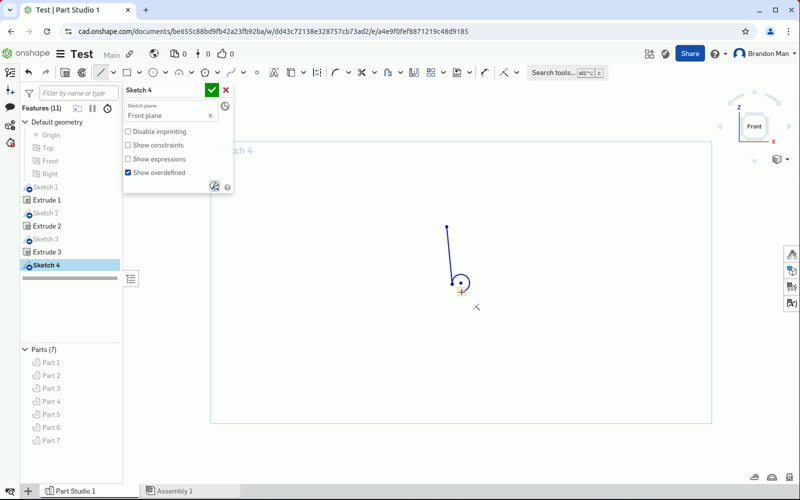
key_down(shift)
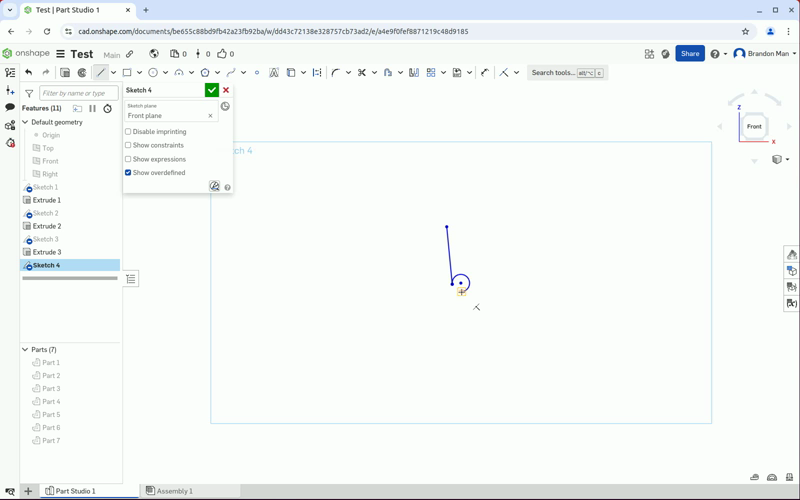
mouse_move(491, 291)
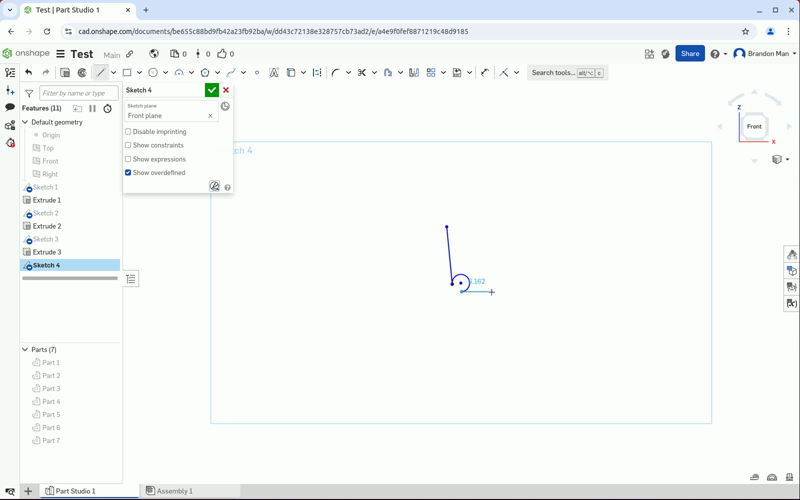
mouse_move(502, 290)
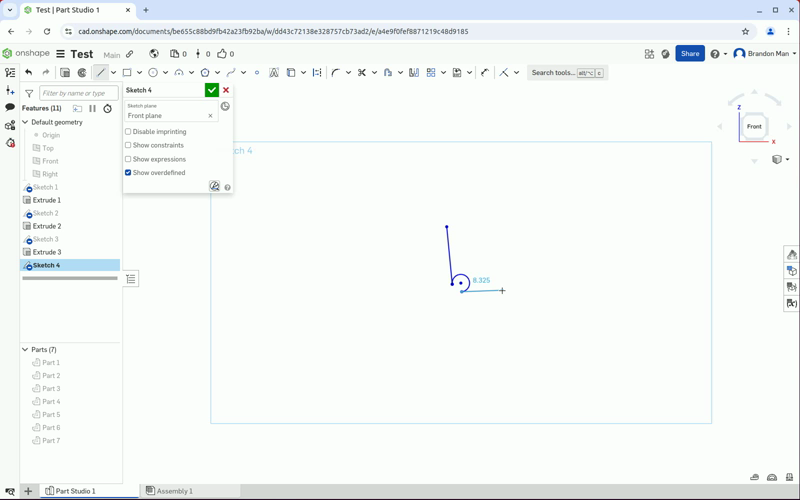
click(502, 290)
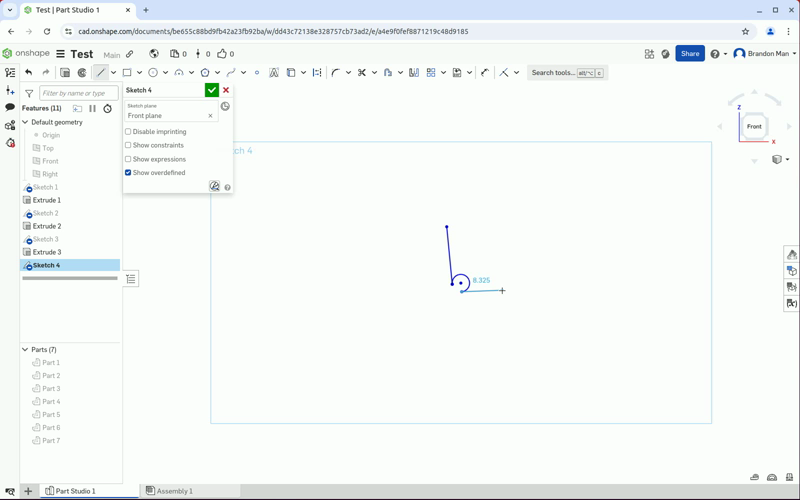
key_up(shift)
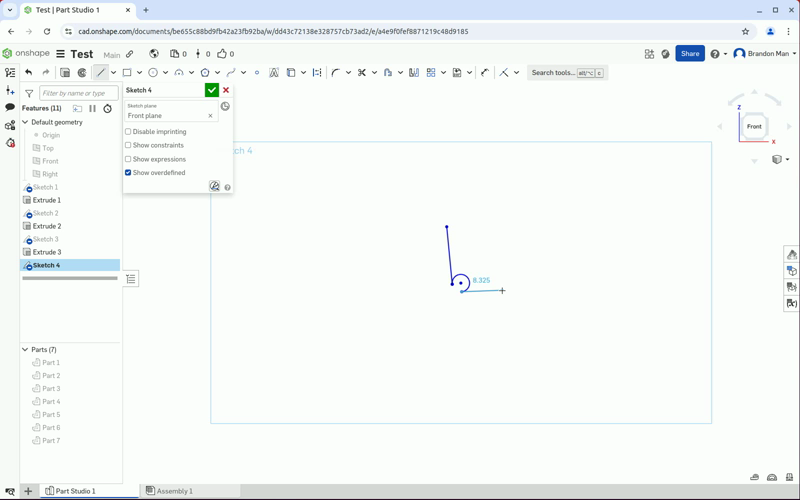
key(esc)
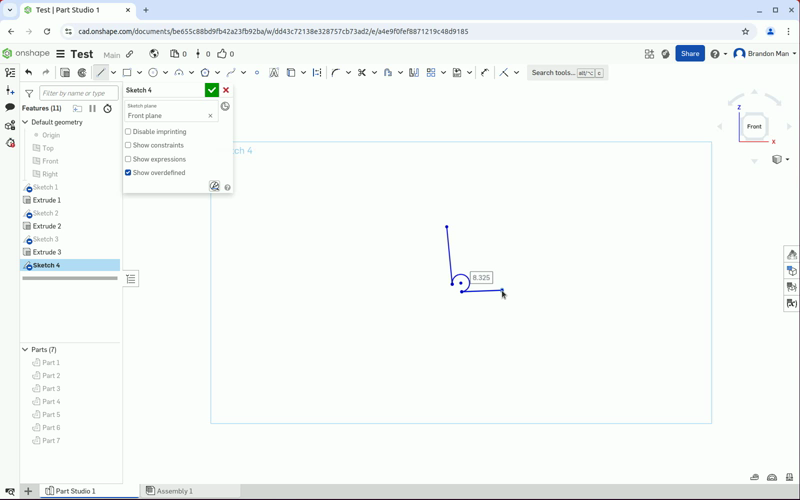
key(a)
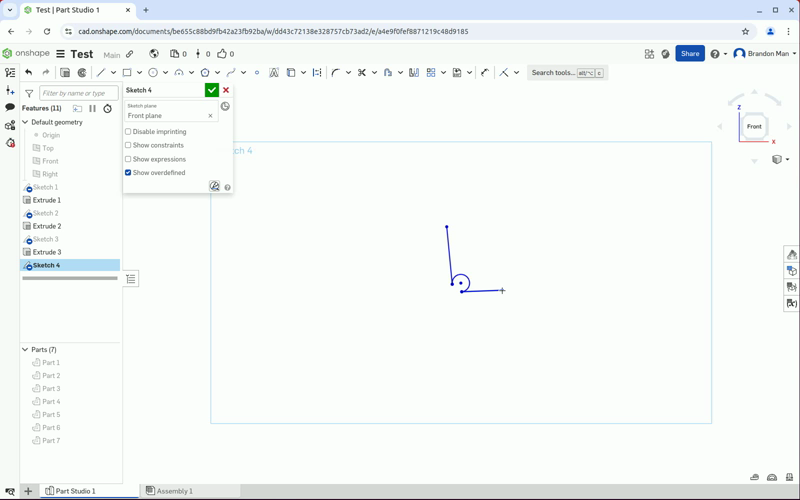
mouse_move(502, 290)
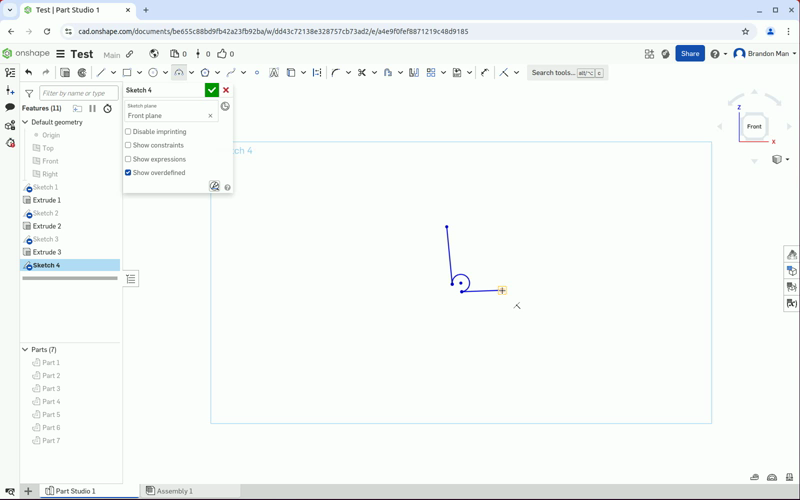
click(502, 290)
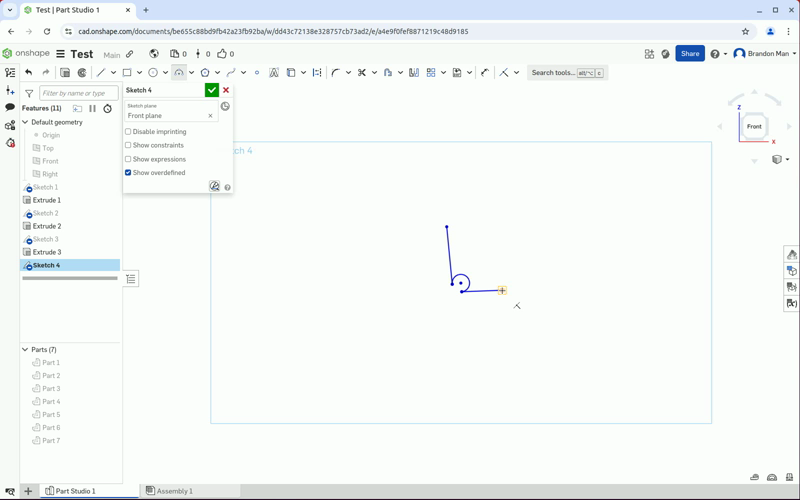
key_down(shift)
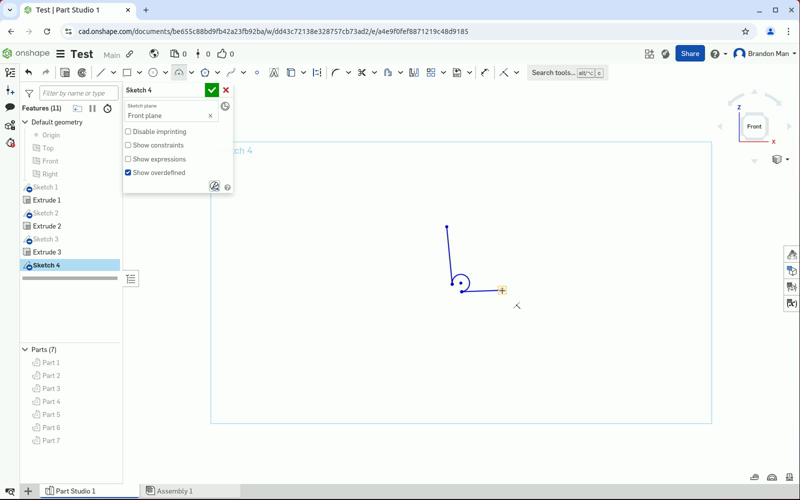
mouse_move(502, 276)
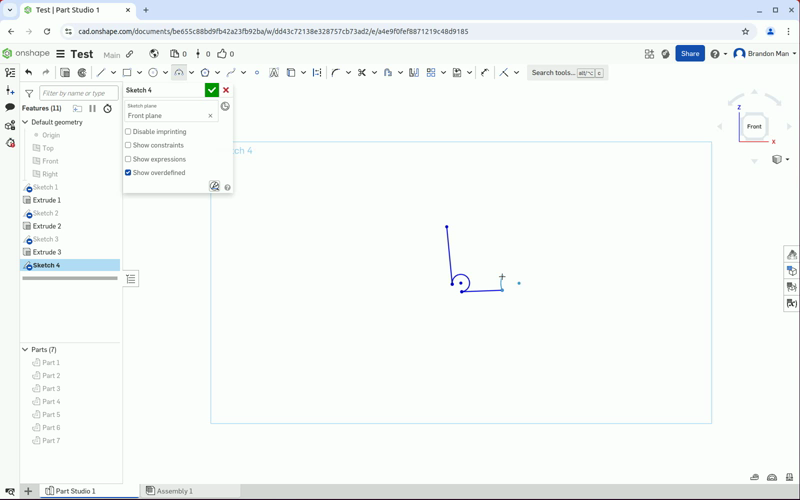
click(502, 276)
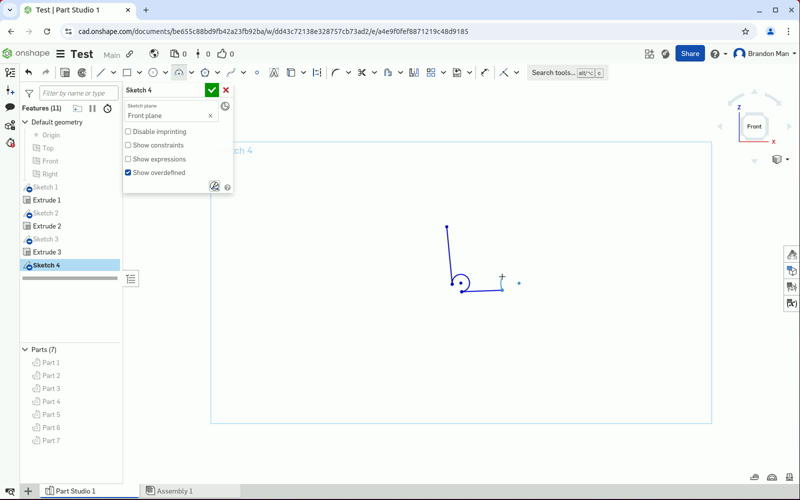
mouse_move(494, 282)
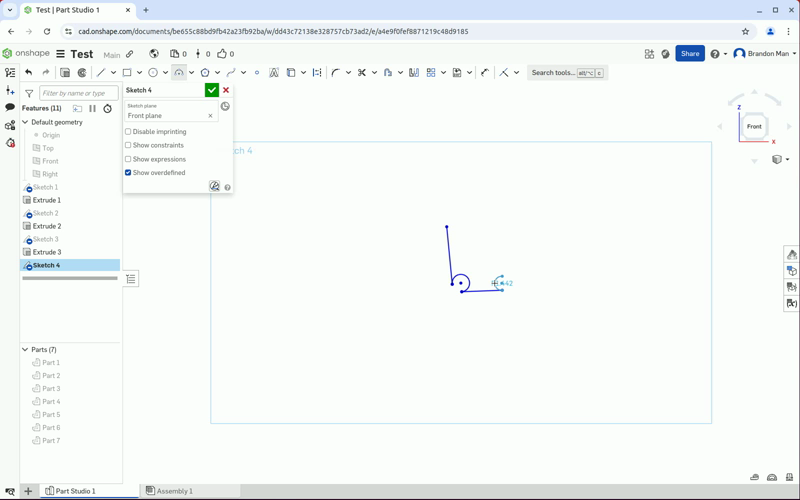
click(494, 282)
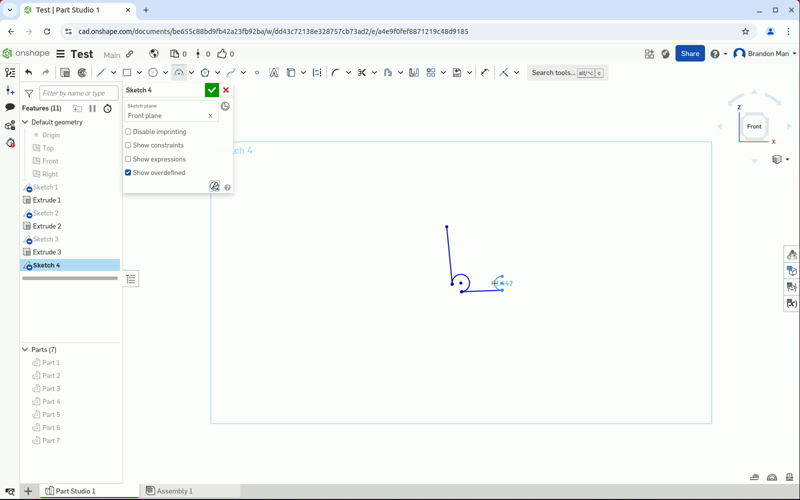
key_up(shift)
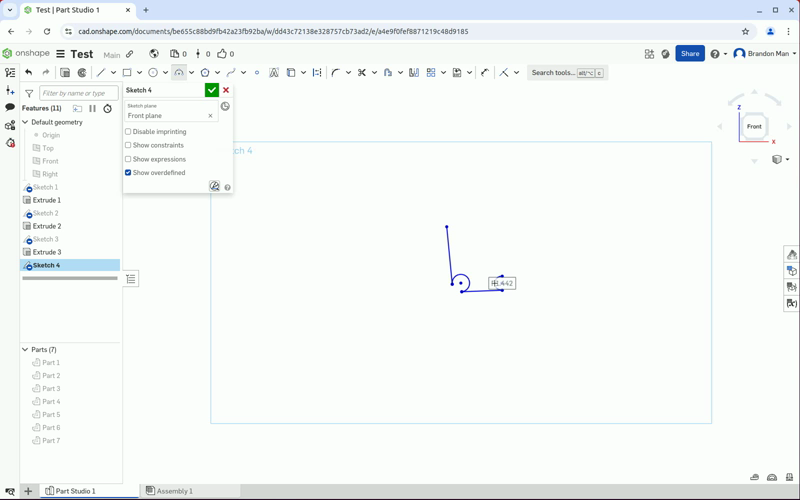
key(esc)
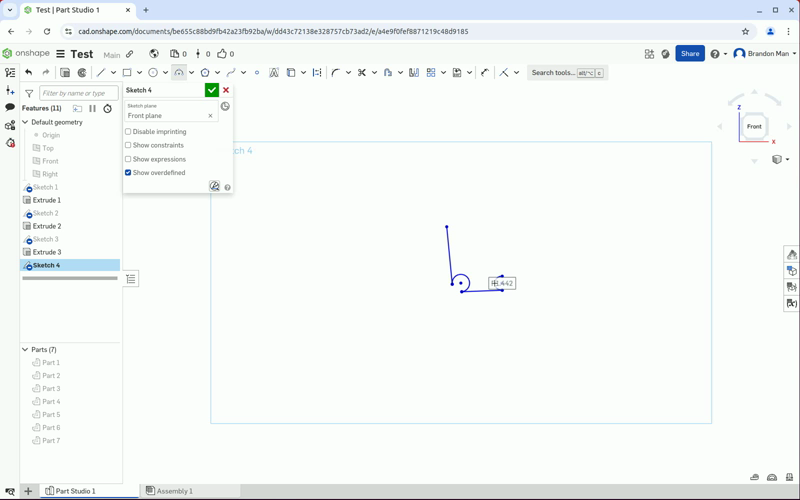
key(l)
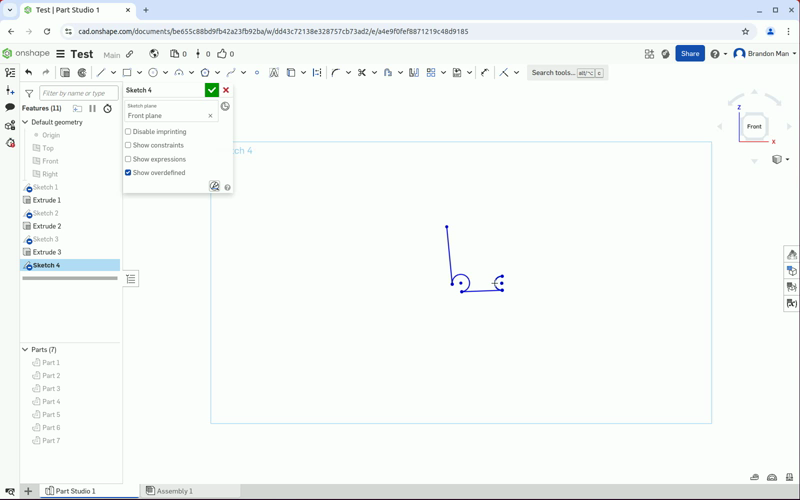
mouse_move(502, 276)
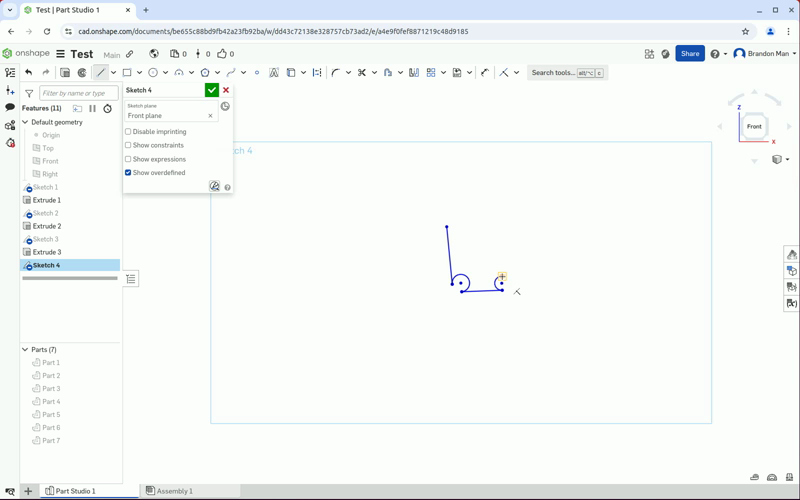
click(502, 276)
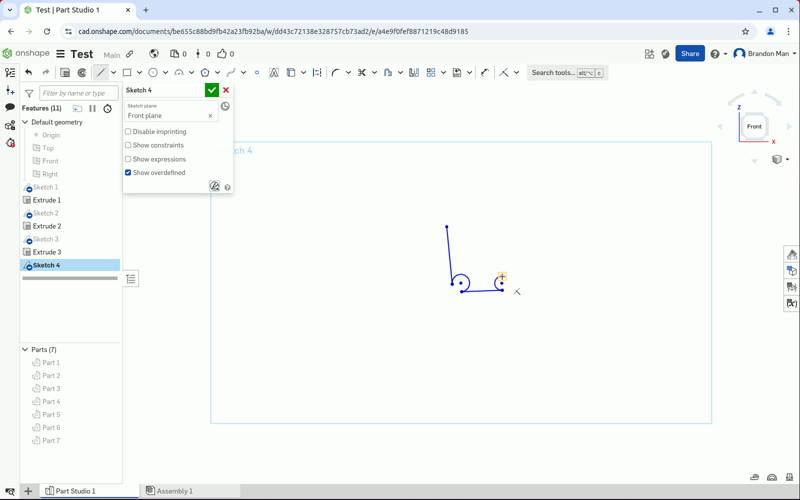
key_down(shift)
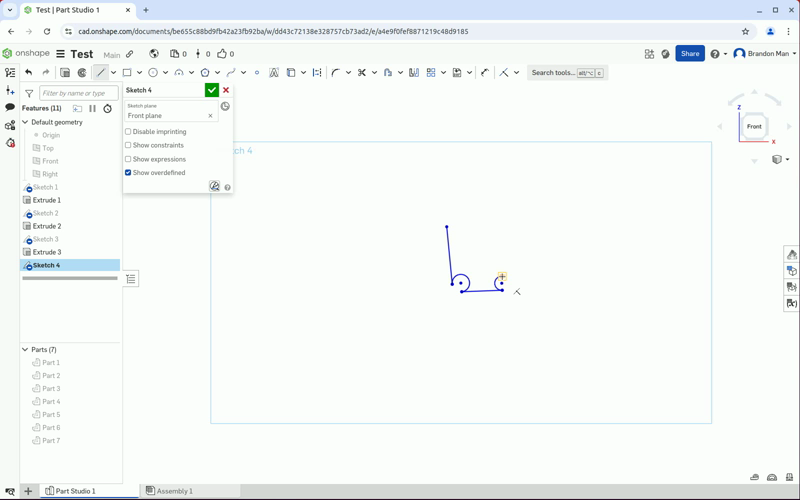
mouse_move(532, 276)
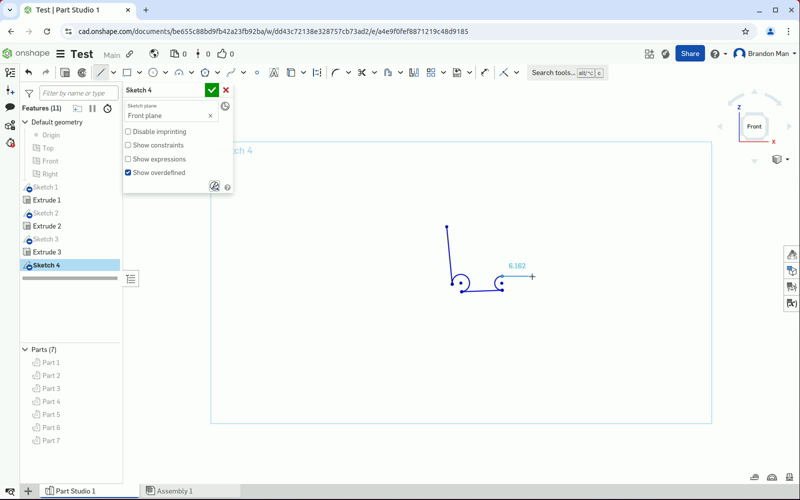
mouse_move(478, 275)
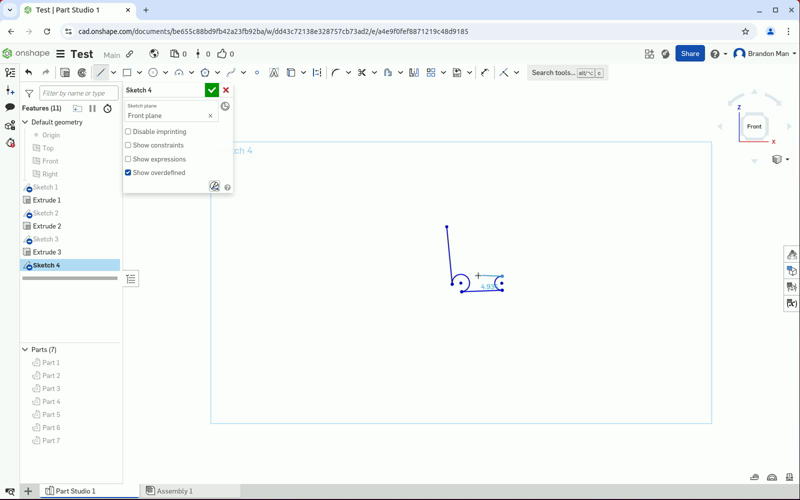
click(478, 275)
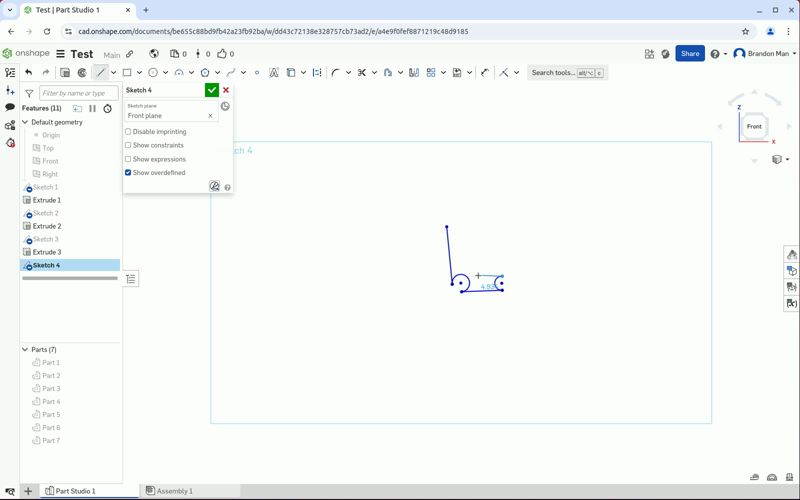
key_up(shift)
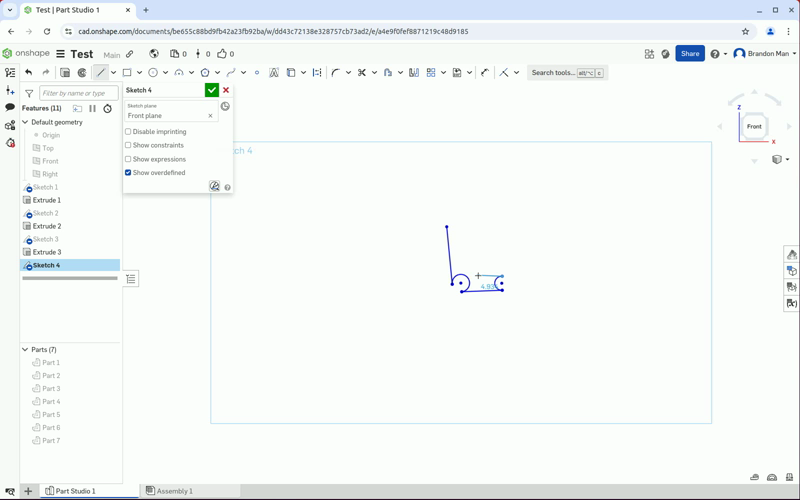
key(esc)
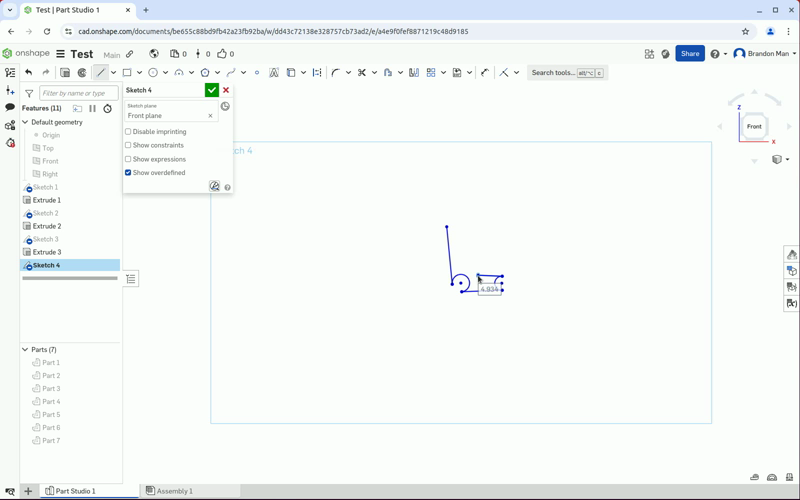
key(a)
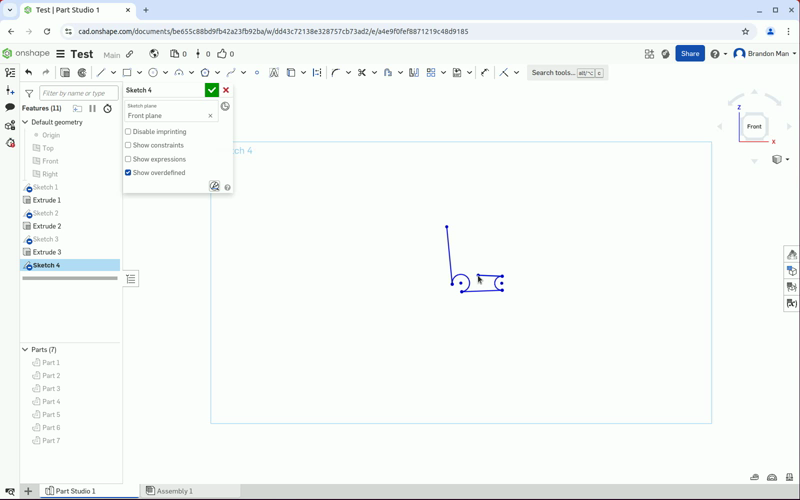
mouse_move(478, 275)
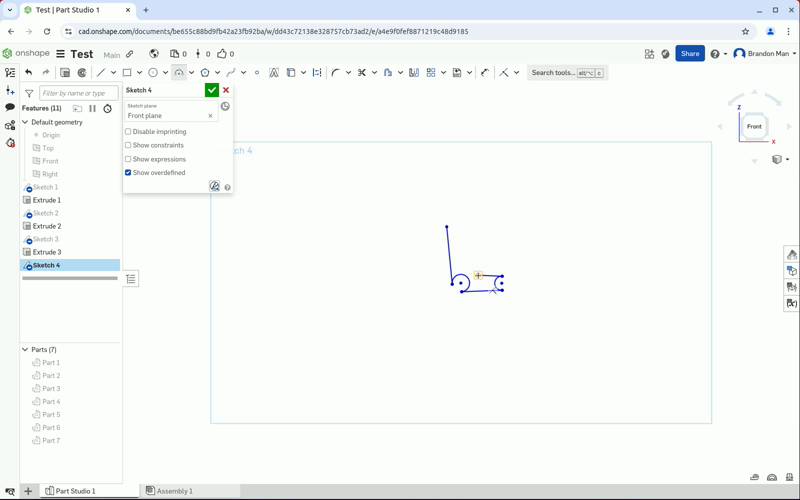
click(478, 275)
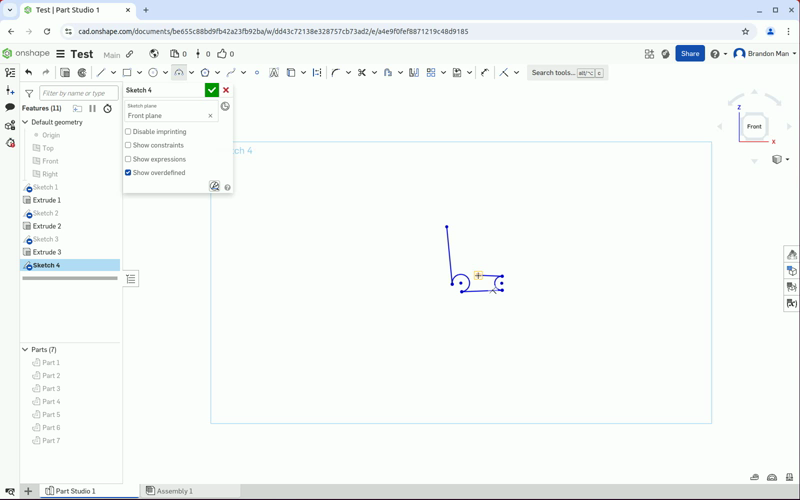
key_down(shift)
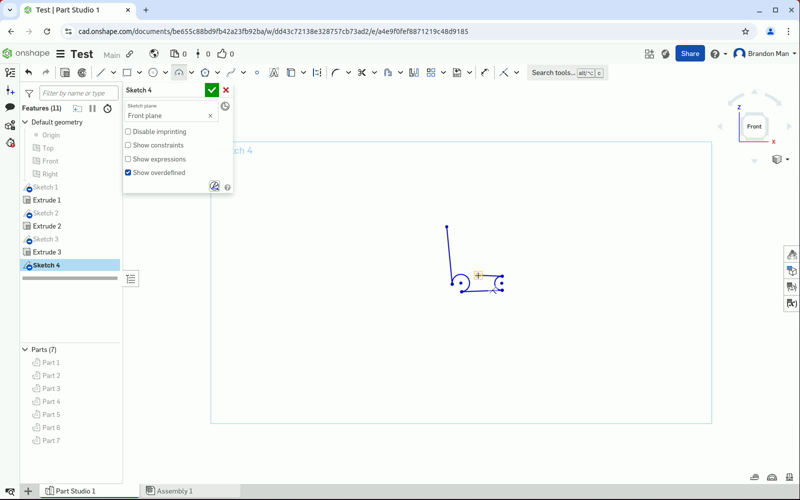
mouse_move(471, 267)
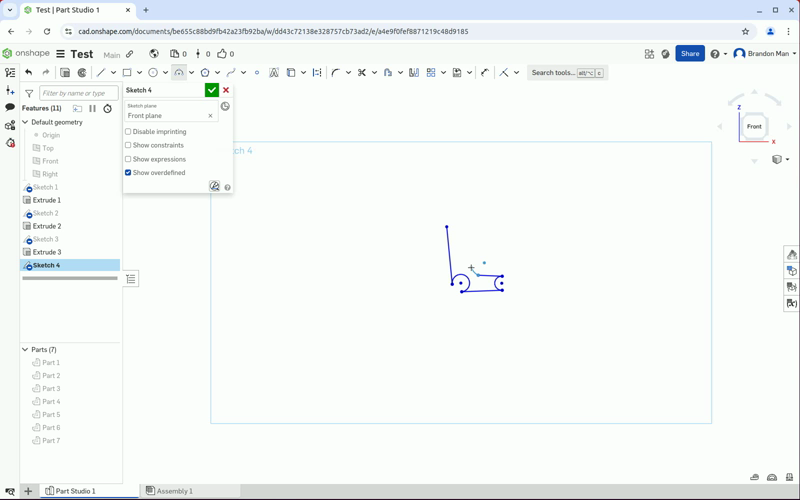
click(471, 267)
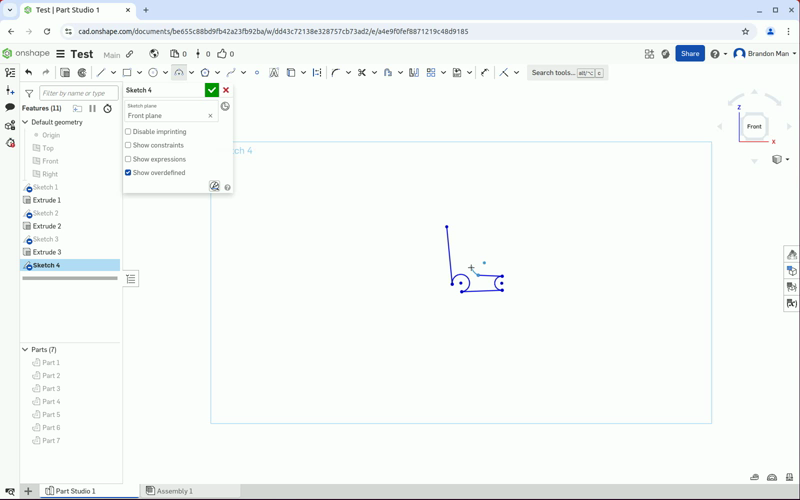
mouse_move(472, 272)
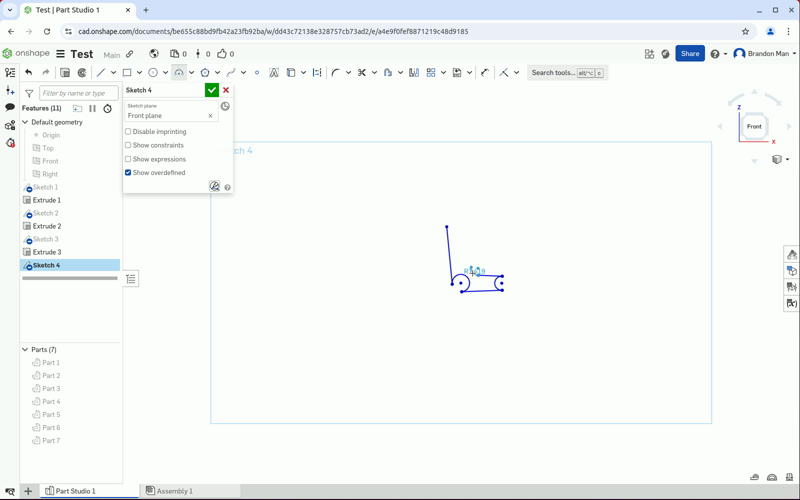
click(472, 272)
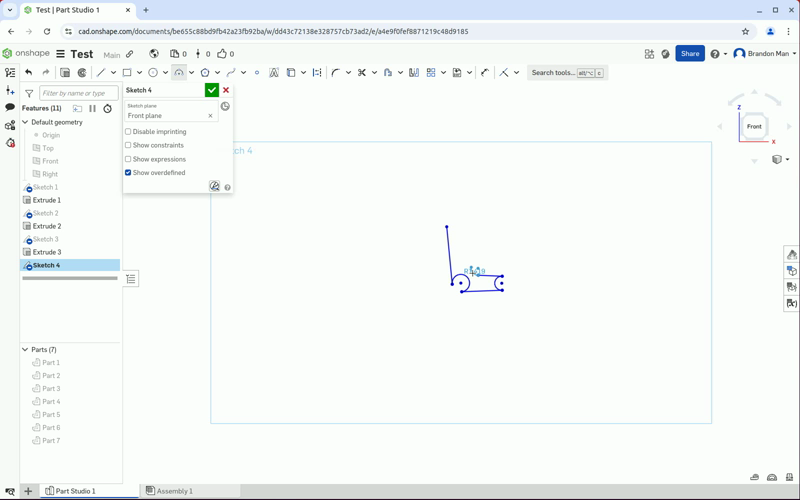
key_up(shift)
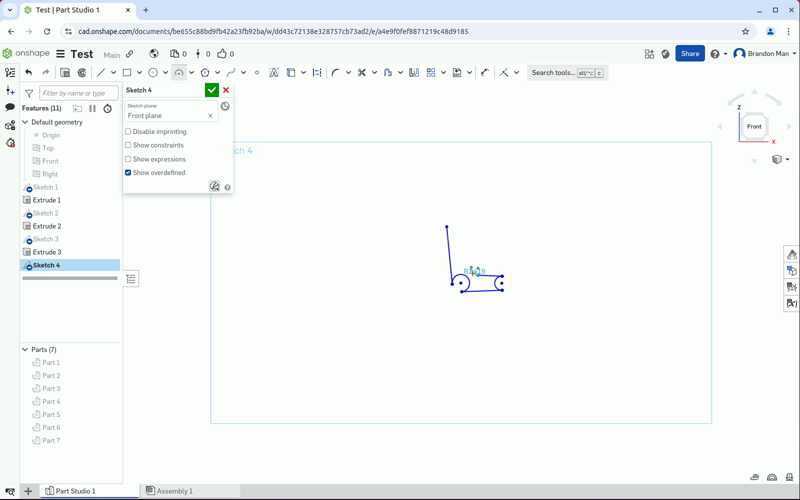
key(esc)
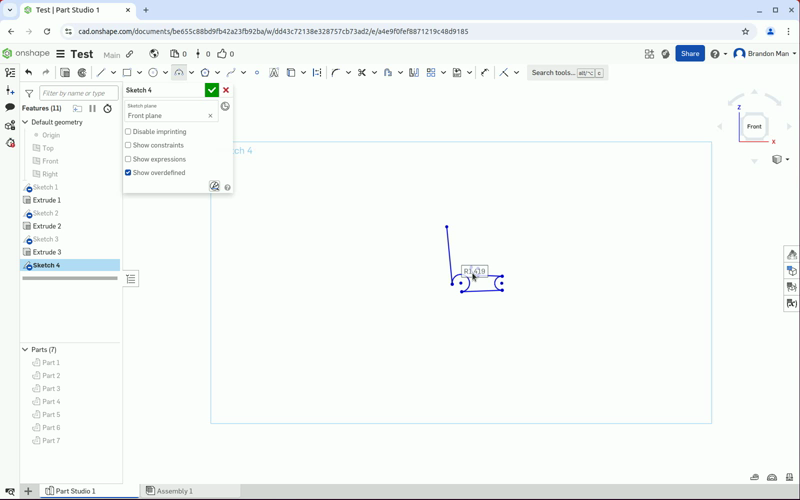
key(l)
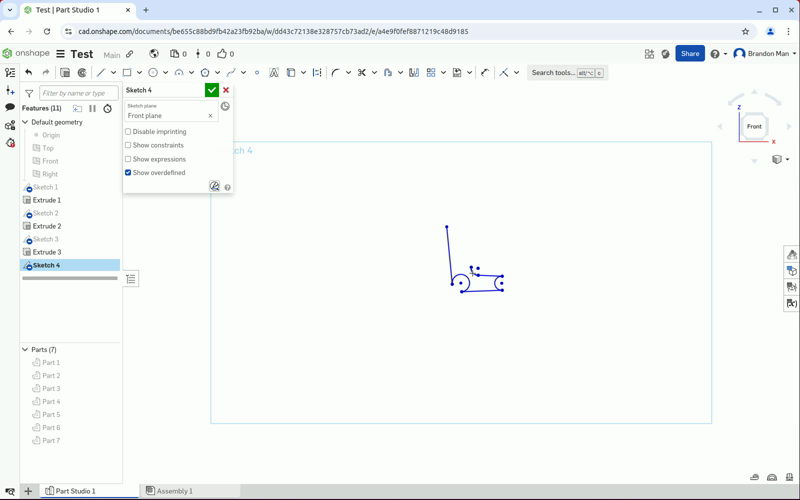
mouse_move(471, 267)
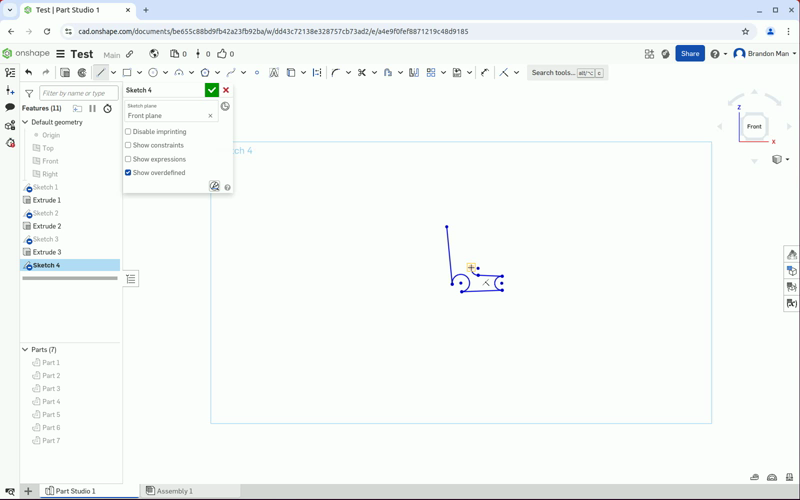
click(471, 267)
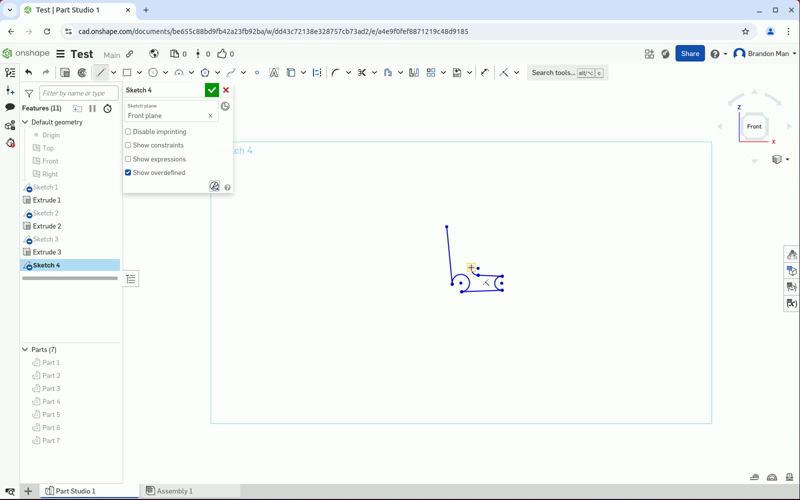
key_down(shift)
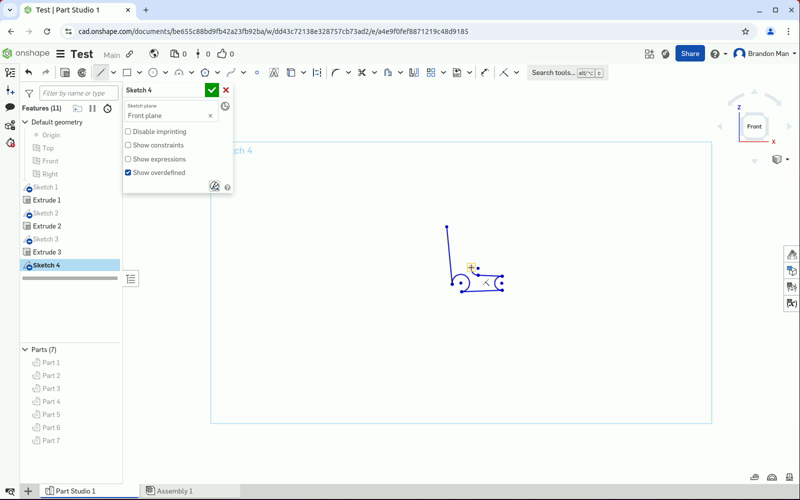
mouse_move(501, 267)
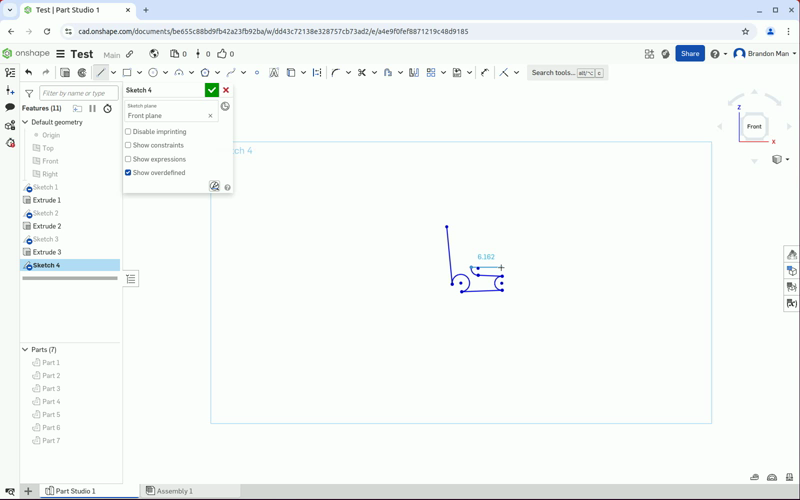
mouse_move(475, 226)
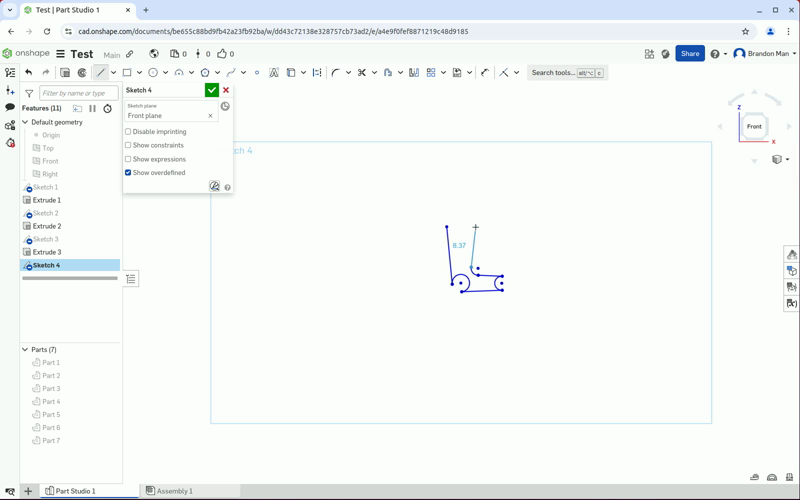
click(475, 226)
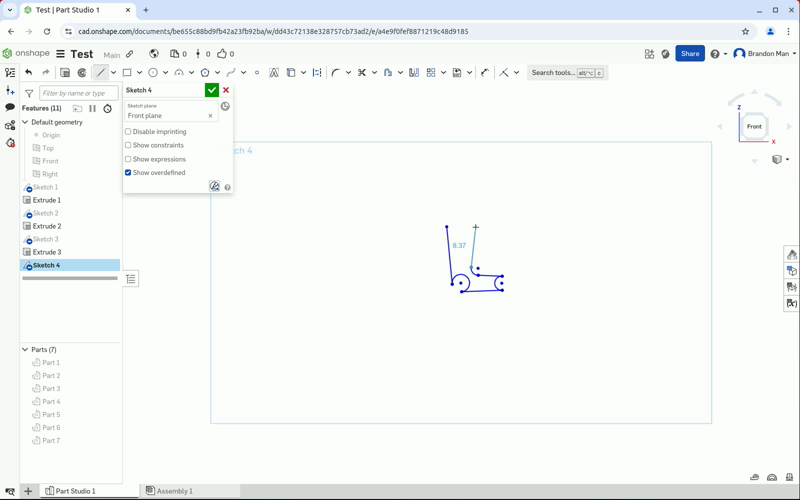
key_up(shift)
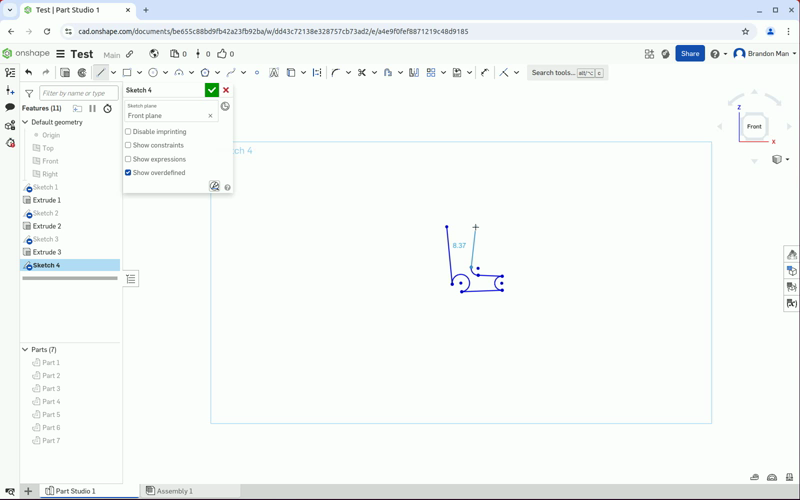
key(esc)
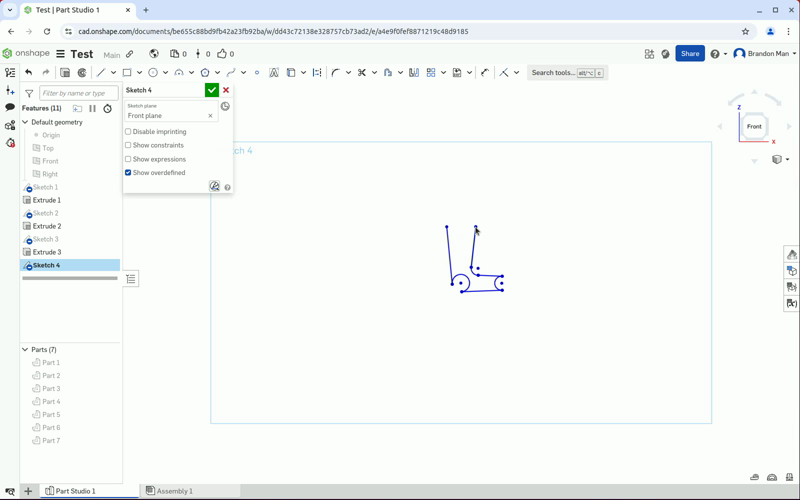
key(a)
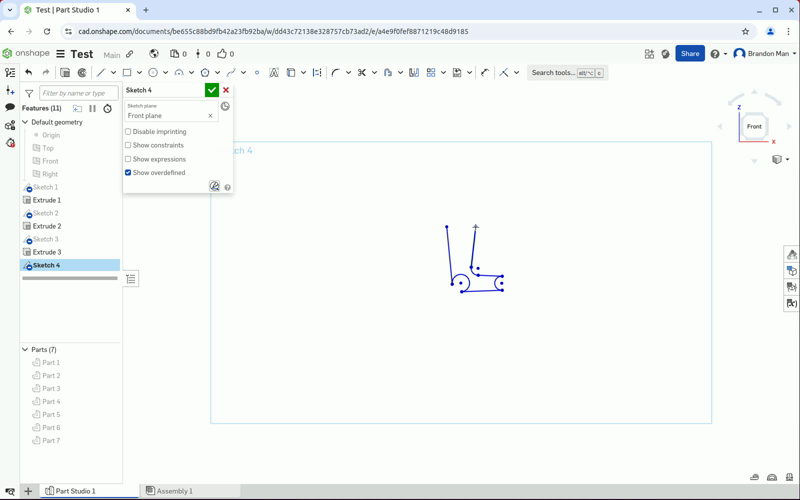
mouse_move(475, 226)
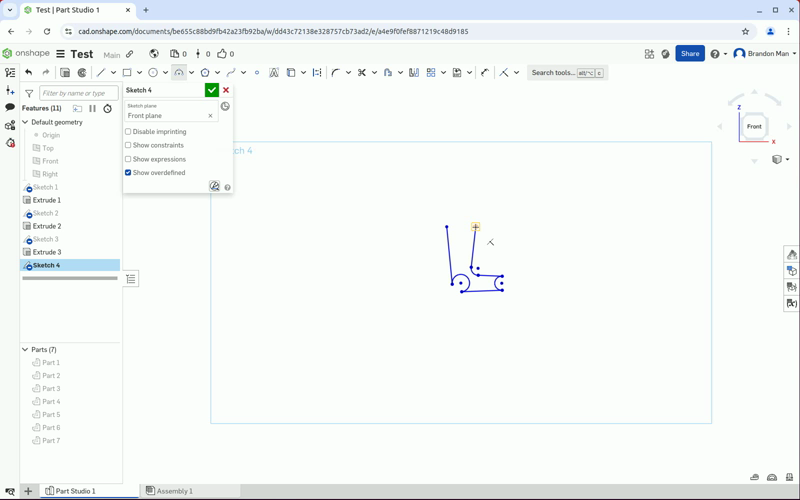
click(475, 226)
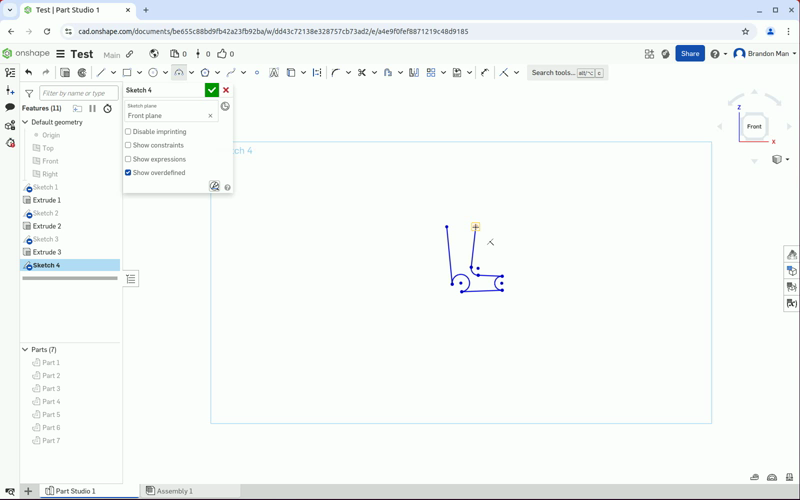
mouse_move(446, 226)
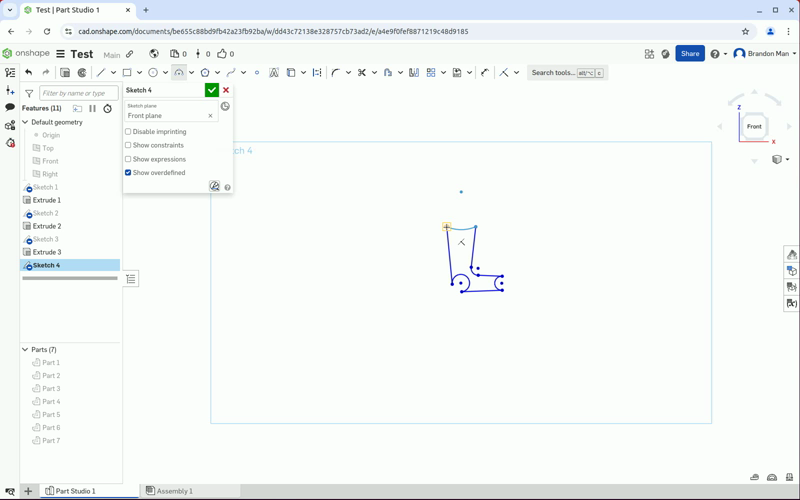
click(446, 226)
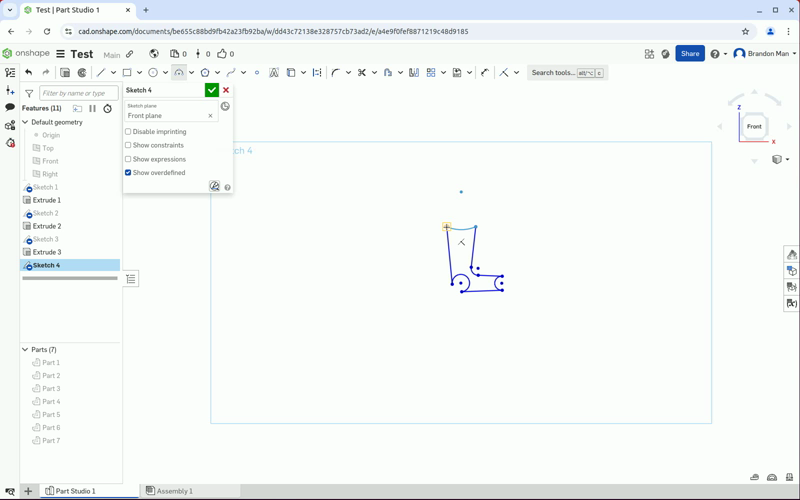
key_down(shift)
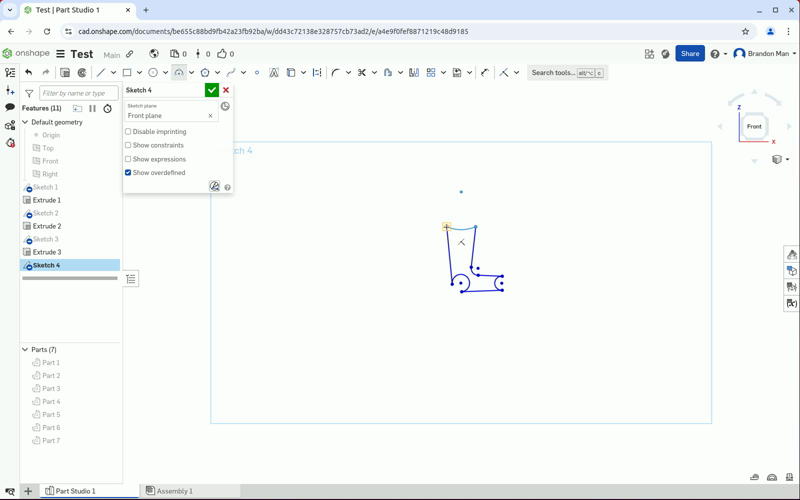
mouse_move(461, 239)
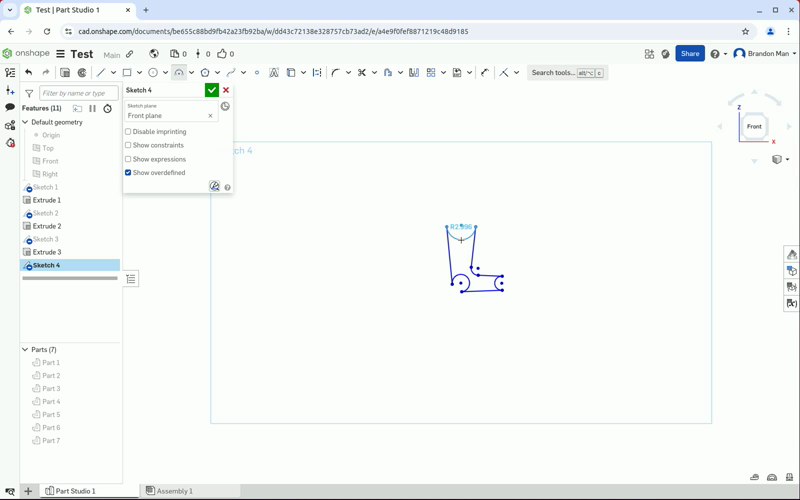
click(461, 239)
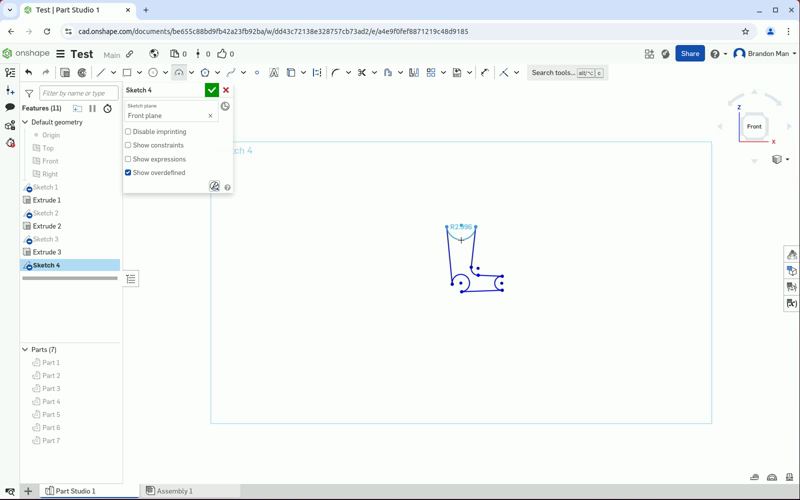
key_up(shift)
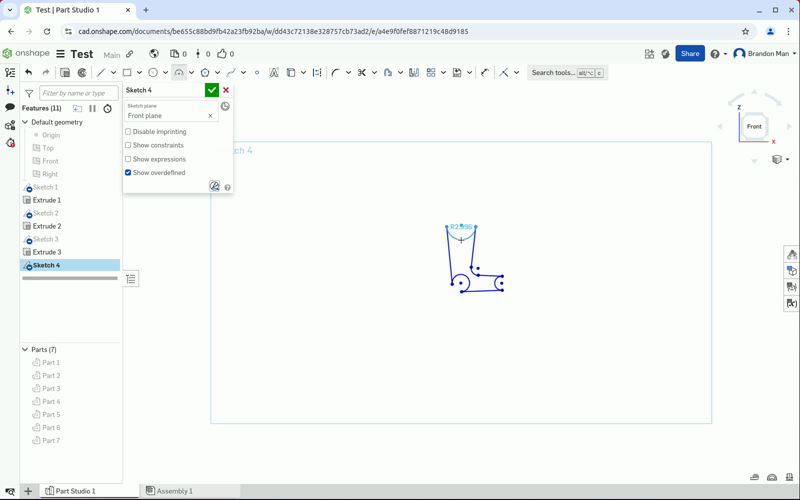
key(esc)
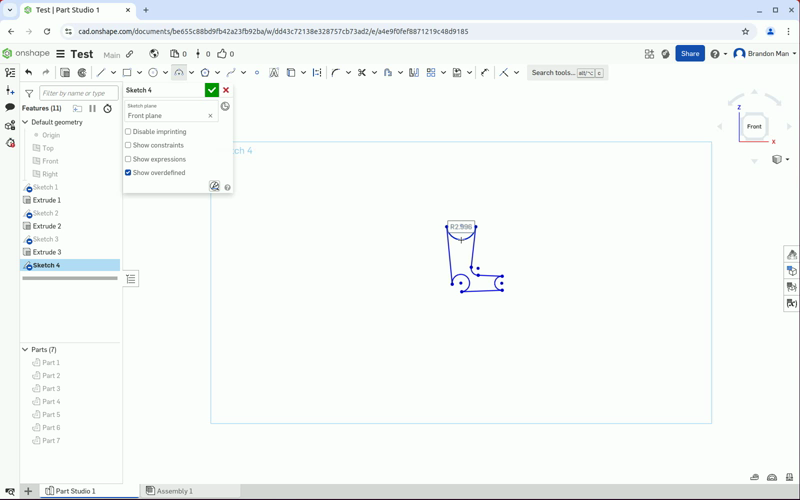
mouse_move(489, 280)
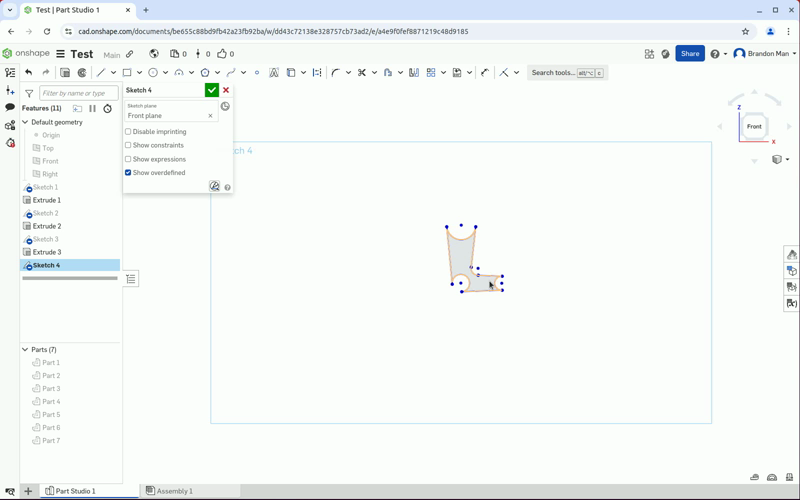
scroll(6)
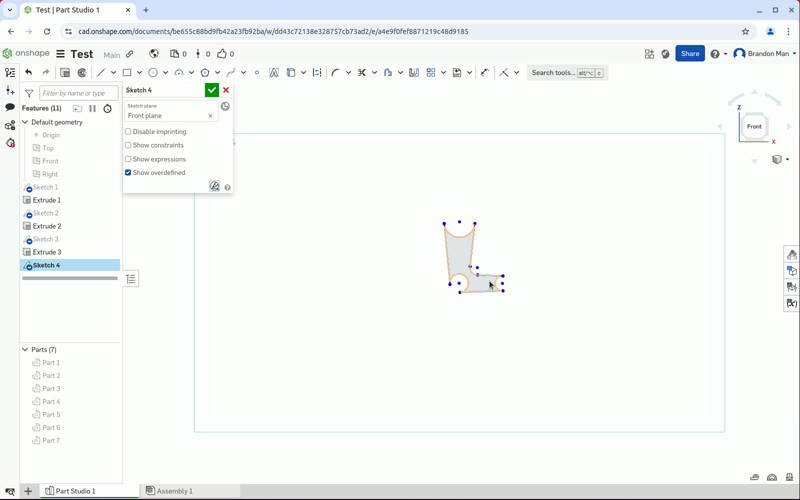
scroll(6)
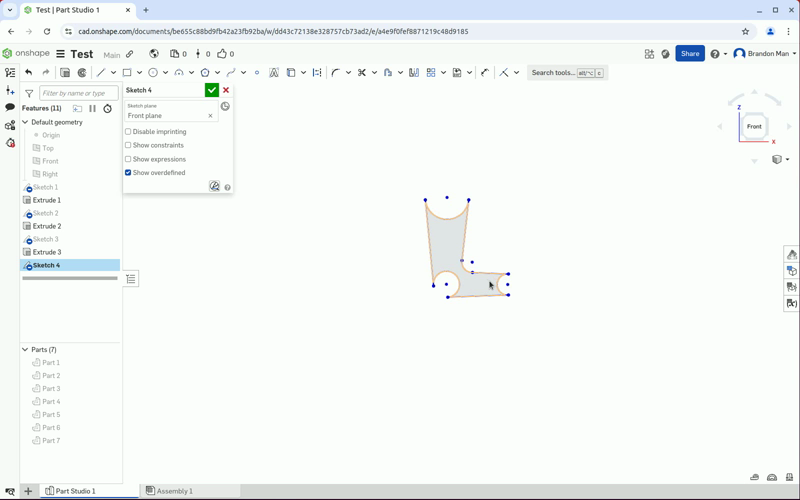
scroll(6)
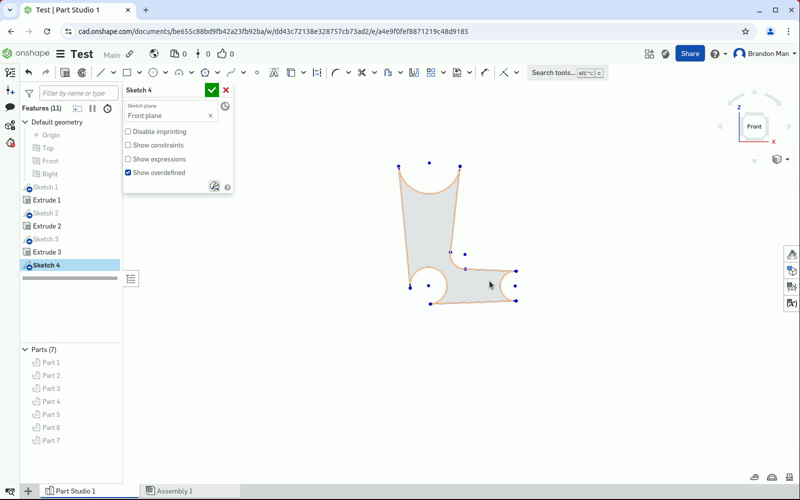
scroll(6)
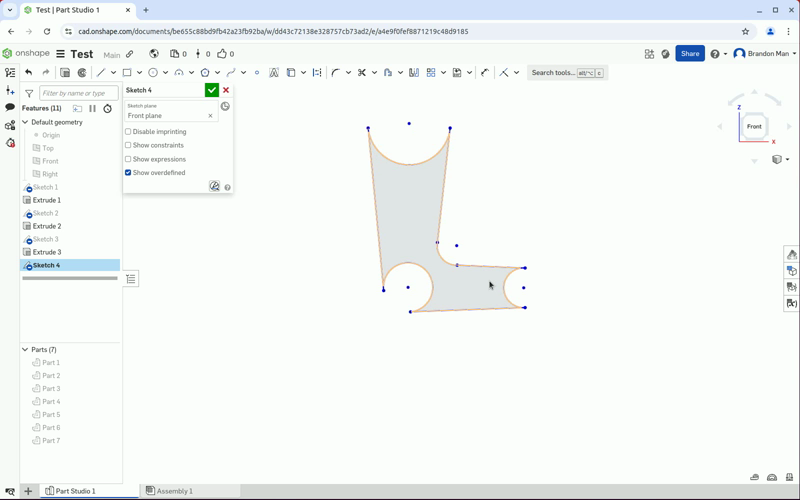
scroll(6)
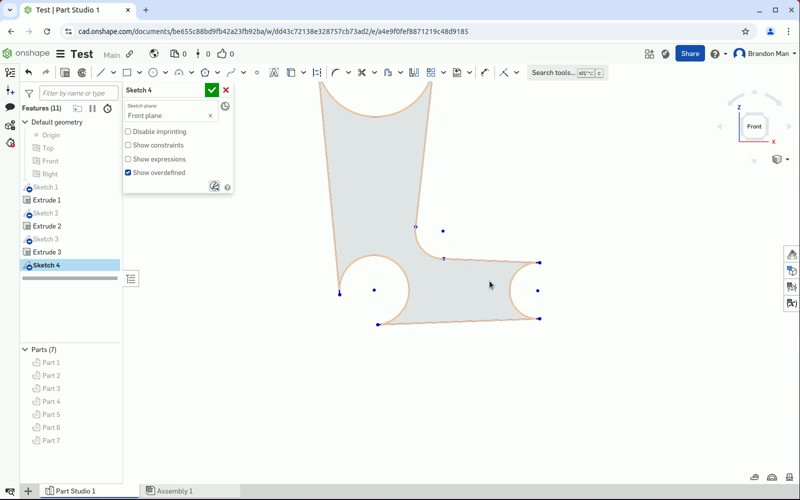
scroll(6)
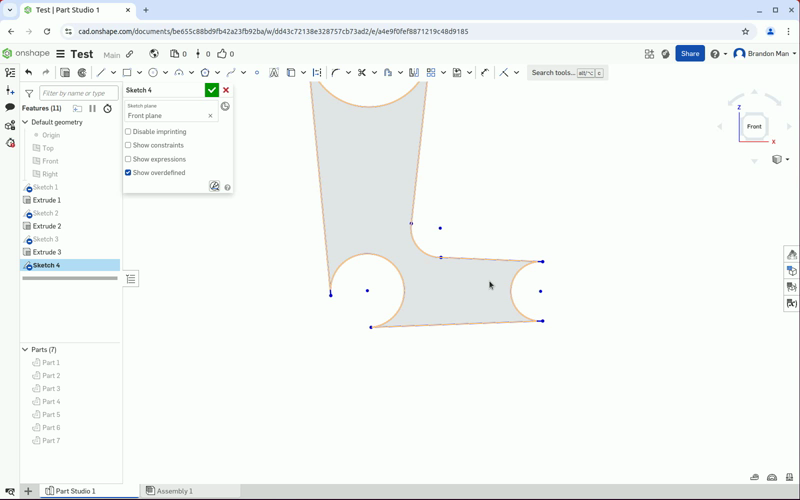
scroll(6)
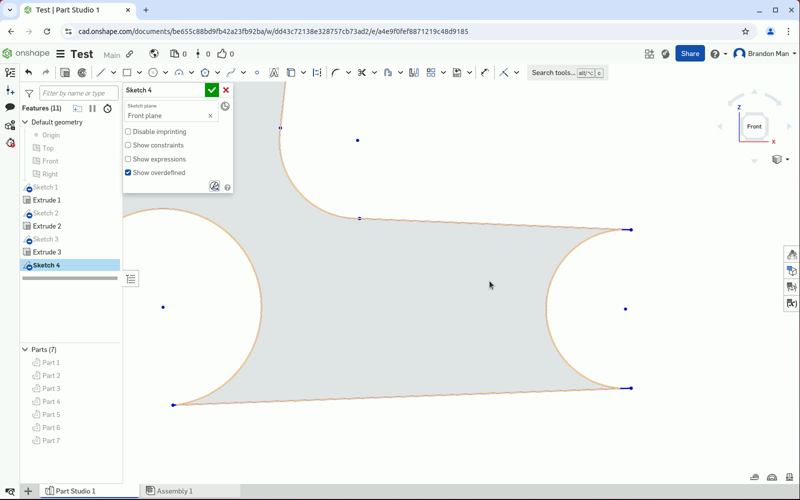
click(489, 280)
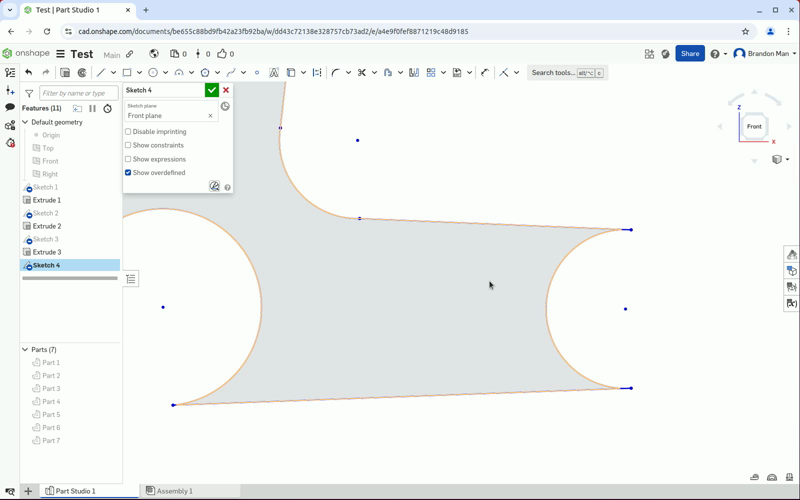
scroll(-6)
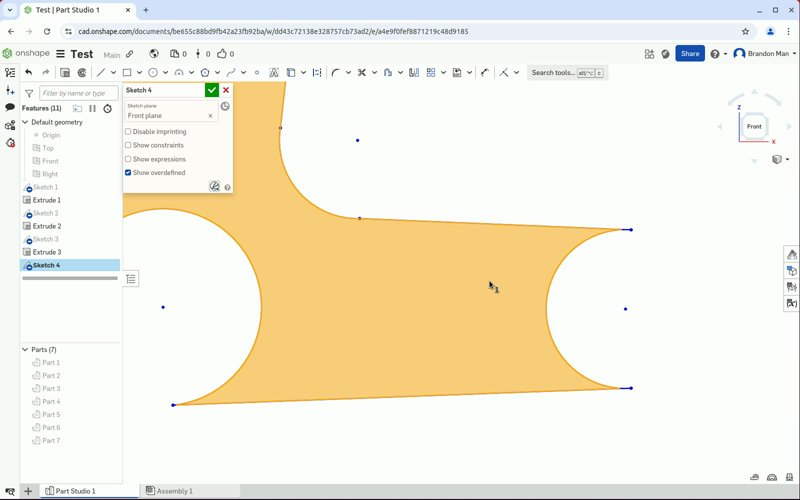
scroll(-6)
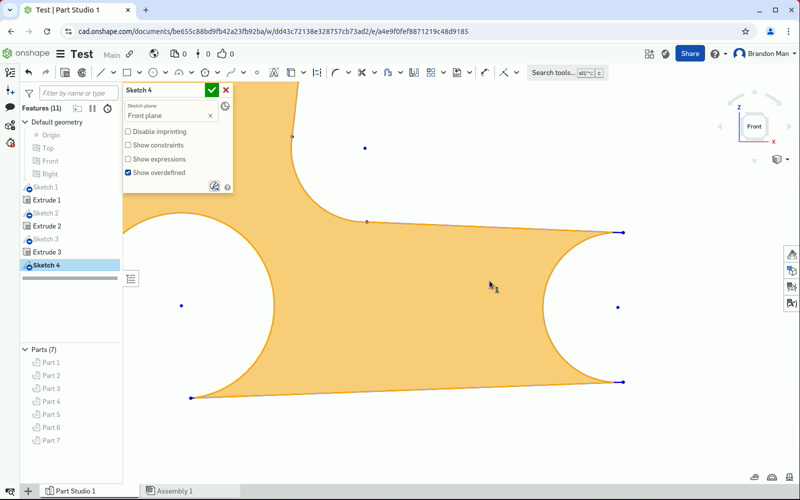
scroll(-6)
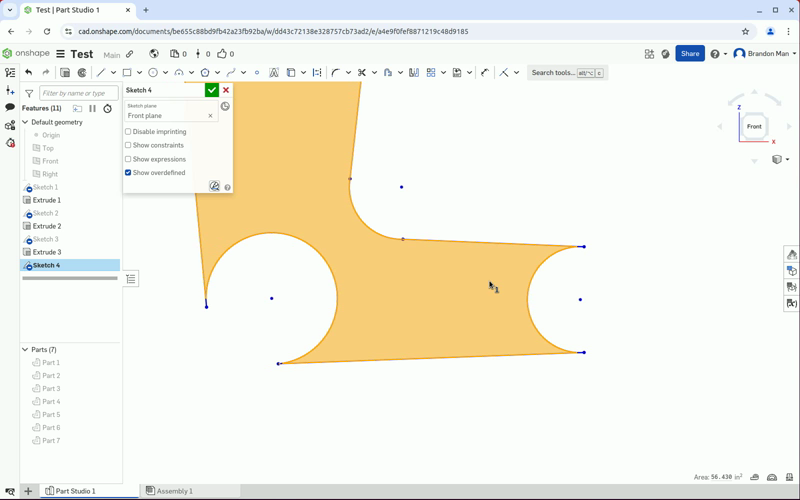
scroll(-6)
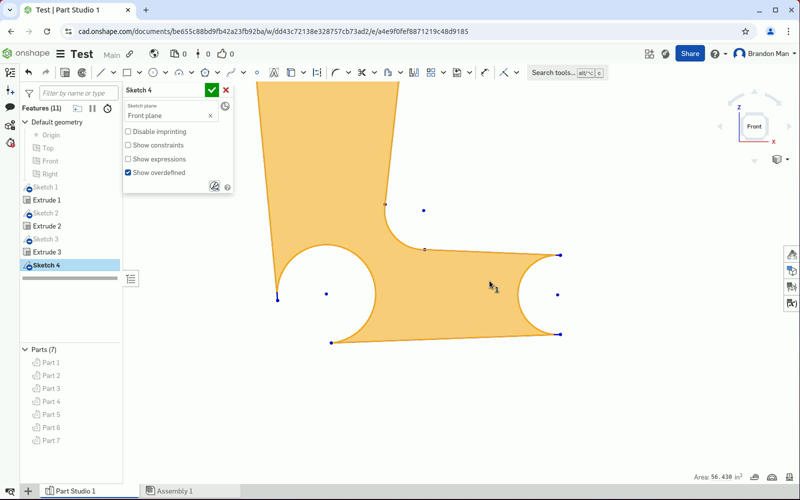
scroll(-6)
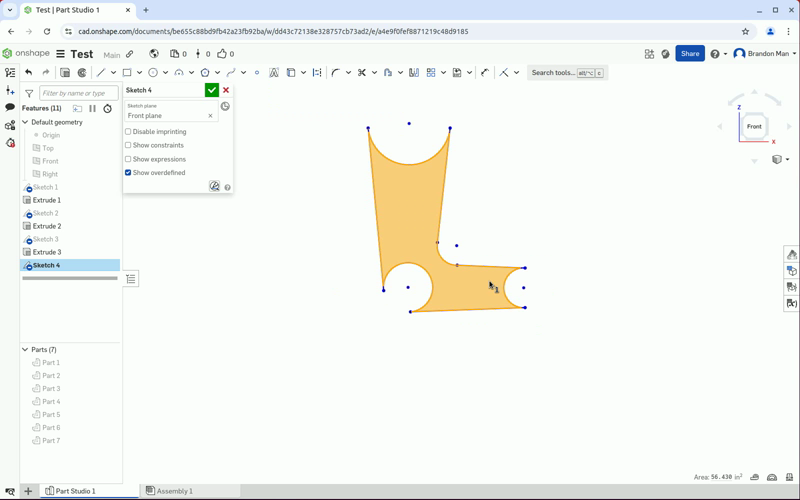
scroll(-6)
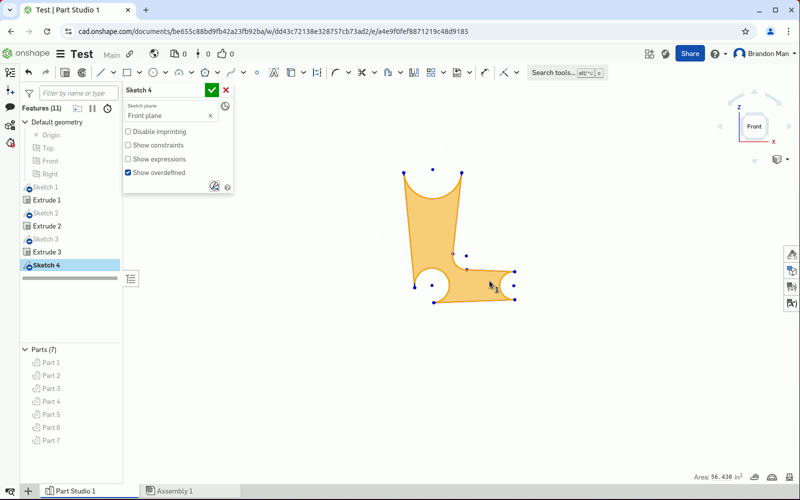
scroll(-6)
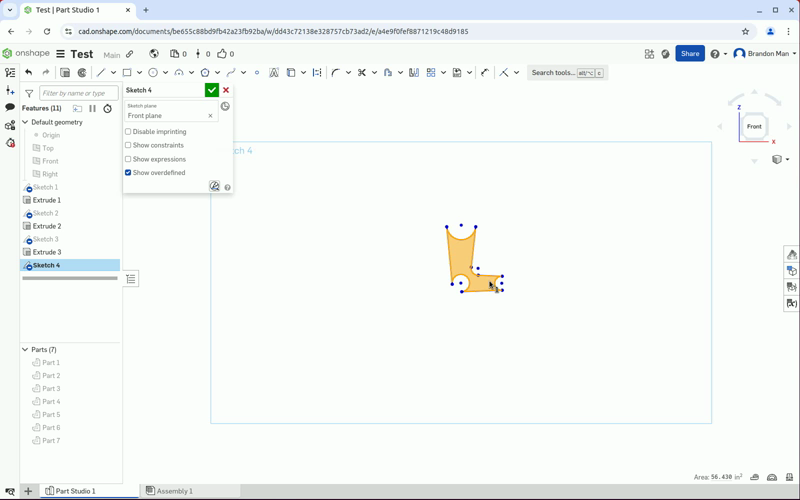
mouse_move(73, 352)
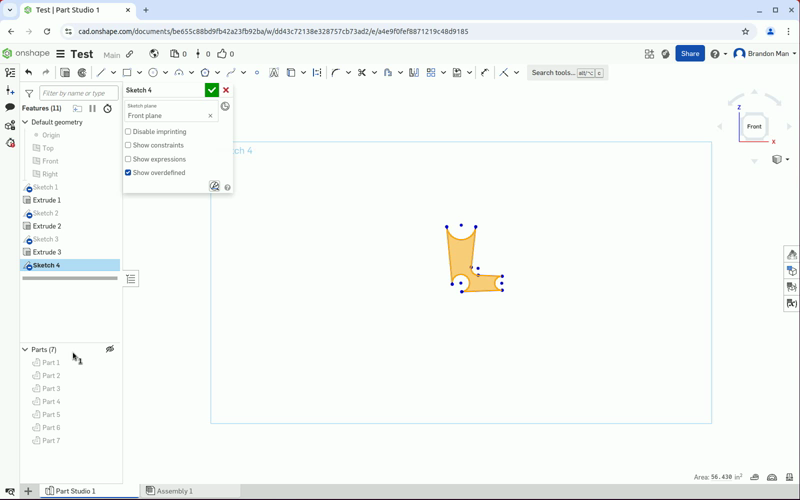
key(shift+y)
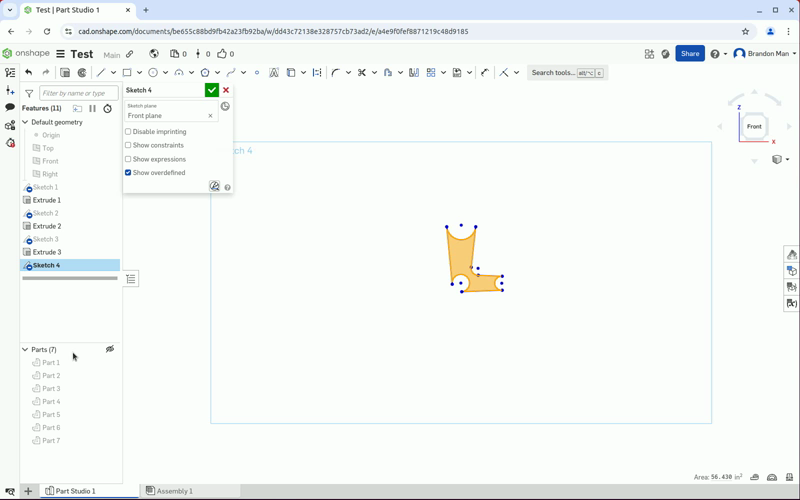
key(shift+e)
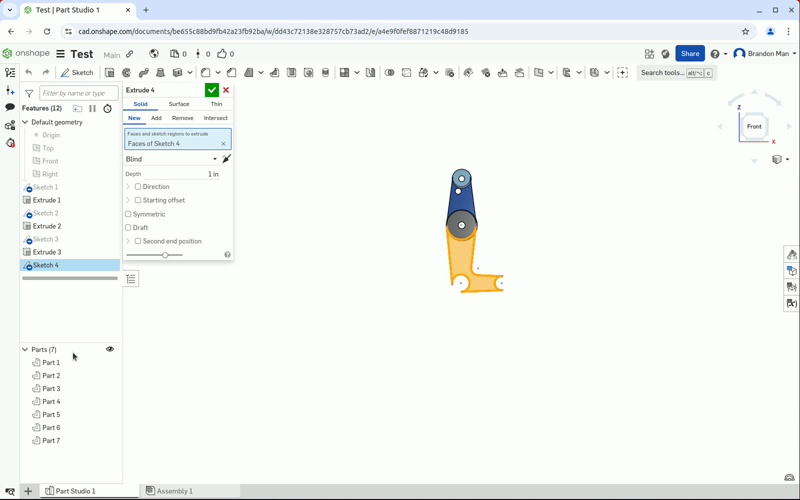
mouse_move(143, 106)
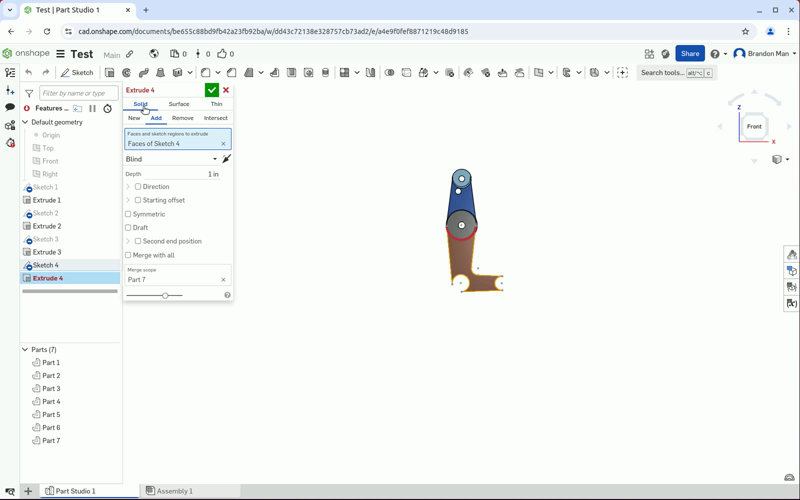
click(143, 106)
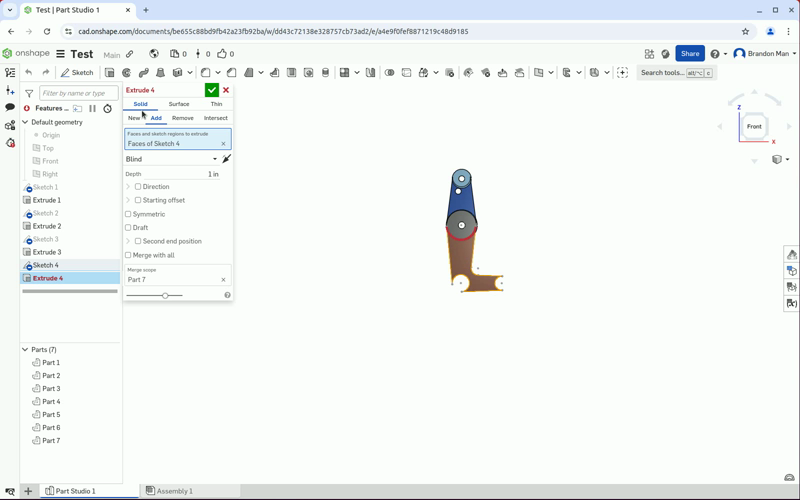
mouse_move(137, 120)
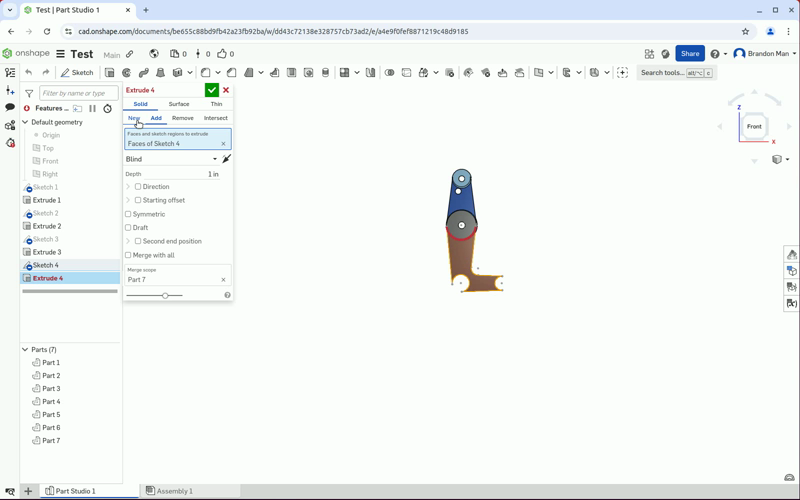
click(137, 120)
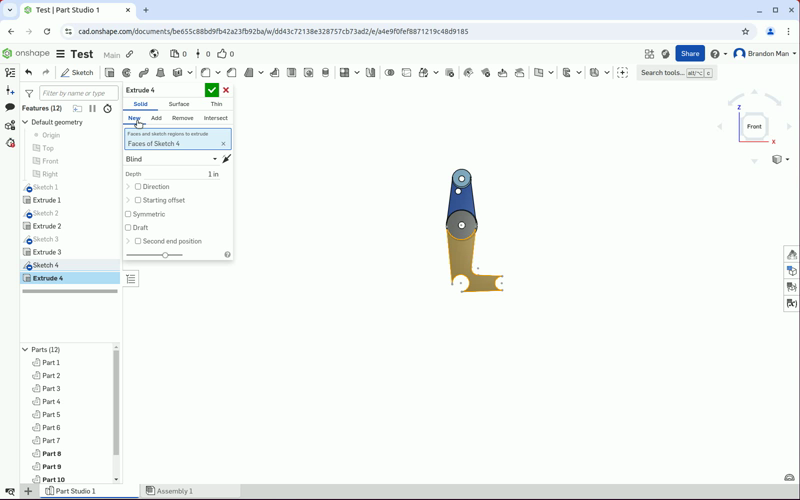
key(tab, 4)
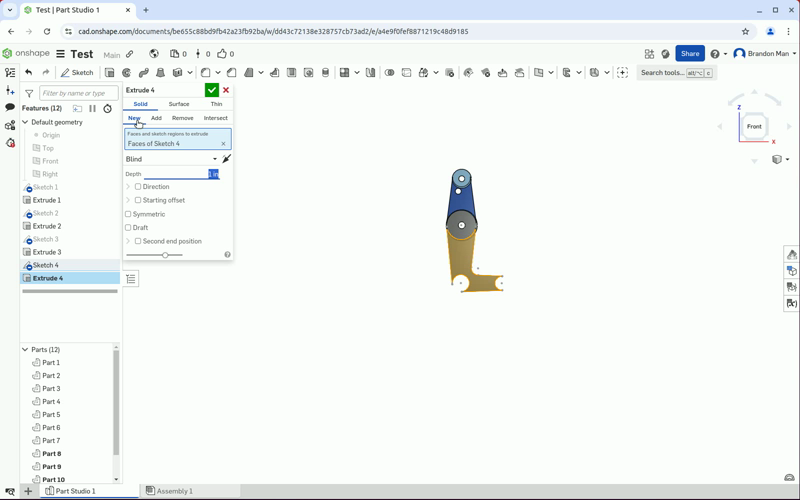
text(0.481)
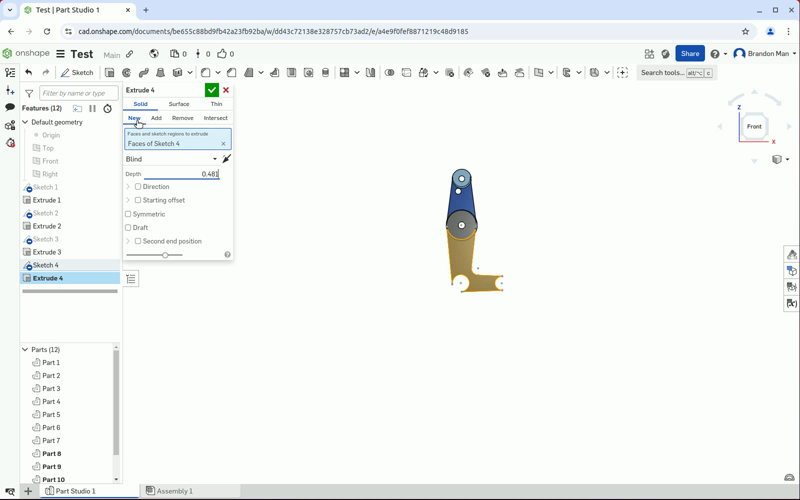
key(enter)
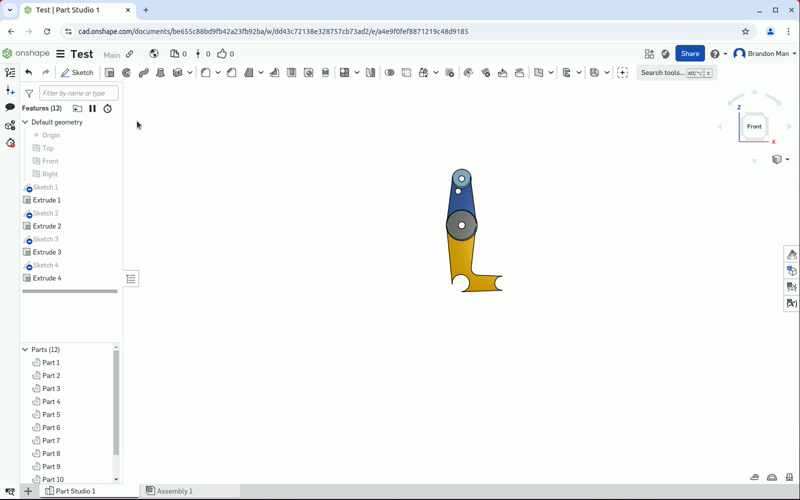
key(shift+h)
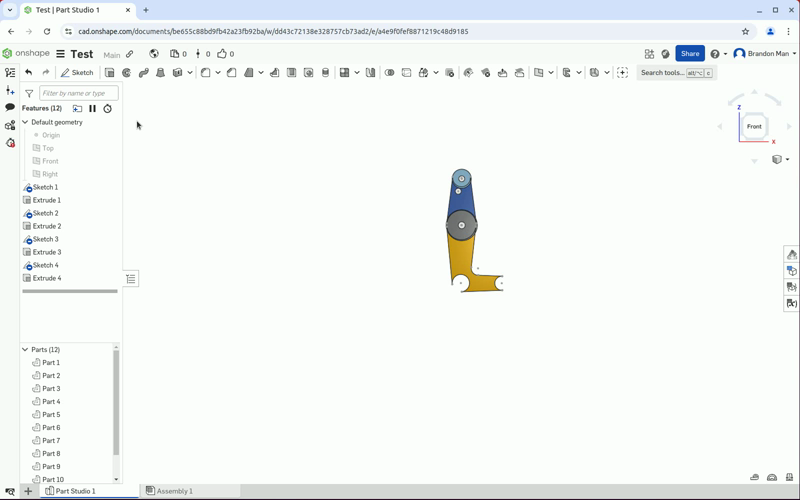
key(shift+h)
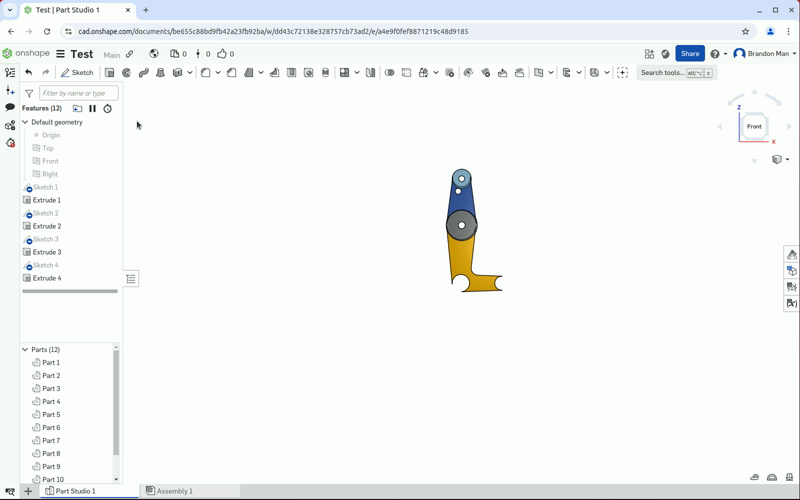
mouse_move(73, 189)
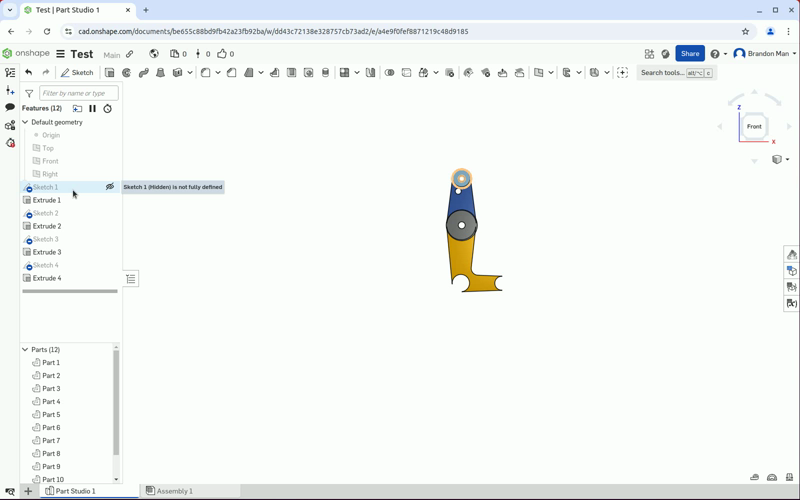
click(73, 189)
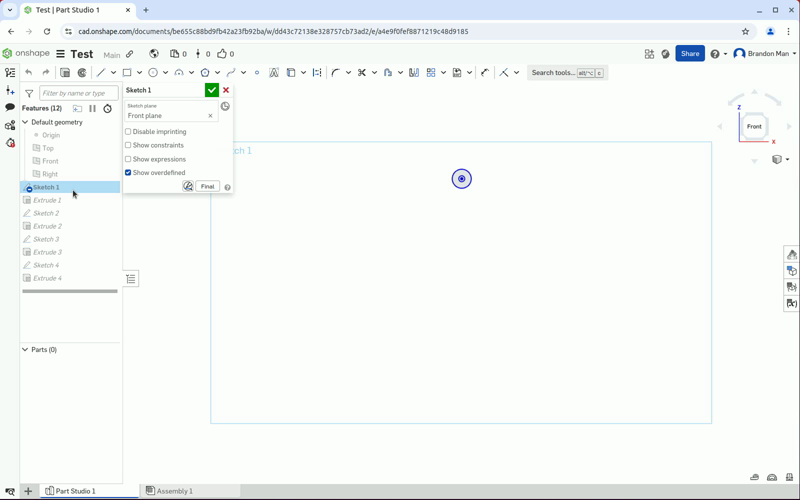
mouse_move(229, 92)
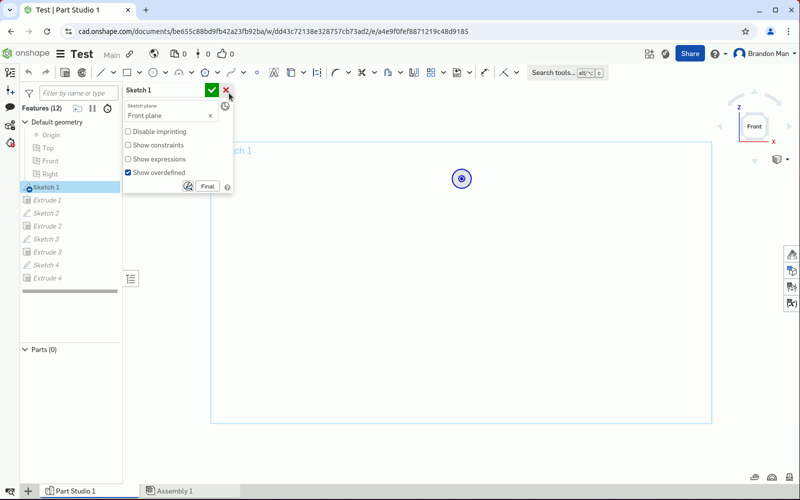
click(229, 92)
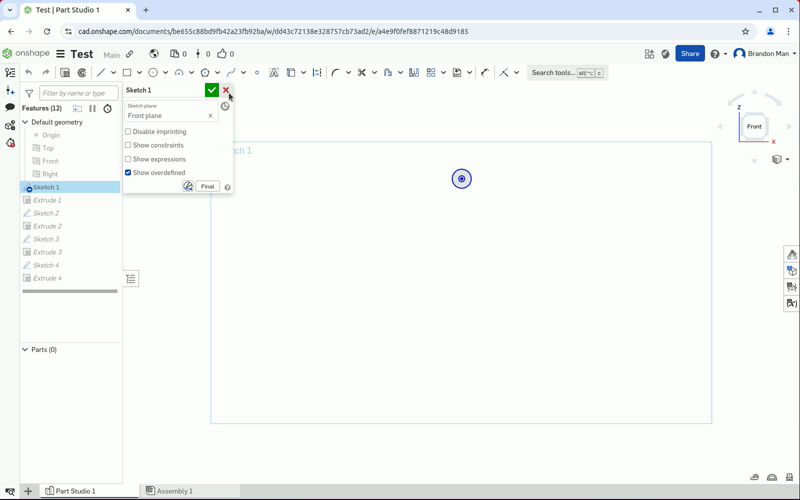
key(shift+s)
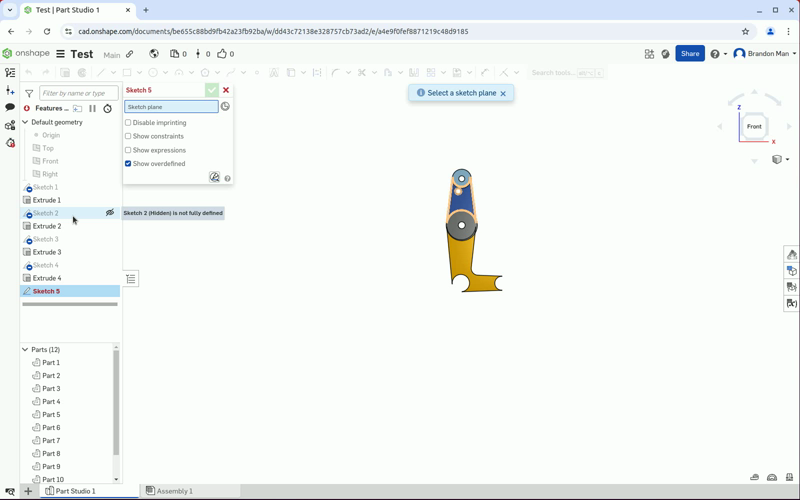
scroll(3)
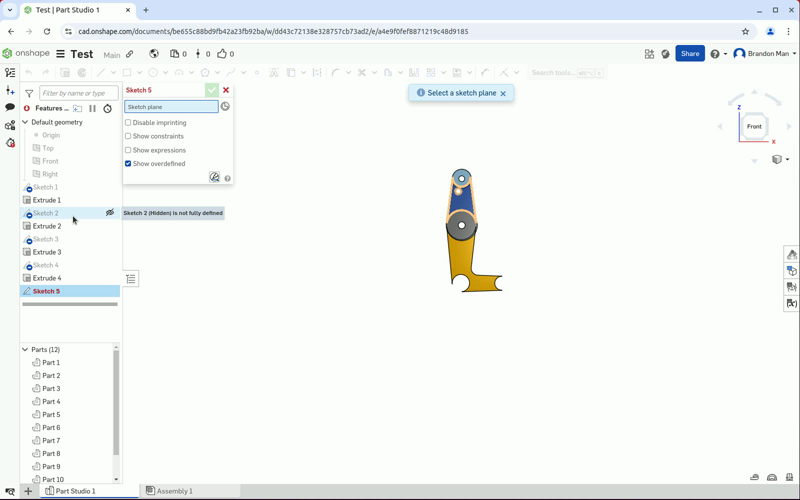
mouse_move(73, 163)
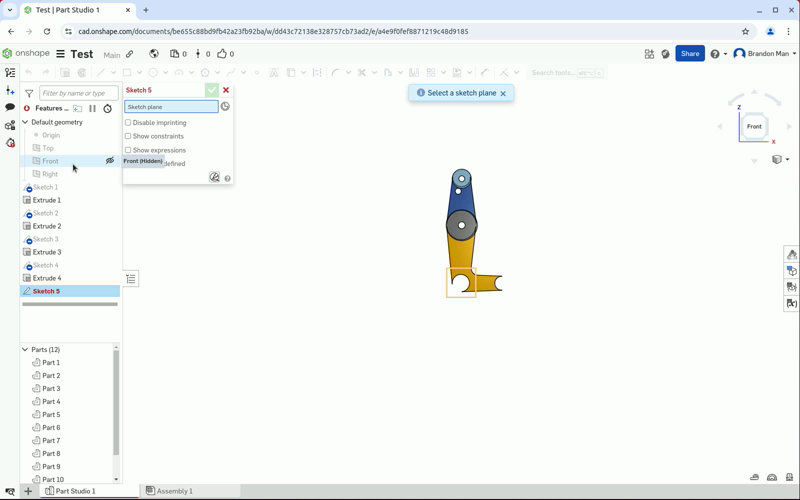
click(73, 163)
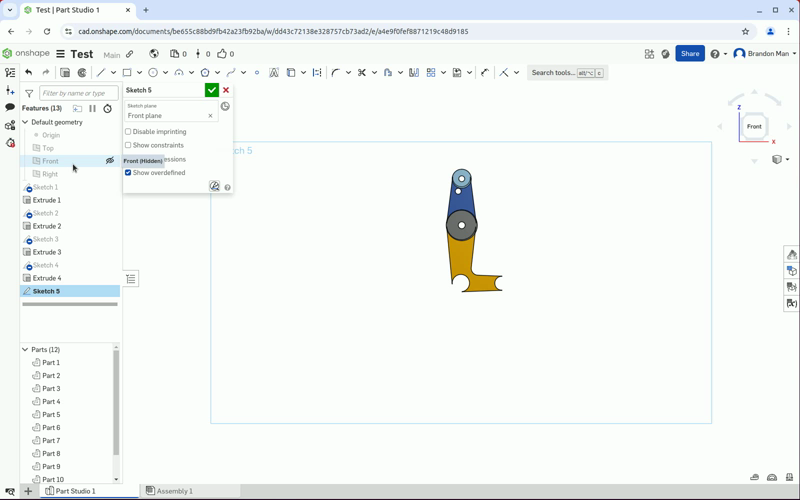
mouse_move(69, 352)
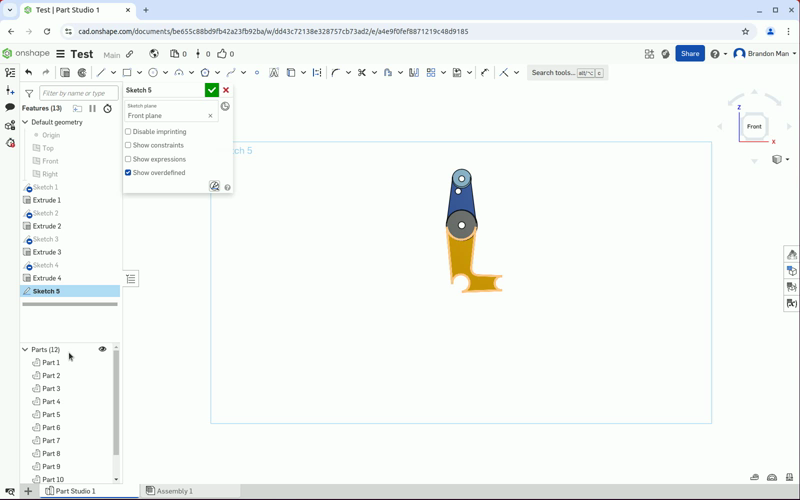
key(y)
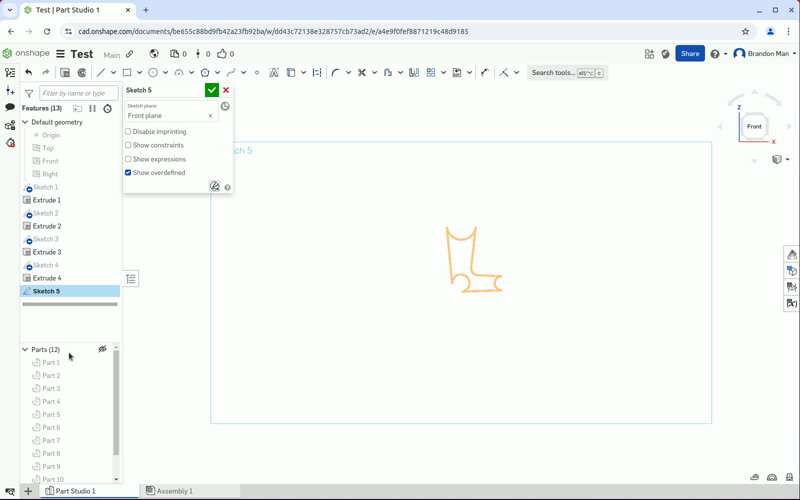
key(l)
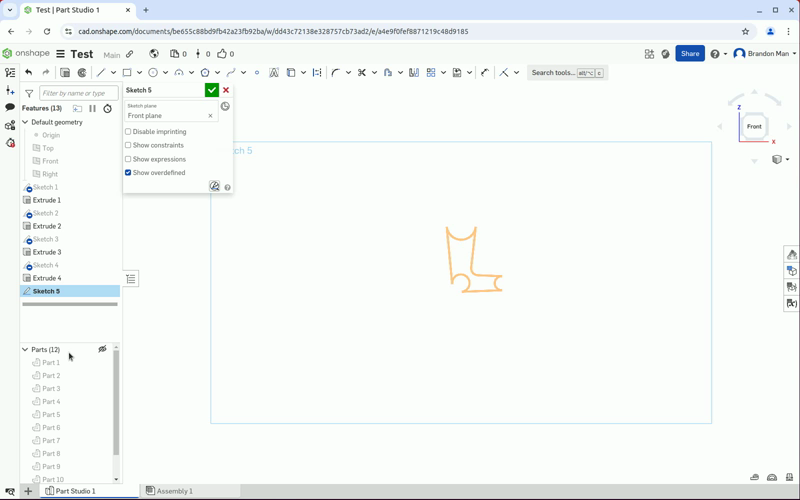
key_down(shift)
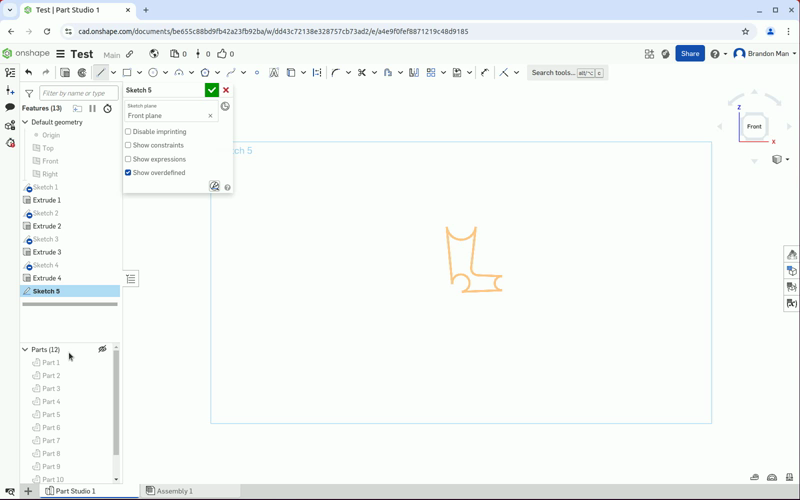
mouse_move(460, 291)
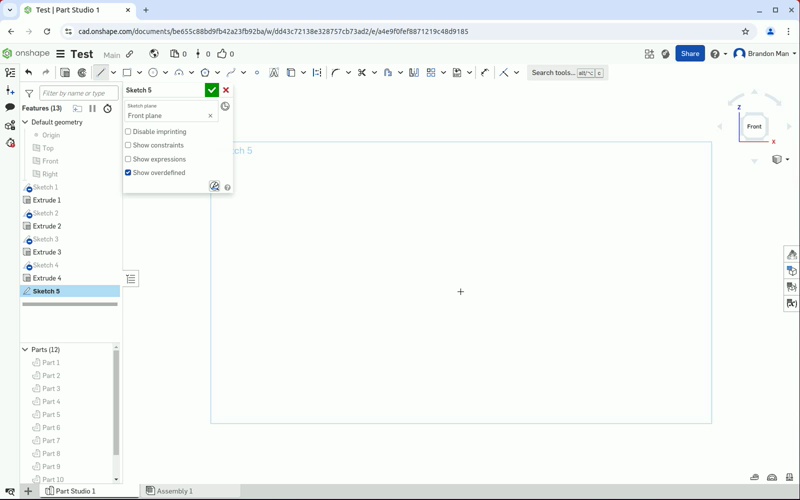
click(460, 291)
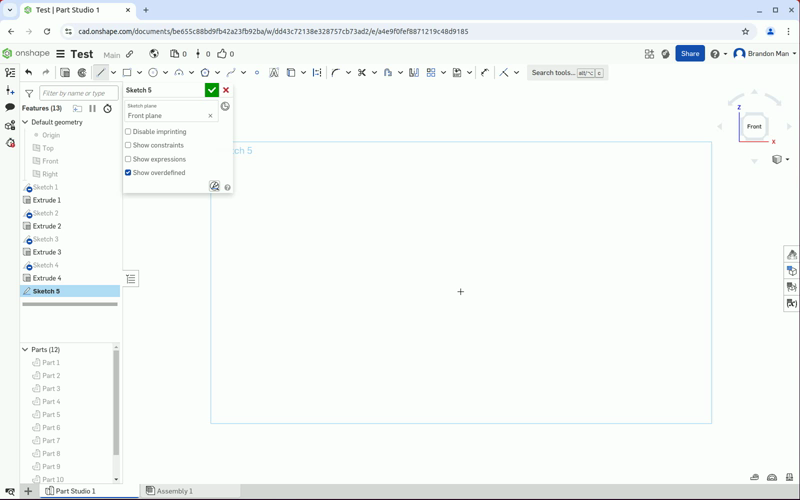
key_up(shift)
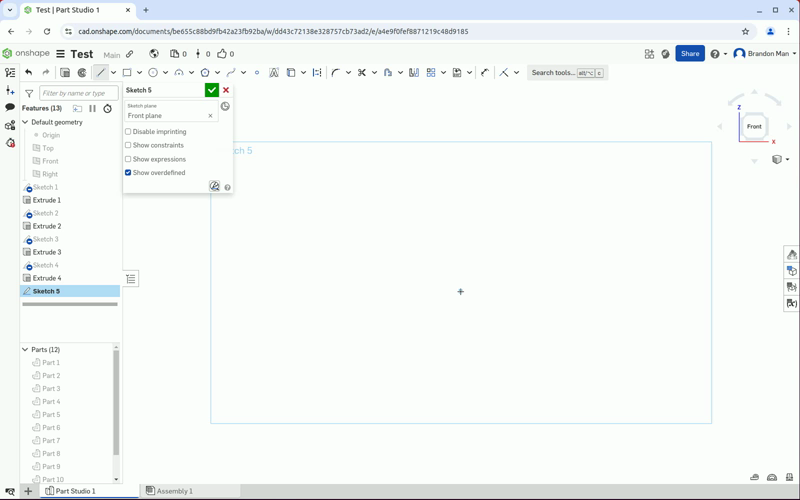
key_down(shift)
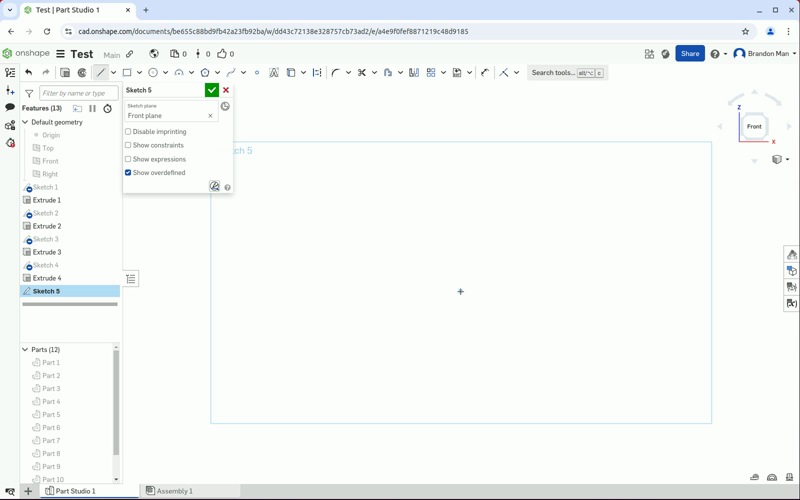
mouse_move(490, 291)
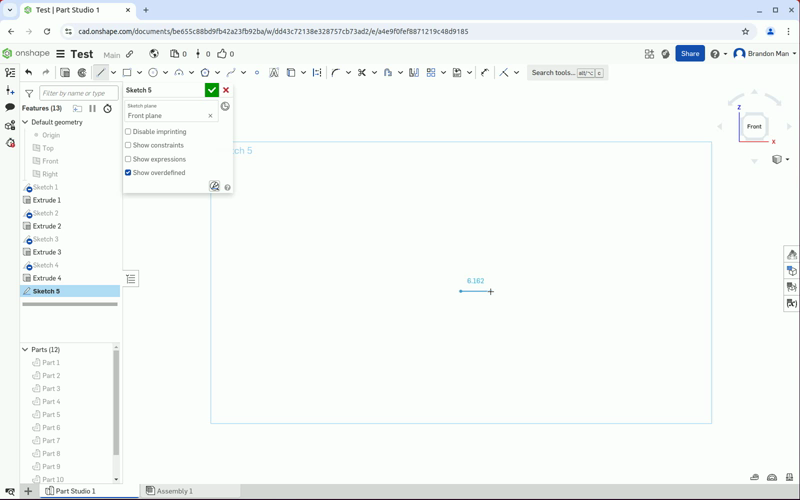
mouse_move(461, 291)
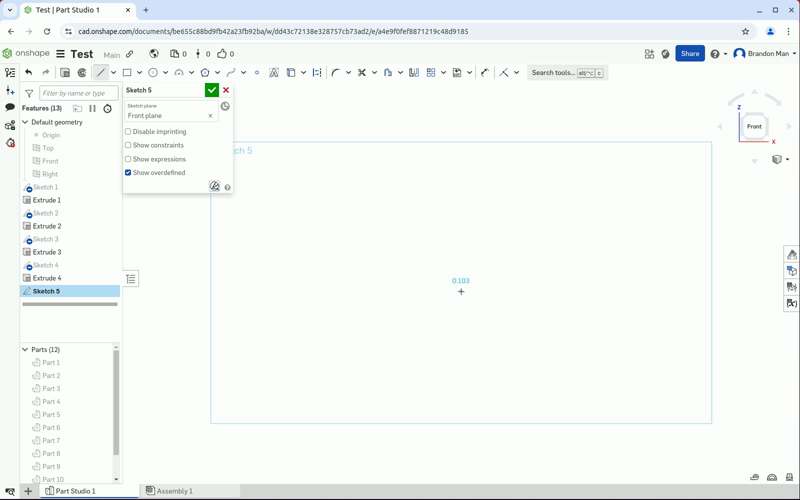
scroll(6)
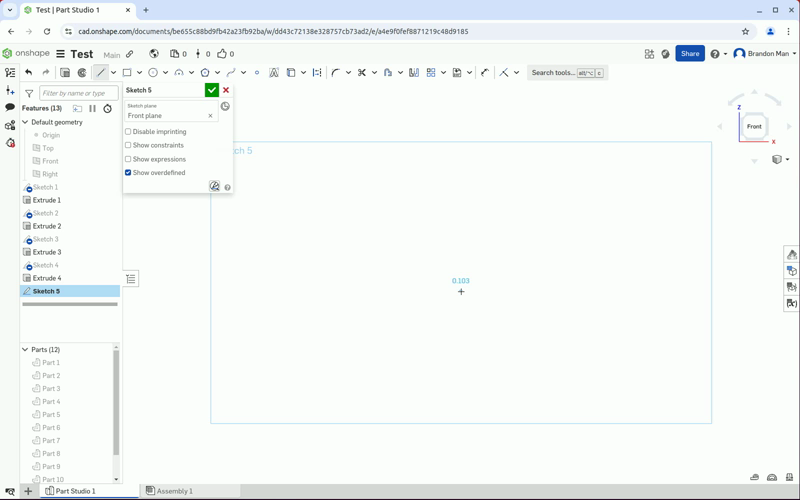
scroll(6)
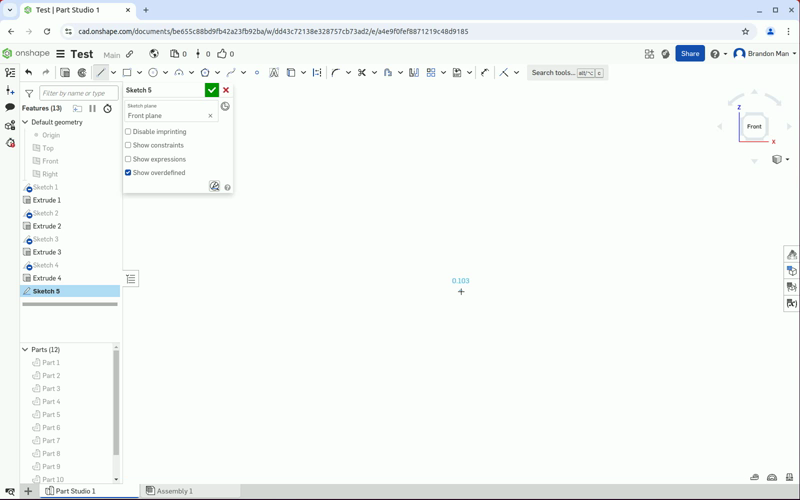
scroll(6)
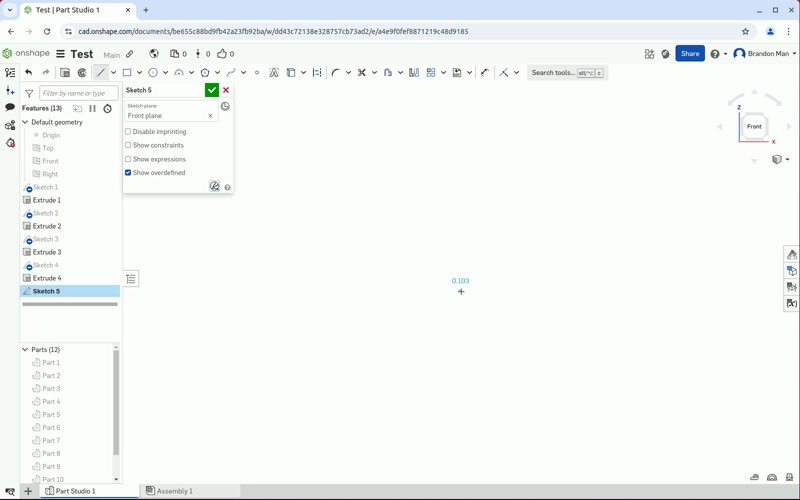
scroll(6)
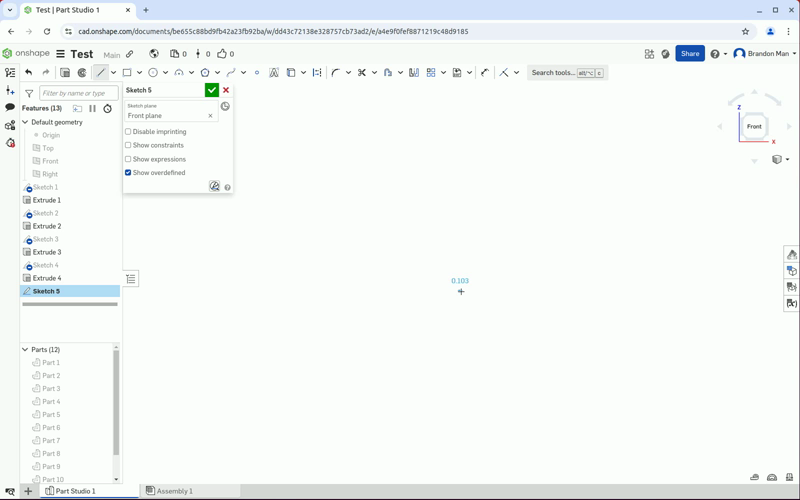
scroll(6)
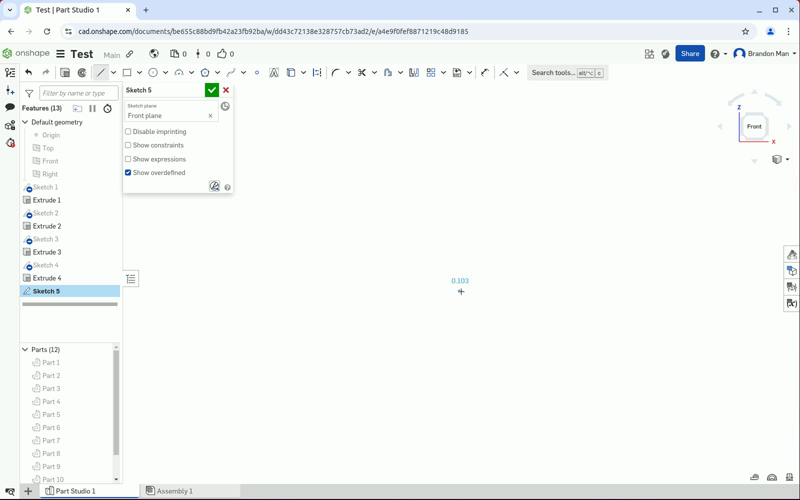
scroll(6)
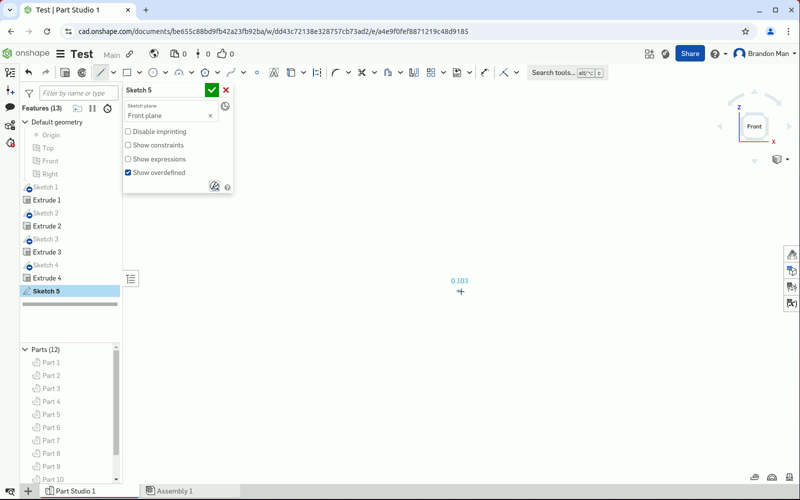
scroll(6)
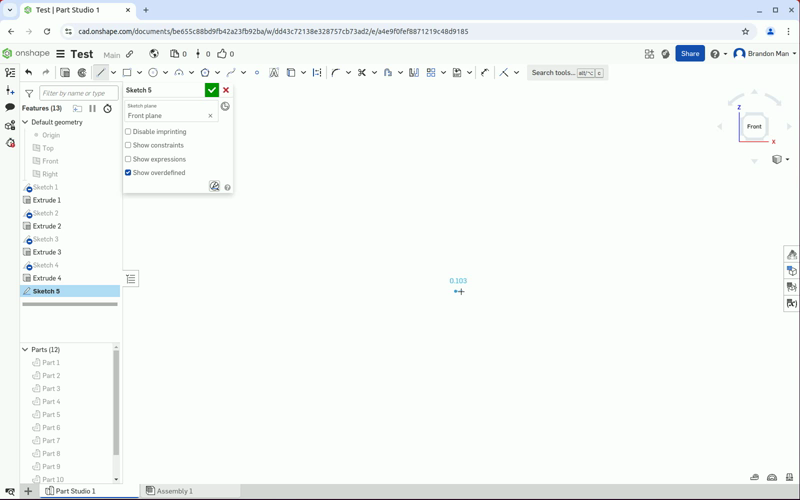
click(461, 291)
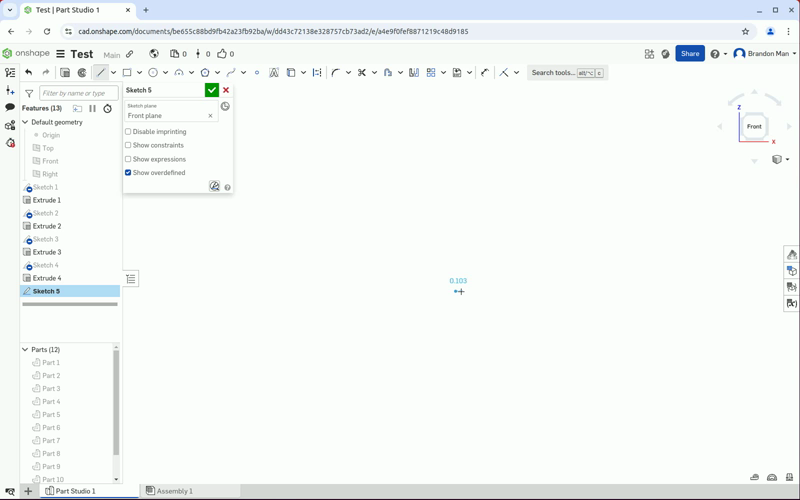
scroll(-6)
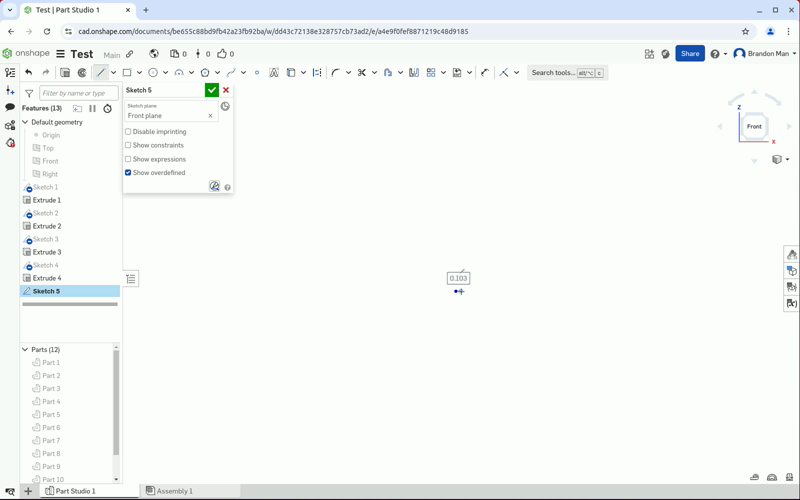
scroll(-6)
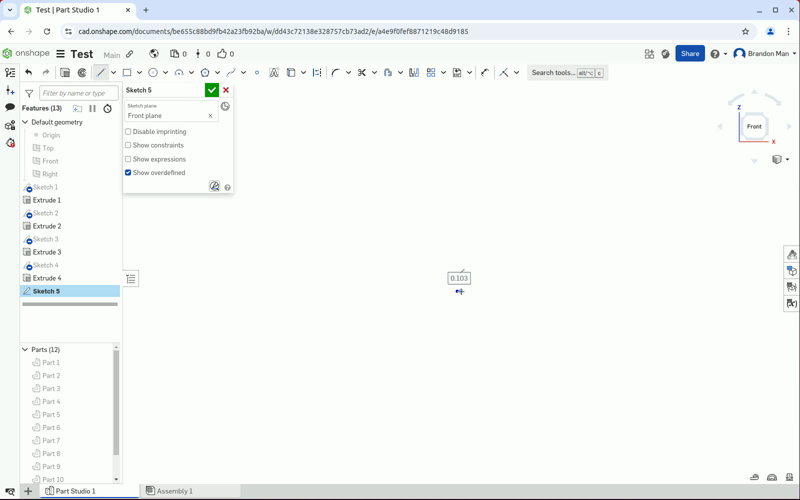
scroll(-6)
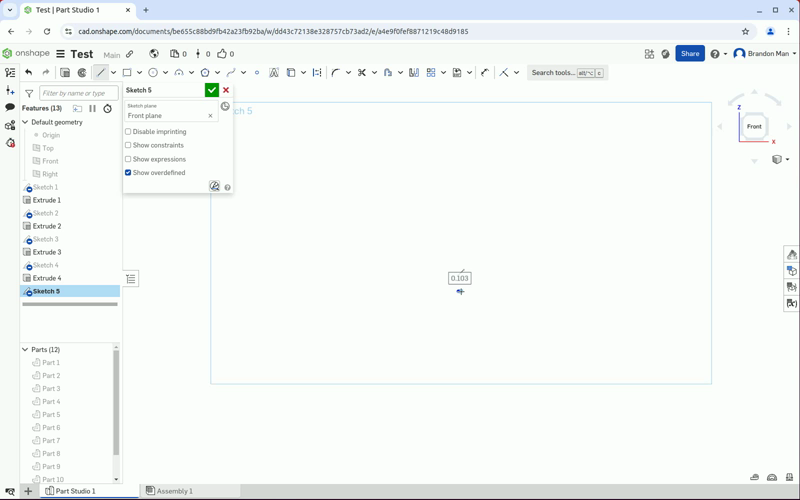
scroll(-6)
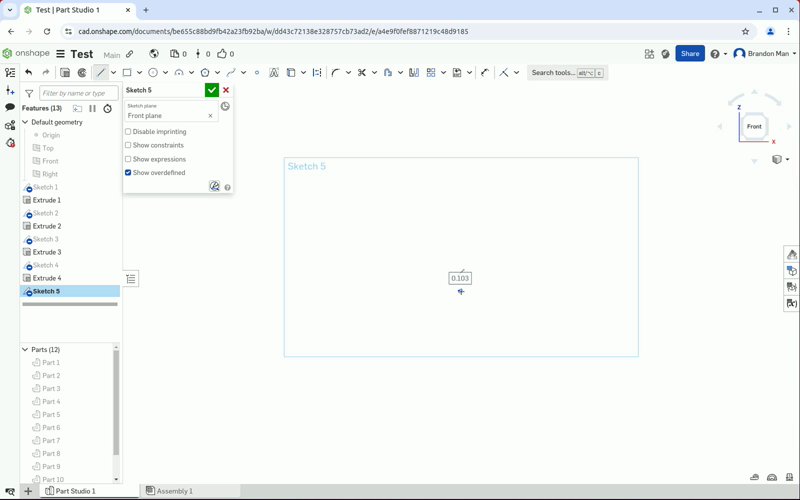
scroll(-6)
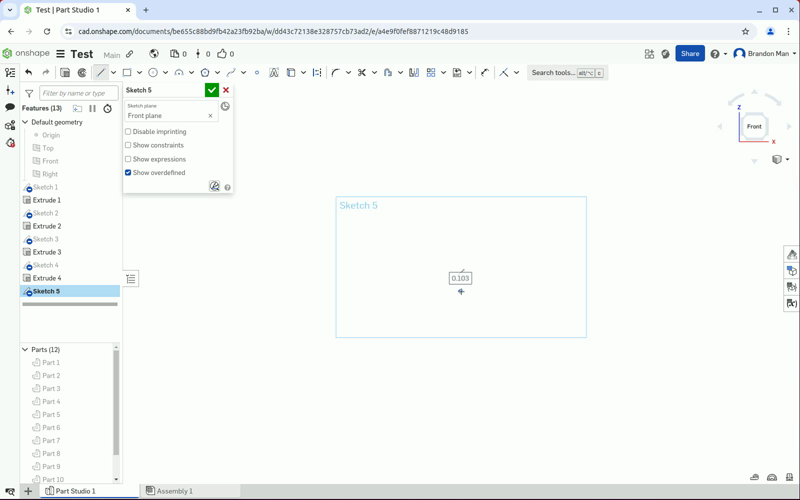
scroll(-6)
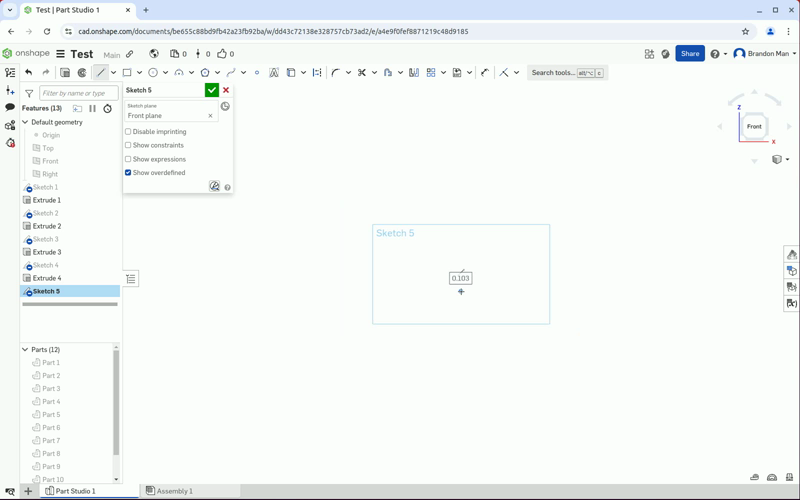
scroll(-6)
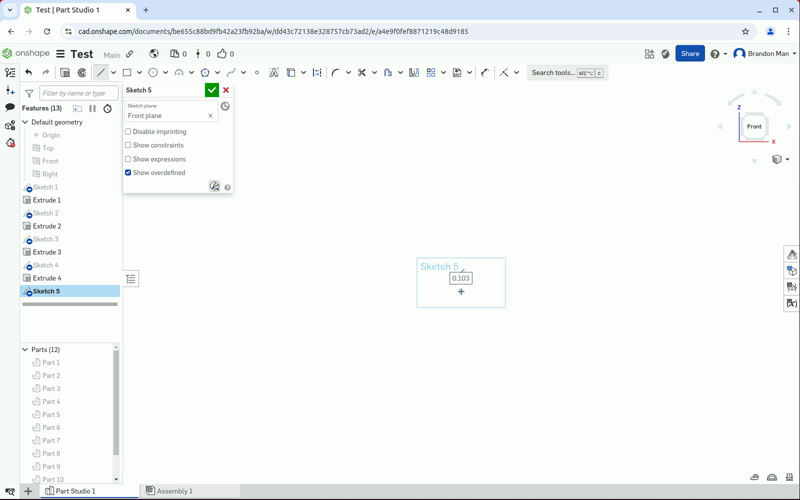
key_up(shift)
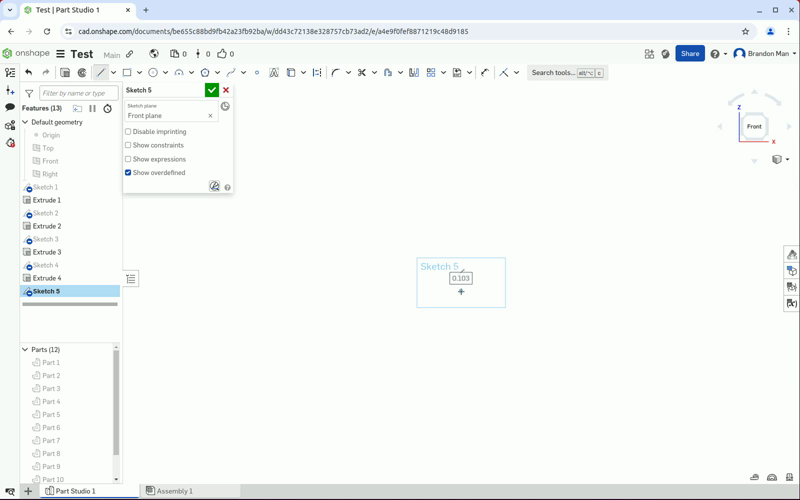
key(esc)
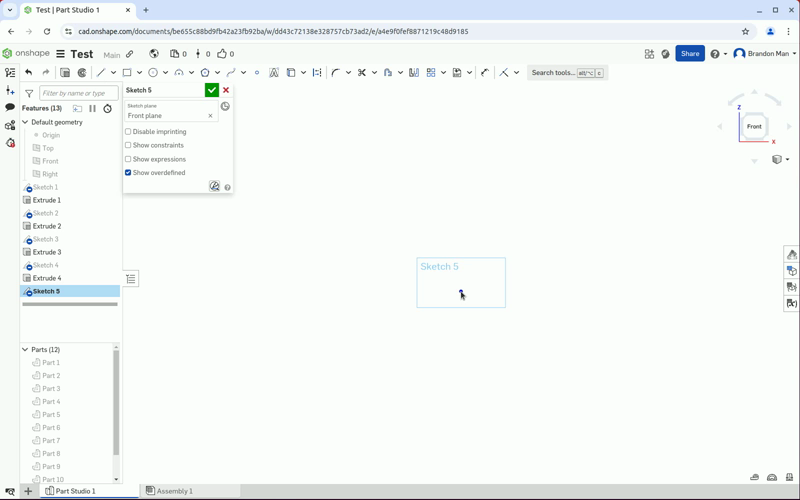
key(a)
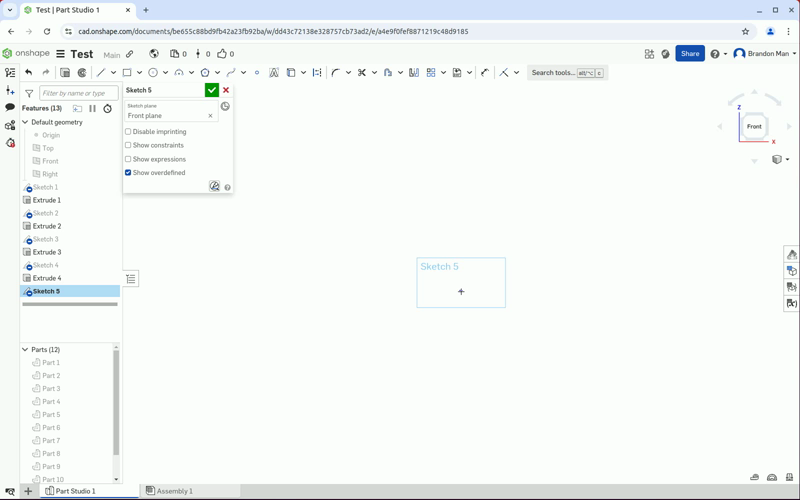
mouse_move(461, 291)
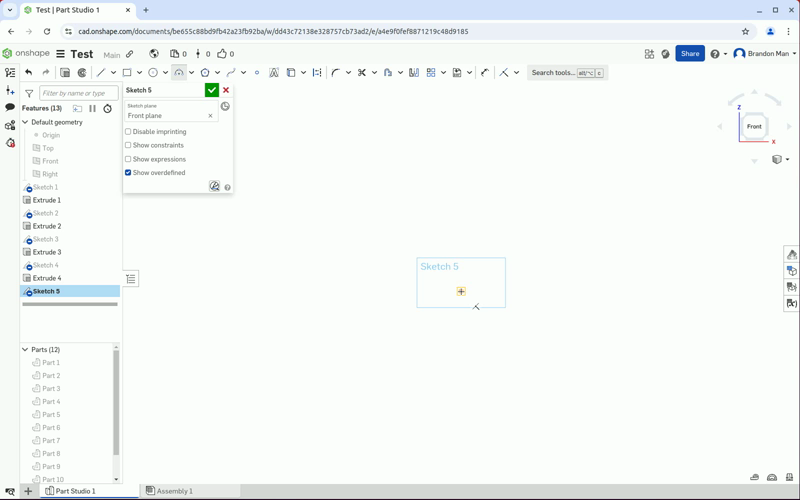
scroll(6)
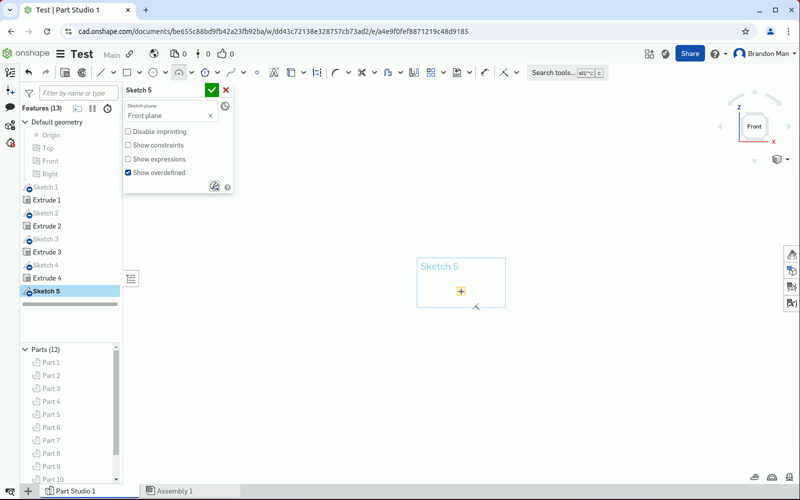
scroll(6)
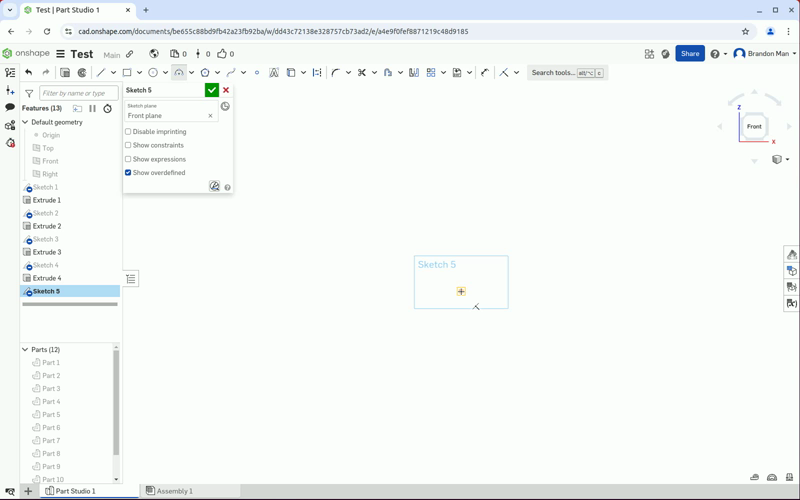
scroll(6)
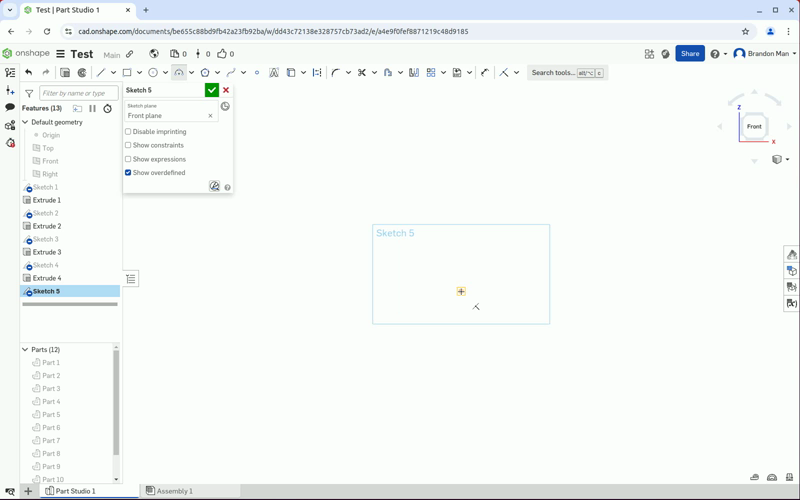
scroll(6)
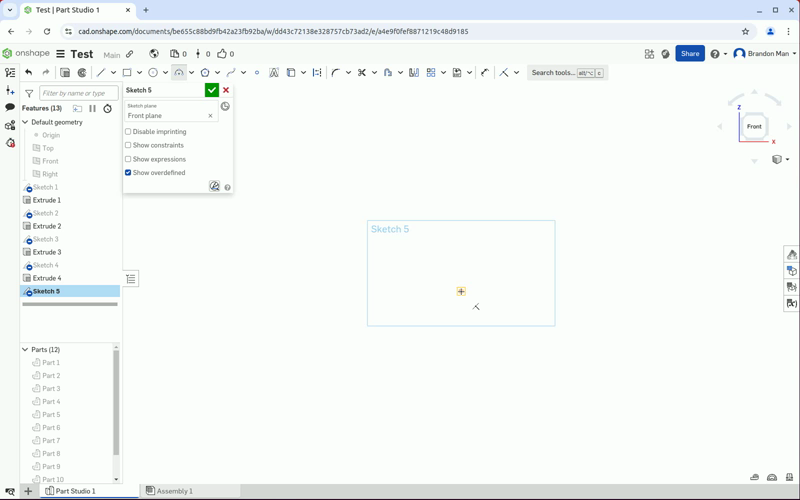
scroll(6)
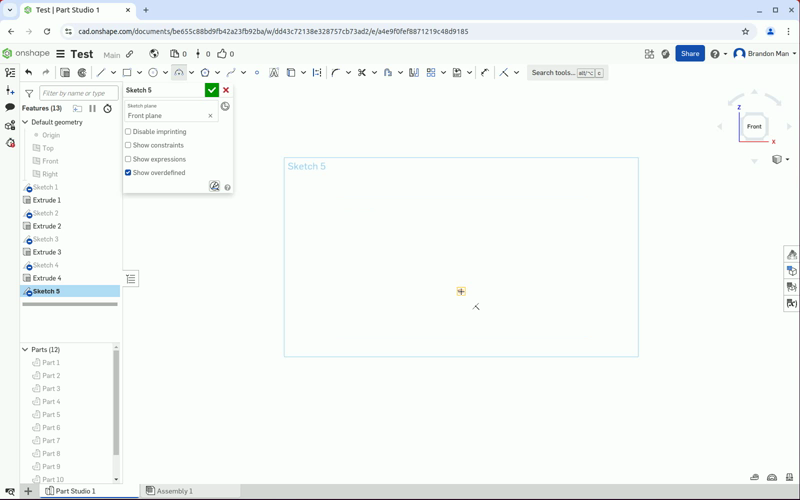
scroll(6)
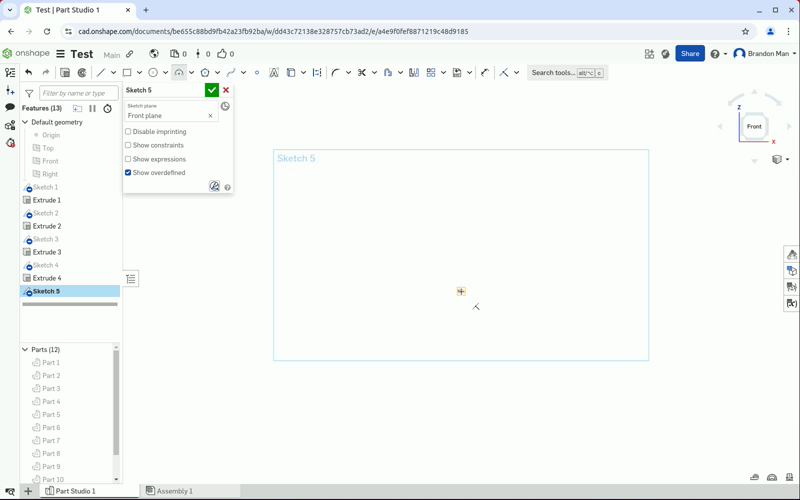
scroll(6)
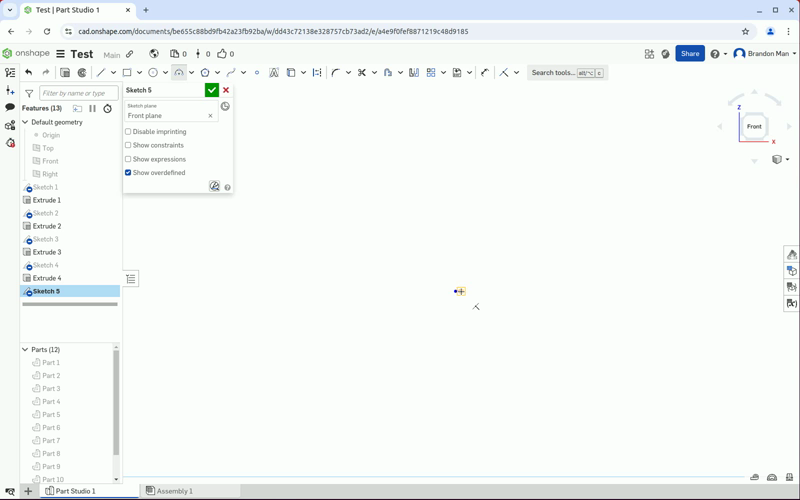
click(461, 291)
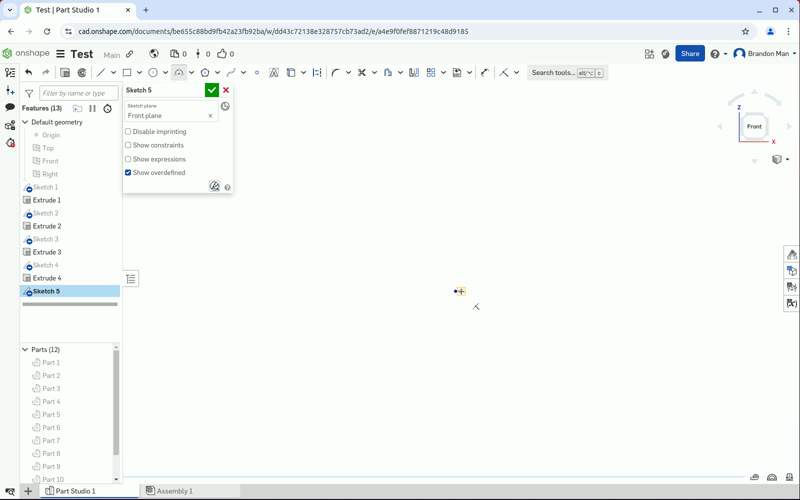
scroll(-6)
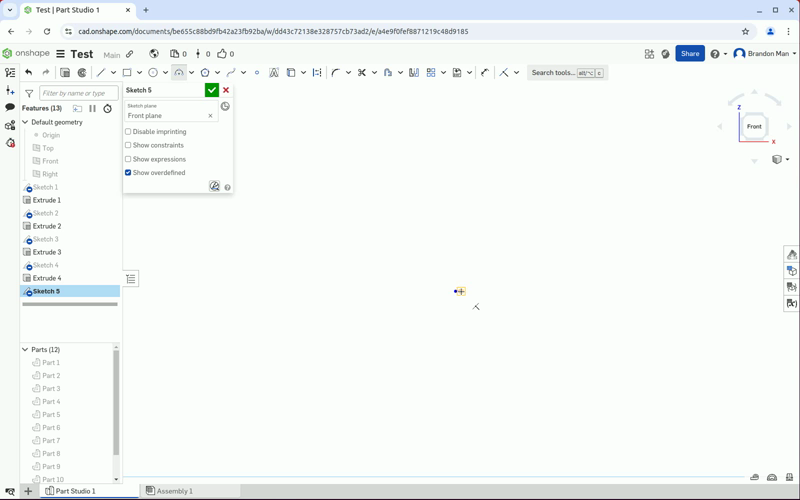
scroll(-6)
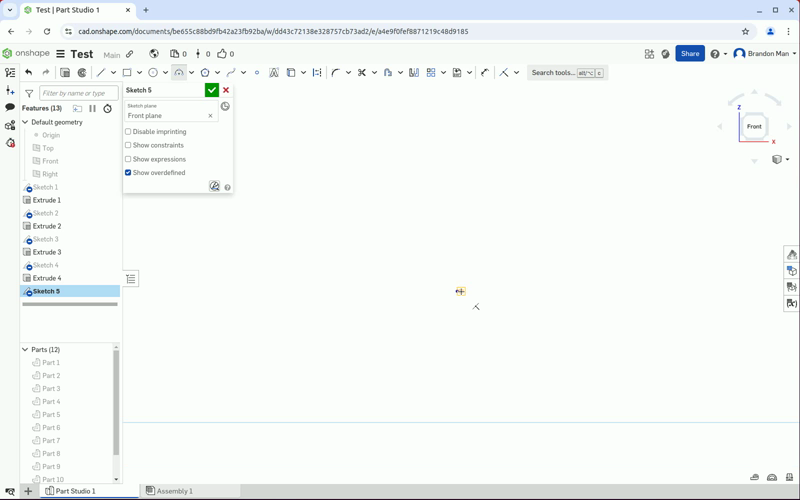
scroll(-6)
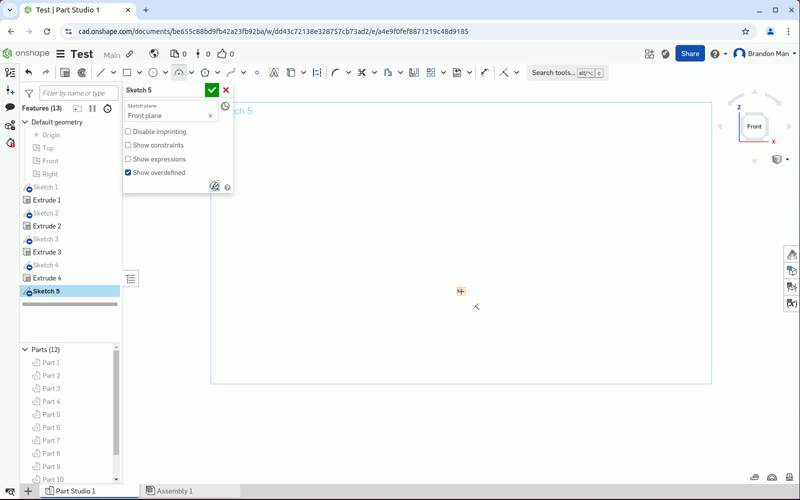
scroll(-6)
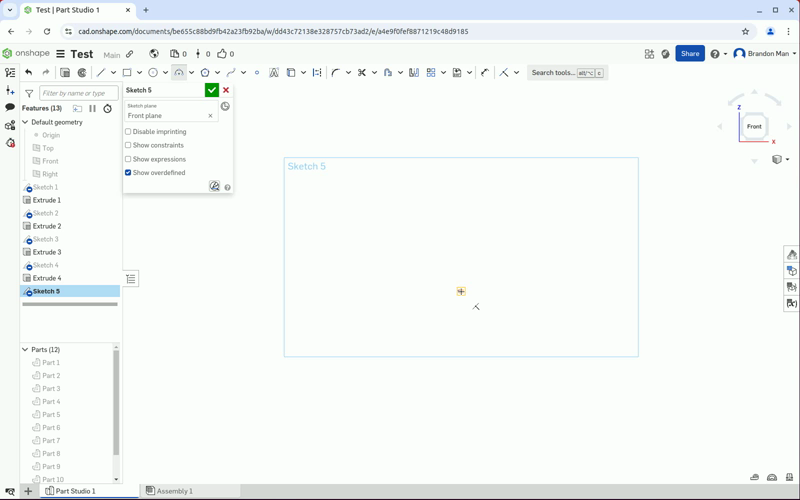
scroll(-6)
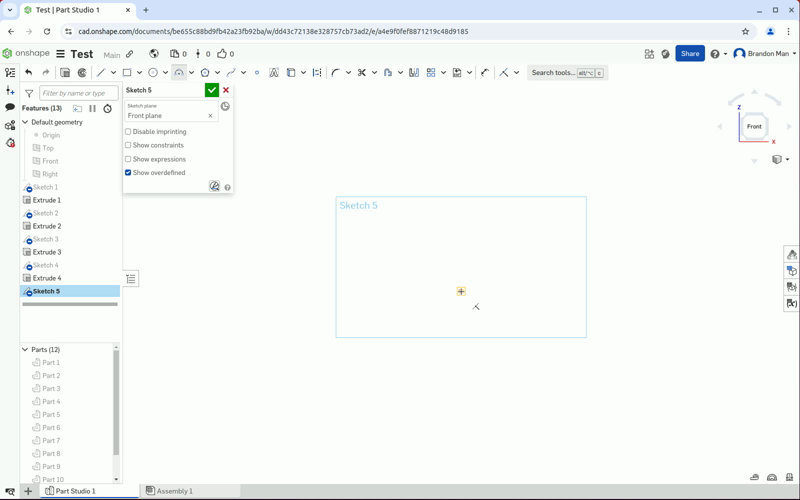
scroll(-6)
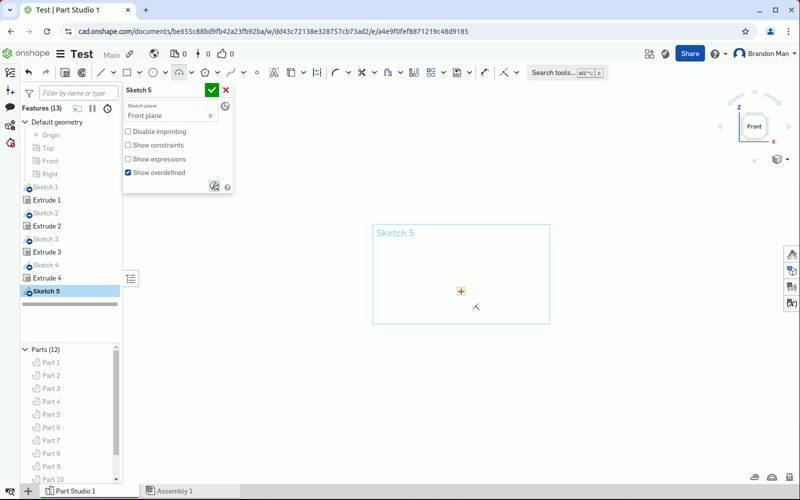
scroll(-6)
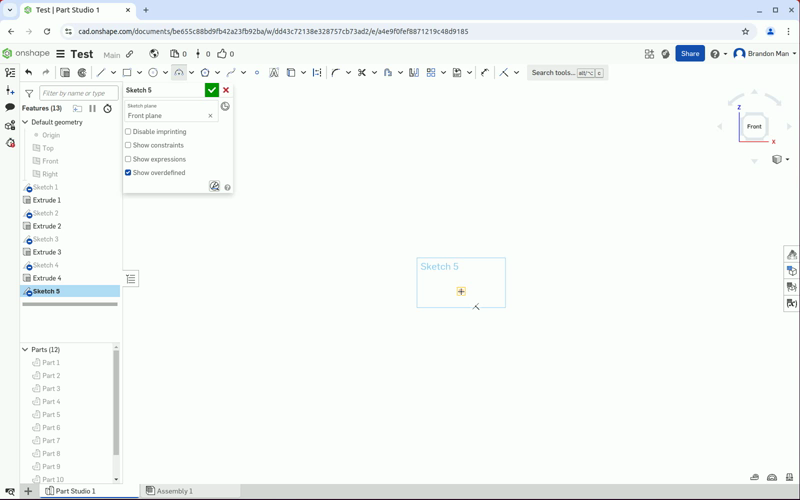
mouse_move(460, 291)
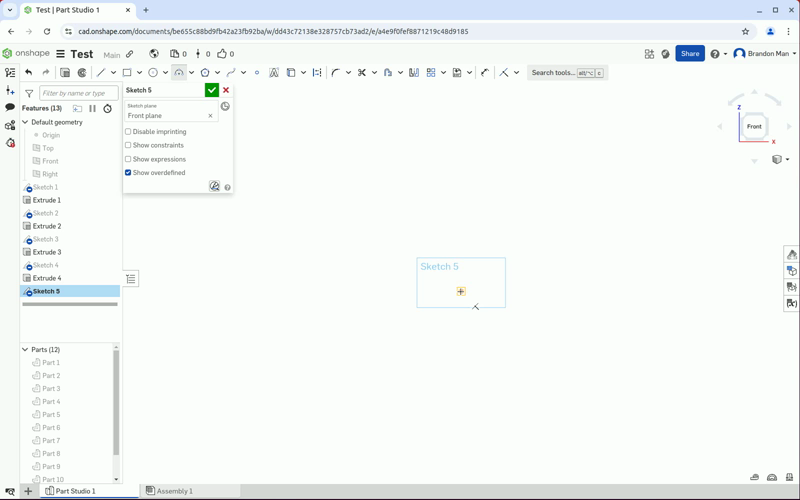
scroll(6)
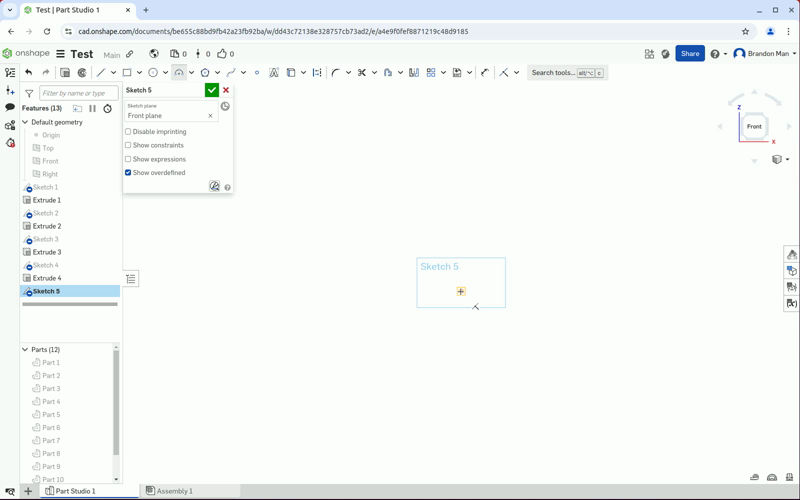
scroll(6)
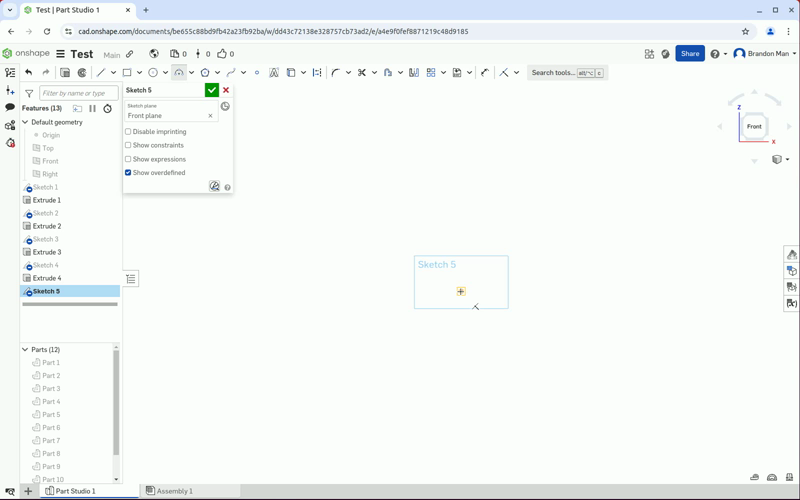
scroll(6)
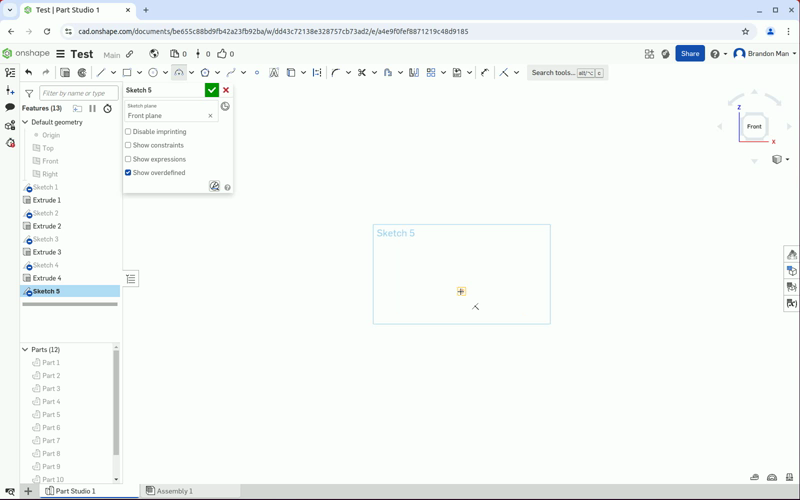
scroll(6)
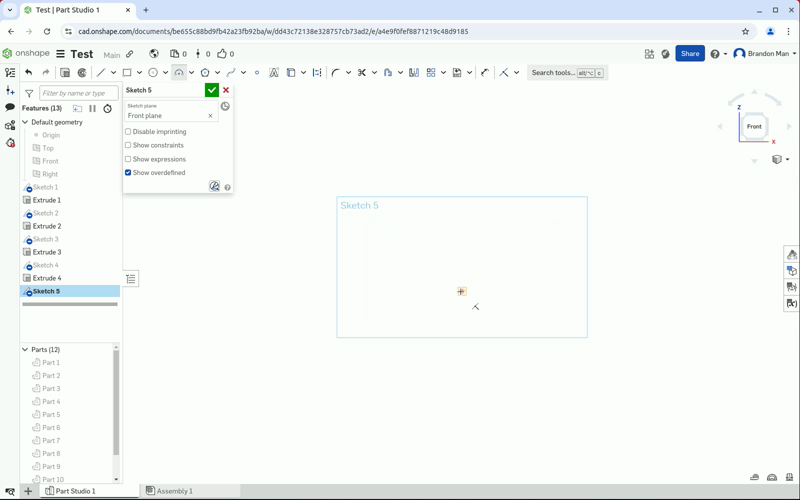
scroll(6)
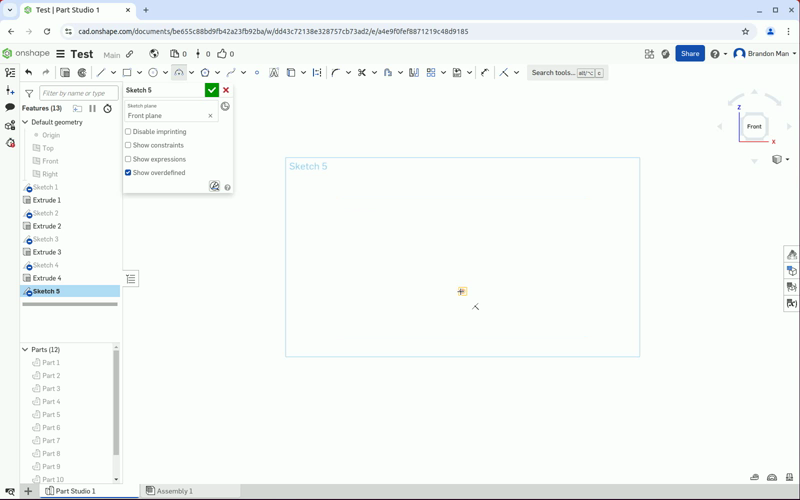
scroll(6)
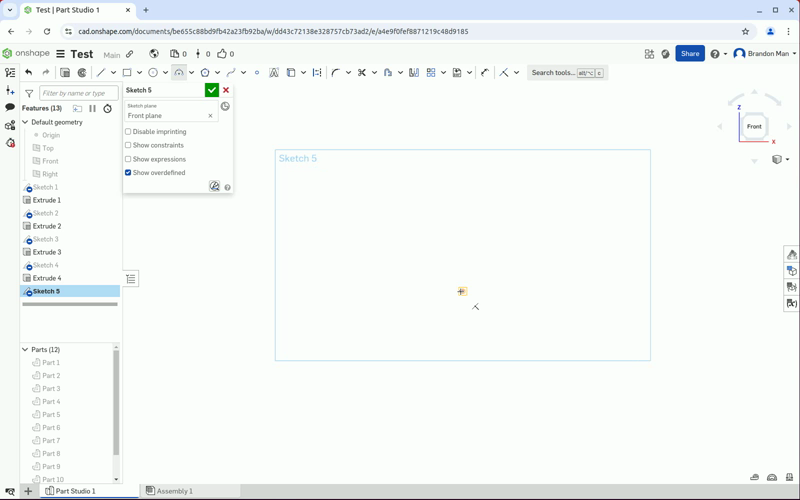
scroll(6)
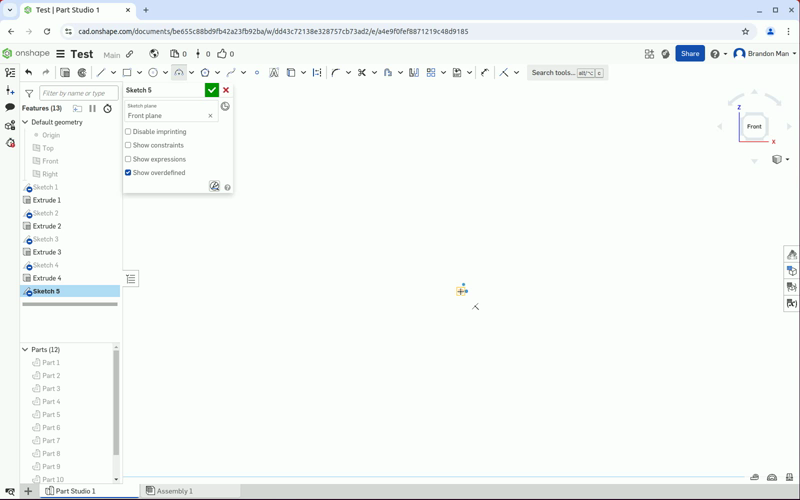
click(460, 291)
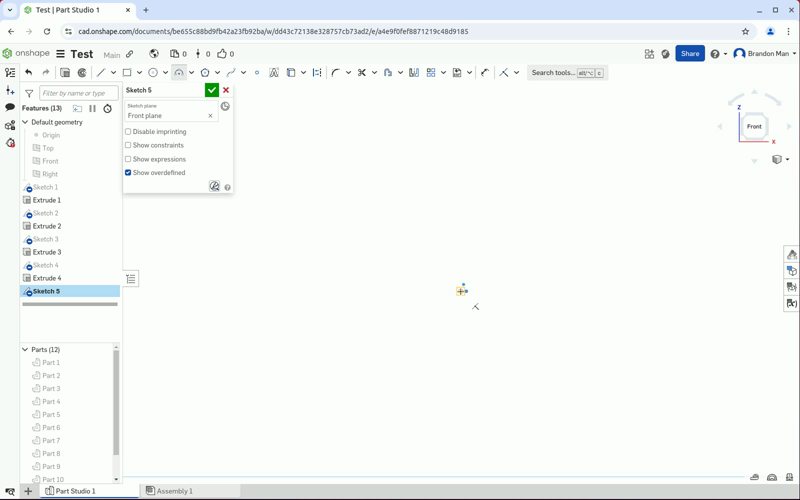
scroll(-6)
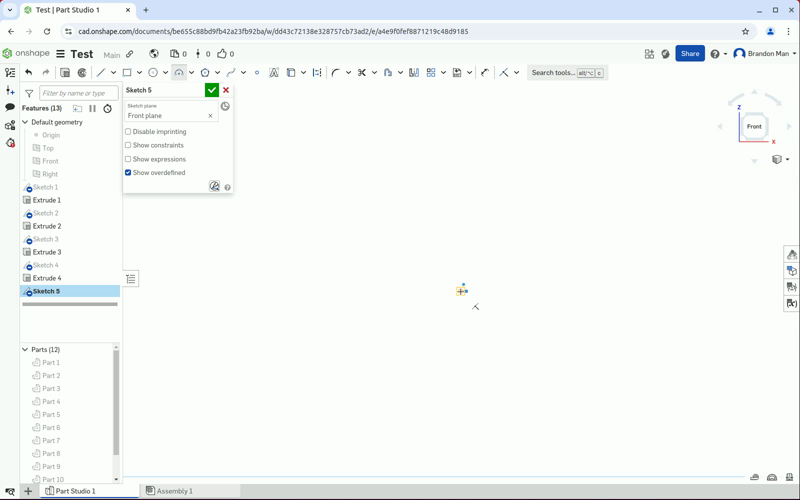
scroll(-6)
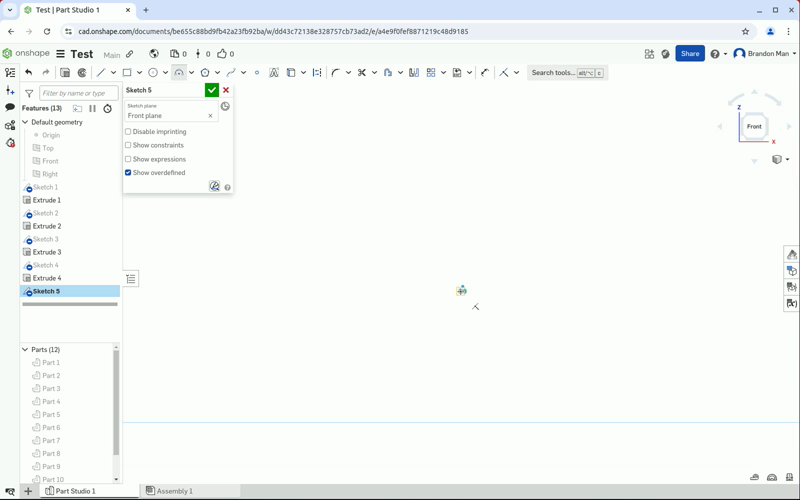
scroll(-6)
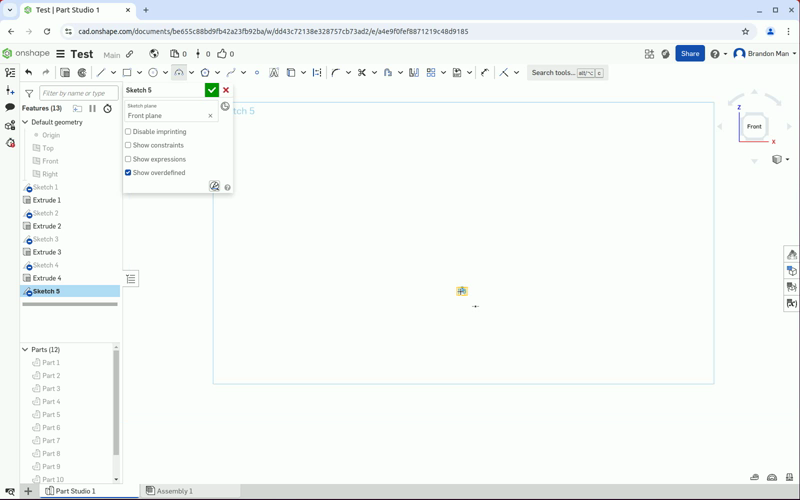
scroll(-6)
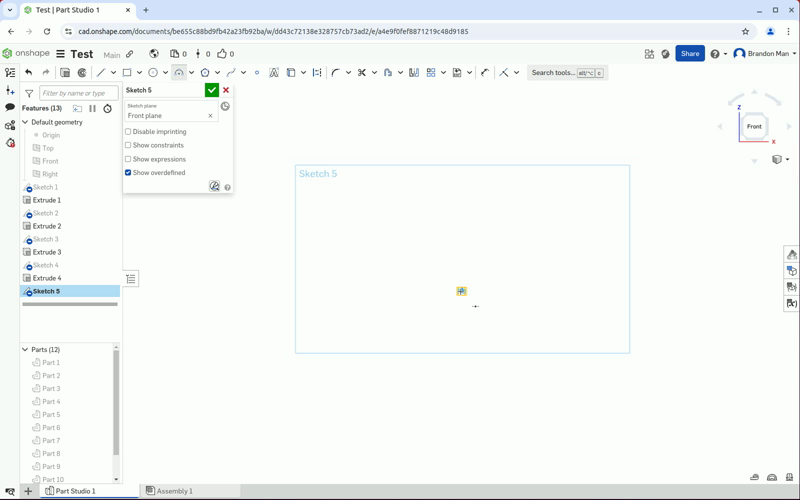
scroll(-6)
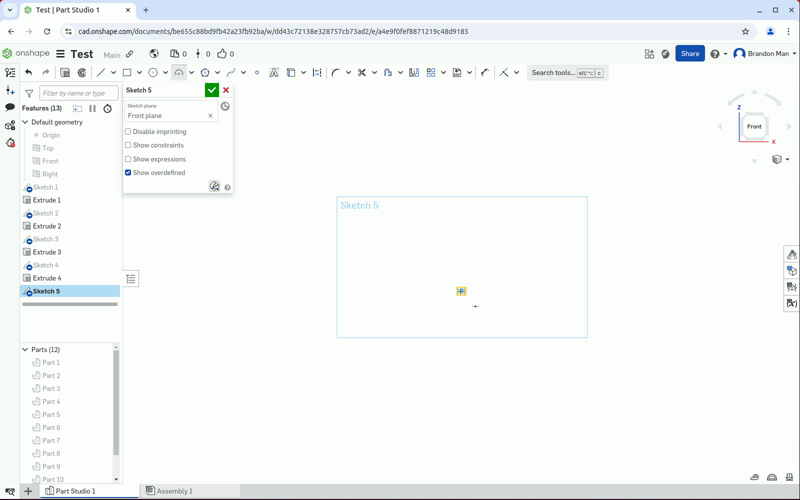
scroll(-6)
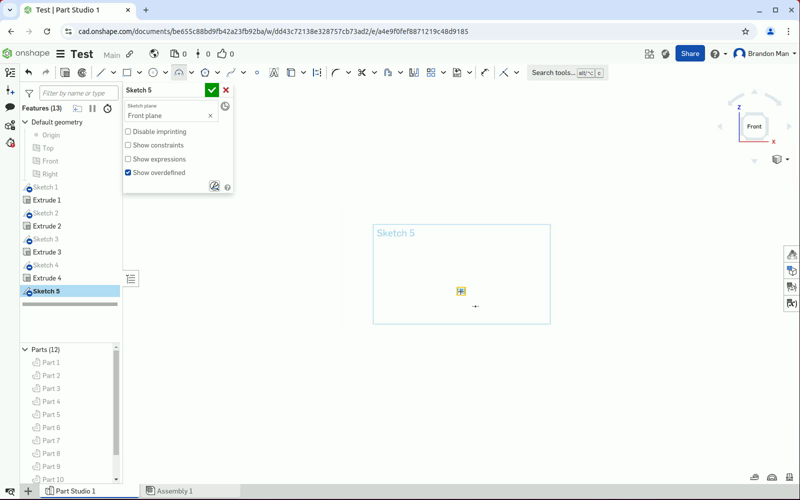
scroll(-6)
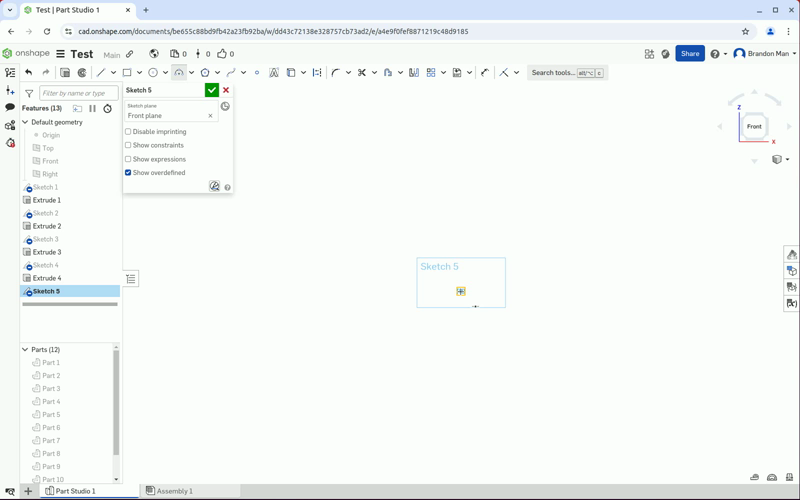
key_down(shift)
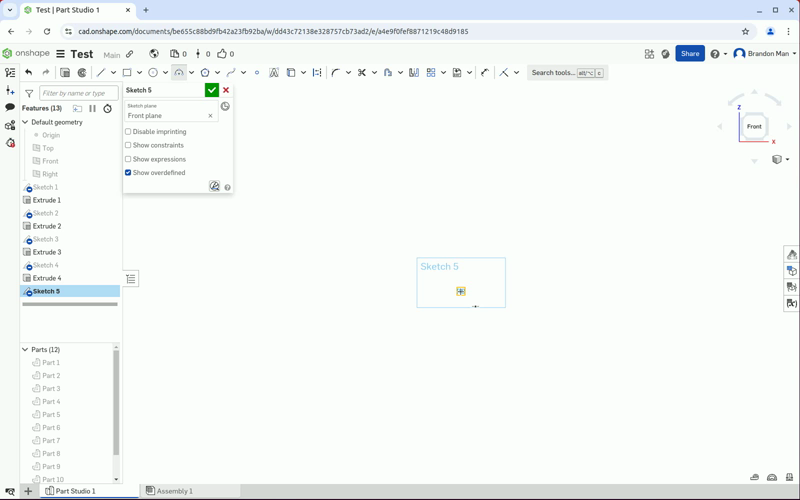
mouse_move(461, 275)
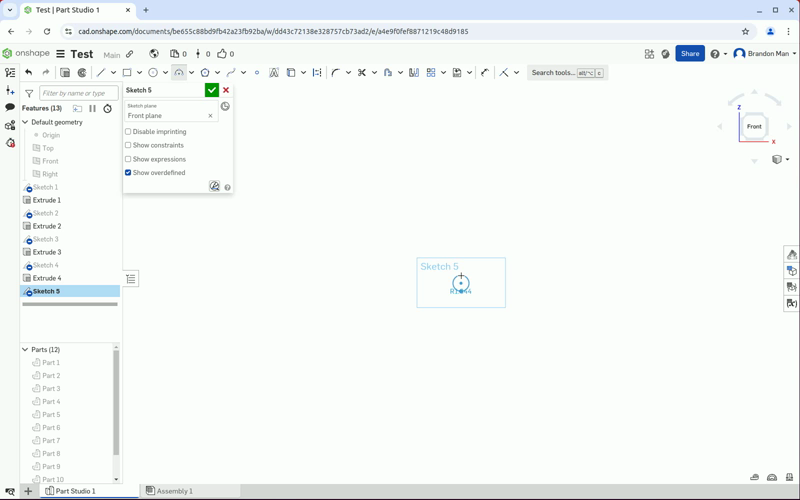
scroll(6)
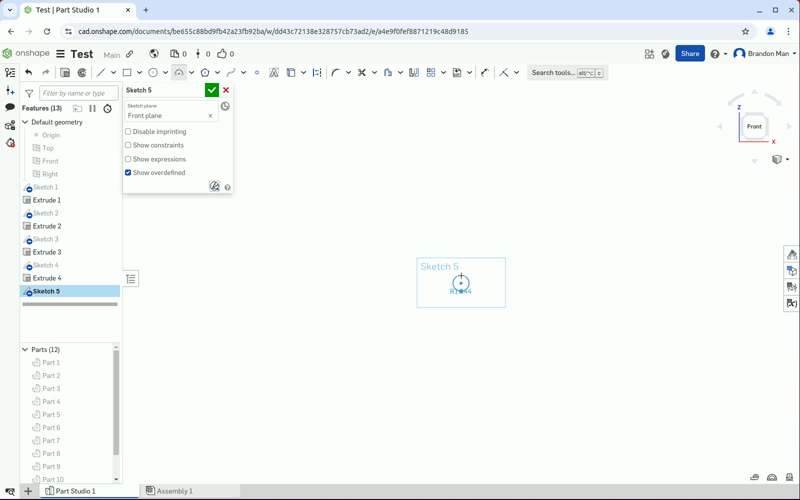
scroll(6)
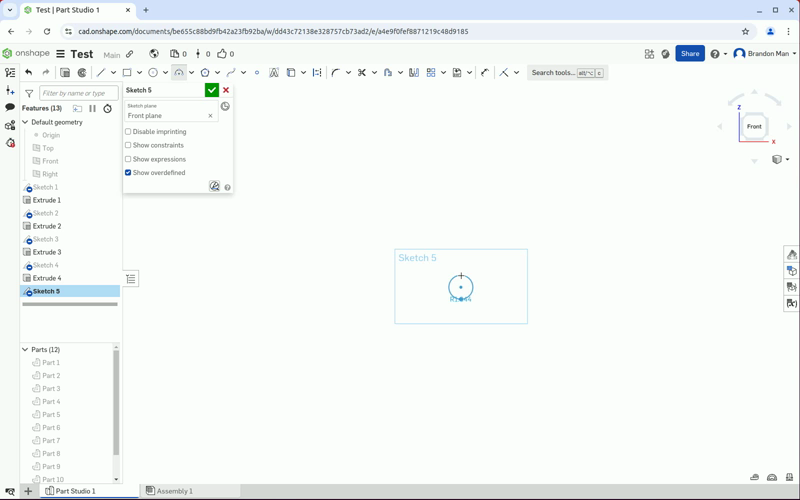
scroll(6)
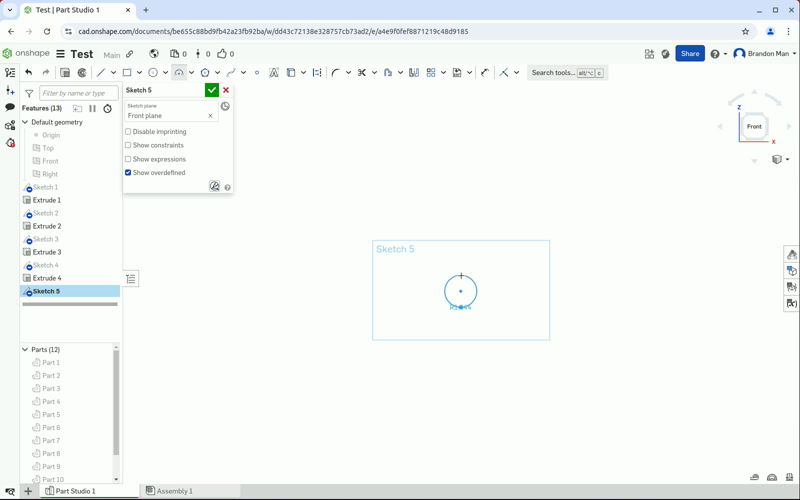
scroll(6)
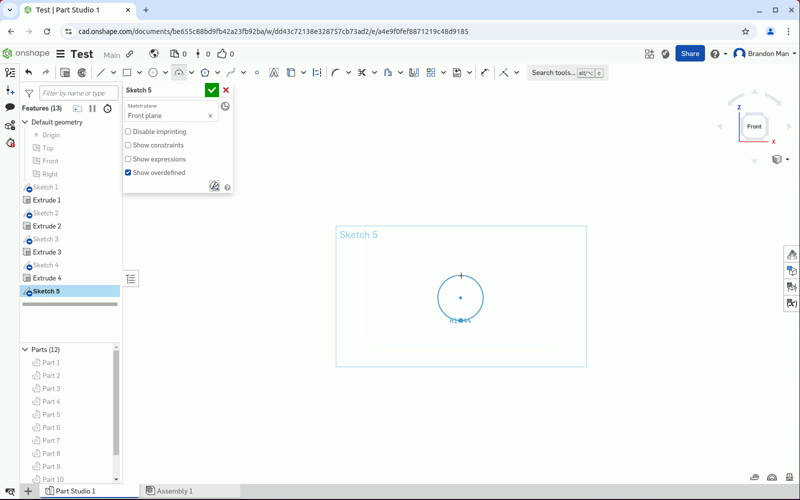
scroll(6)
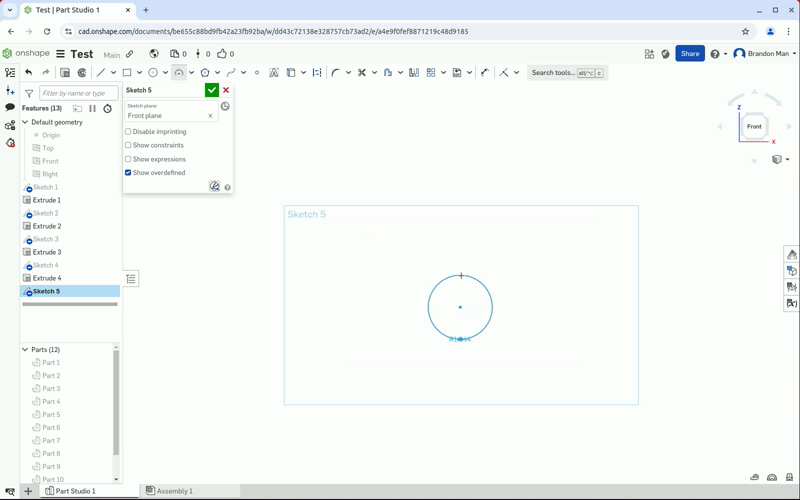
scroll(6)
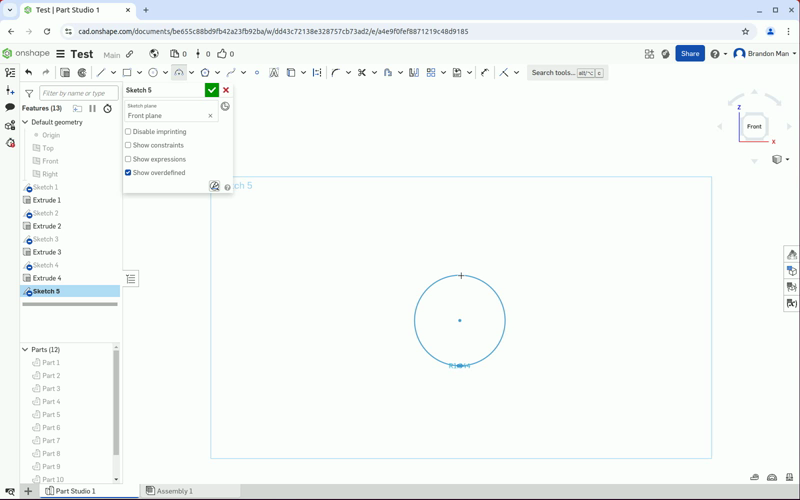
scroll(6)
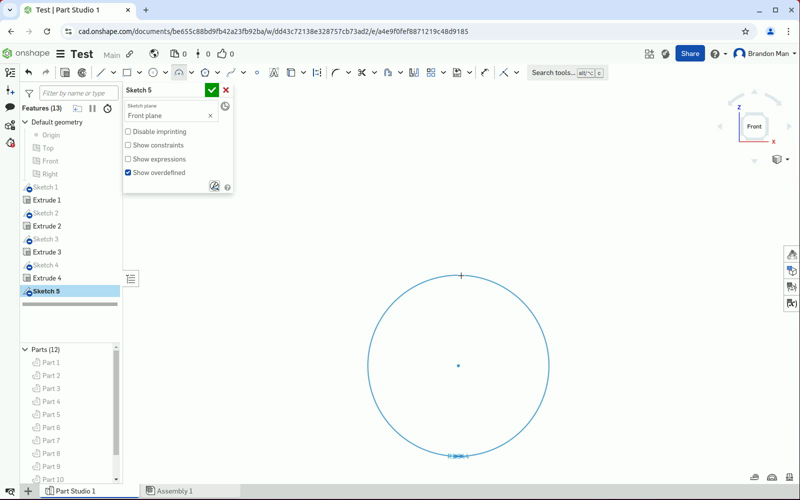
click(461, 275)
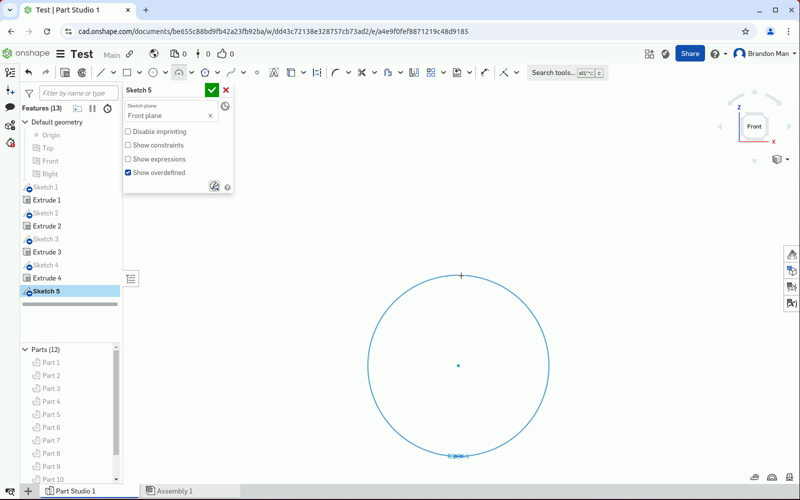
scroll(-6)
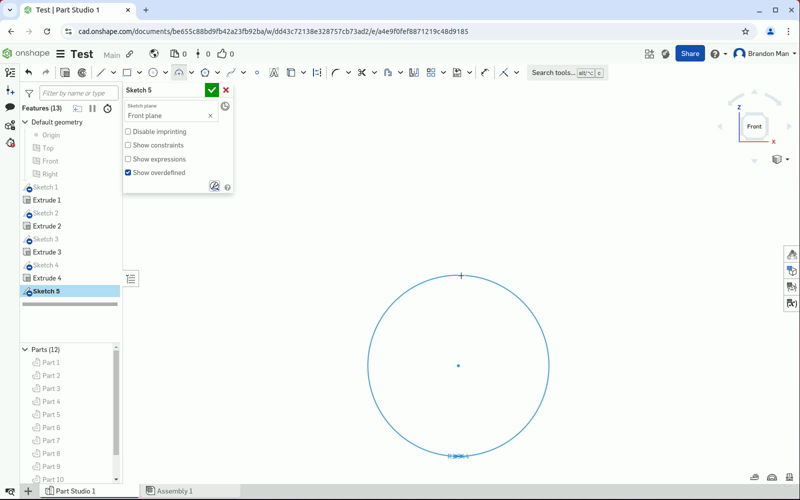
scroll(-6)
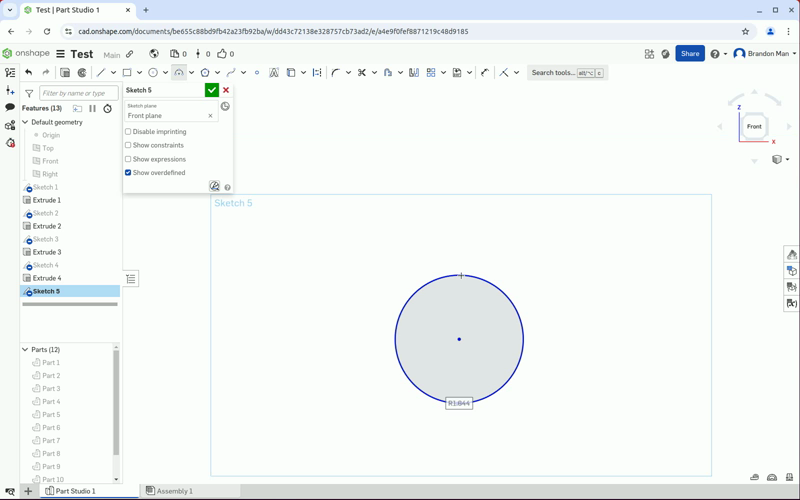
scroll(-6)
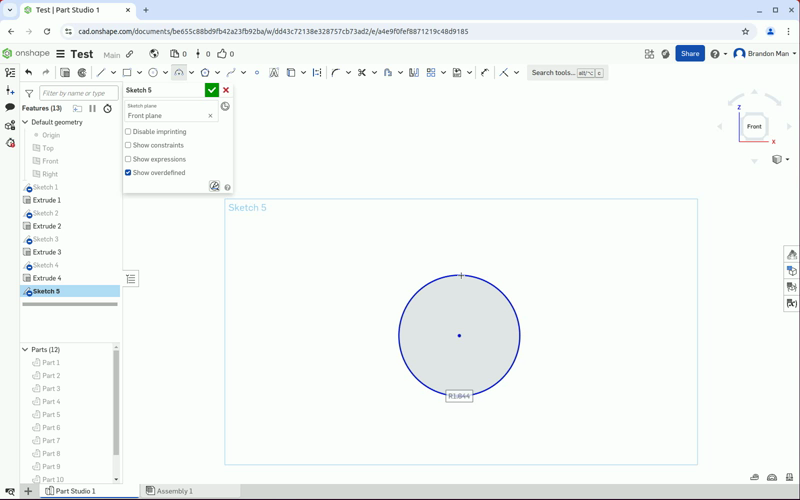
scroll(-6)
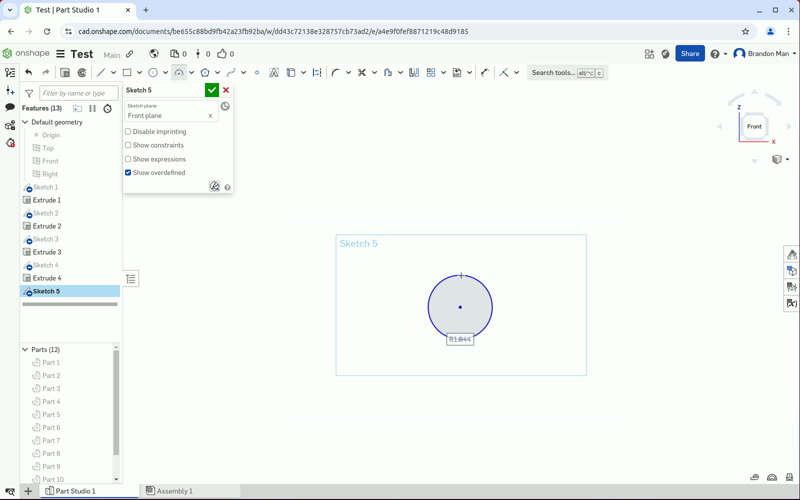
scroll(-6)
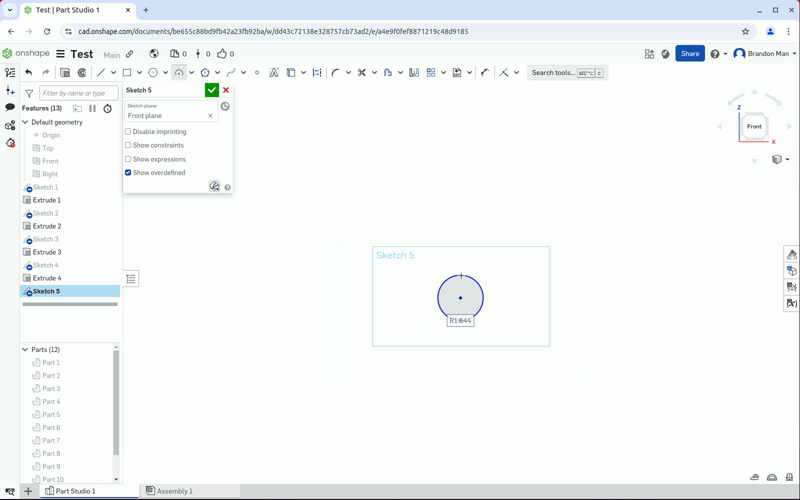
scroll(-6)
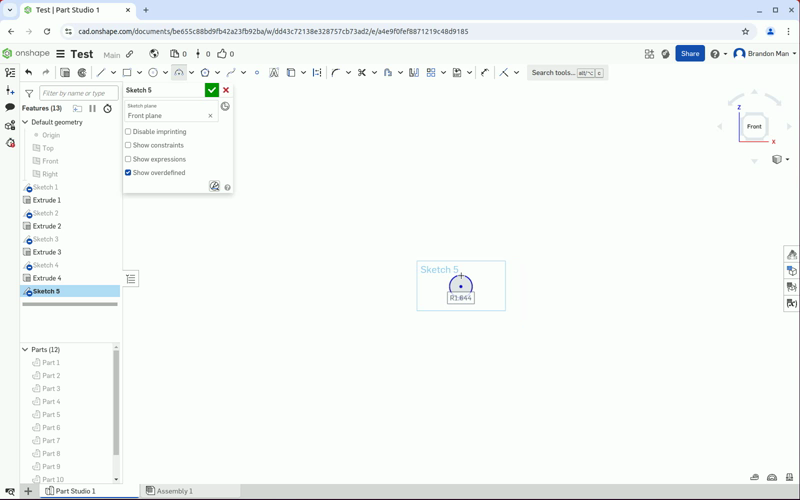
scroll(-6)
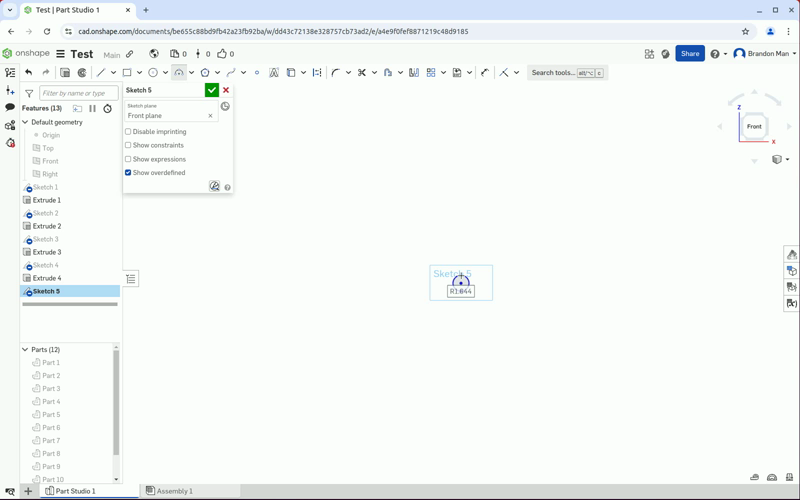
key_up(shift)
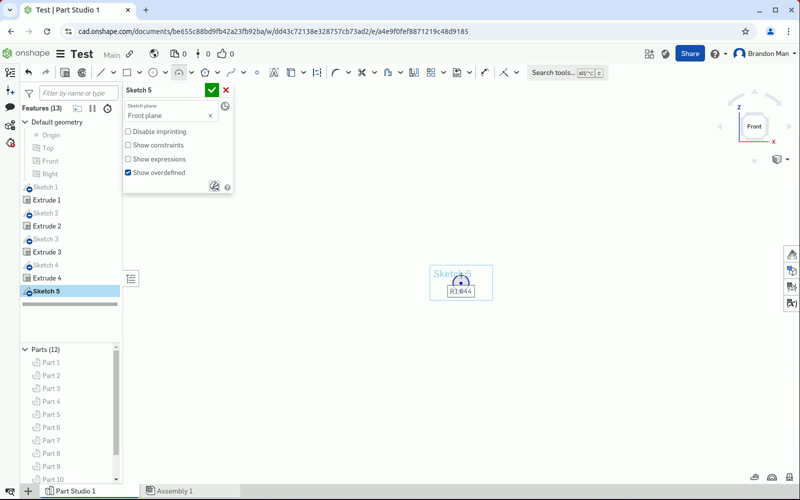
key(esc)
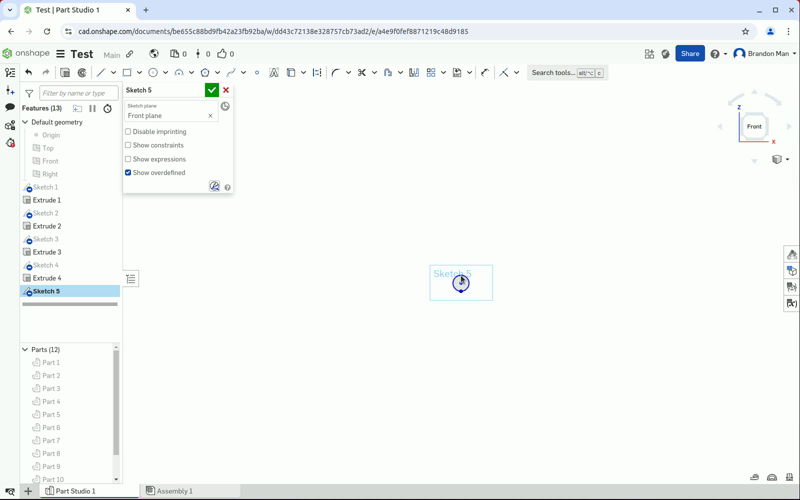
key(c)
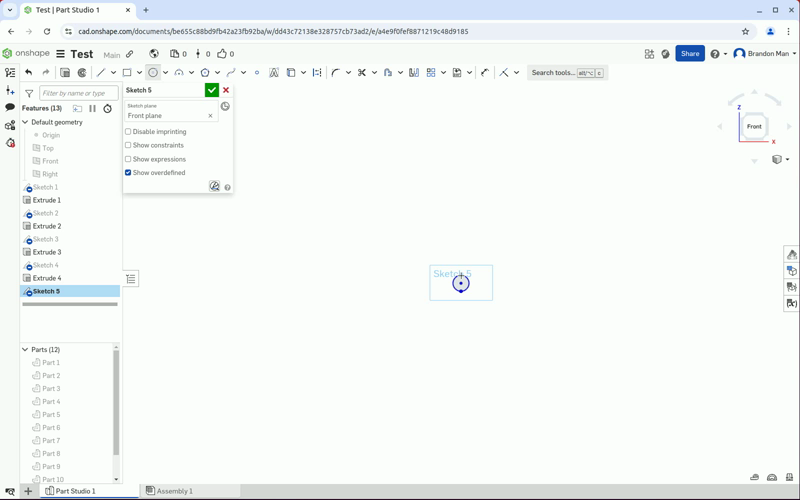
key_down(shift)
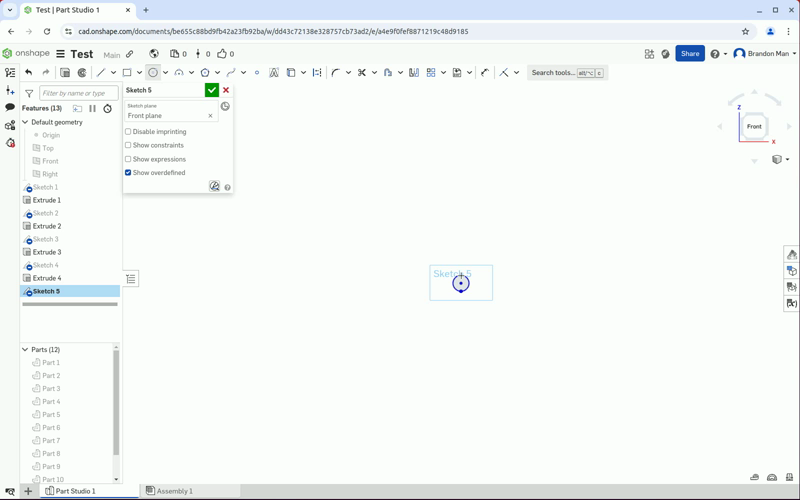
mouse_move(460, 281)
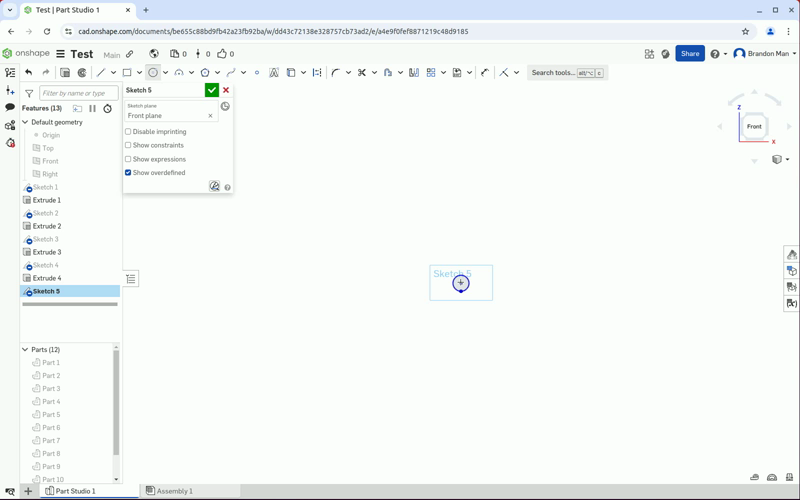
scroll(6)
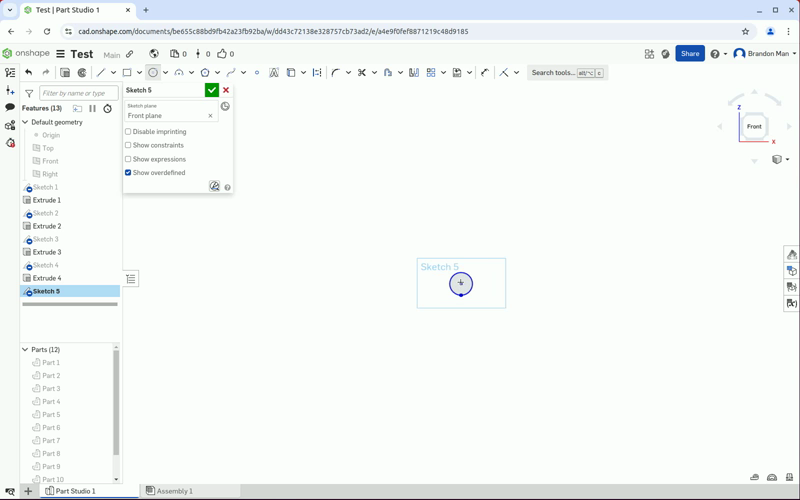
scroll(6)
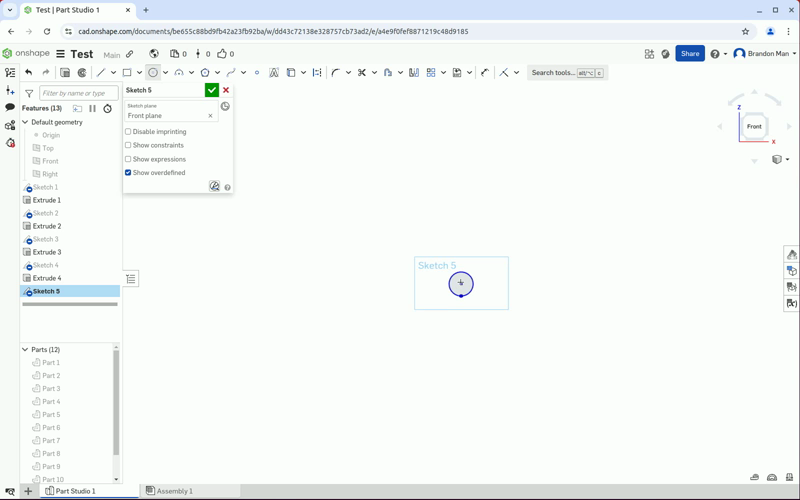
scroll(6)
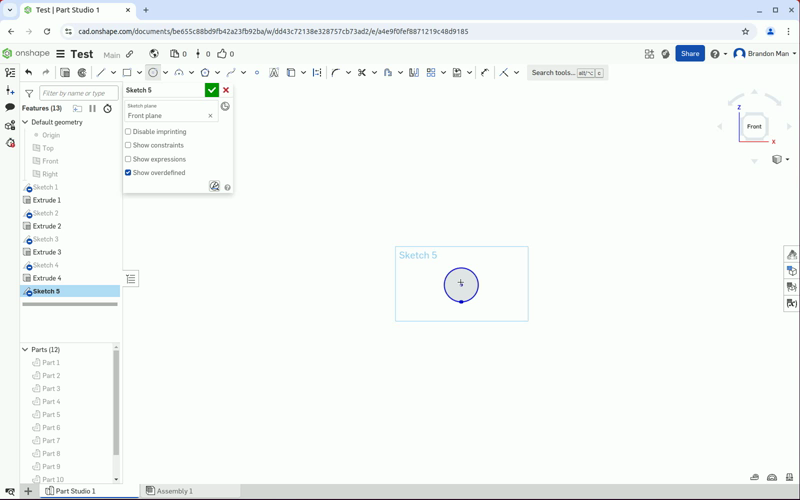
scroll(6)
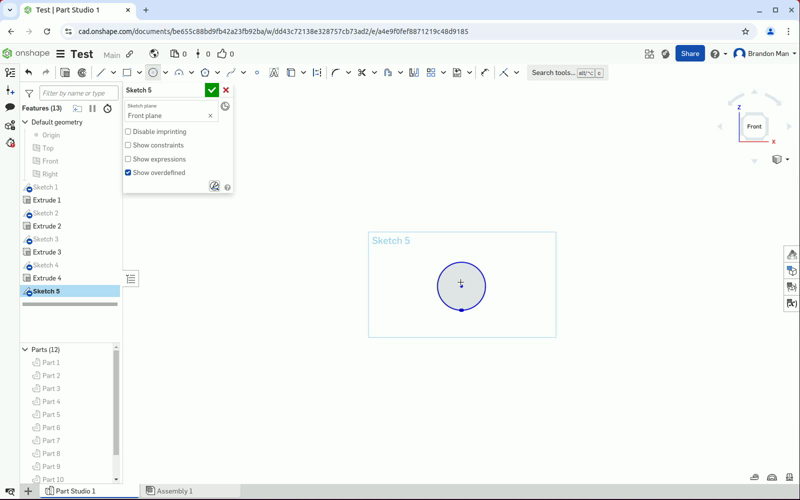
scroll(6)
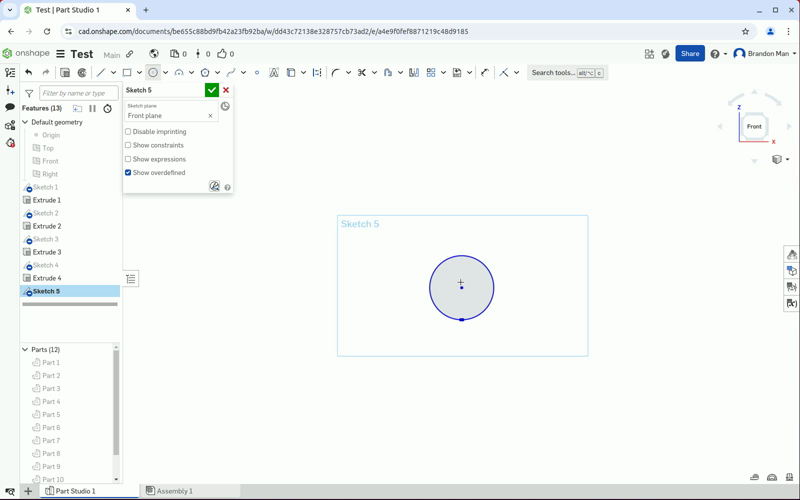
scroll(6)
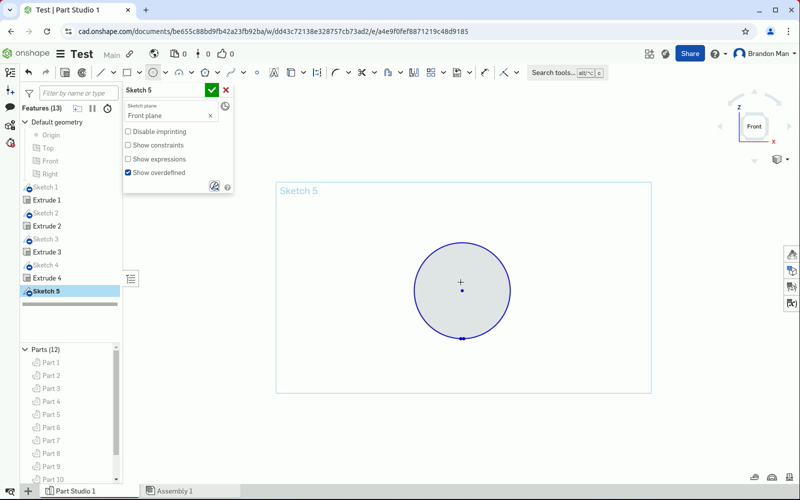
scroll(6)
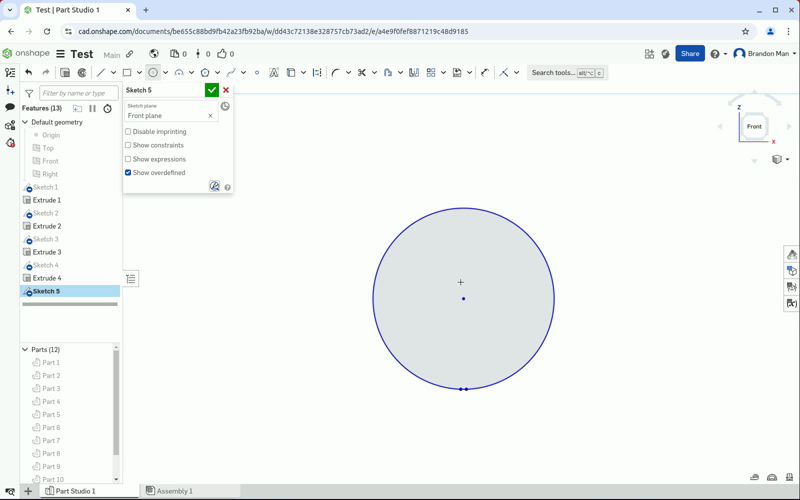
click(460, 281)
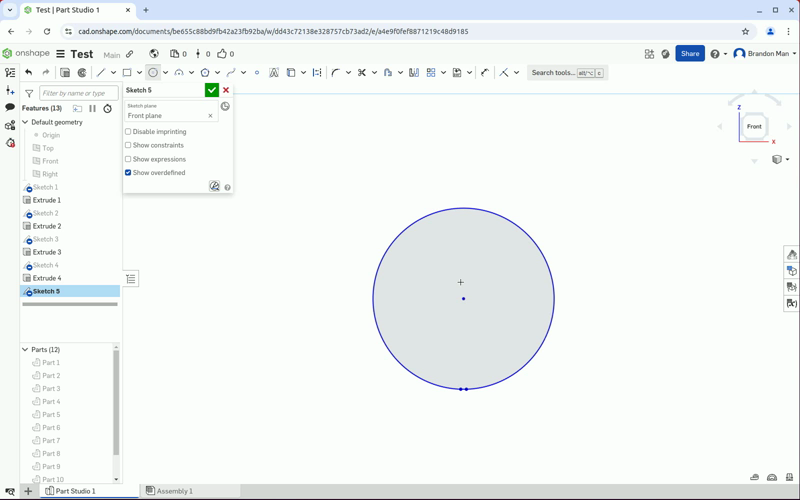
scroll(-6)
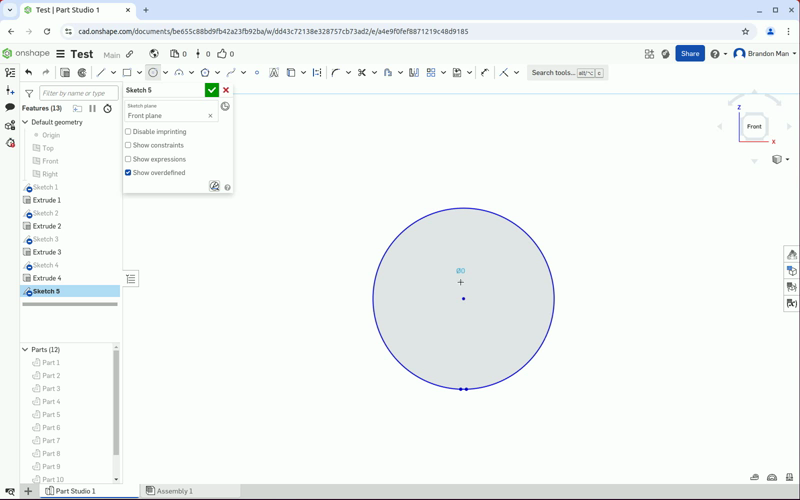
scroll(-6)
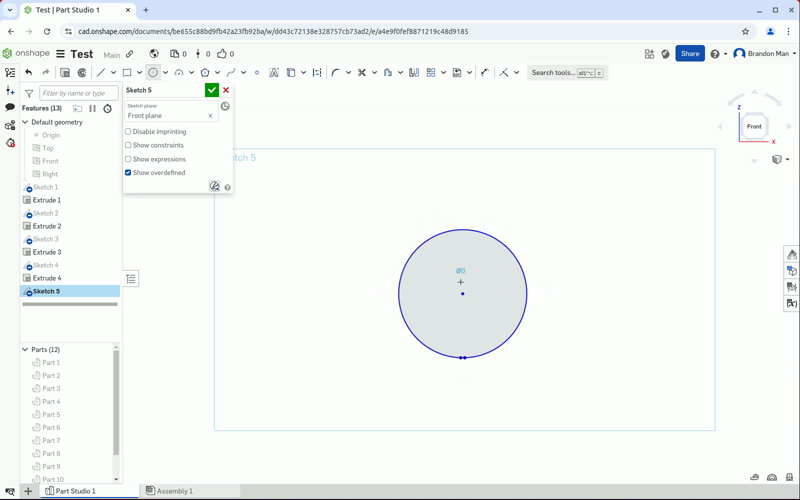
scroll(-6)
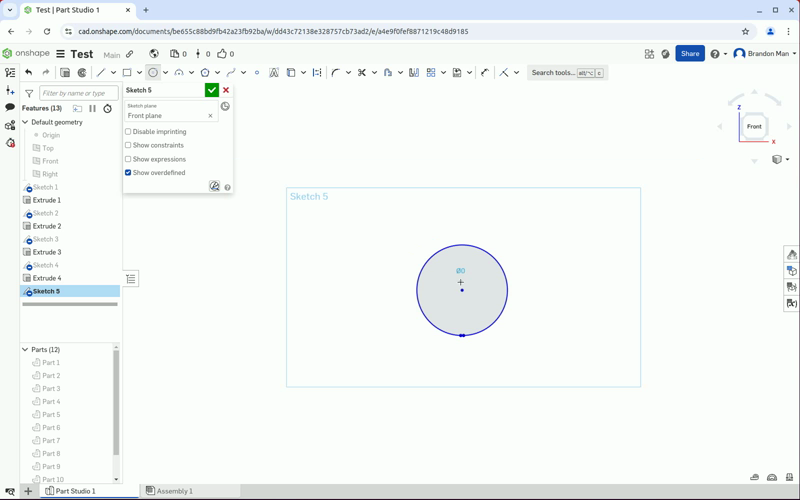
scroll(-6)
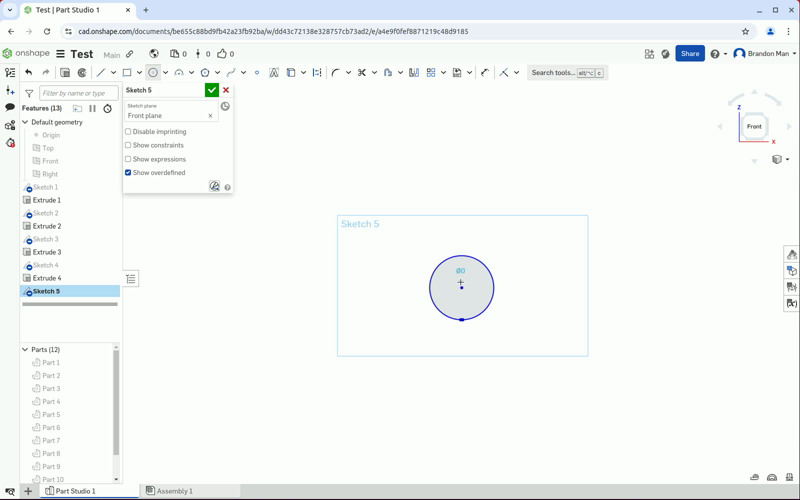
scroll(-6)
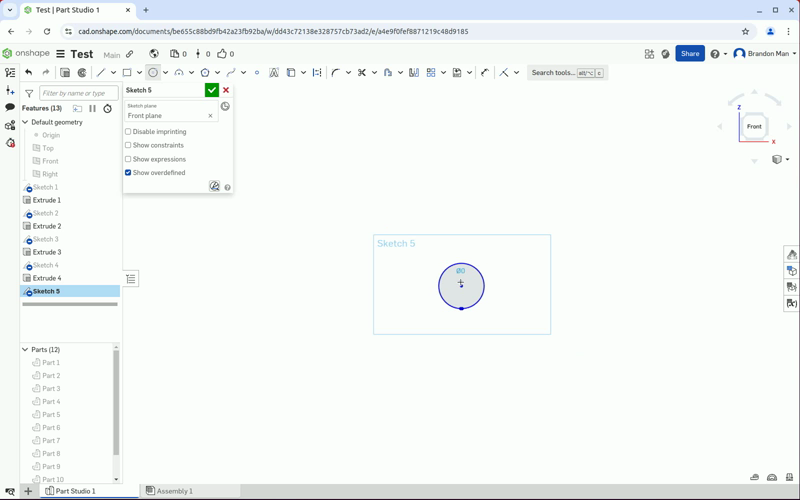
scroll(-6)
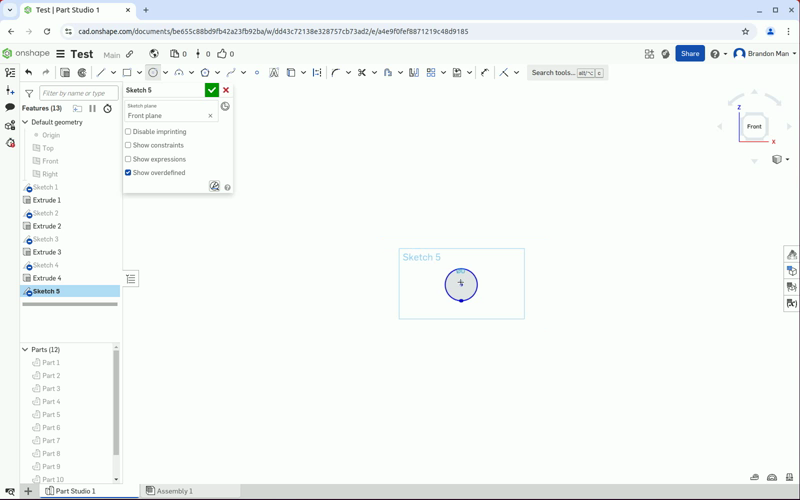
scroll(-6)
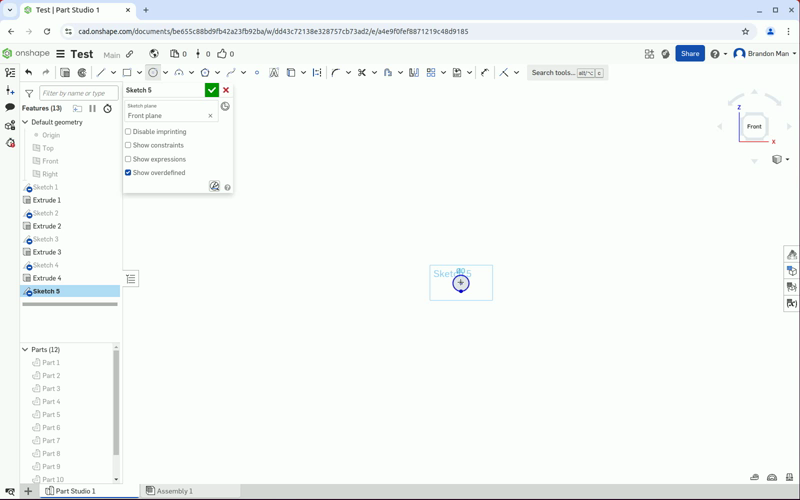
key_up(shift)
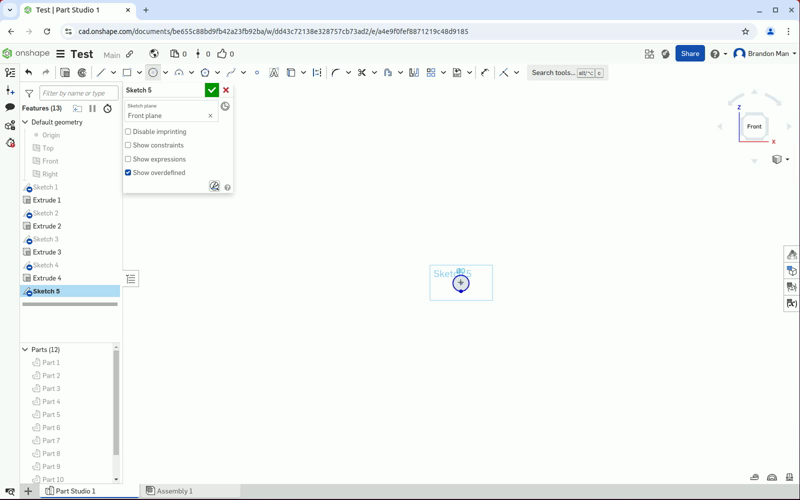
mouse_move(463, 281)
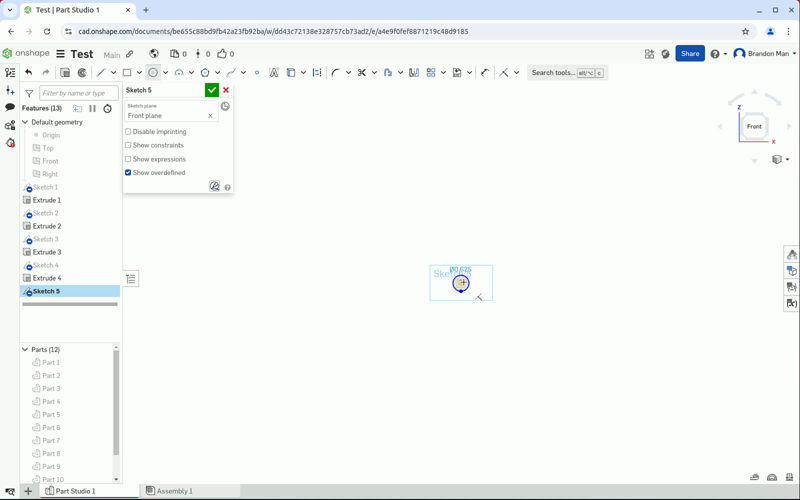
scroll(6)
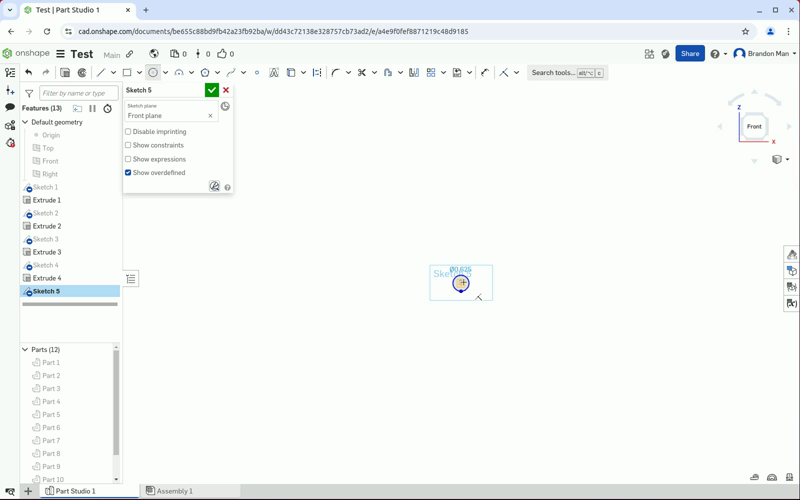
scroll(6)
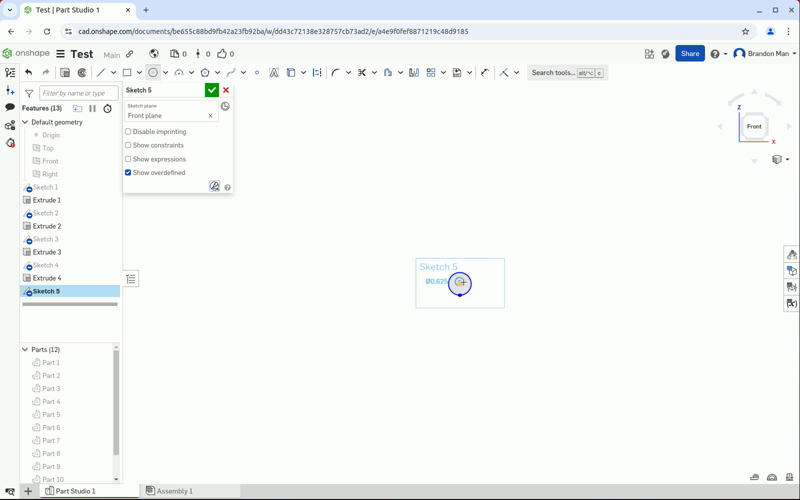
scroll(6)
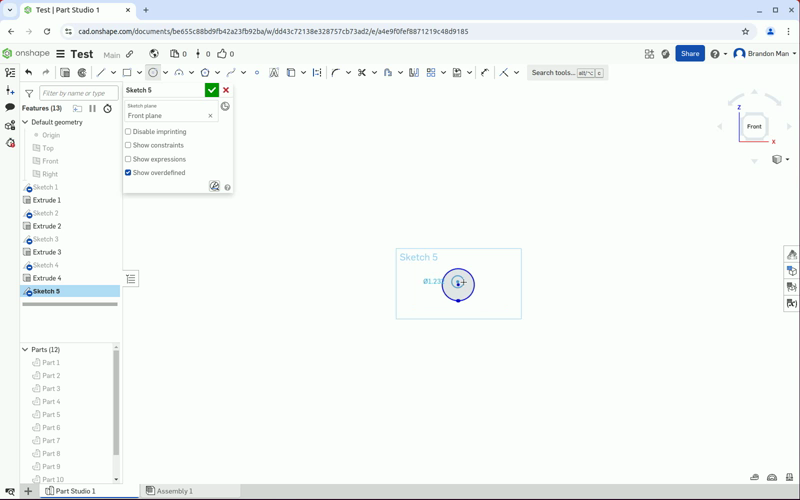
scroll(6)
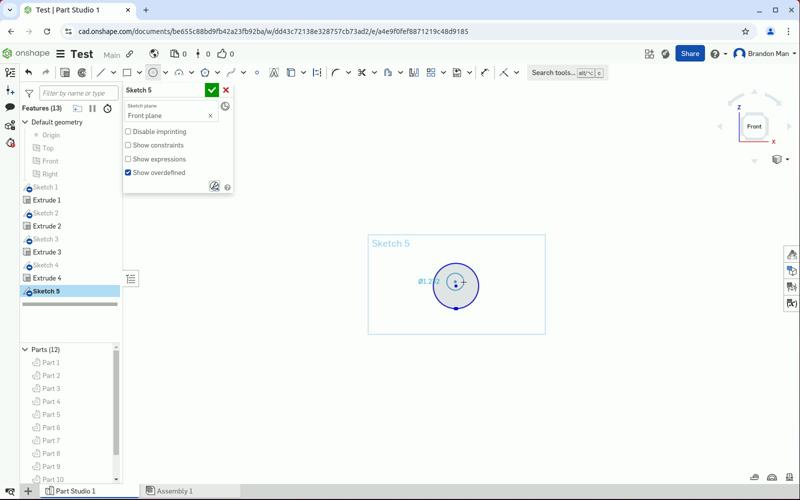
scroll(6)
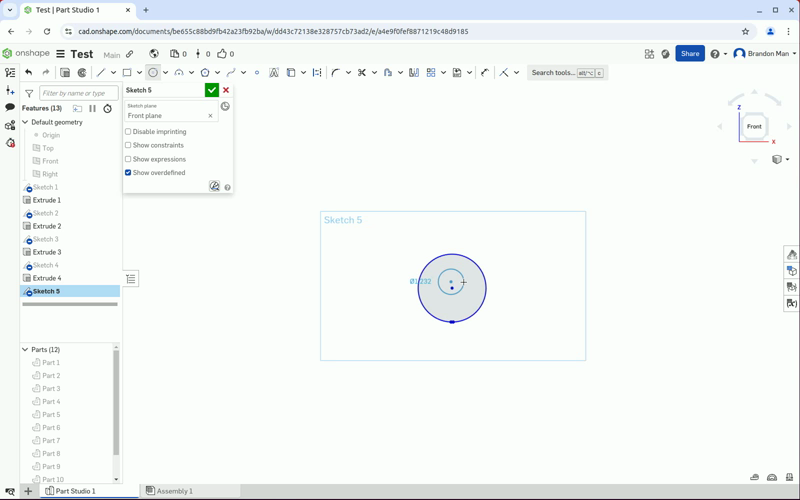
scroll(6)
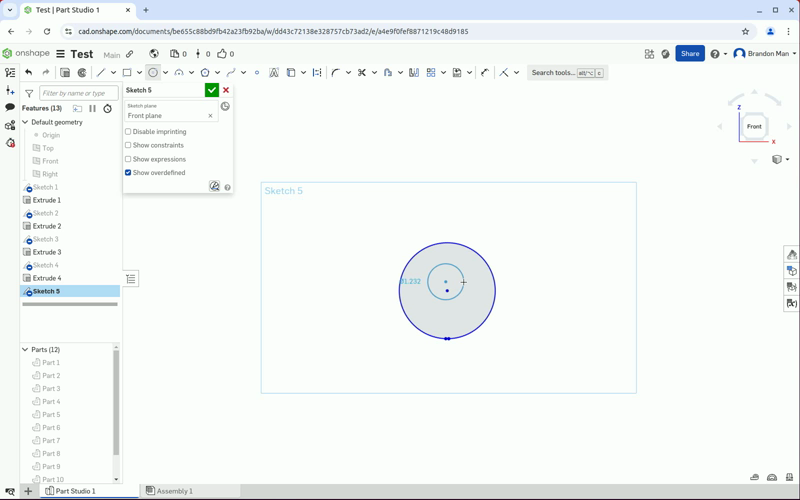
scroll(6)
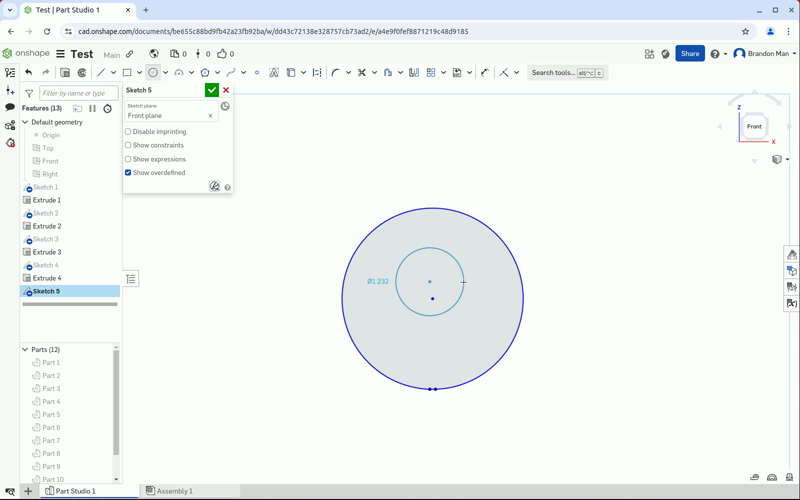
click(463, 281)
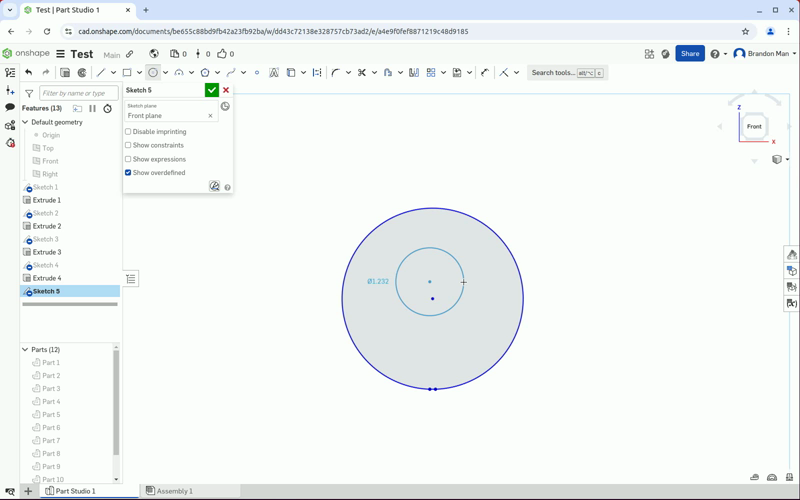
scroll(-6)
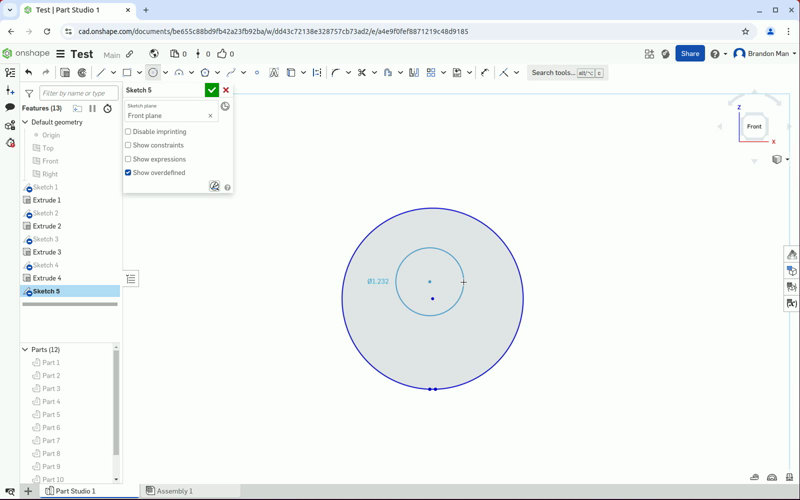
scroll(-6)
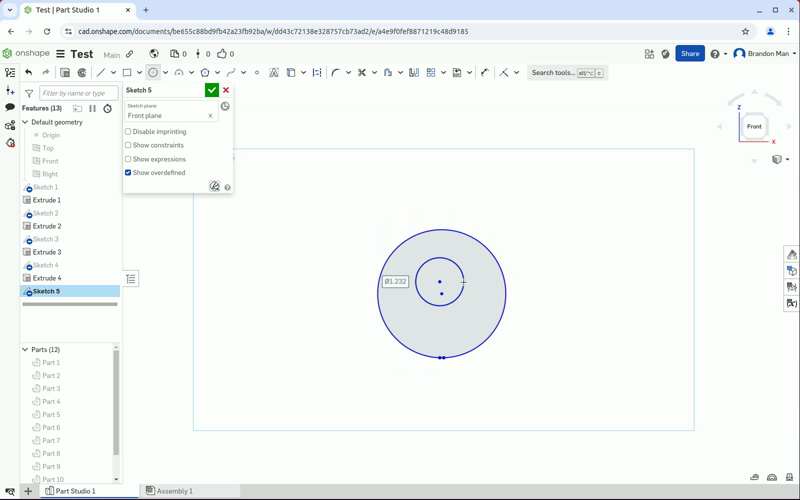
scroll(-6)
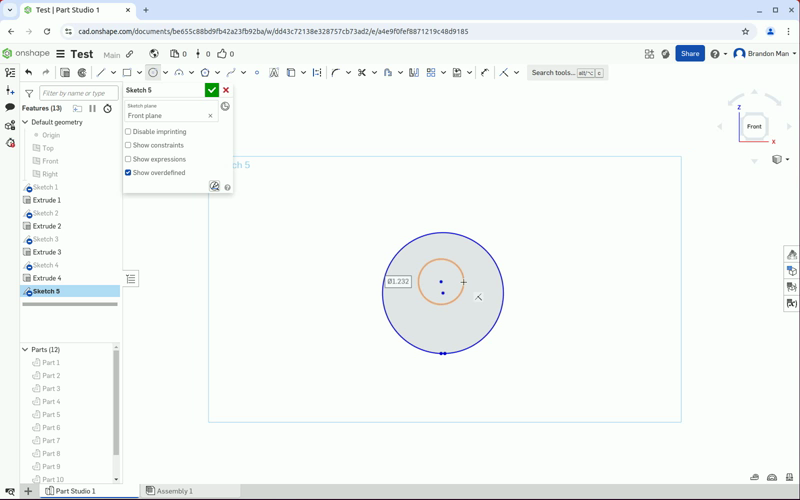
scroll(-6)
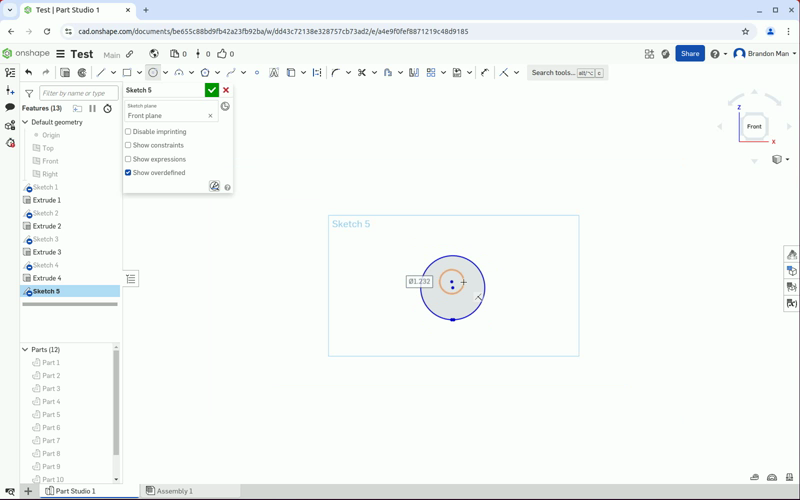
scroll(-6)
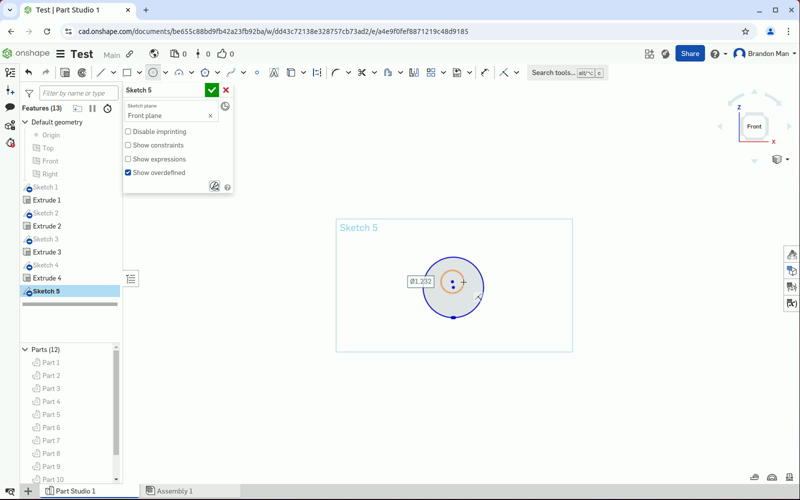
scroll(-6)
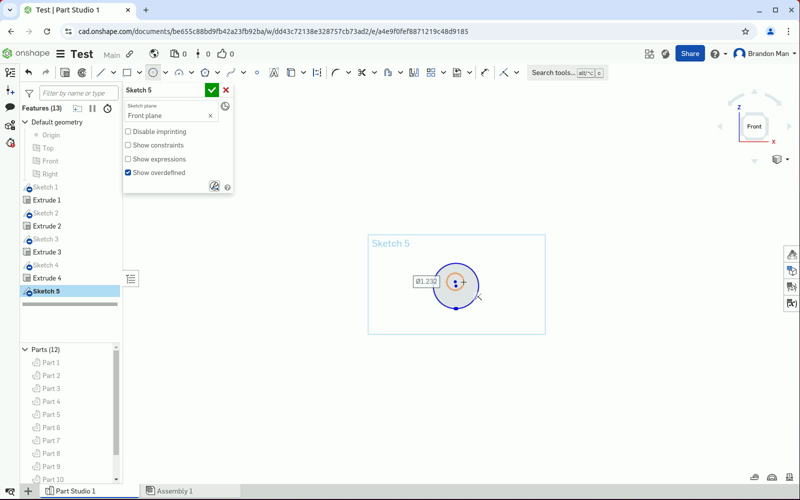
scroll(-6)
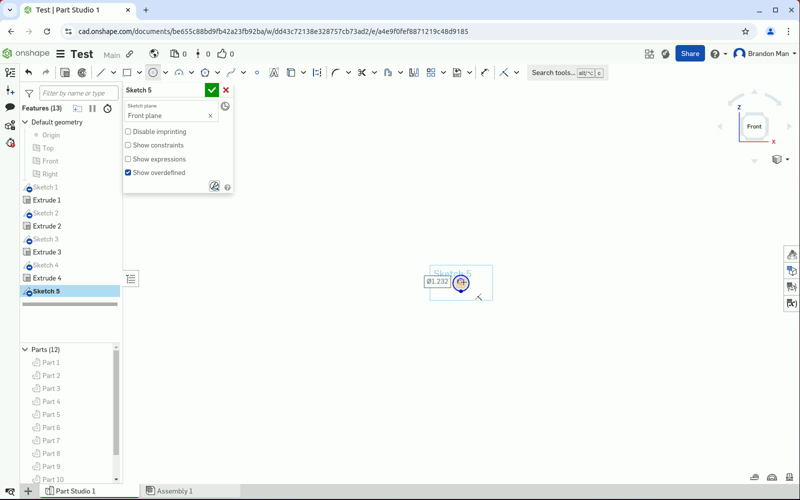
key(esc)
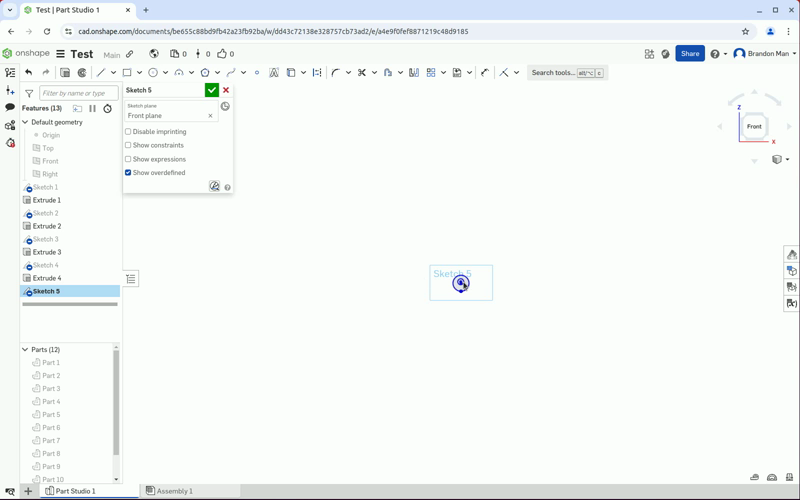
mouse_move(458, 276)
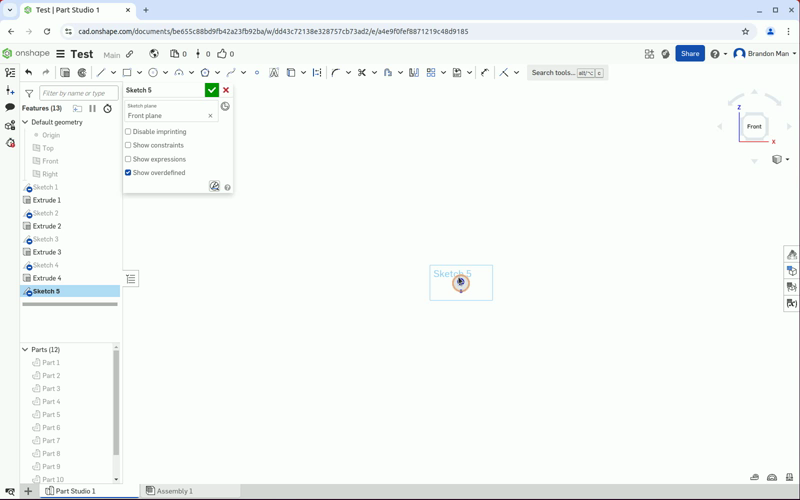
scroll(6)
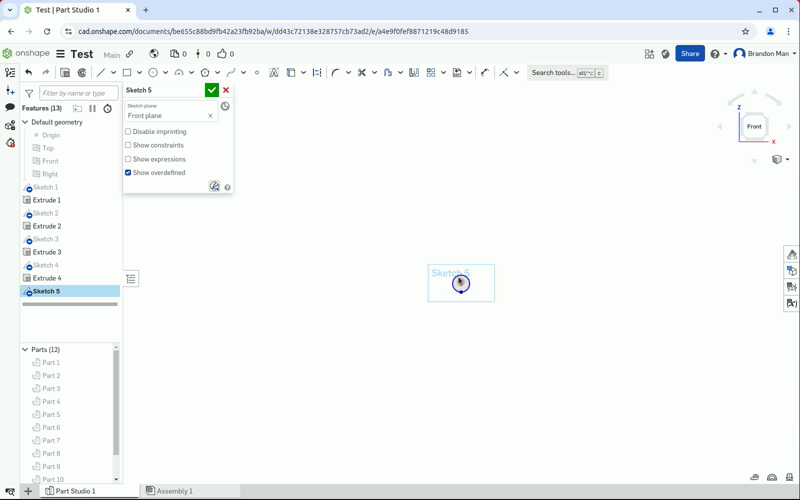
scroll(6)
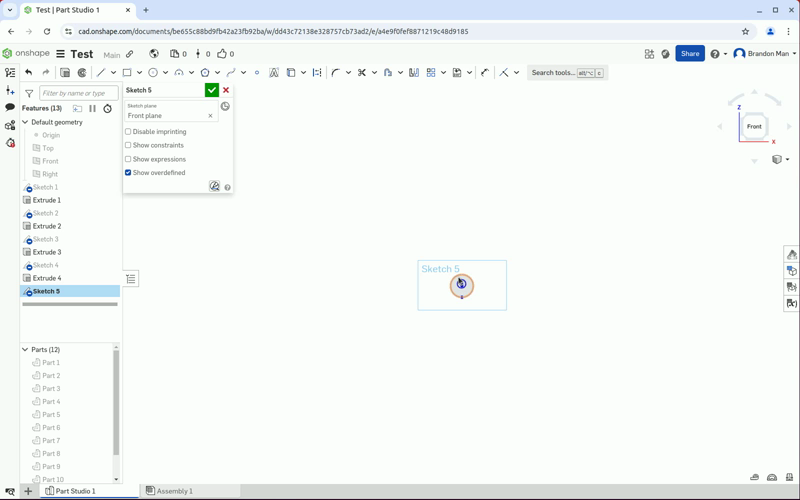
scroll(6)
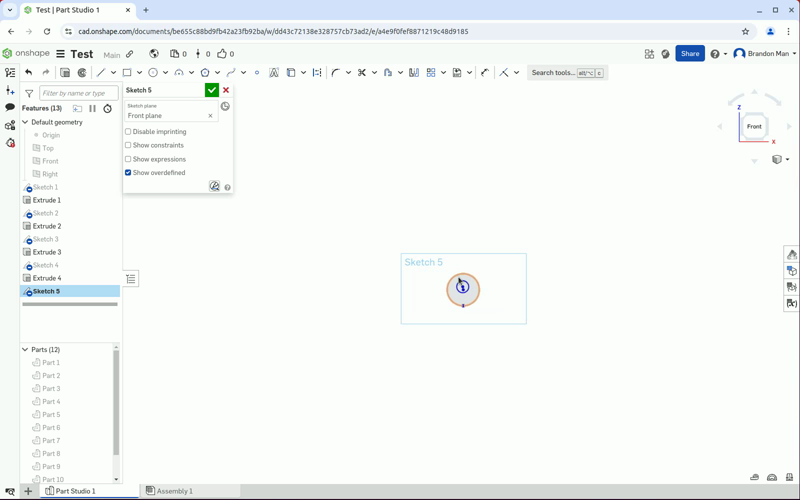
scroll(6)
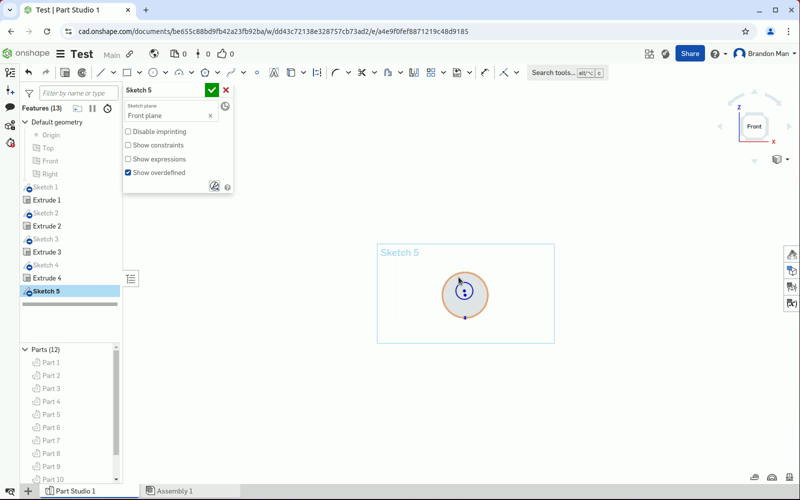
scroll(6)
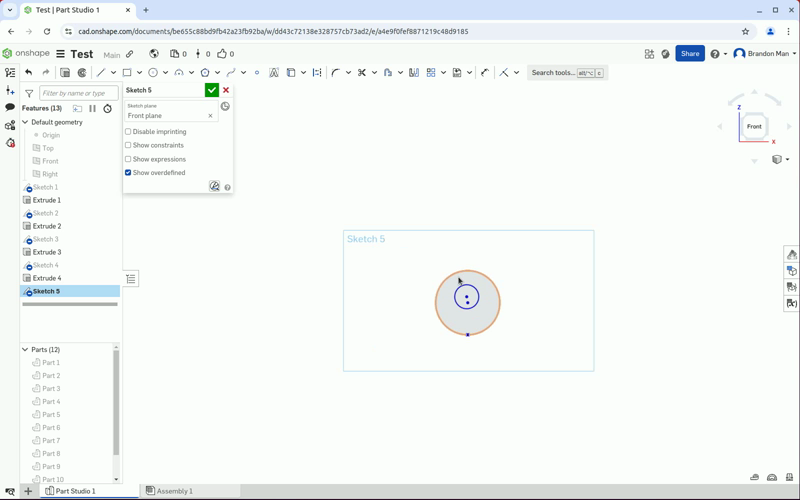
scroll(6)
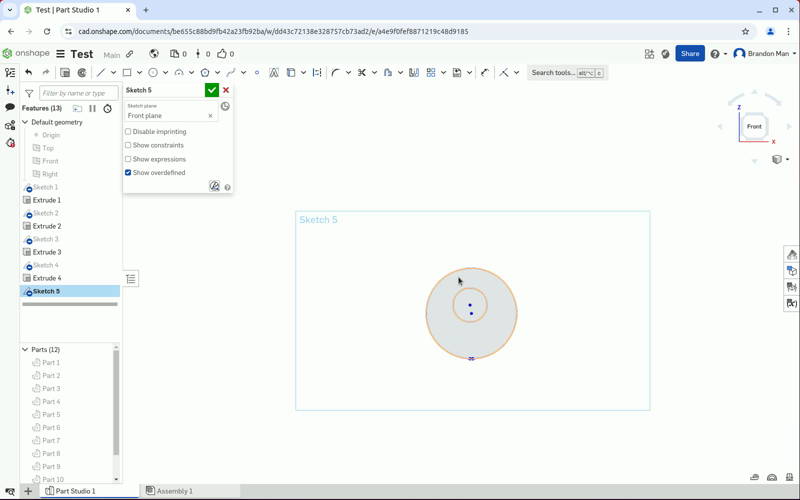
scroll(6)
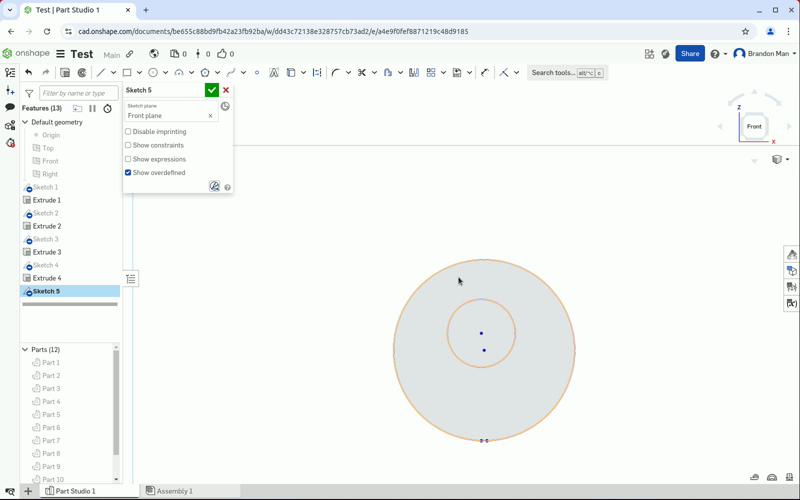
click(458, 276)
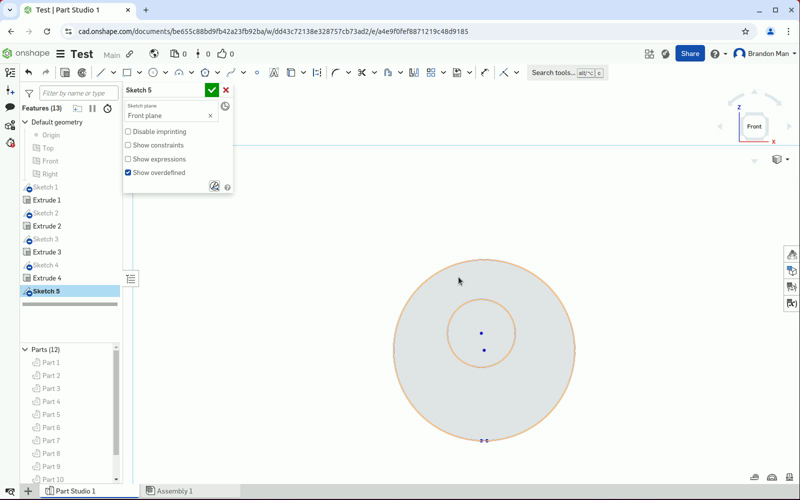
scroll(-6)
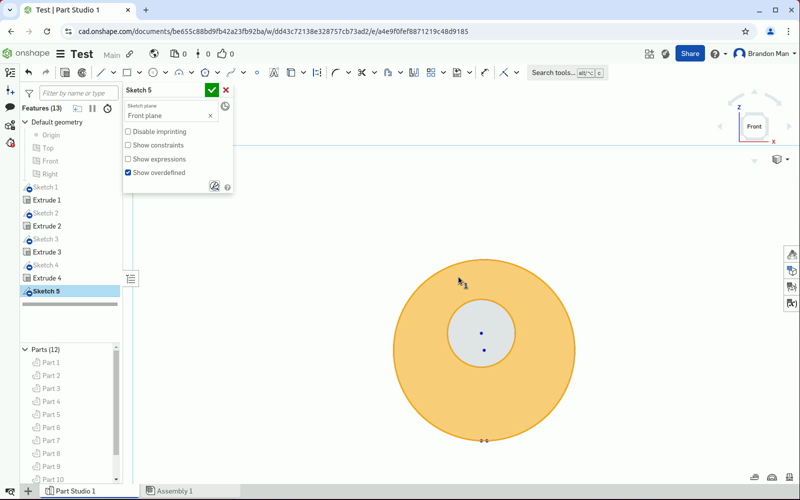
scroll(-6)
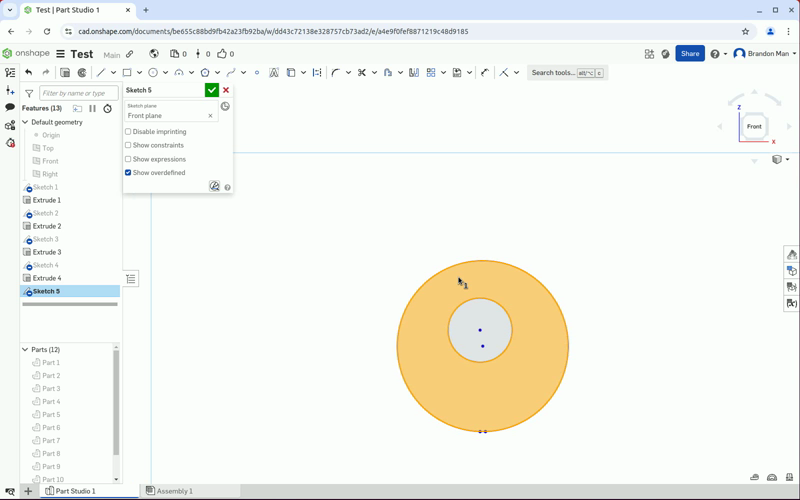
scroll(-6)
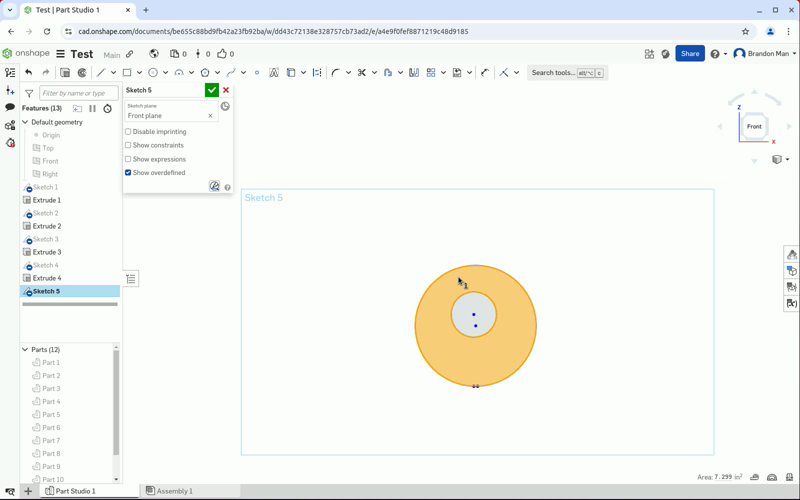
scroll(-6)
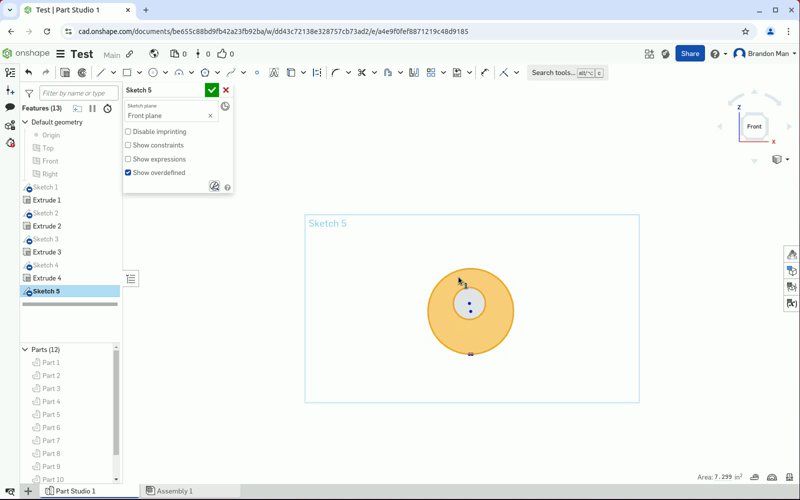
scroll(-6)
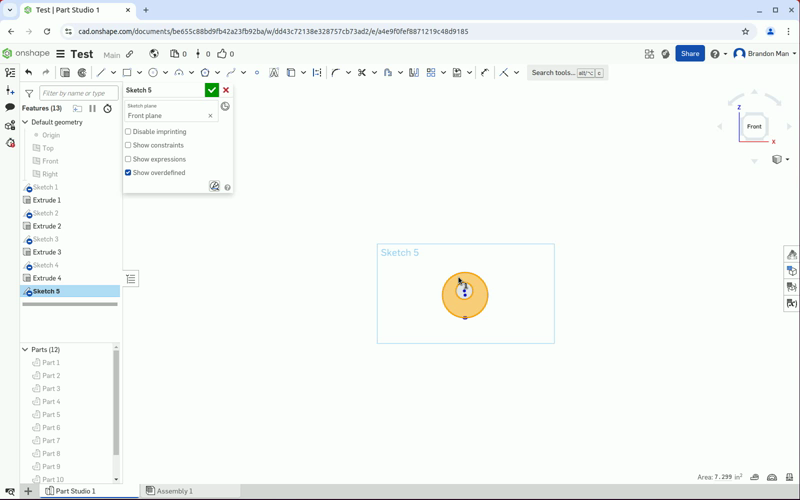
scroll(-6)
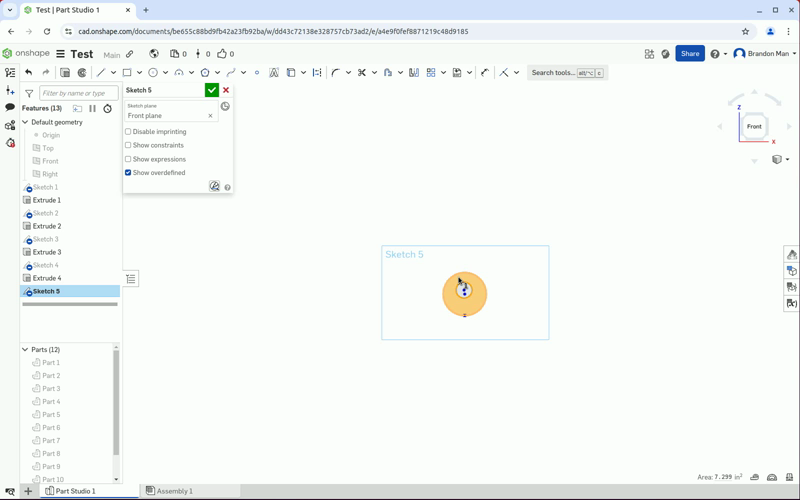
scroll(-6)
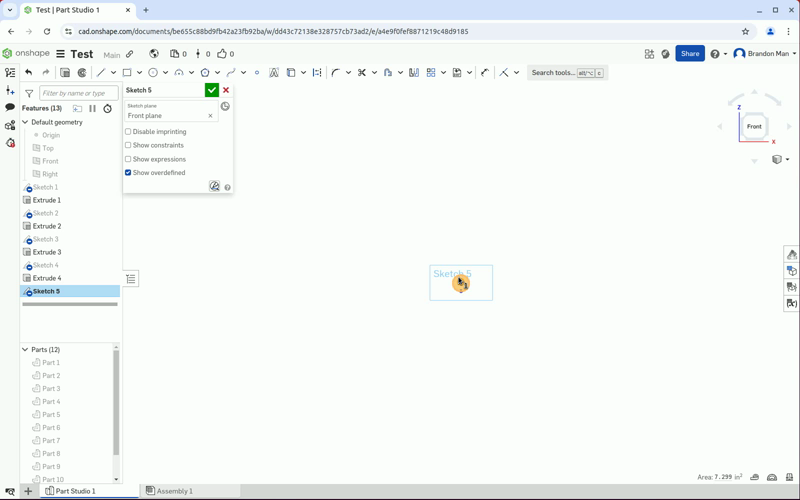
mouse_move(69, 352)
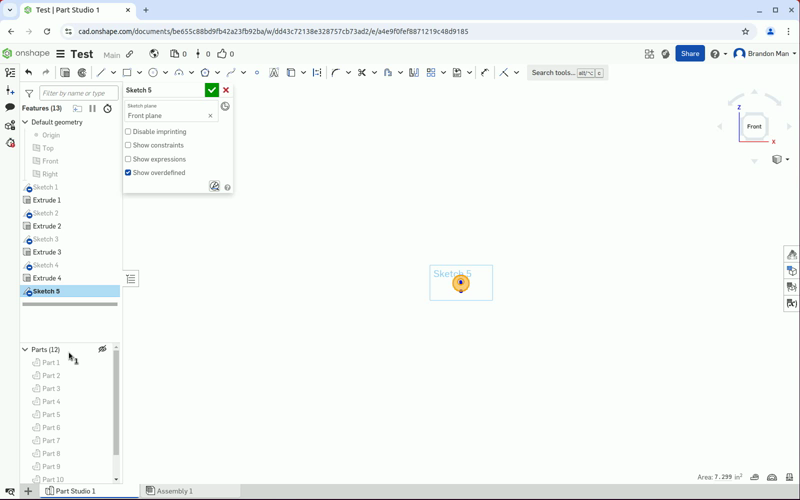
key(shift+y)
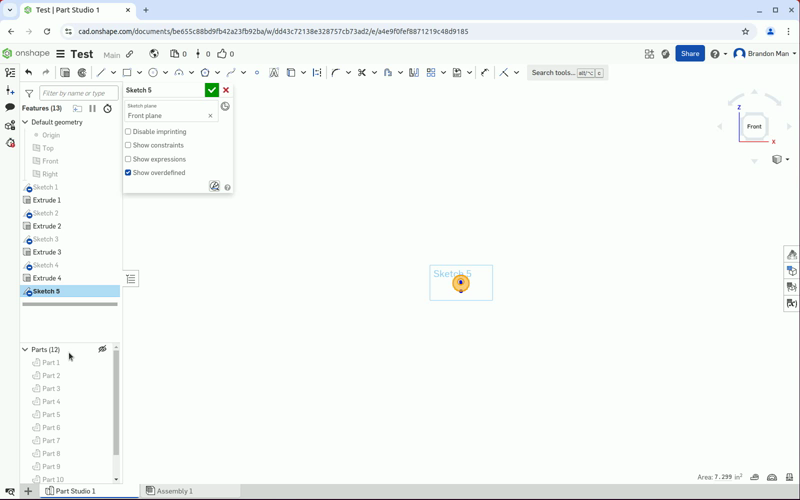
key(shift+e)
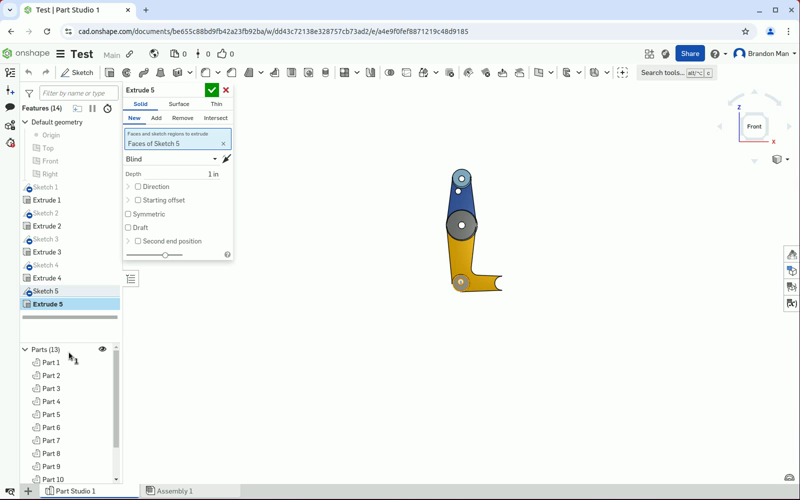
mouse_move(143, 106)
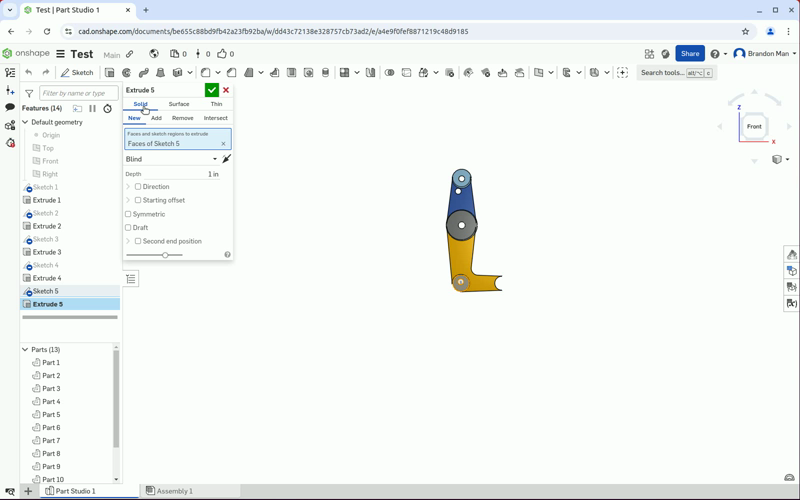
click(143, 106)
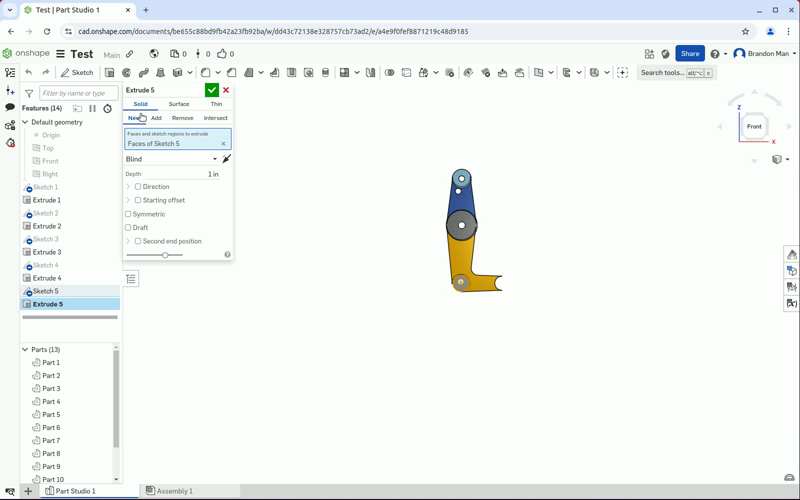
mouse_move(137, 120)
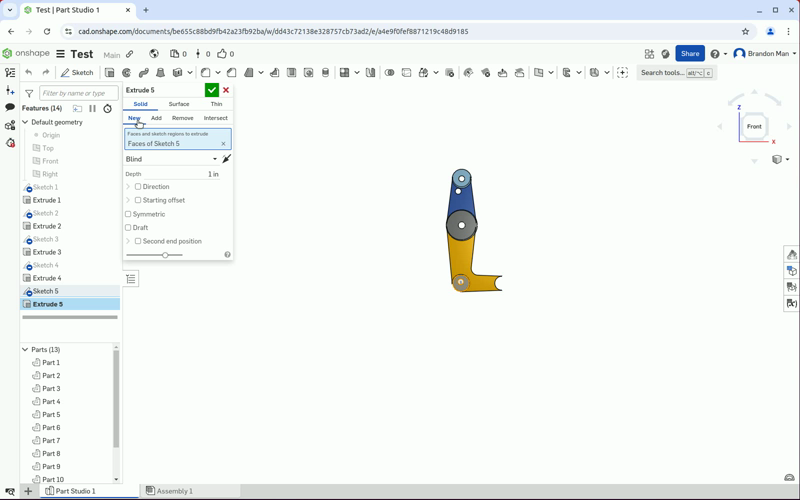
click(137, 120)
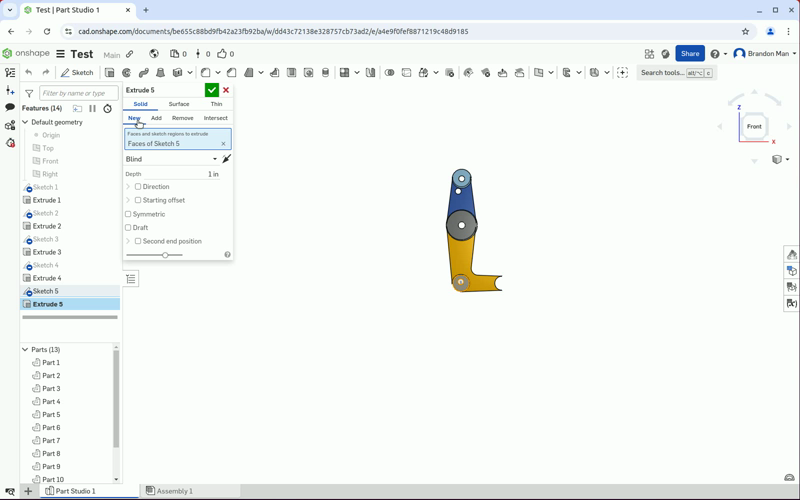
key(tab, 4)
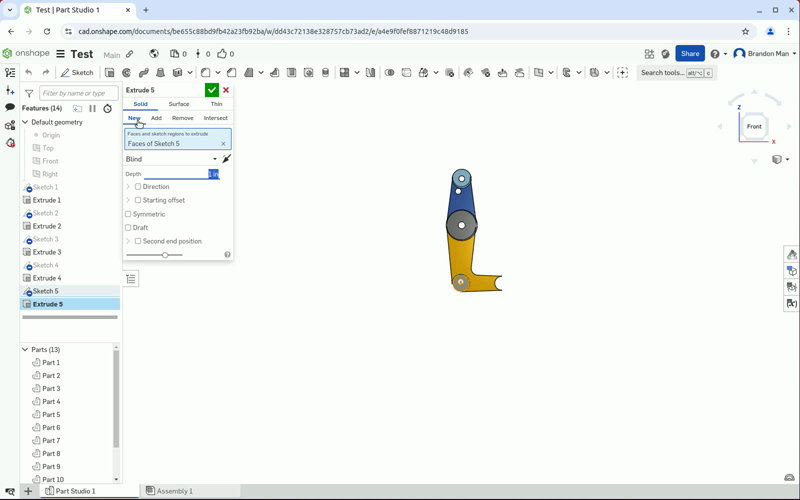
text(0.481)
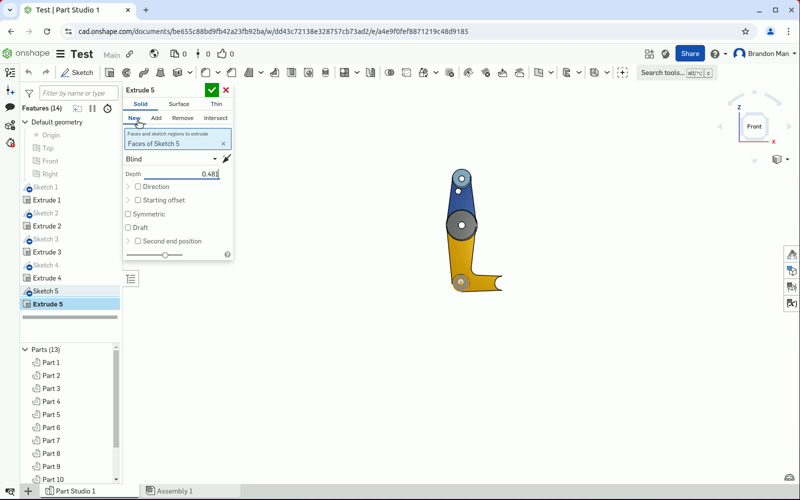
key(enter)
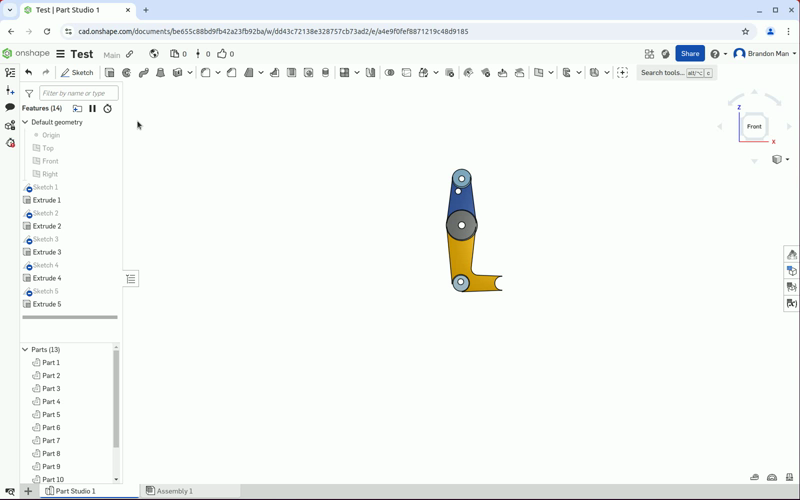
key(shift+h)
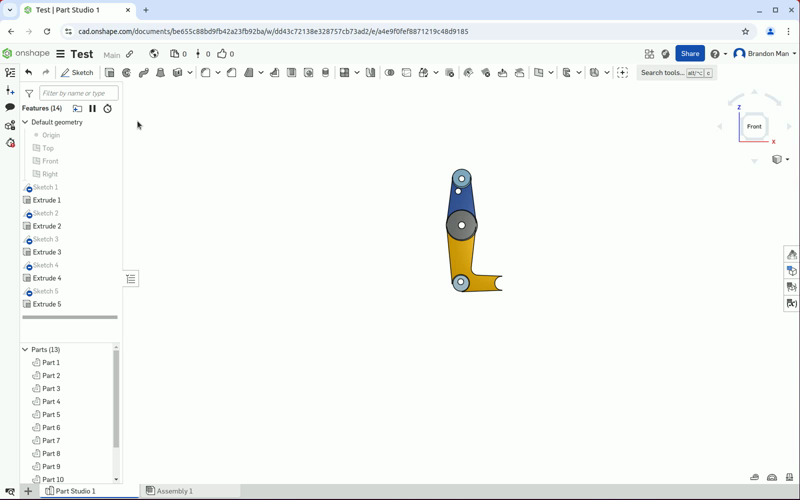
key(shift+h)
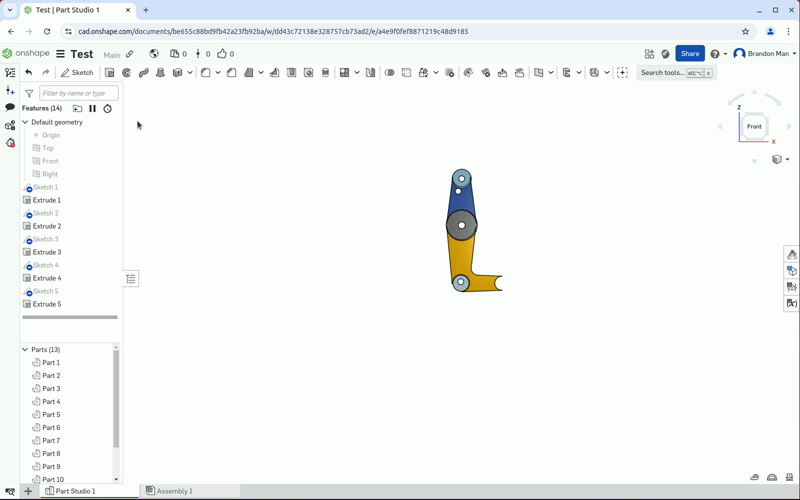
mouse_move(73, 189)
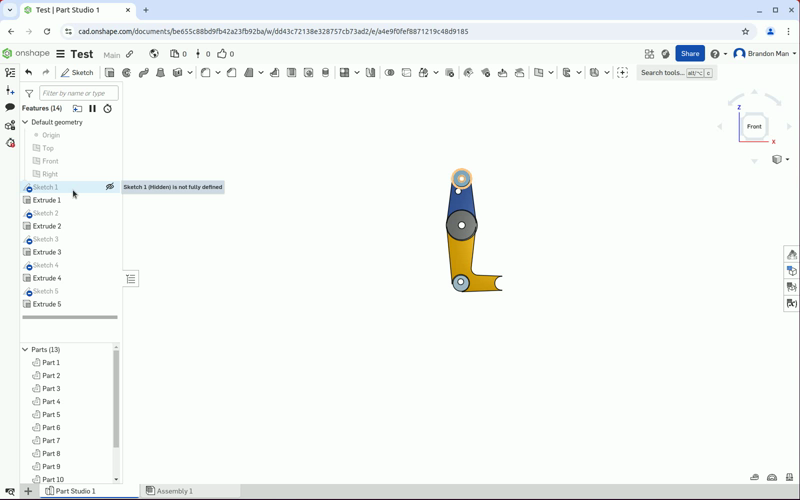
click(73, 189)
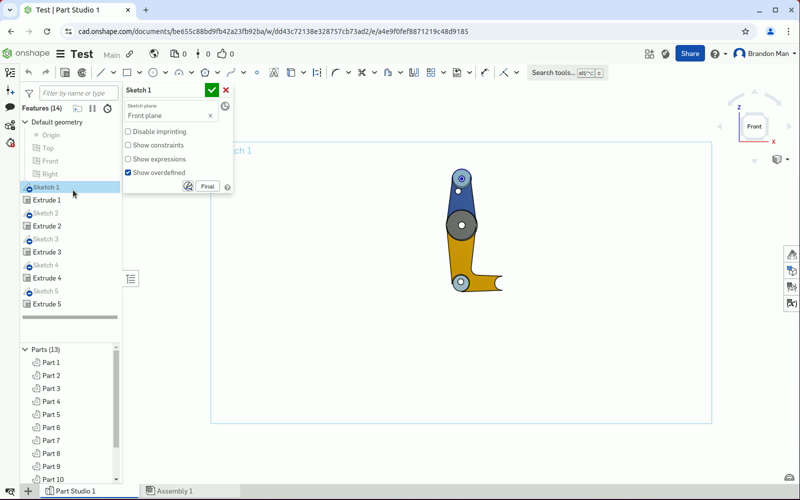
mouse_move(229, 92)
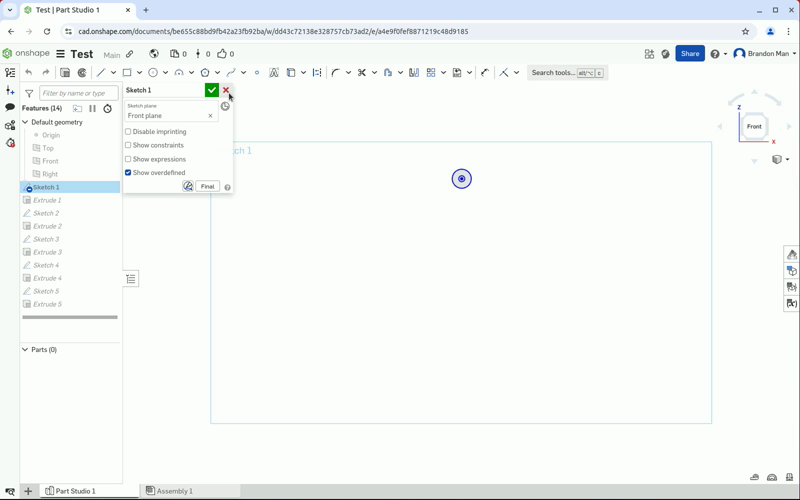
click(229, 92)
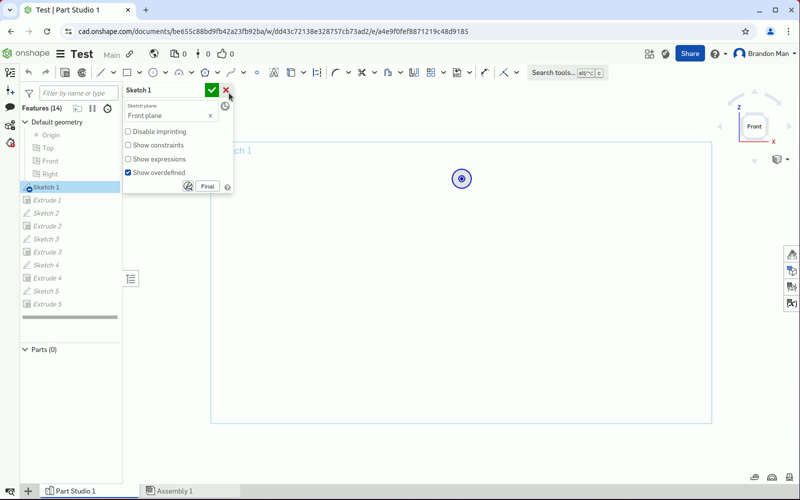
key(shift+s)
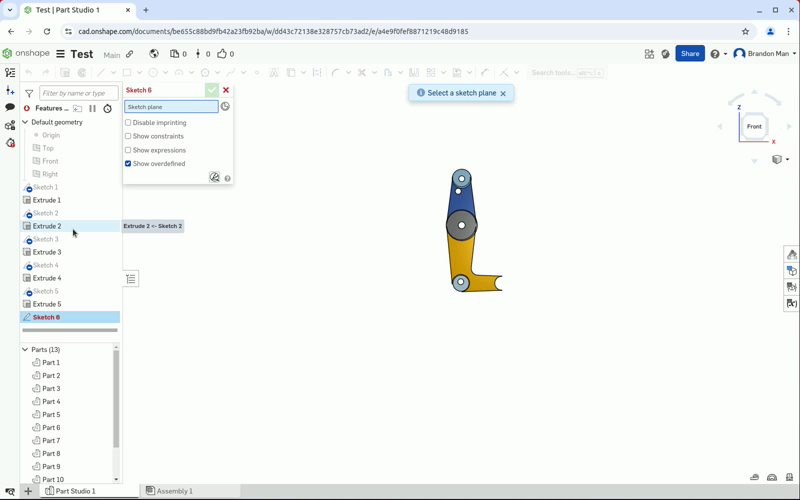
scroll(3)
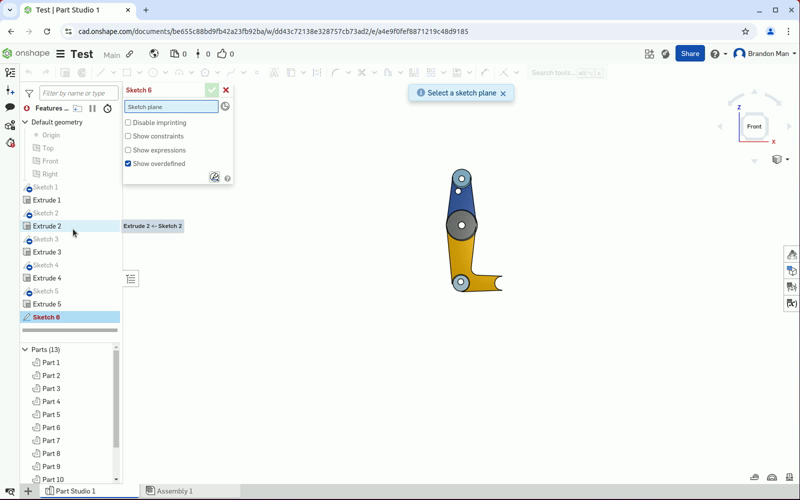
mouse_move(73, 163)
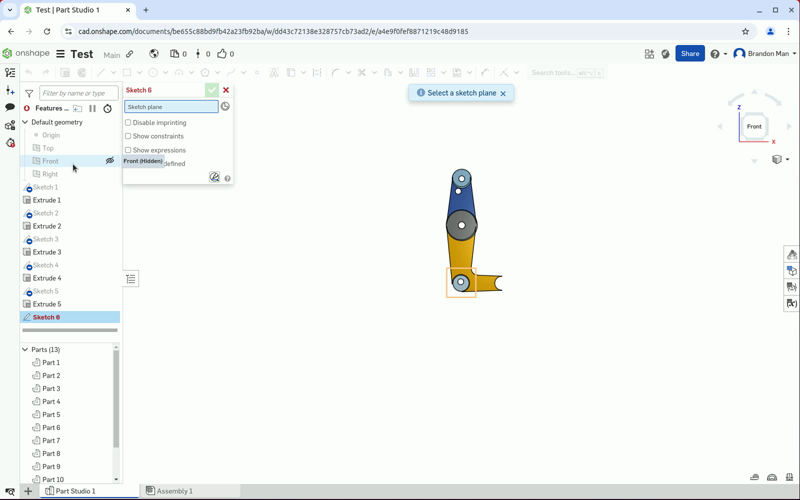
click(73, 163)
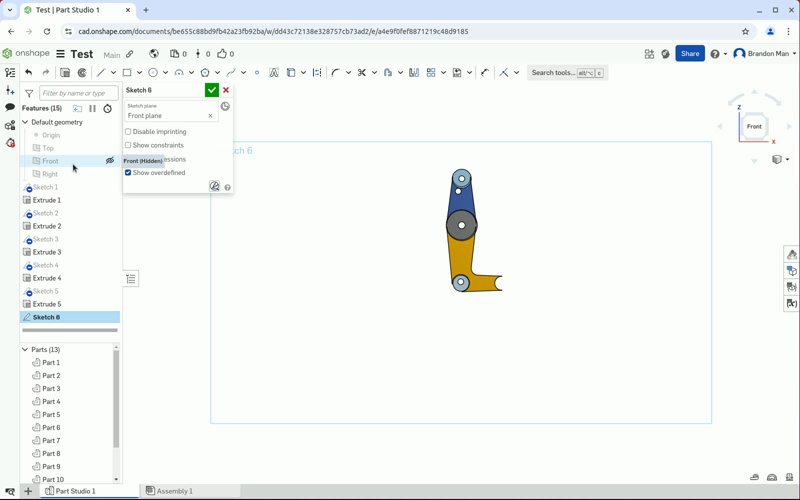
mouse_move(69, 352)
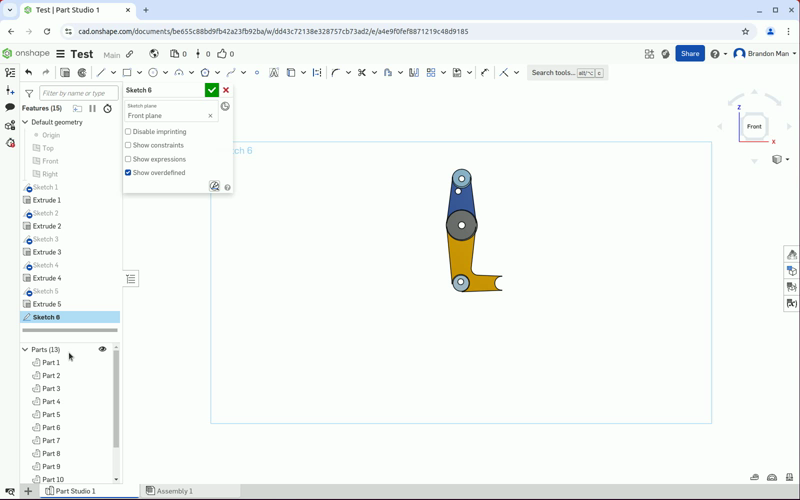
key(y)
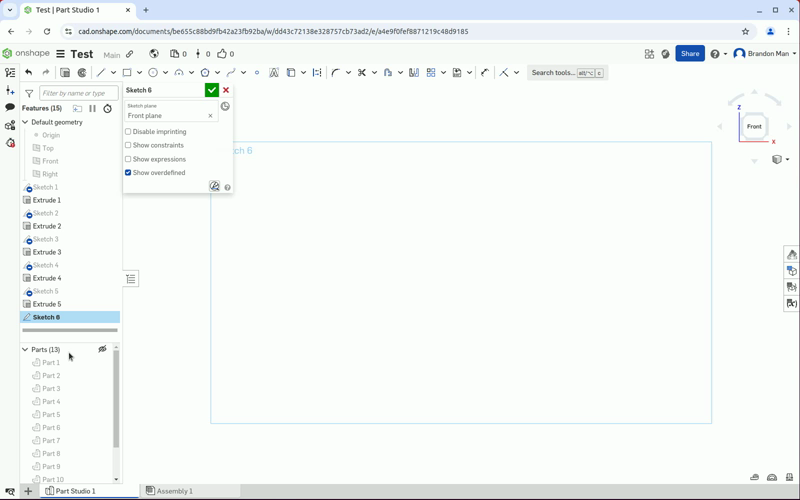
key(c)
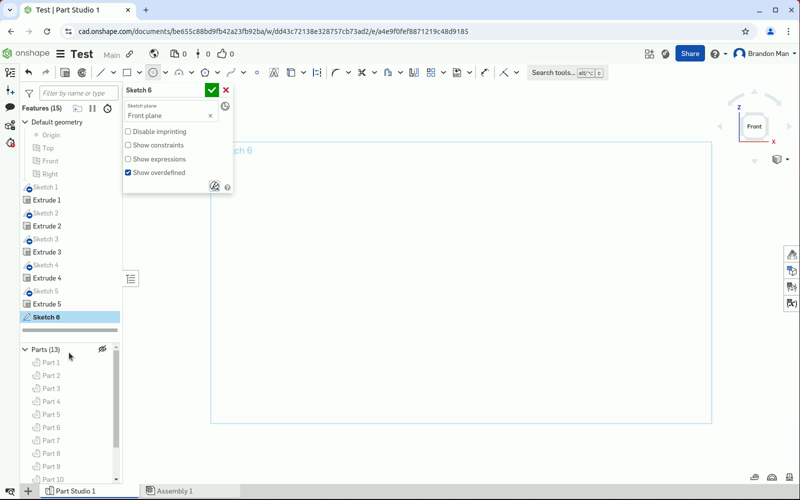
key_down(shift)
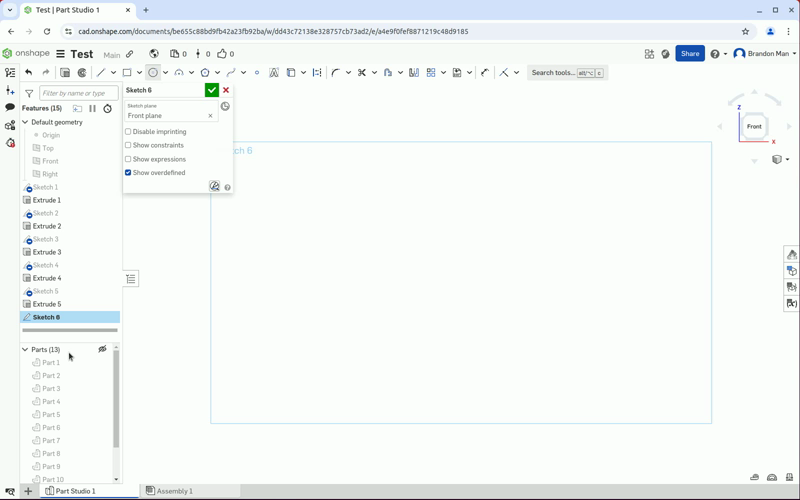
mouse_move(501, 282)
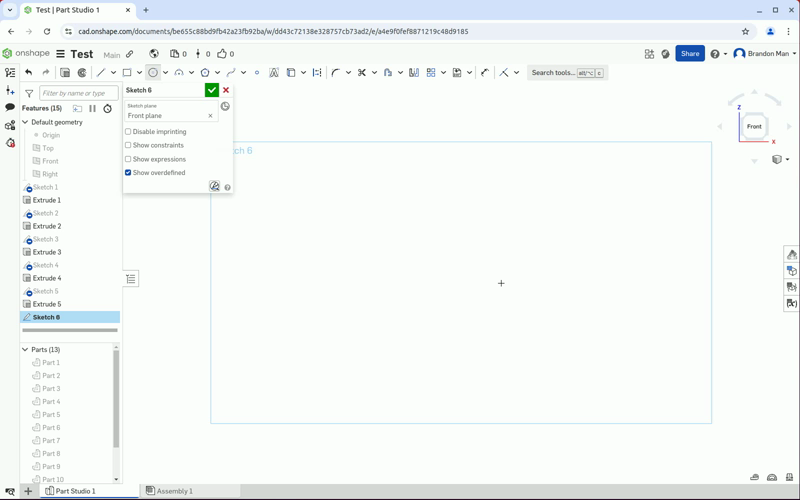
click(501, 282)
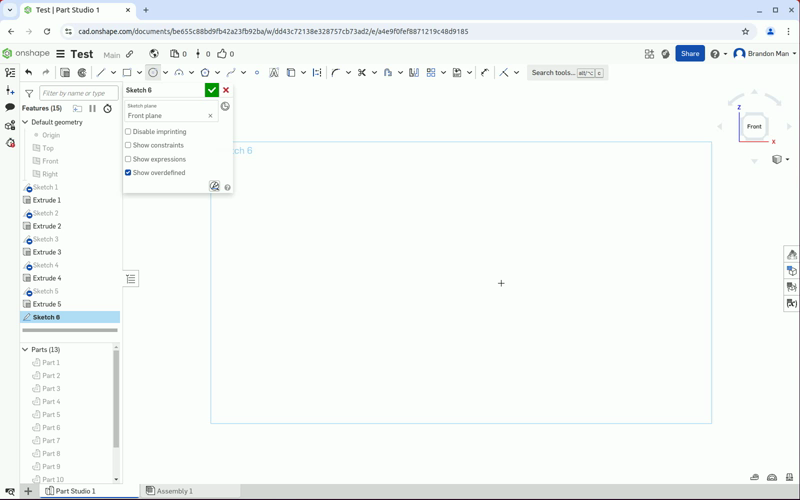
key_up(shift)
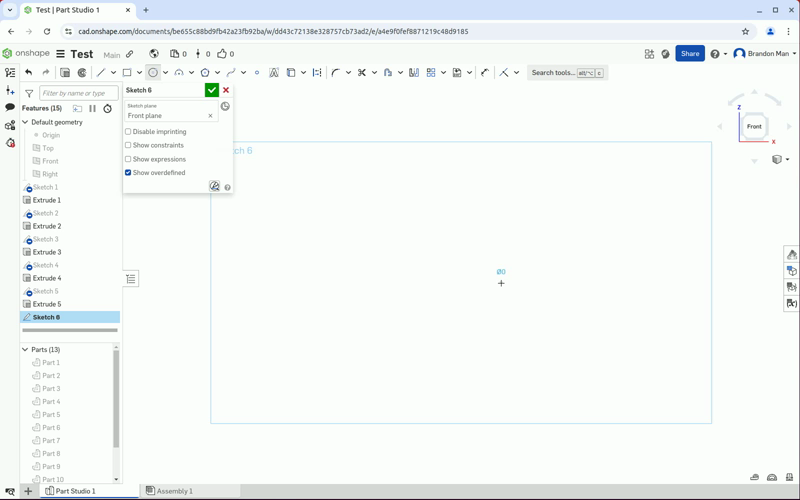
mouse_move(508, 282)
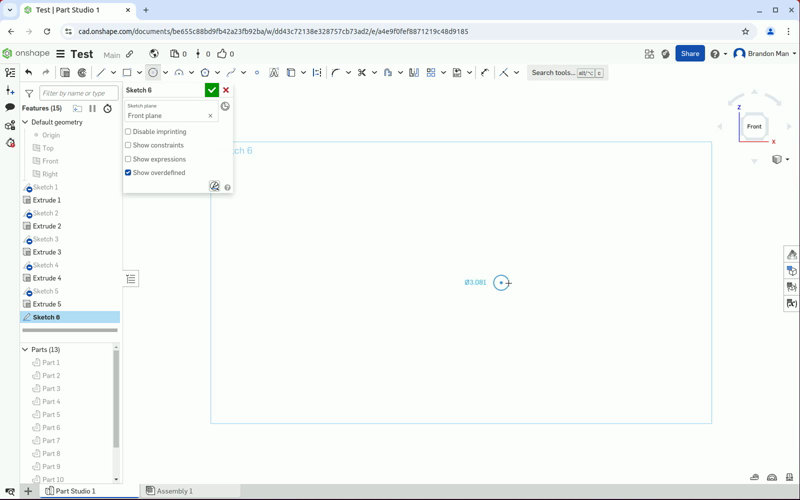
click(508, 282)
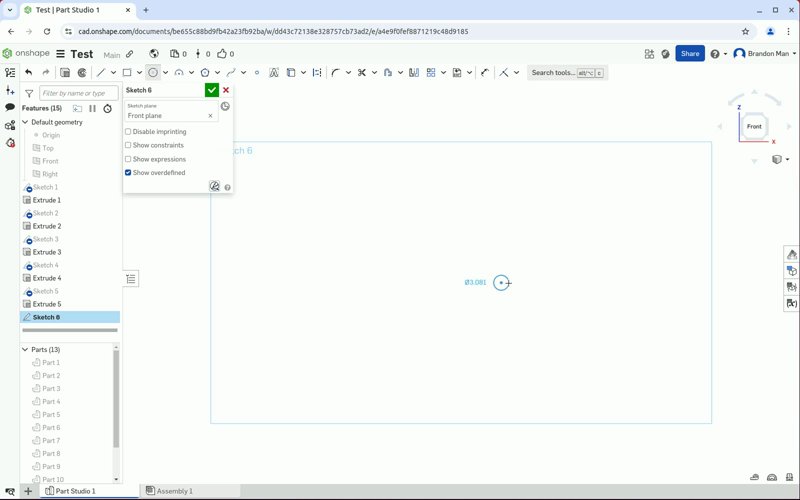
key(esc)
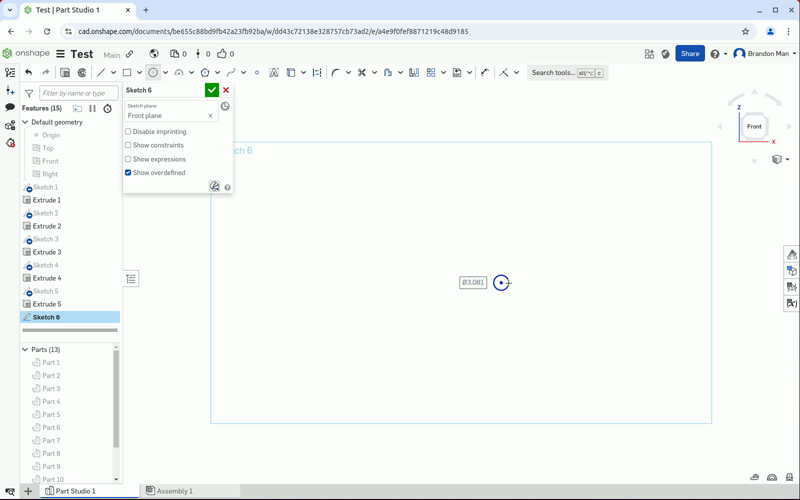
key(c)
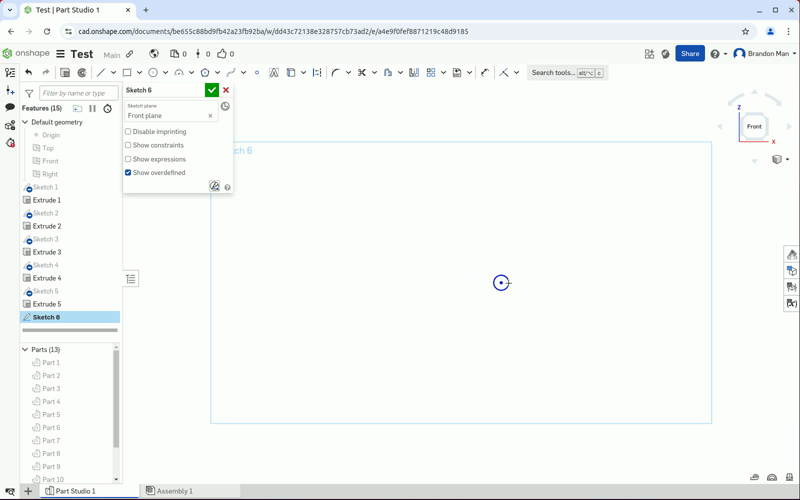
key_down(shift)
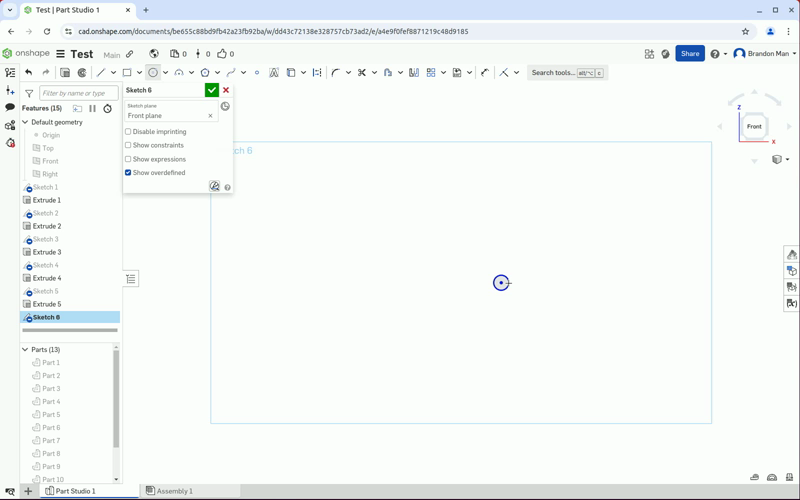
mouse_move(501, 282)
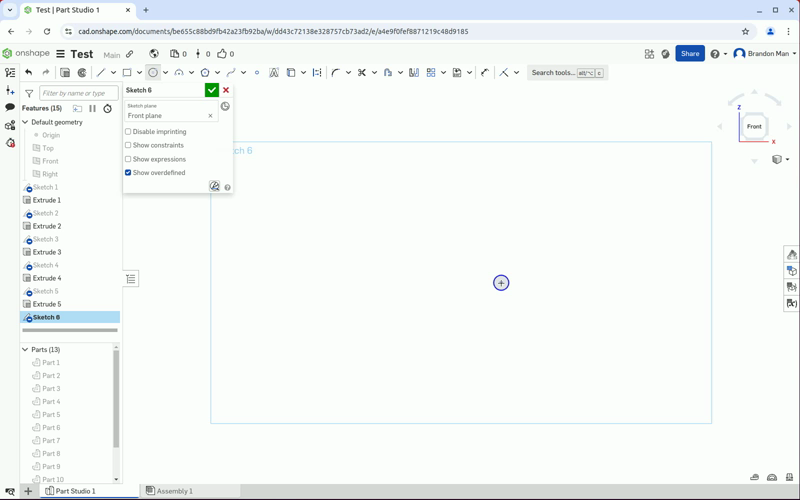
click(501, 282)
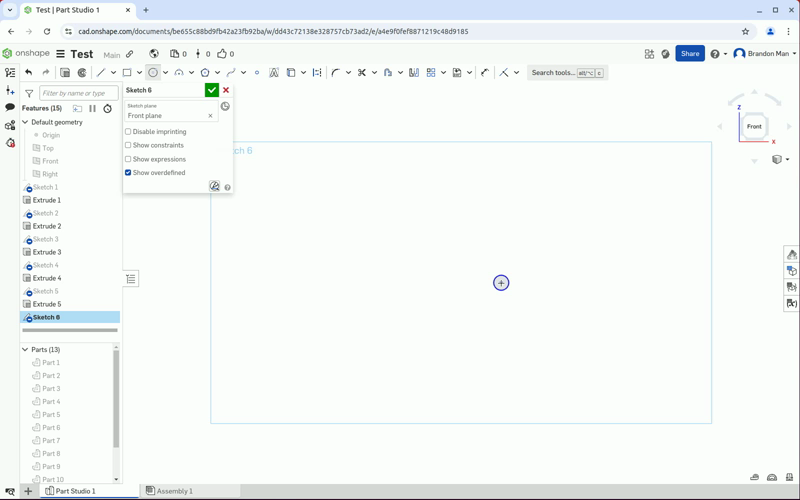
key_up(shift)
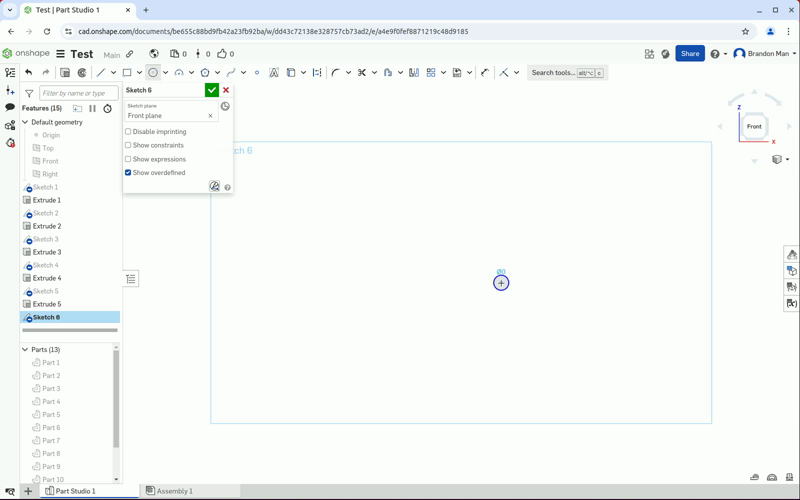
mouse_move(504, 282)
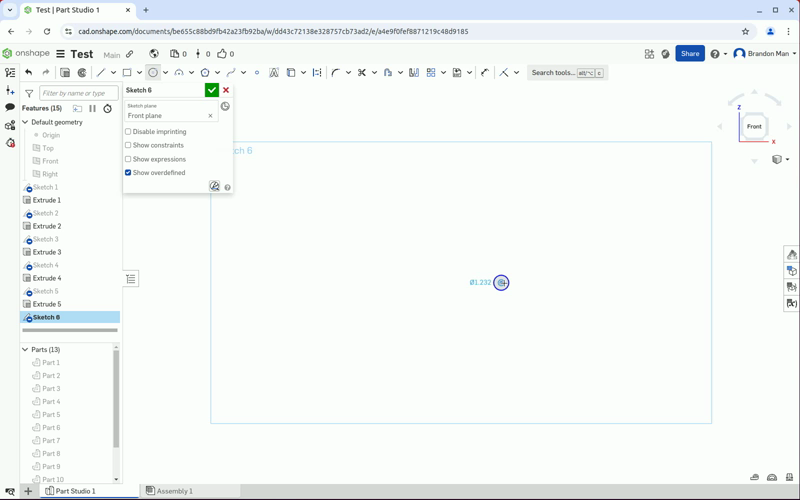
scroll(6)
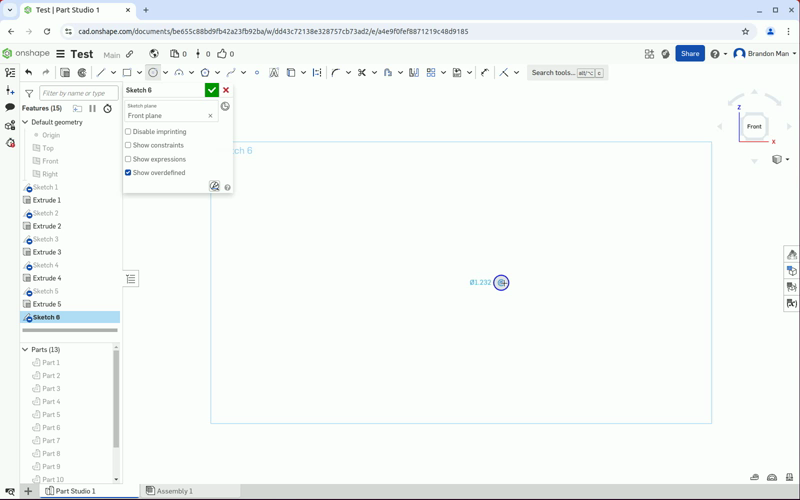
scroll(6)
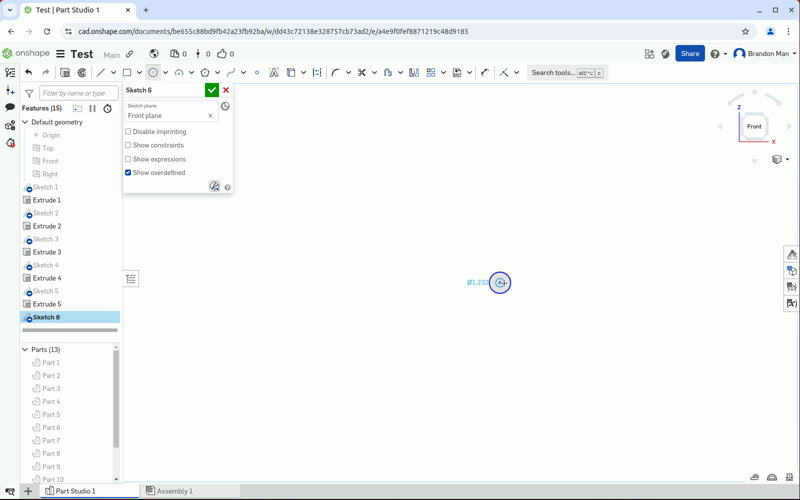
scroll(6)
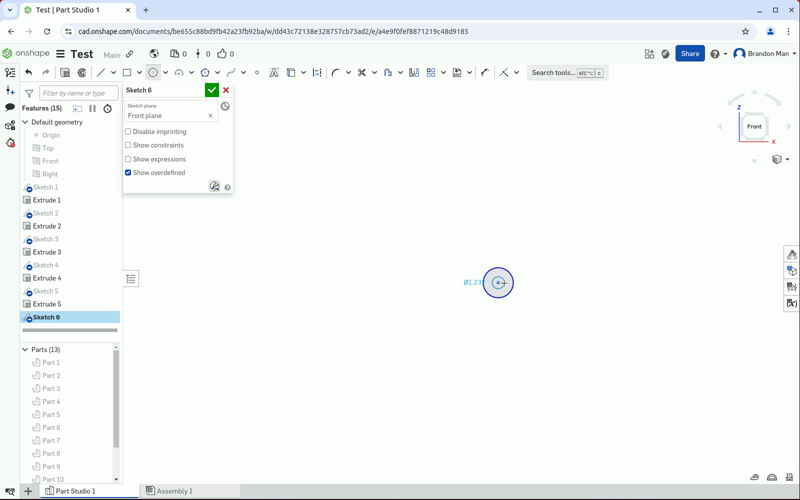
scroll(6)
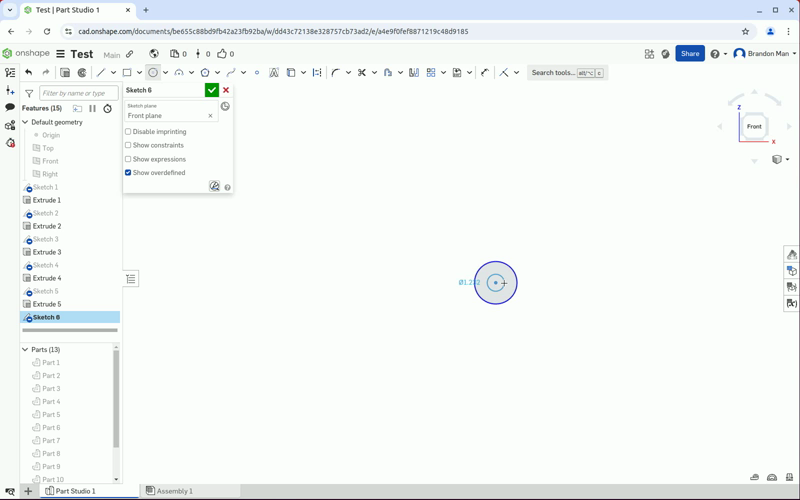
scroll(6)
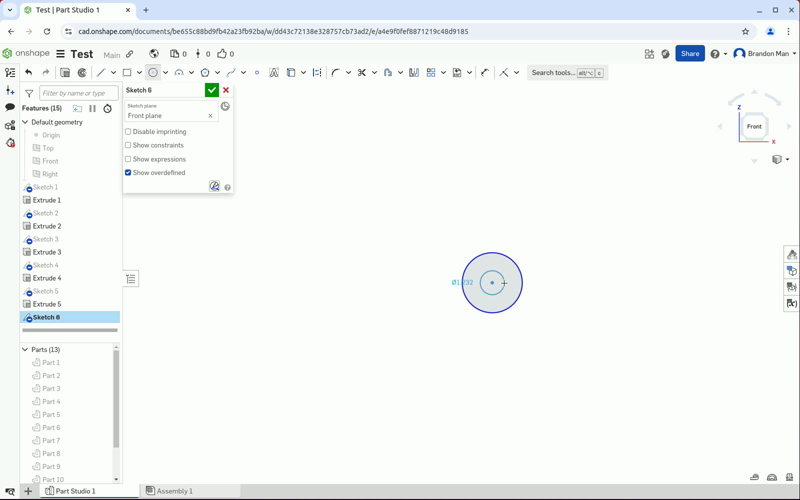
scroll(6)
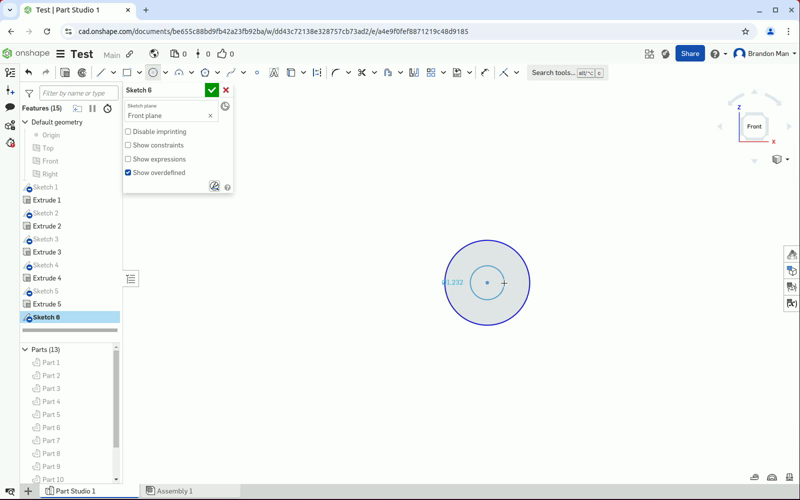
scroll(6)
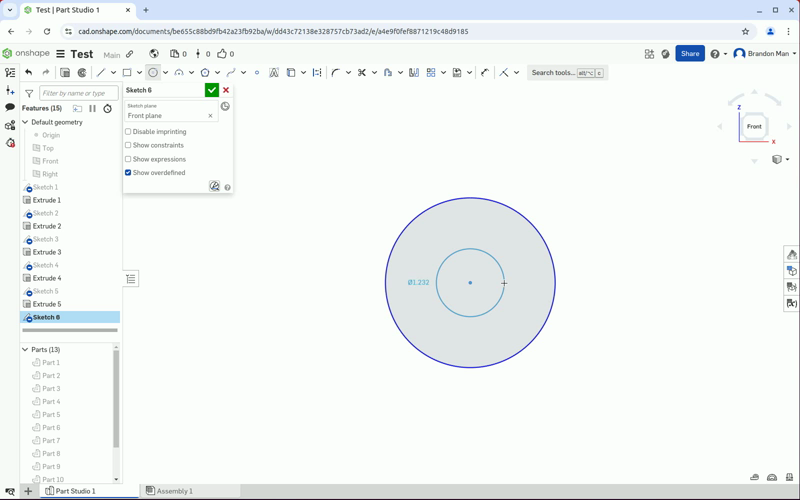
click(504, 282)
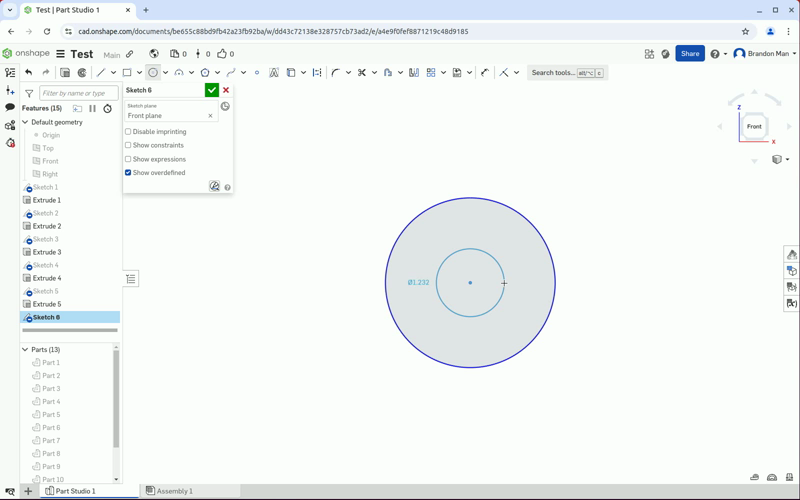
scroll(-6)
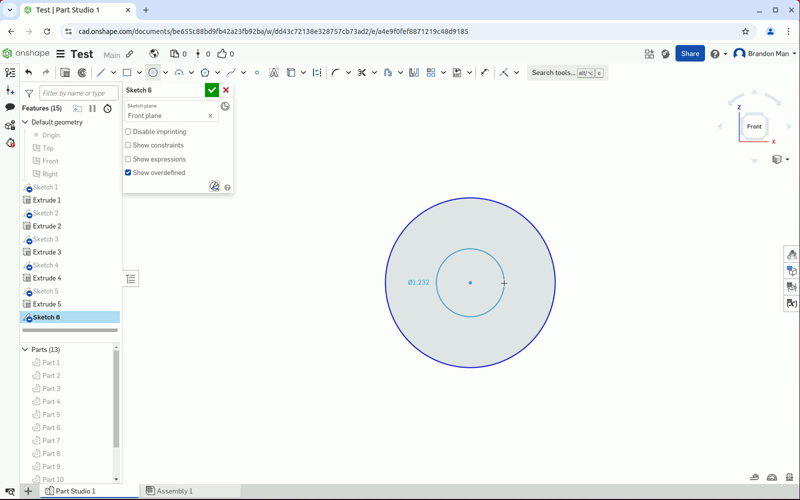
scroll(-6)
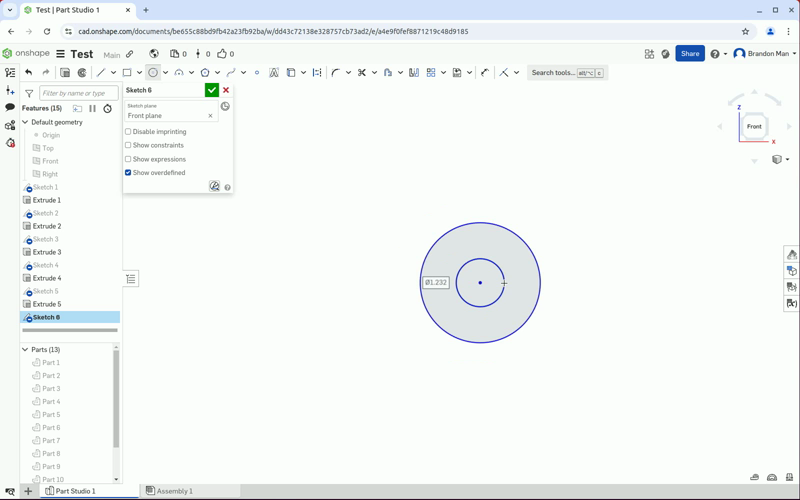
scroll(-6)
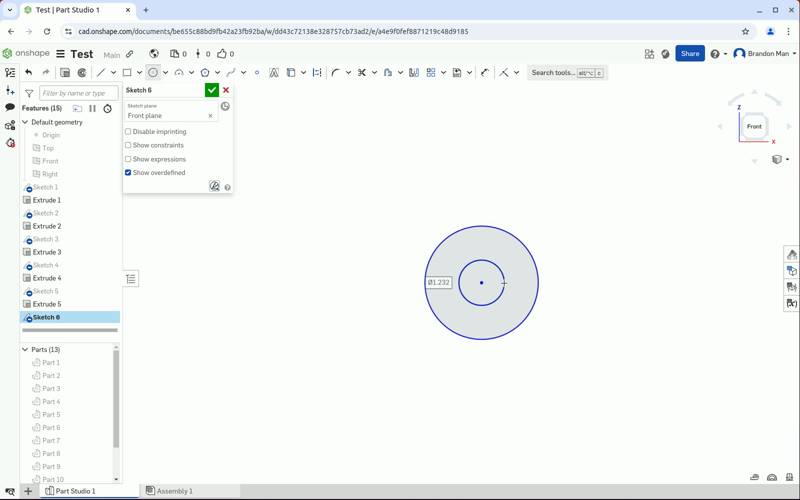
scroll(-6)
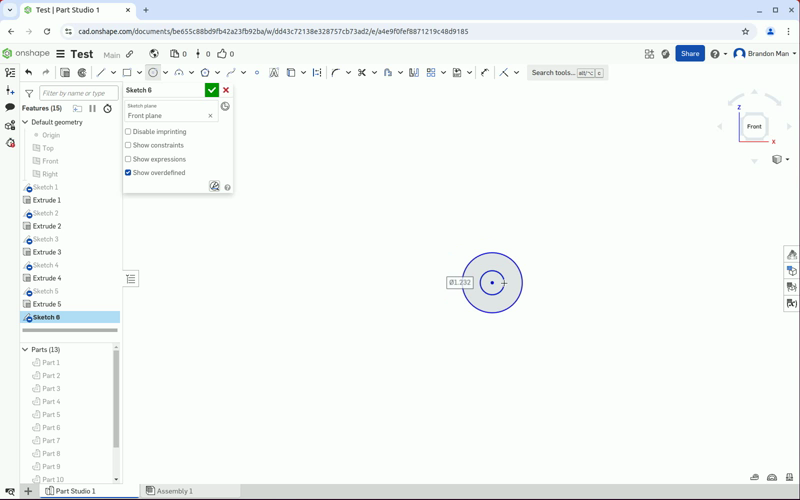
scroll(-6)
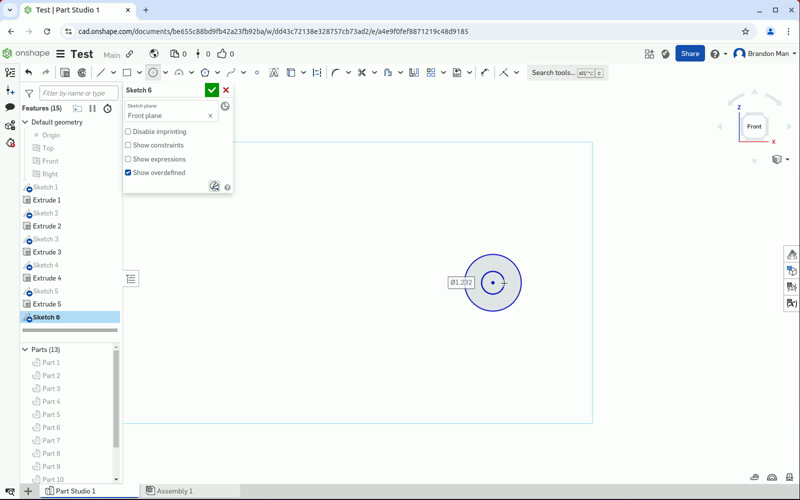
scroll(-6)
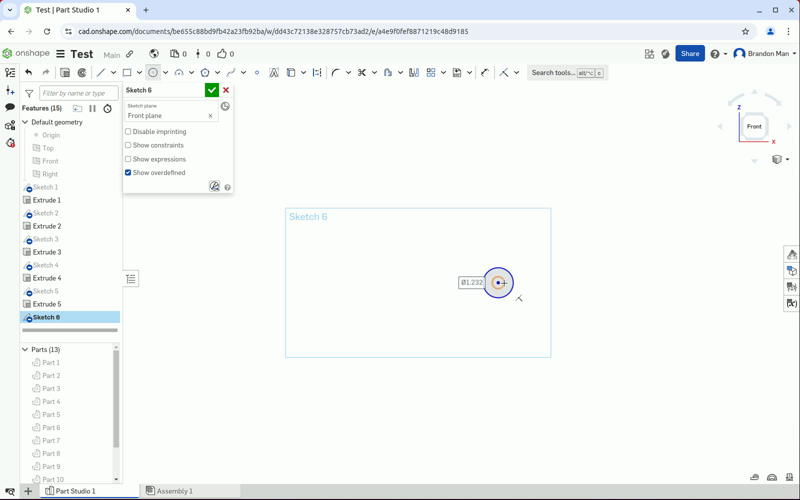
scroll(-6)
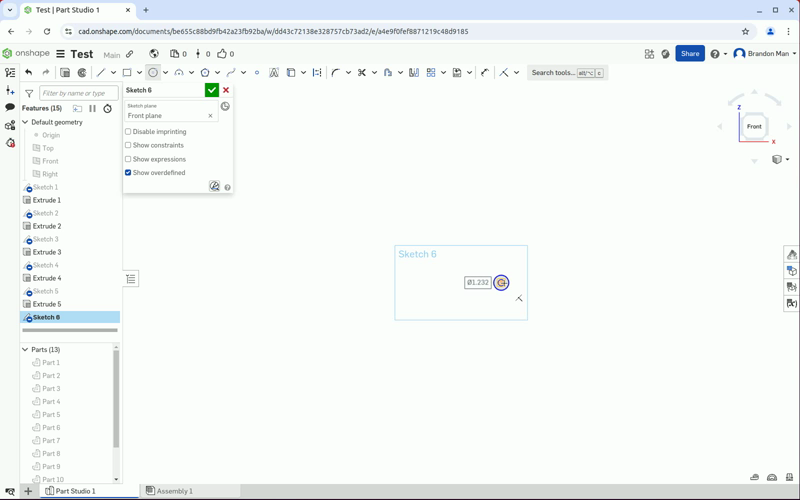
key(esc)
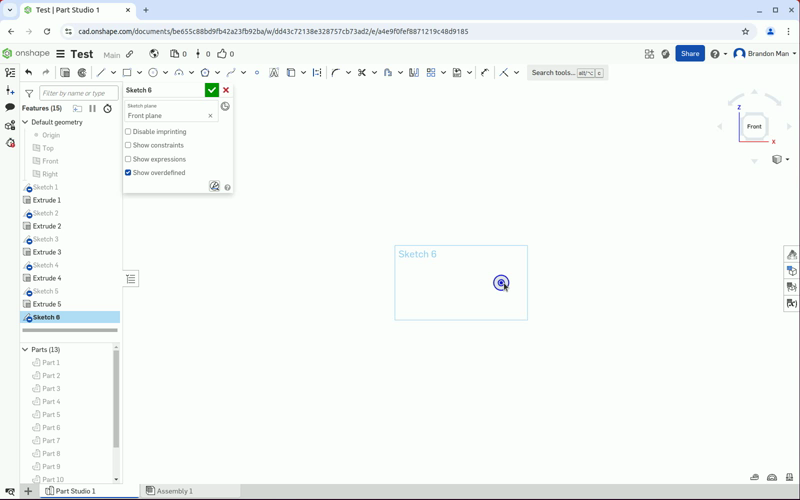
mouse_move(503, 278)
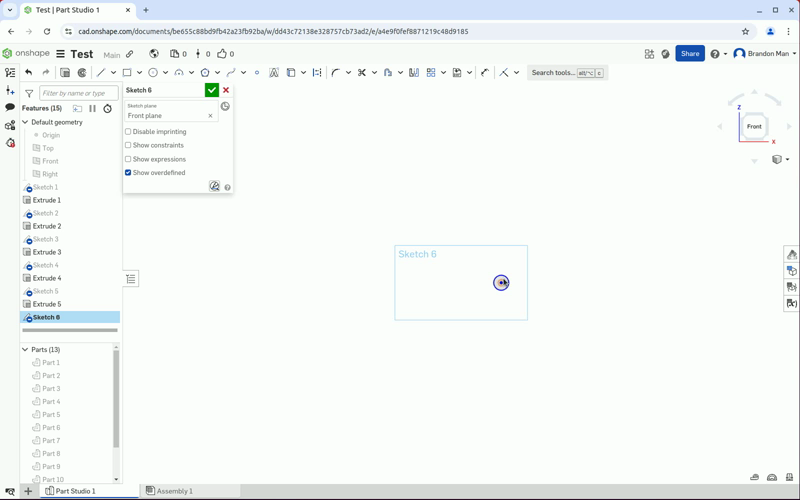
scroll(6)
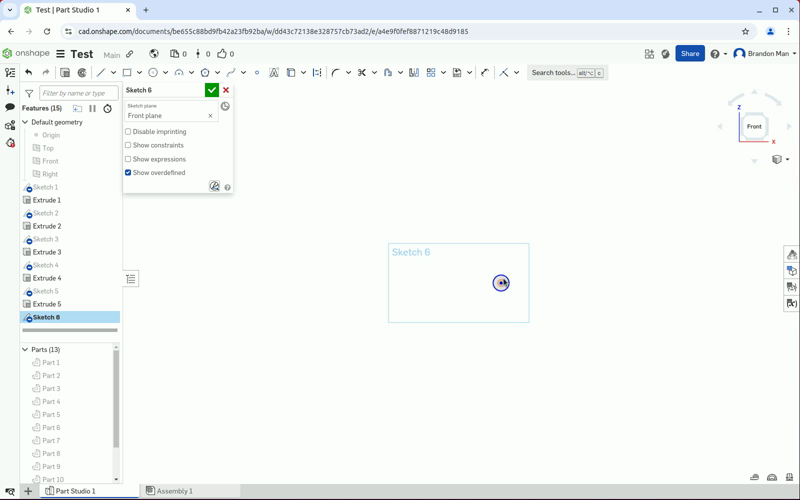
scroll(6)
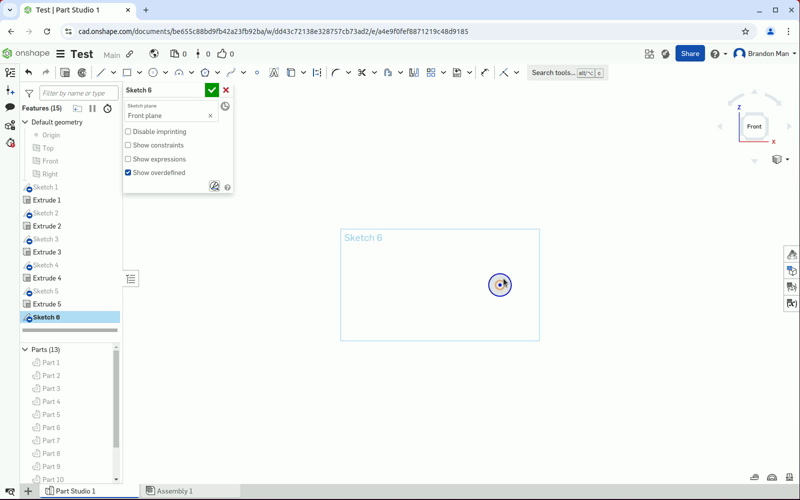
scroll(6)
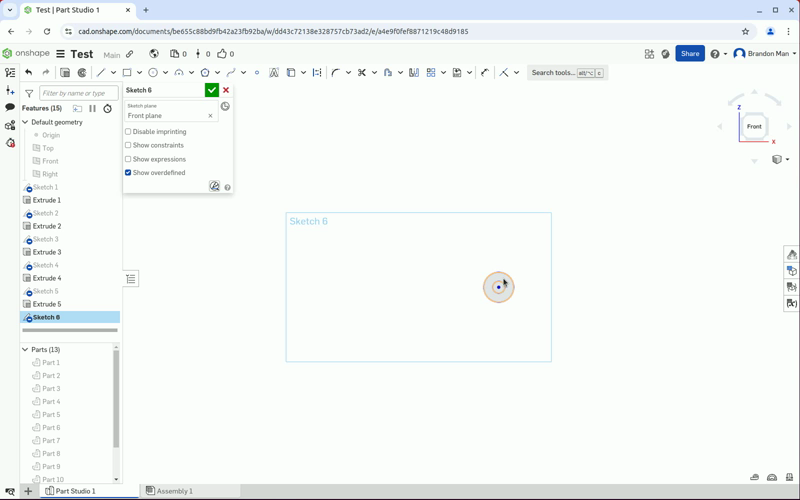
scroll(6)
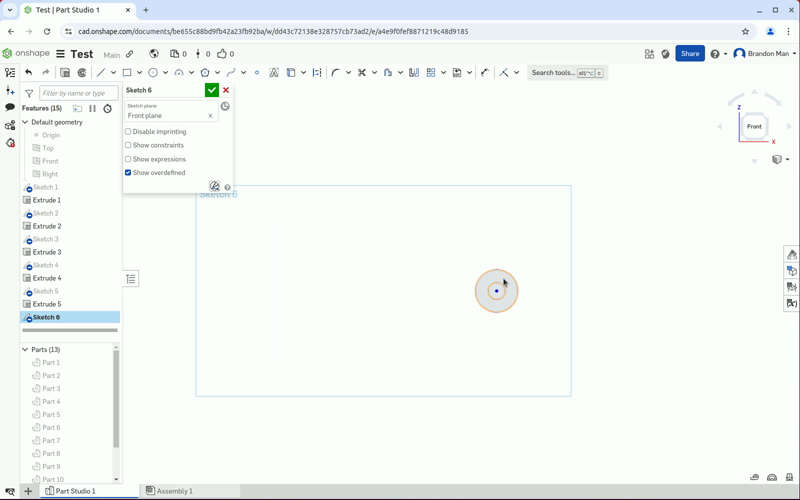
scroll(6)
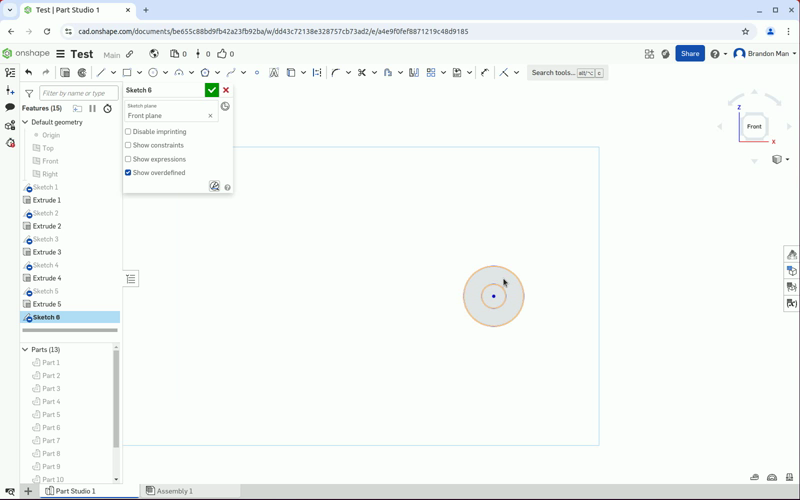
scroll(6)
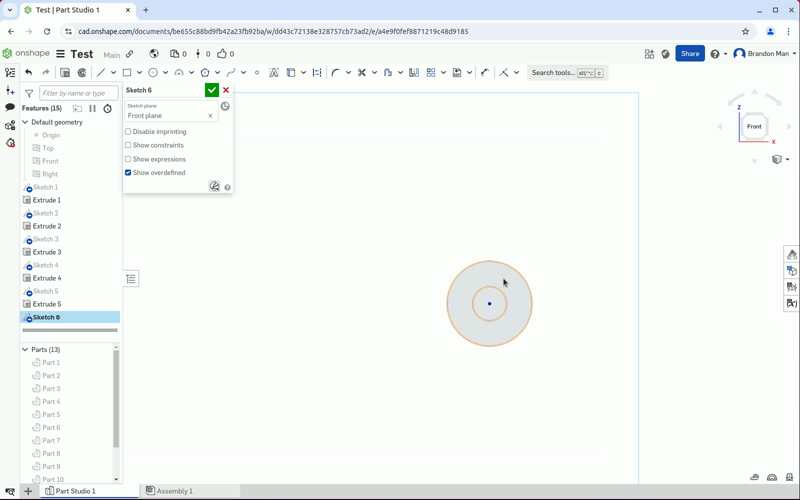
scroll(6)
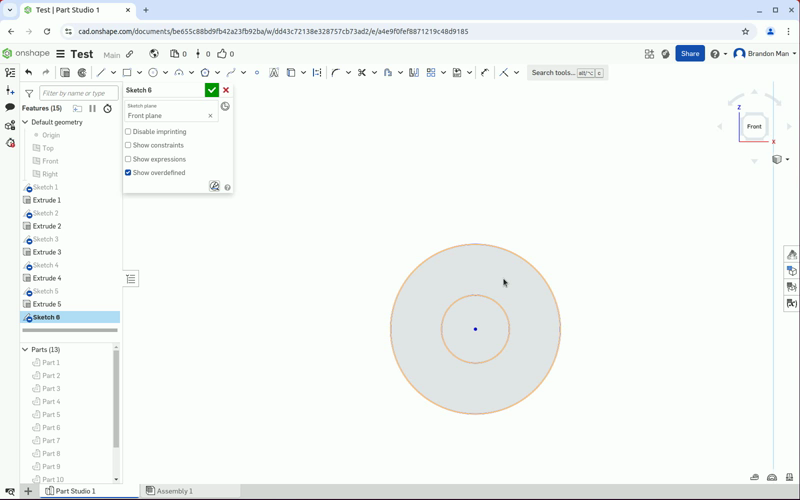
click(503, 278)
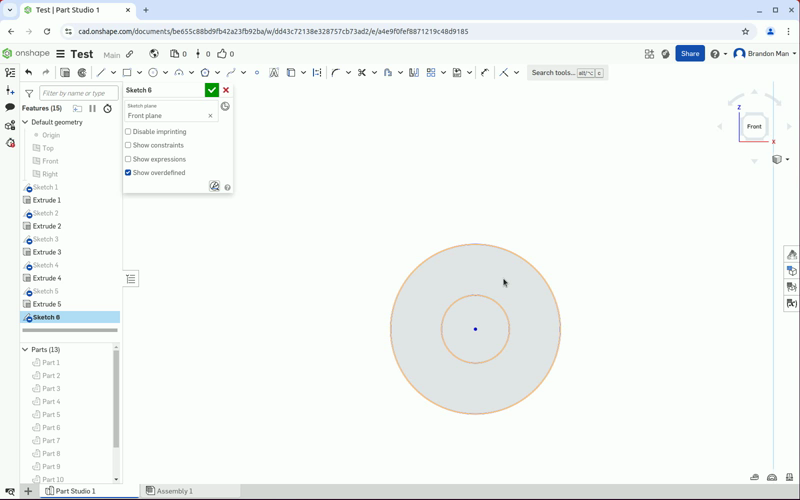
scroll(-6)
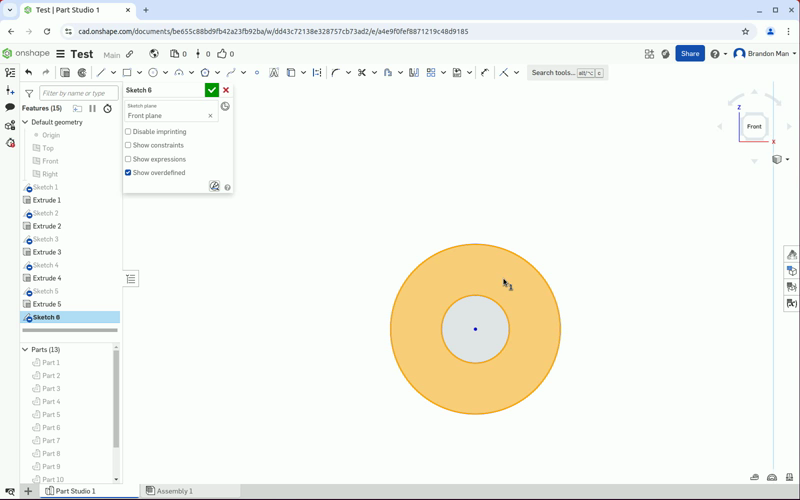
scroll(-6)
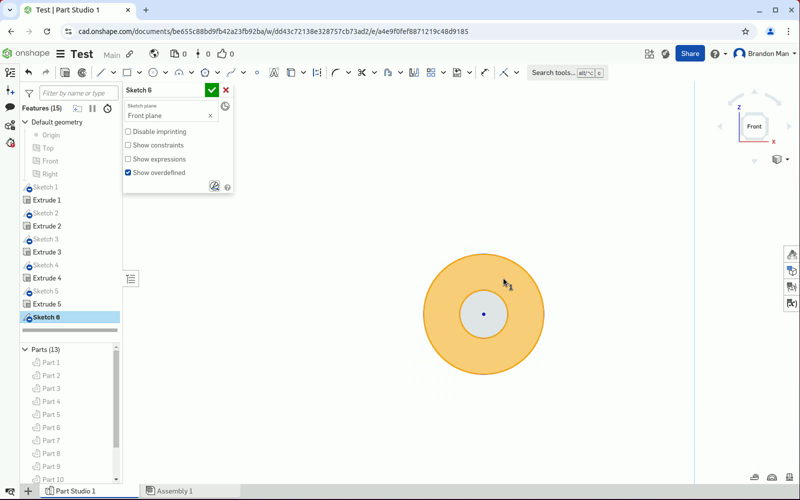
scroll(-6)
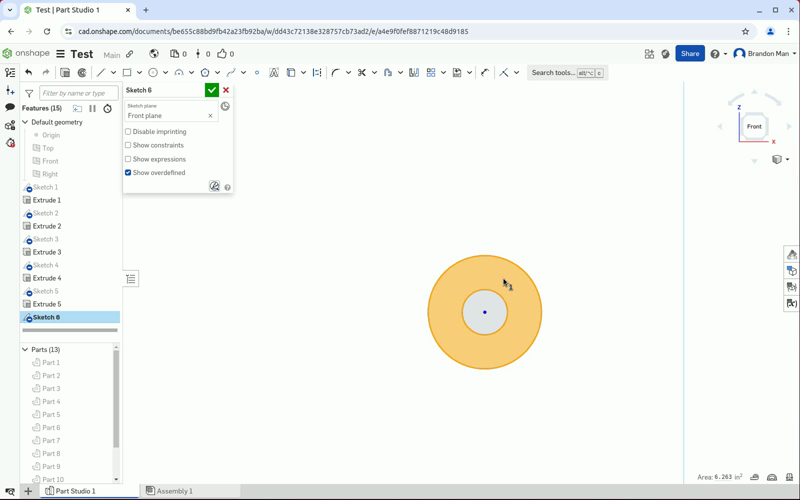
scroll(-6)
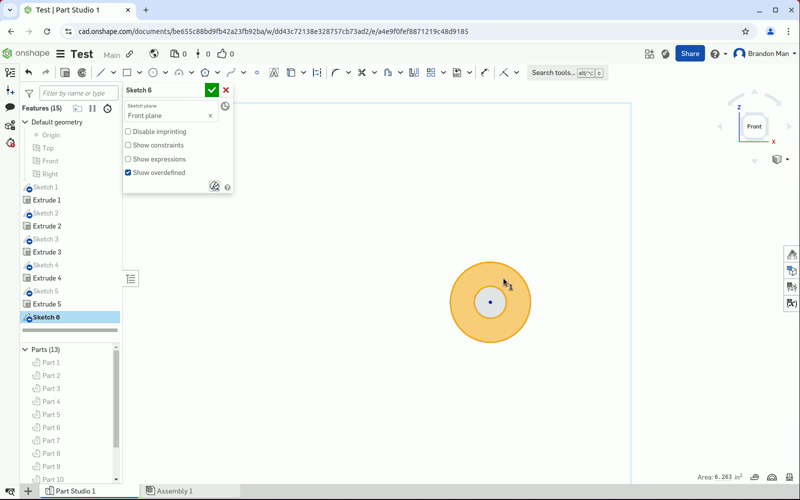
scroll(-6)
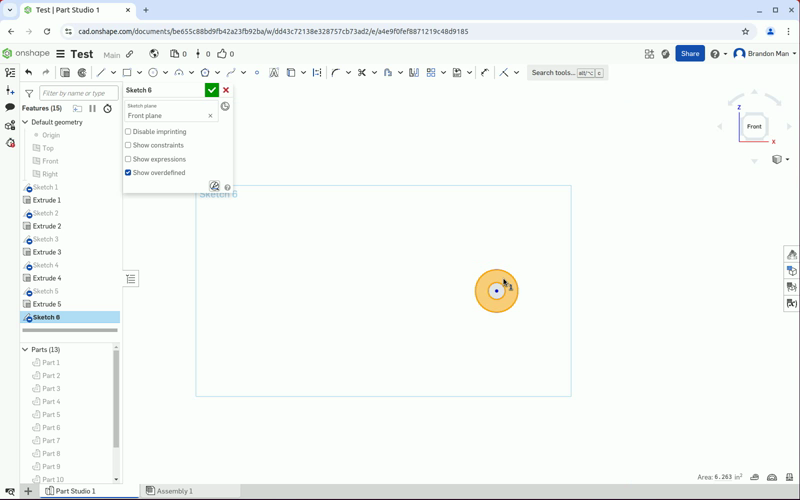
scroll(-6)
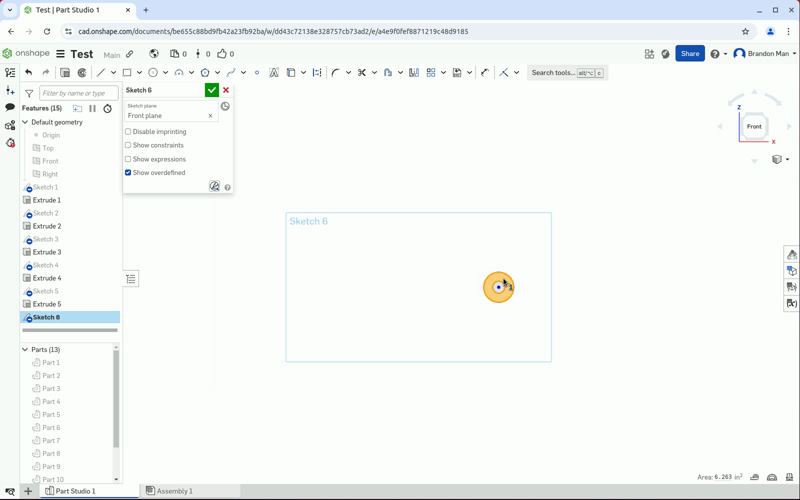
scroll(-6)
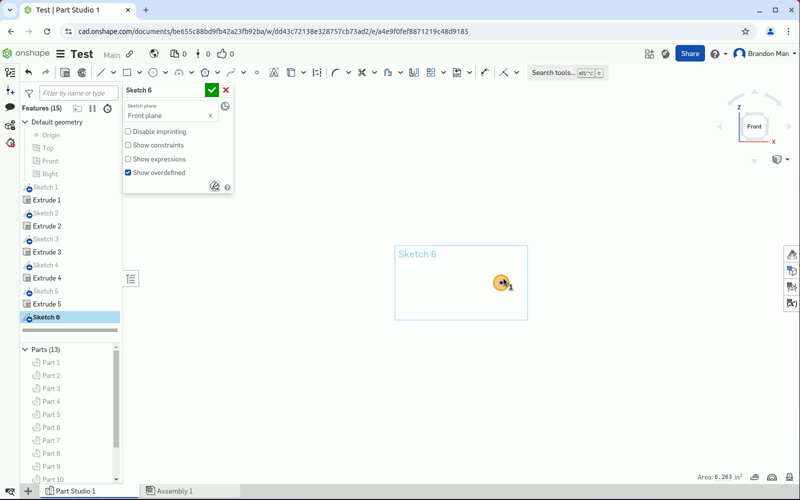
mouse_move(69, 352)
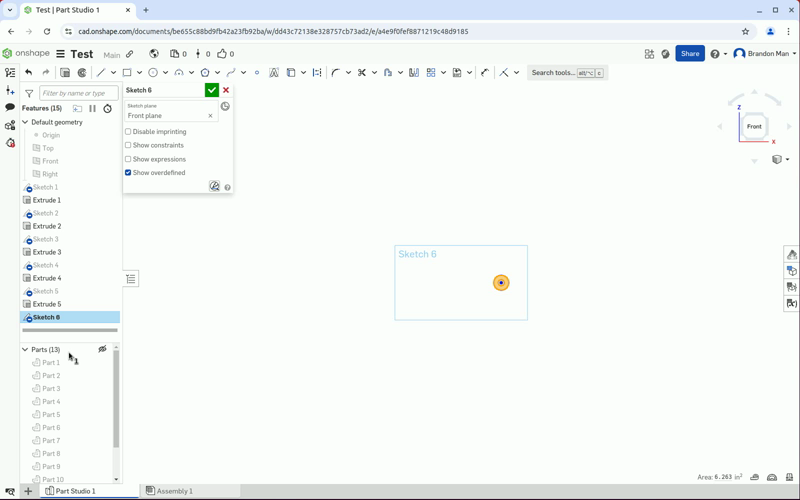
key(shift+y)
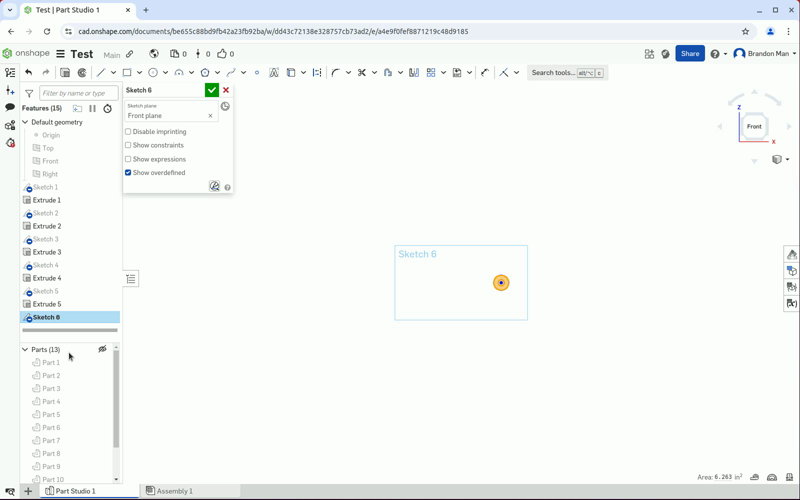
key(shift+e)
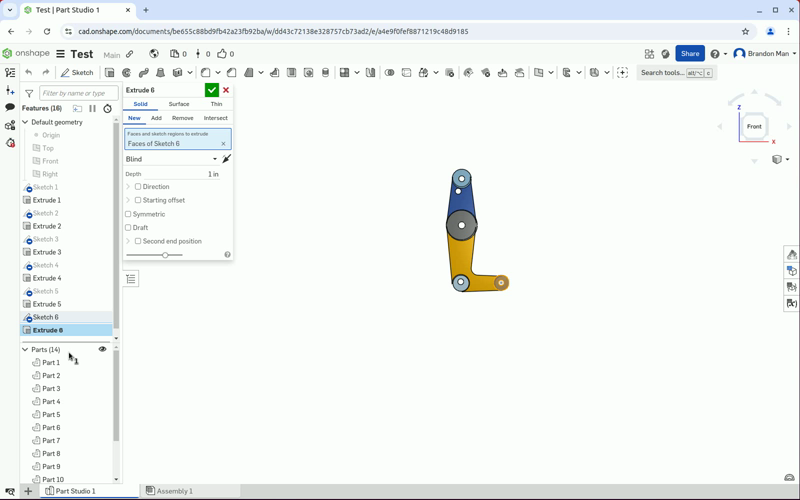
mouse_move(143, 106)
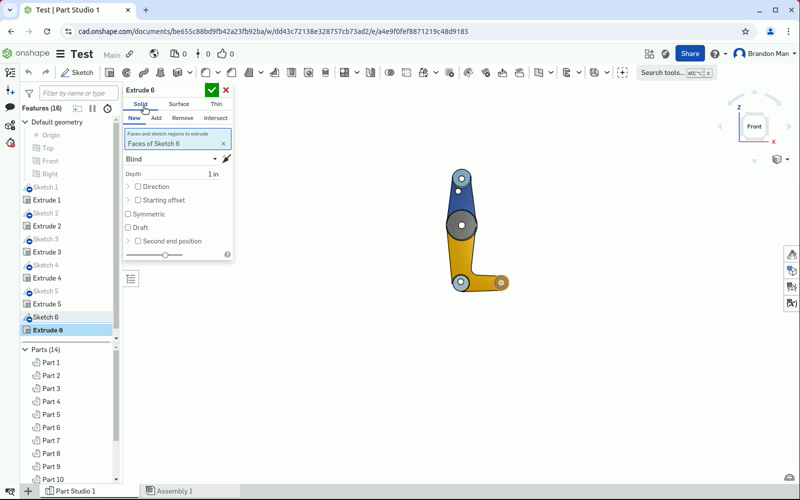
click(143, 106)
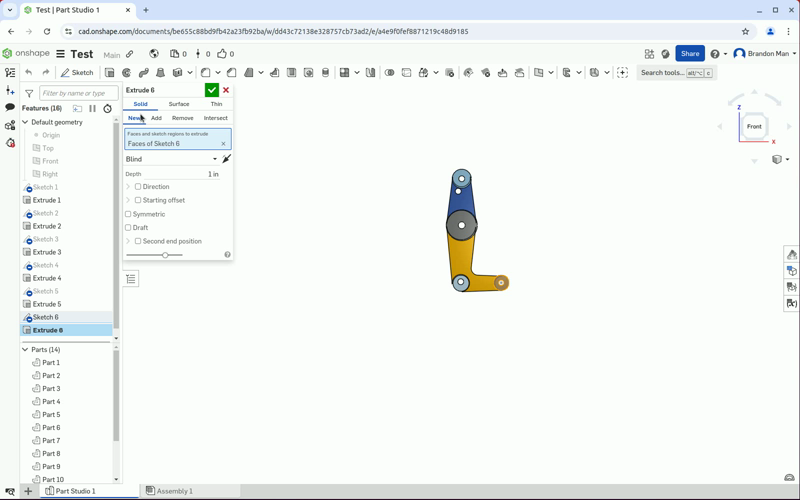
mouse_move(137, 120)
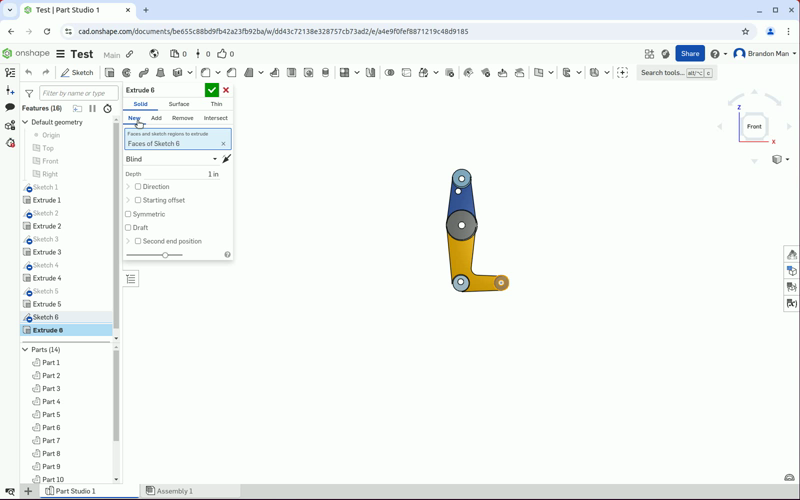
click(137, 120)
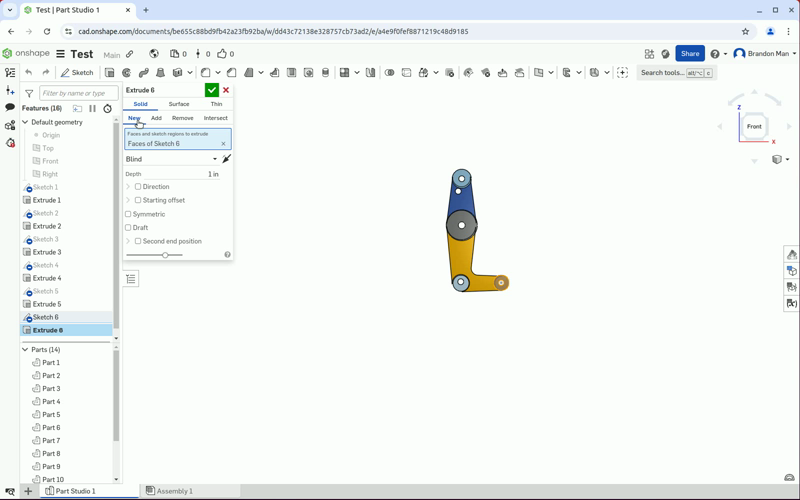
key(tab, 4)
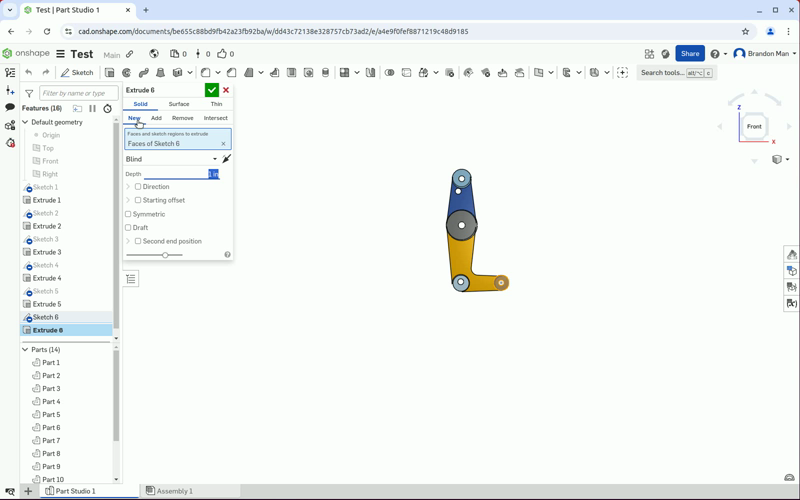
text(0.481)
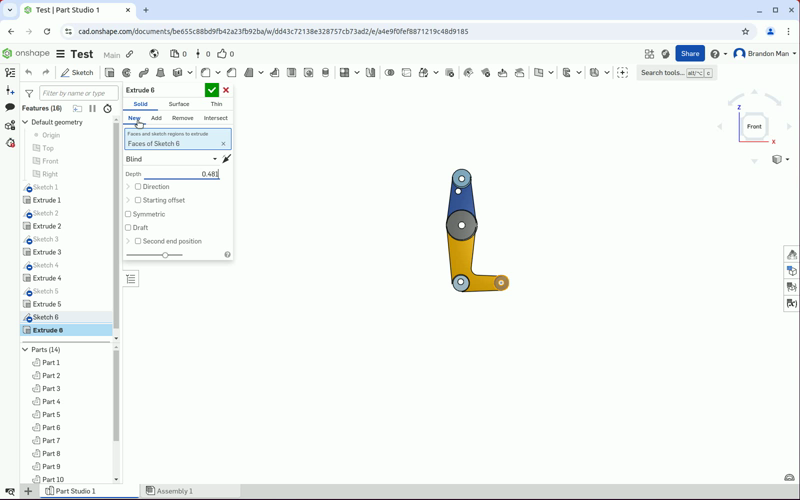
key(enter)
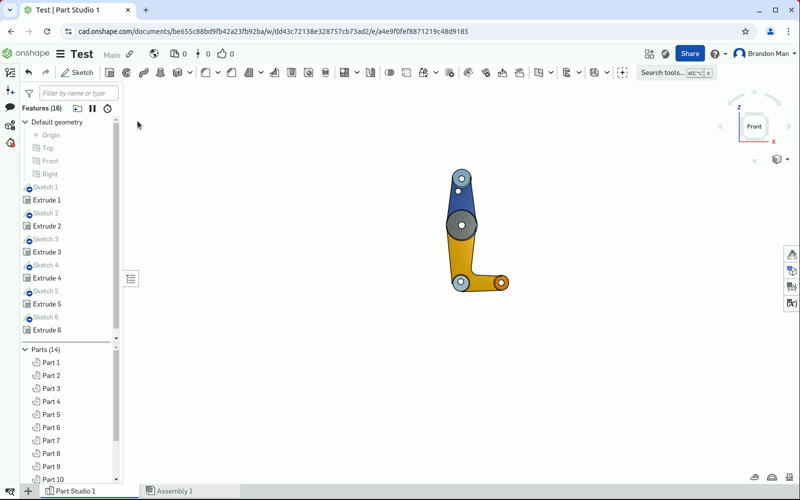
key(shift+h)
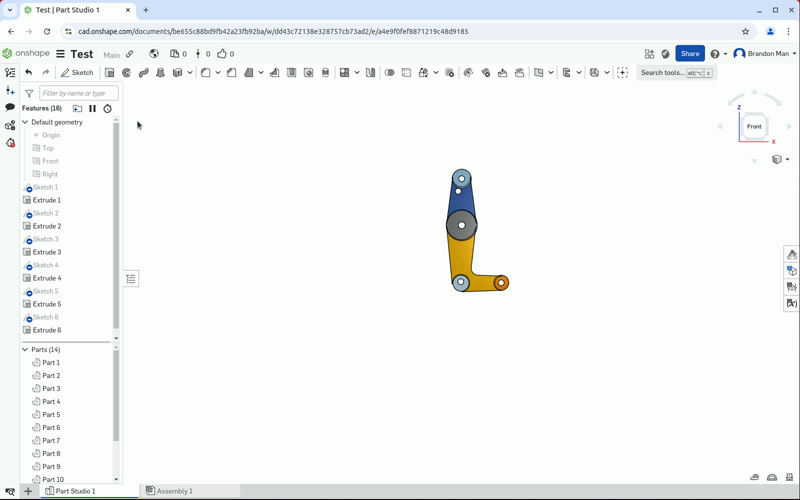
key(shift+h)
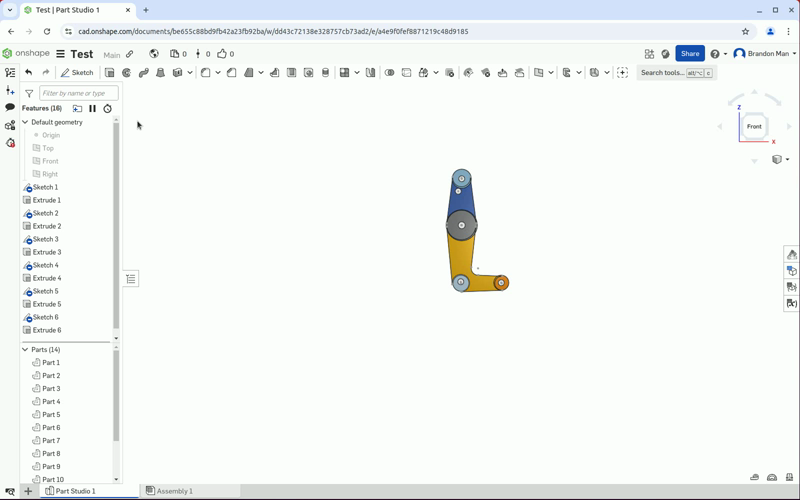
key(shift+7)
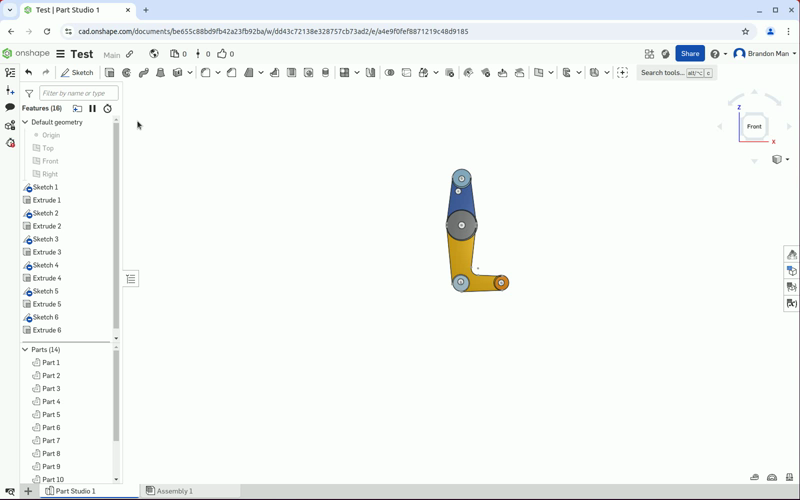
key(left, 2)
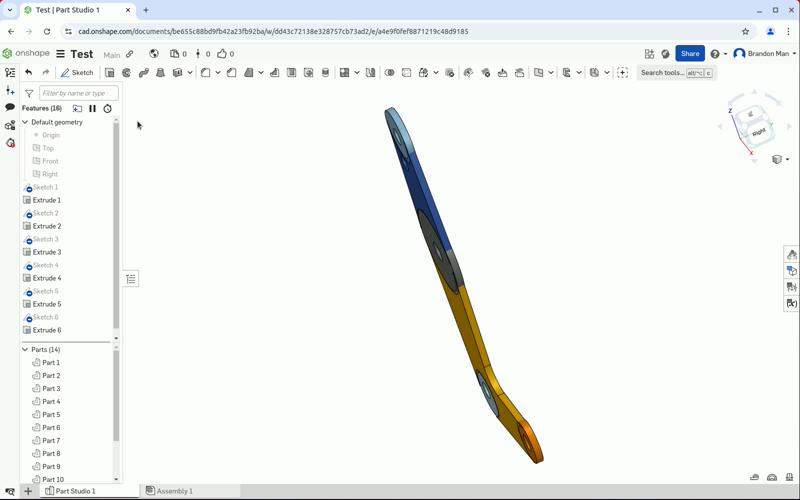
key(down, 2)
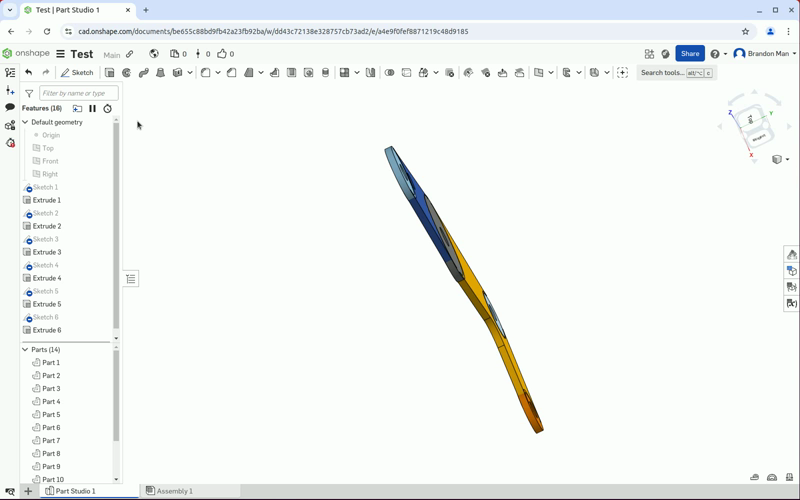
key(up, 2)
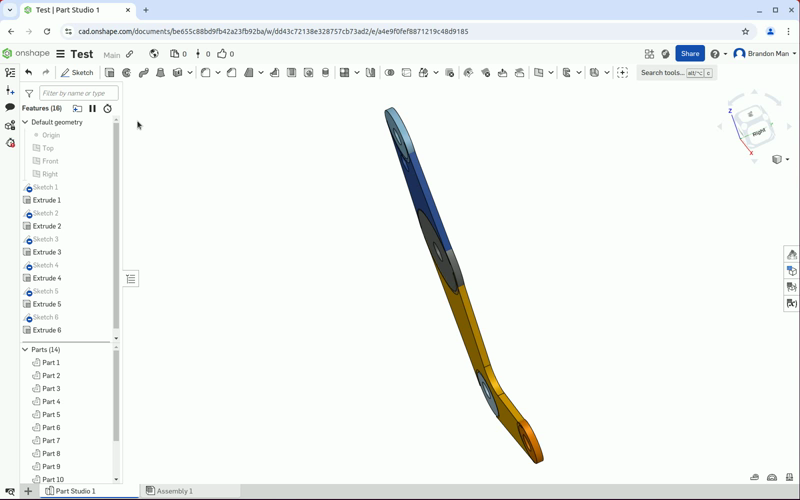
key(right, 2)
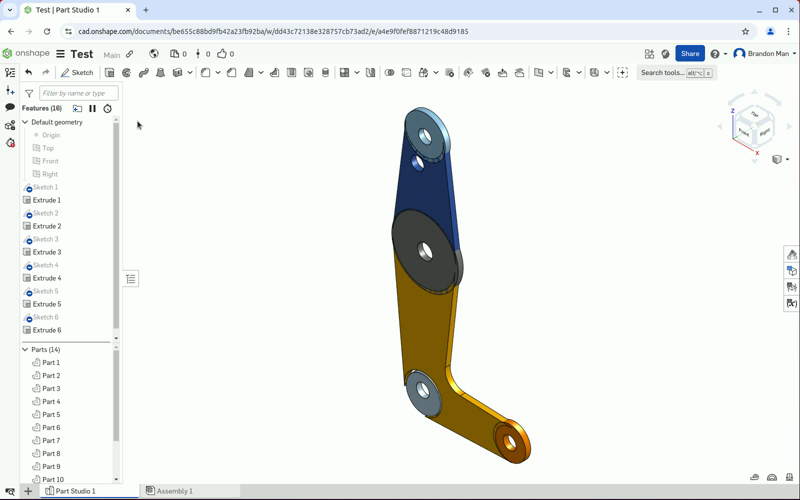
mouse_move(69, 189)
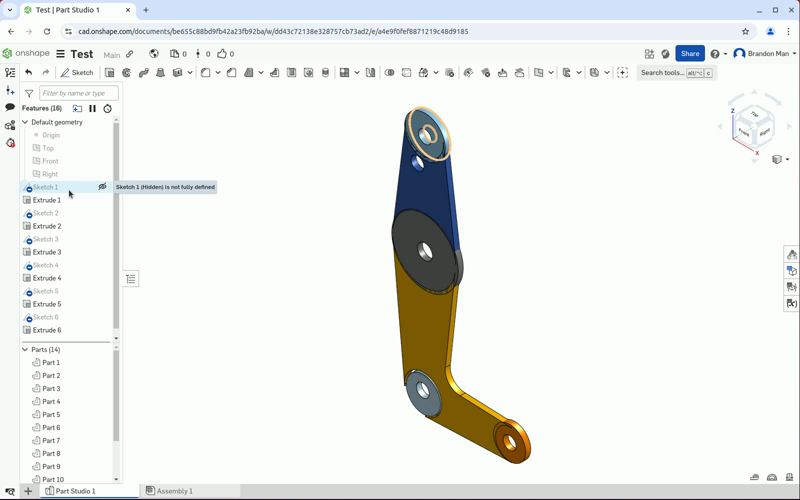
click(69, 189)